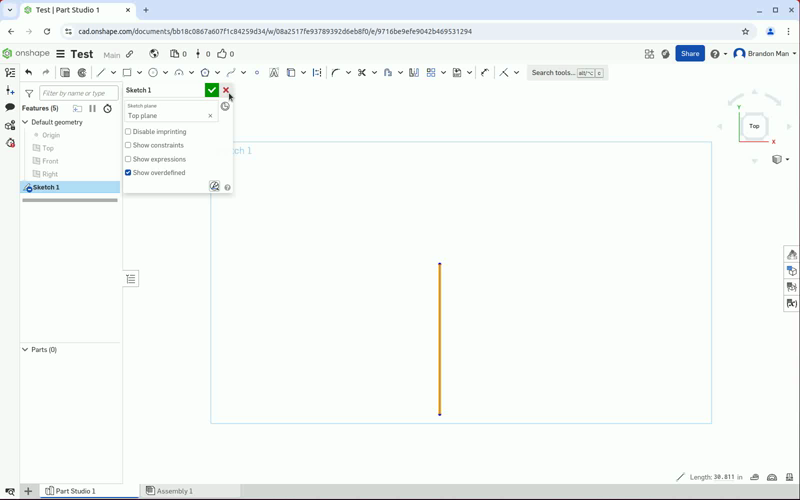
key(shift+h)
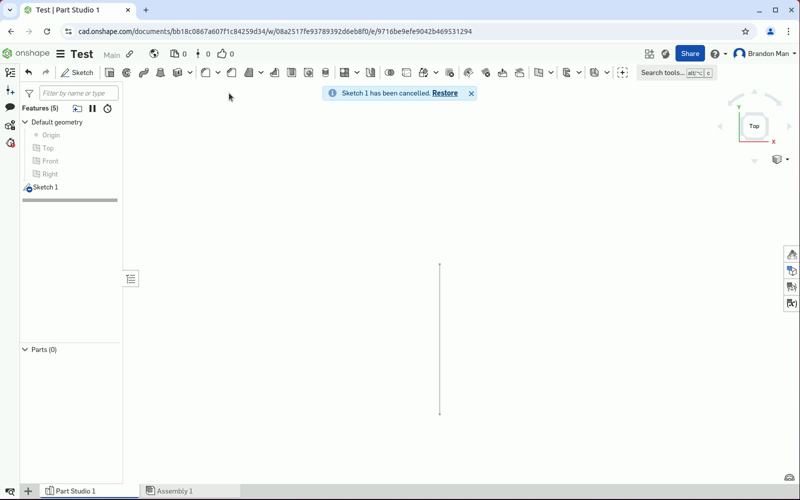
mouse_move(73, 352)
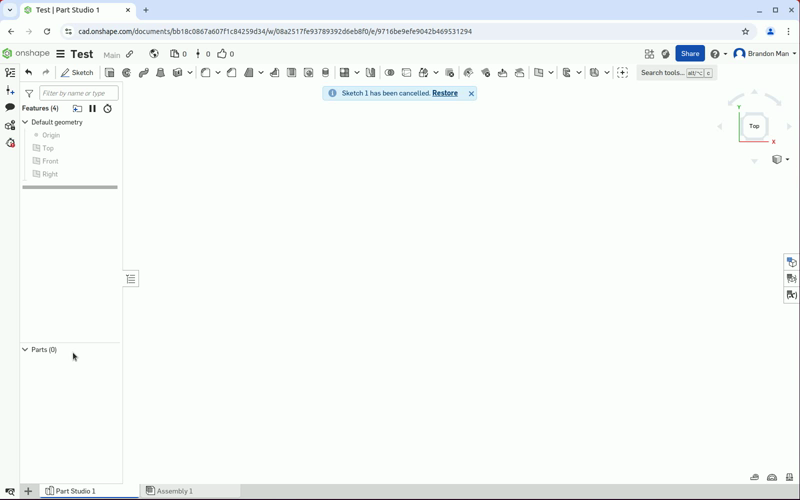
key(y)
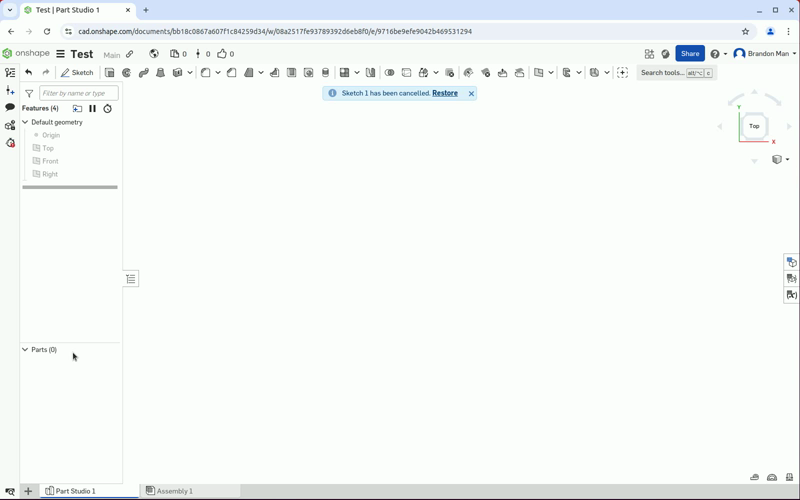
key(shift+p)
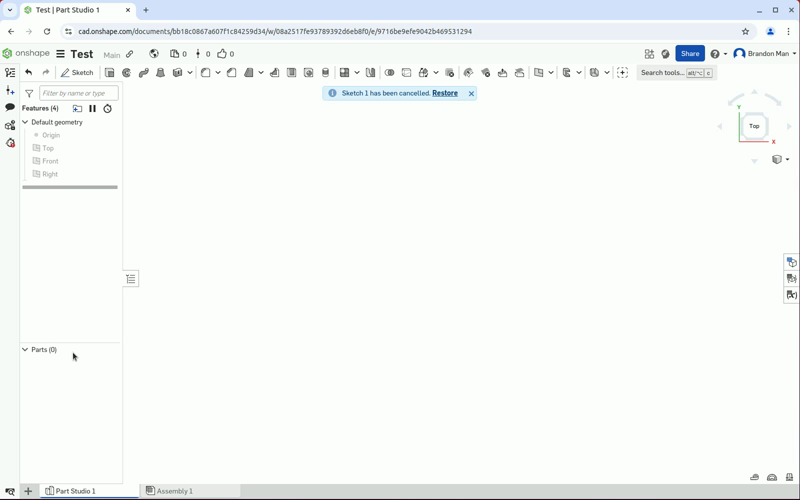
key(space)
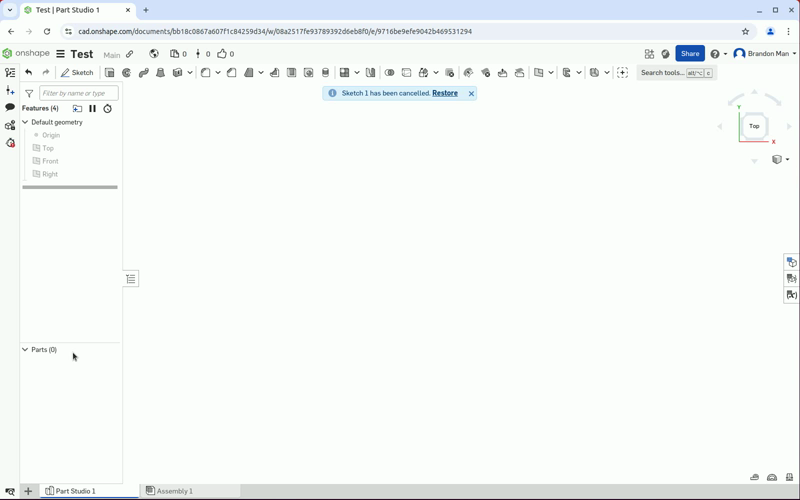
key_down(shift)
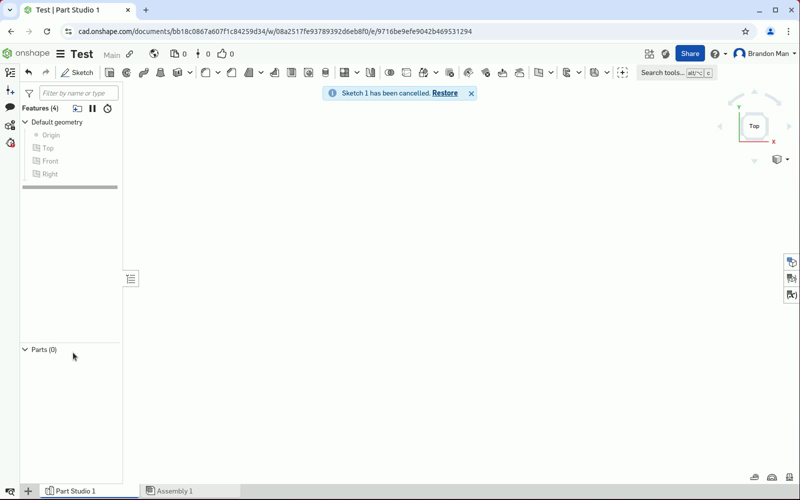
key(up)
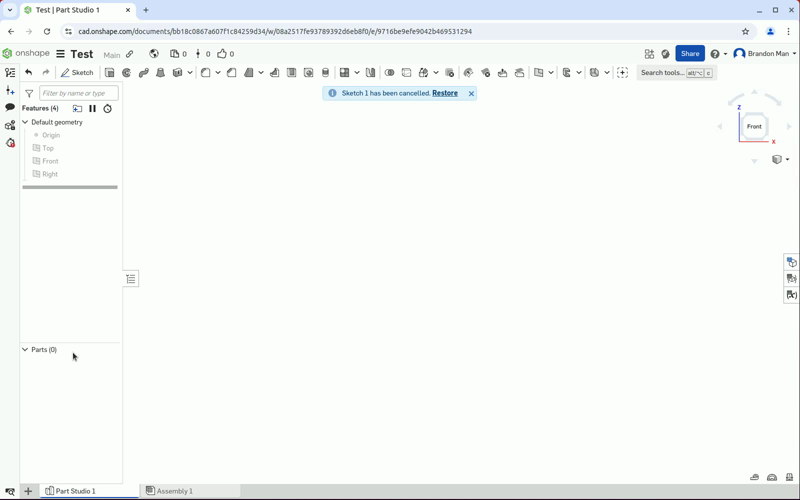
key_up(shift)
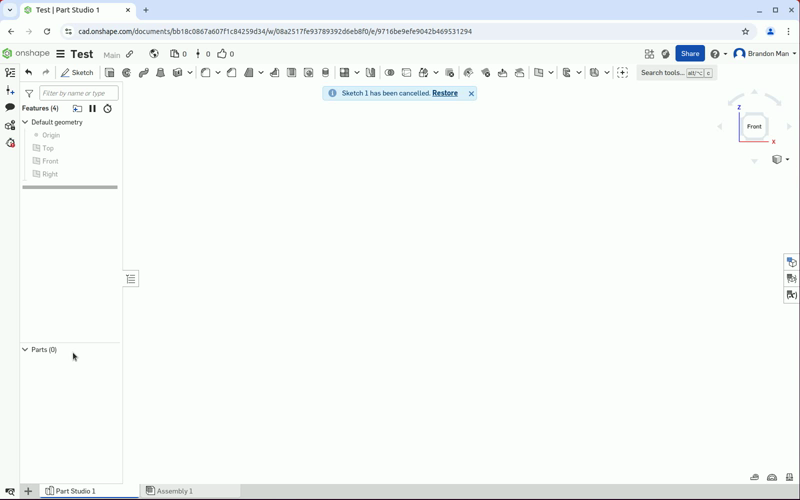
key(space)
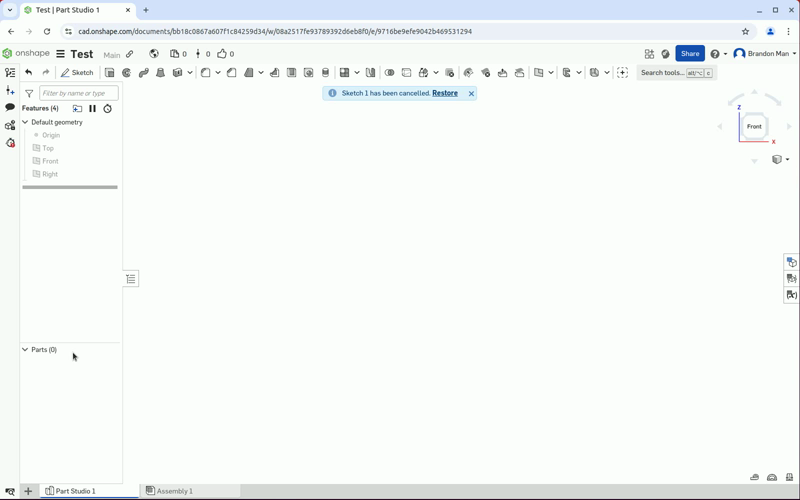
key_down(shift)
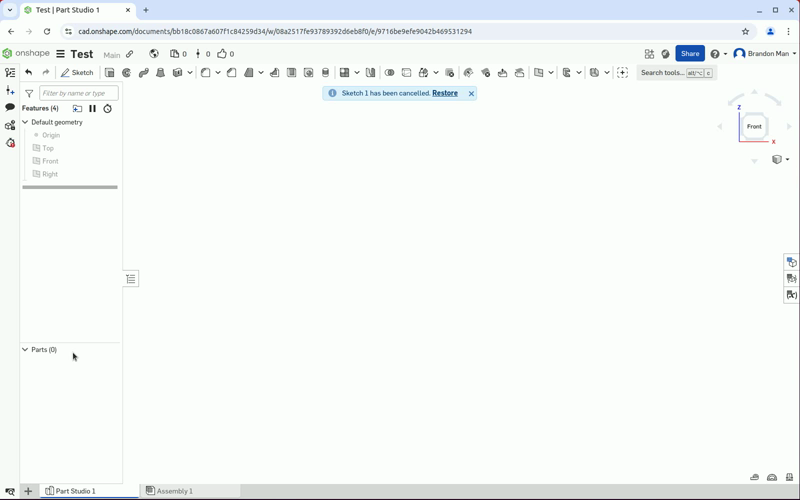
key(left)
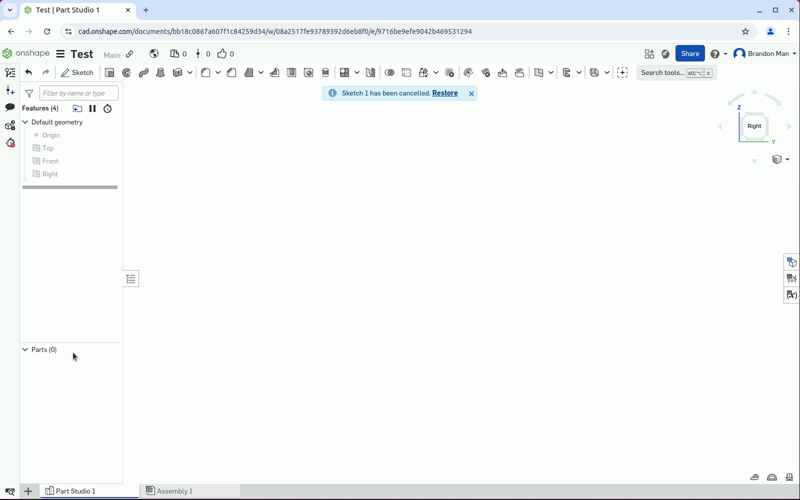
key_up(shift)
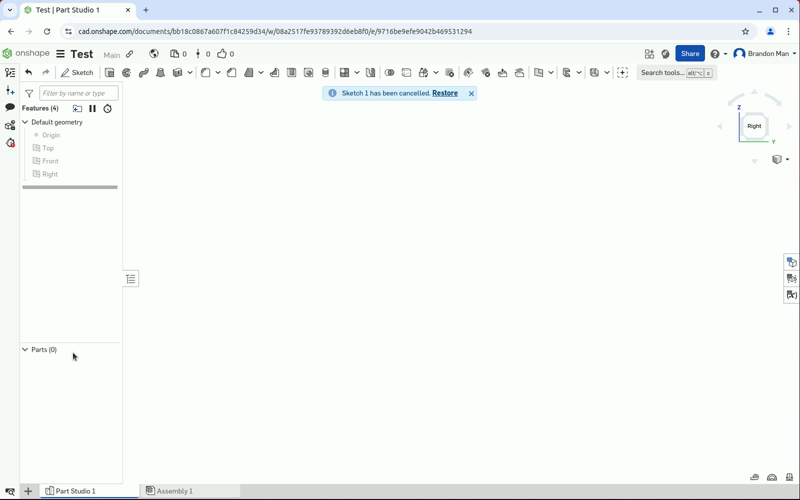
mouse_move(73, 352)
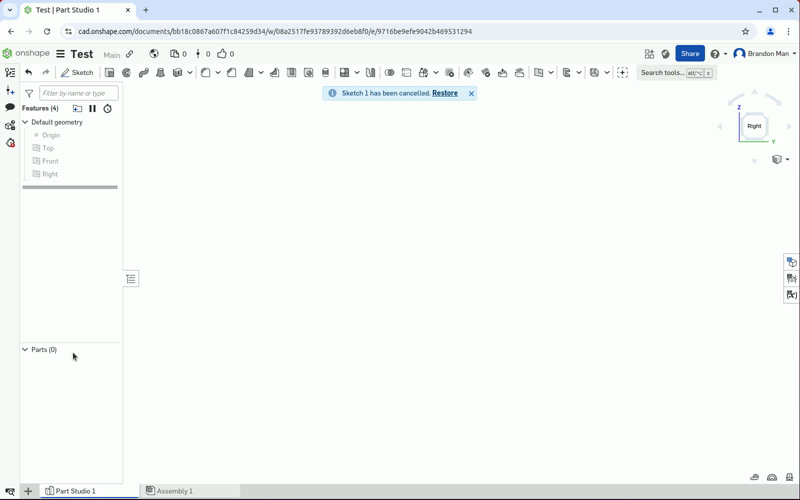
key(shift+y)
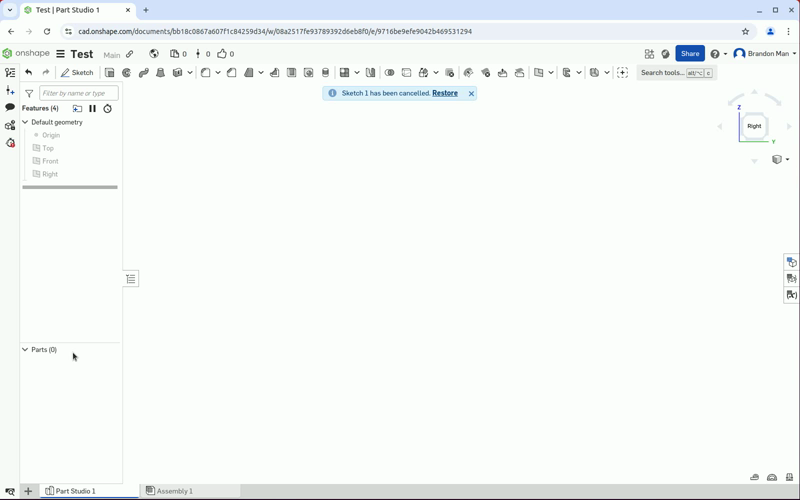
key(shift+s)
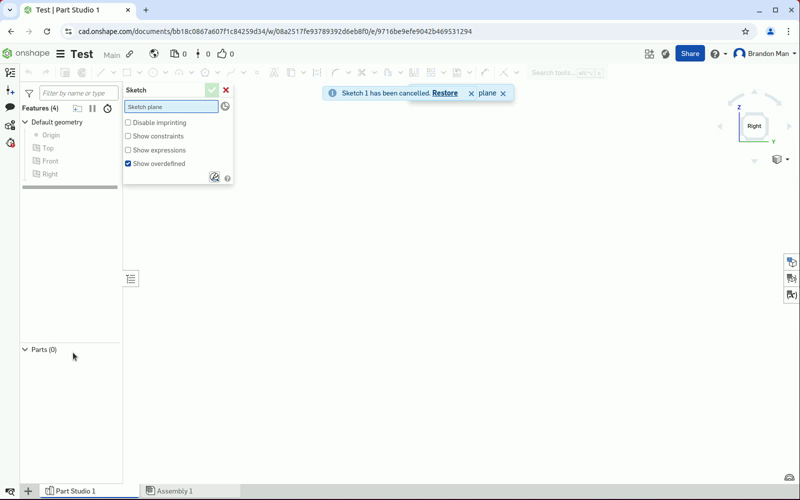
mouse_move(73, 176)
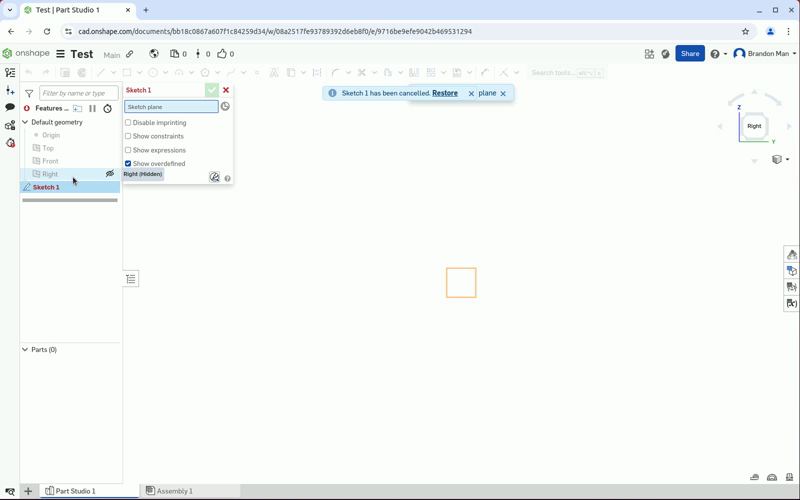
click(73, 176)
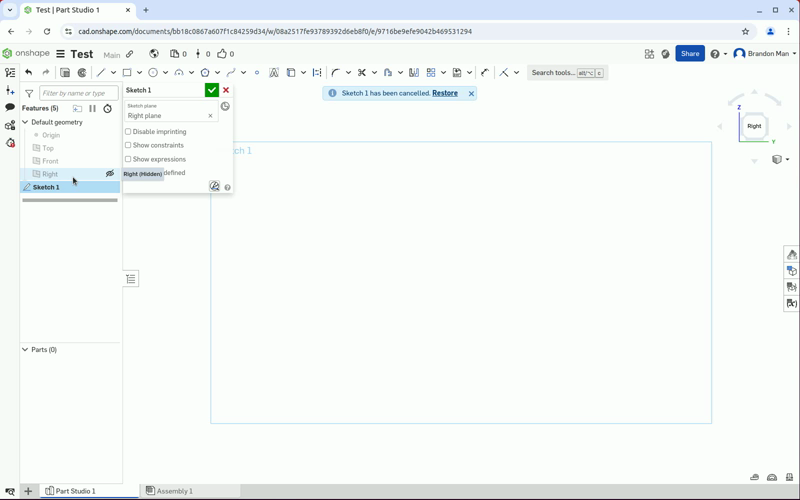
mouse_move(73, 352)
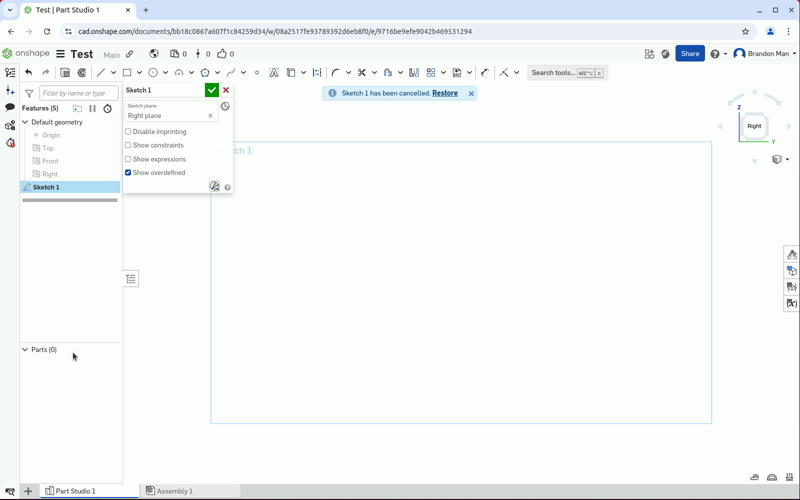
key(y)
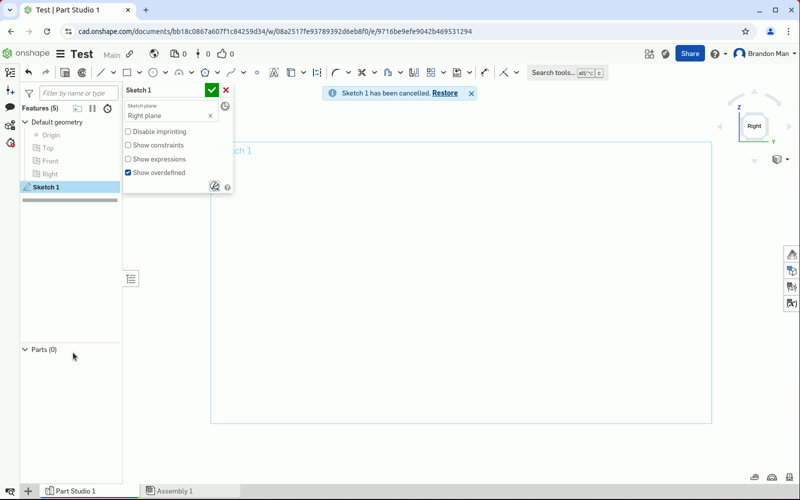
key(l)
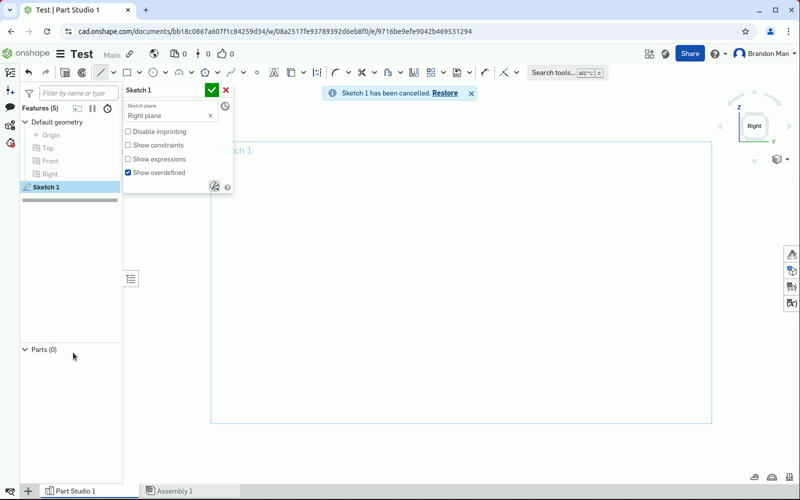
key_down(shift)
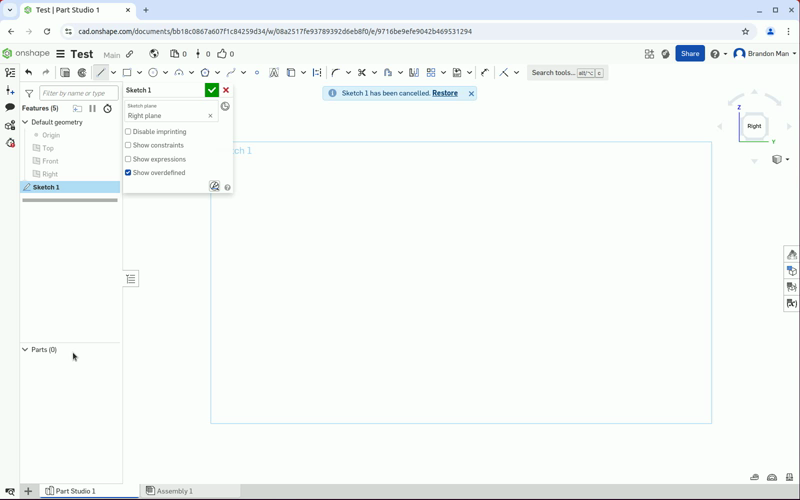
mouse_move(392, 352)
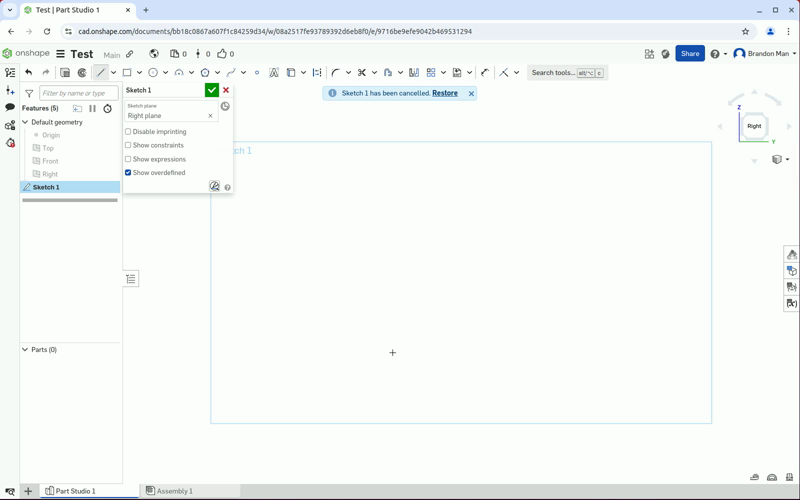
click(392, 352)
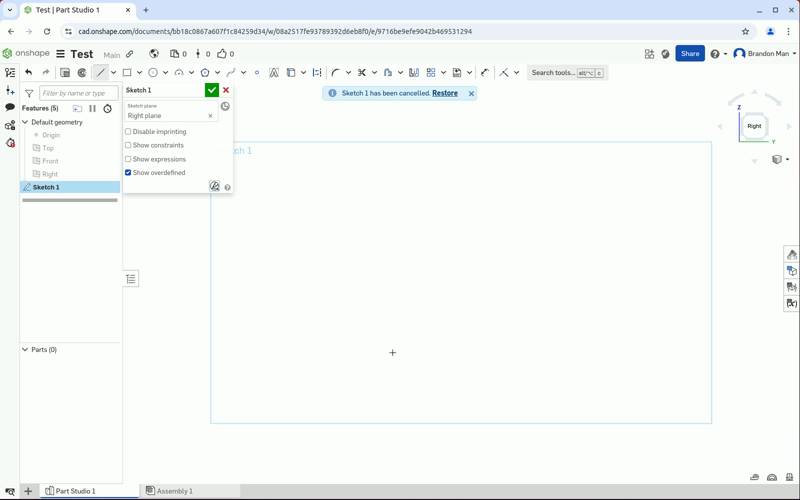
key_up(shift)
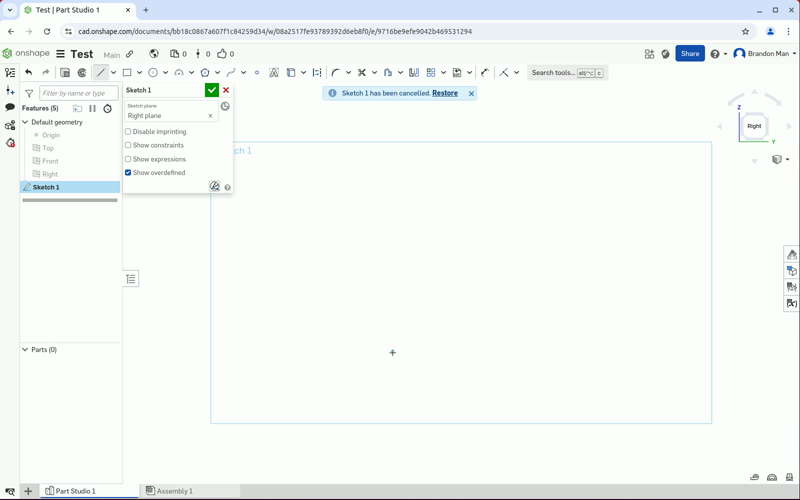
key_down(shift)
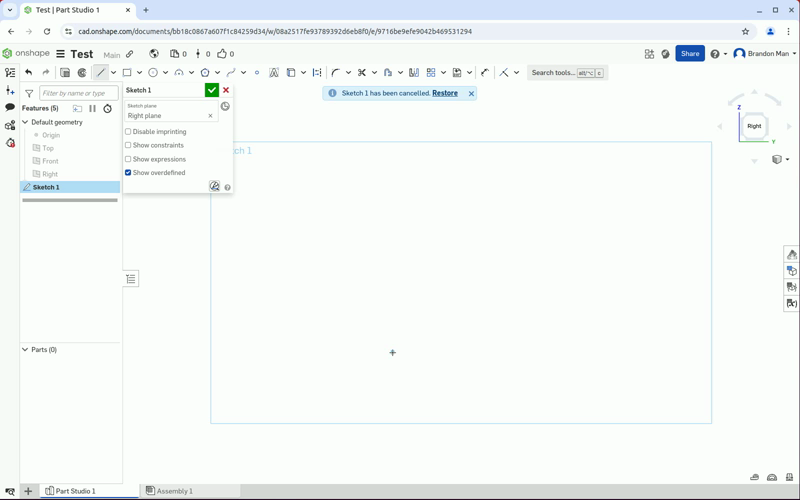
mouse_move(572, 352)
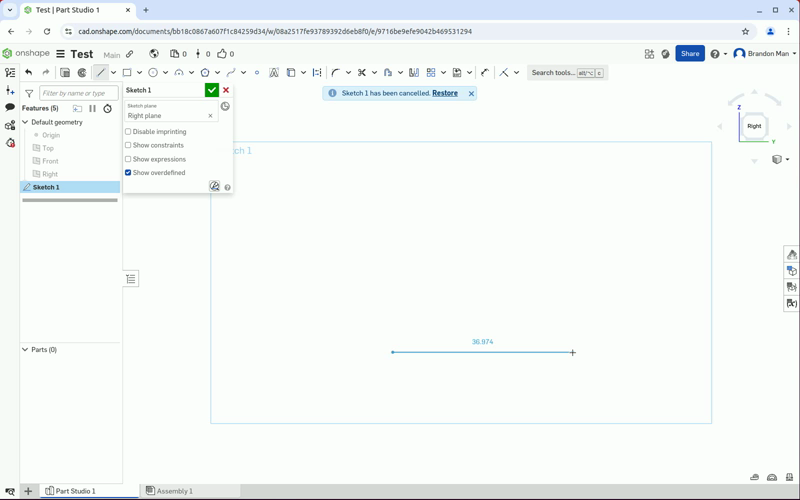
click(572, 352)
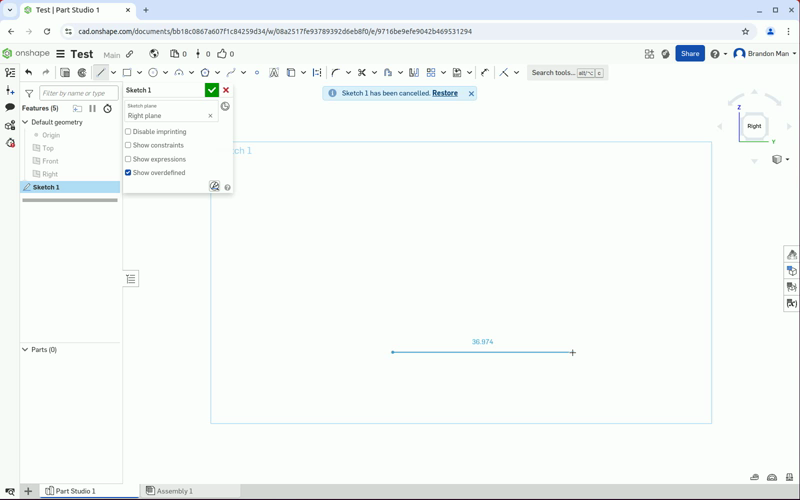
key_up(shift)
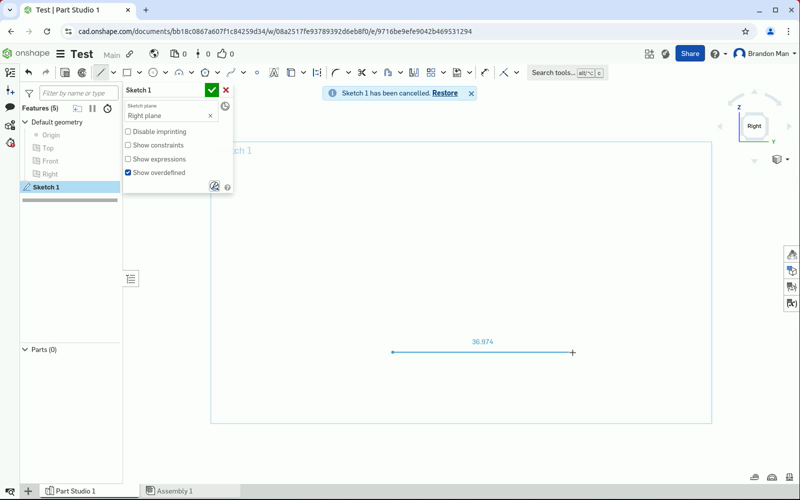
key_down(shift)
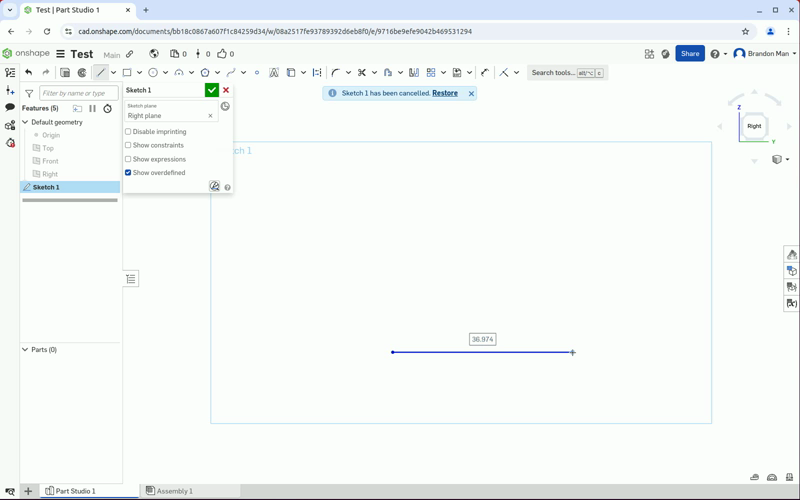
mouse_move(572, 282)
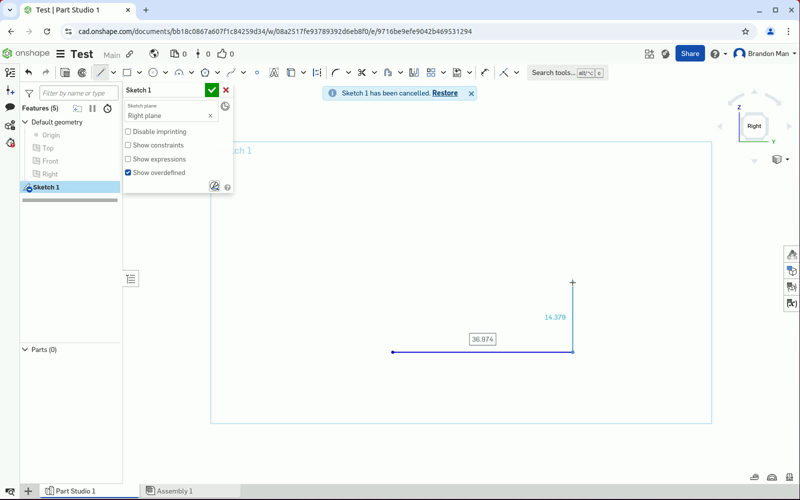
click(572, 282)
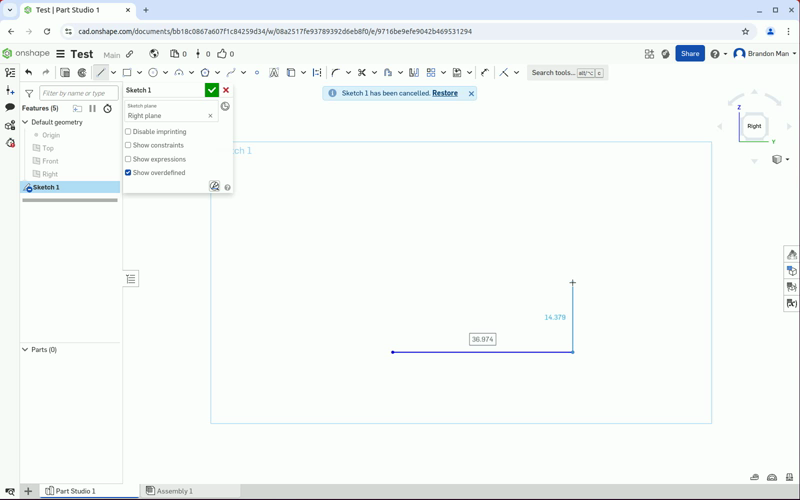
key_up(shift)
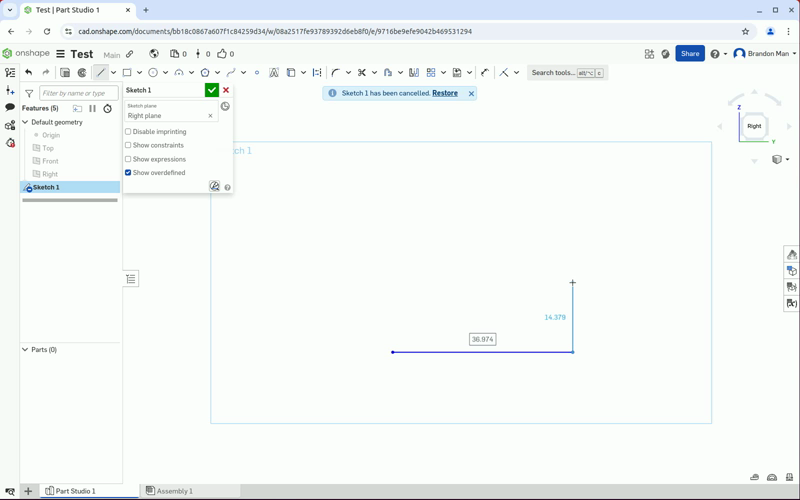
key_down(shift)
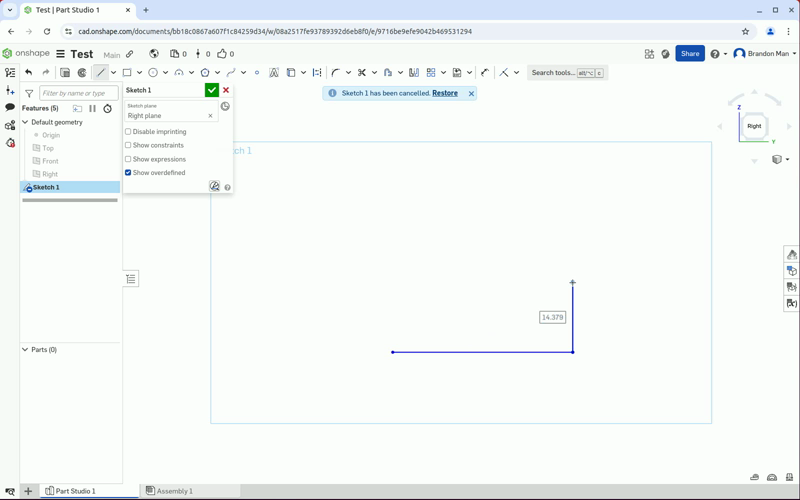
mouse_move(392, 282)
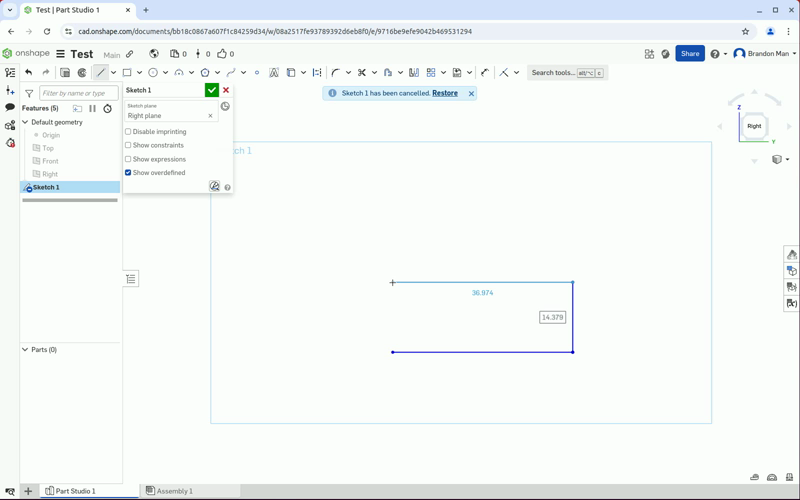
click(392, 282)
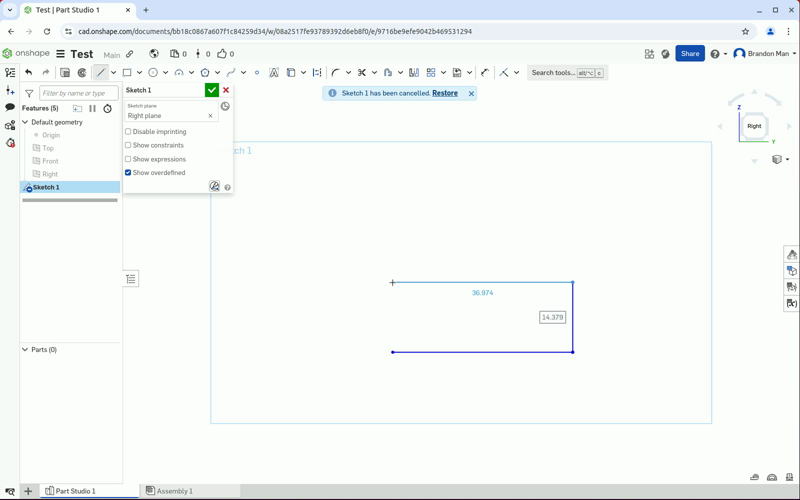
key_up(shift)
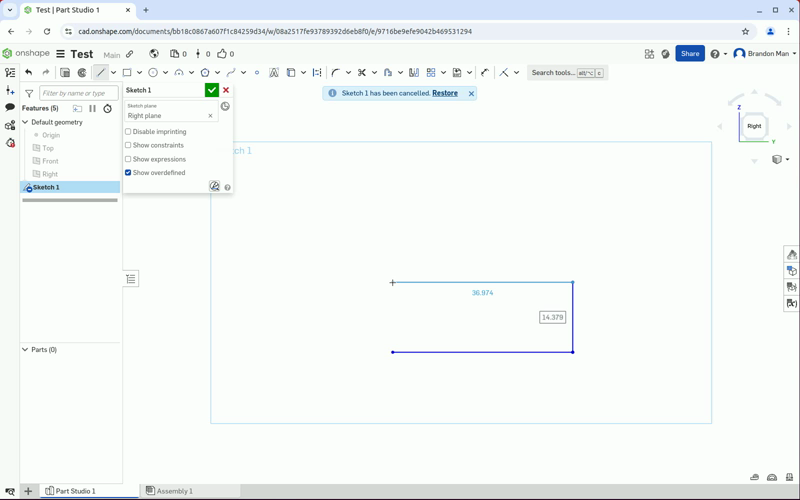
key_down(shift)
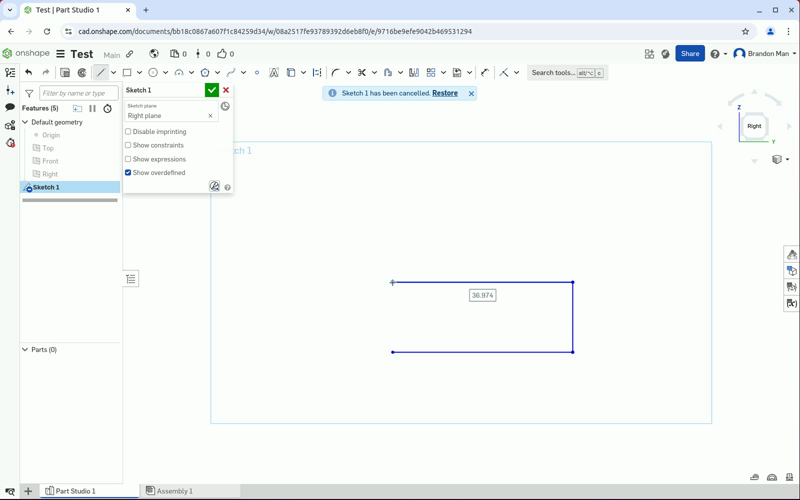
mouse_move(392, 352)
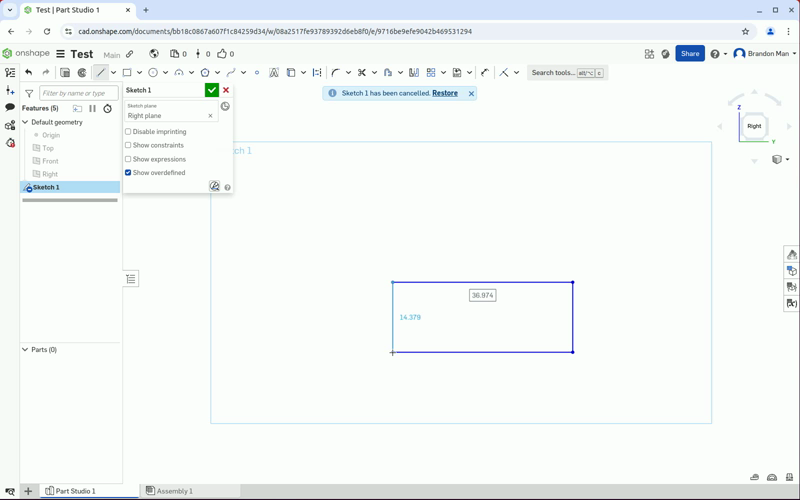
key_up(shift)
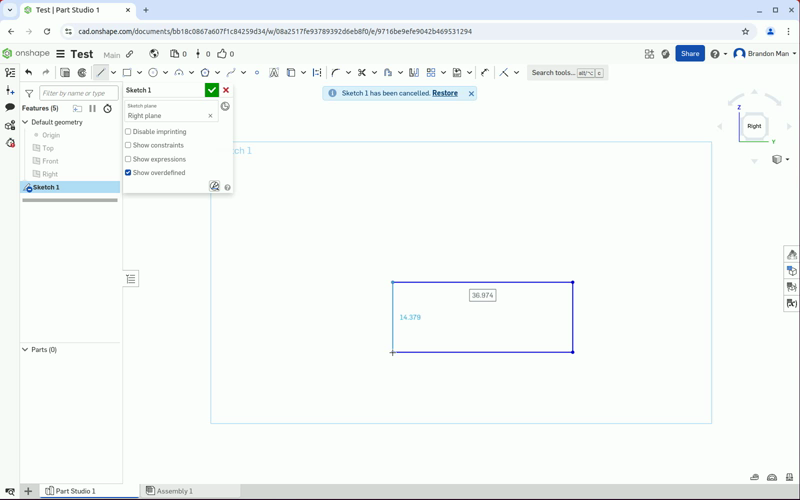
click(392, 352)
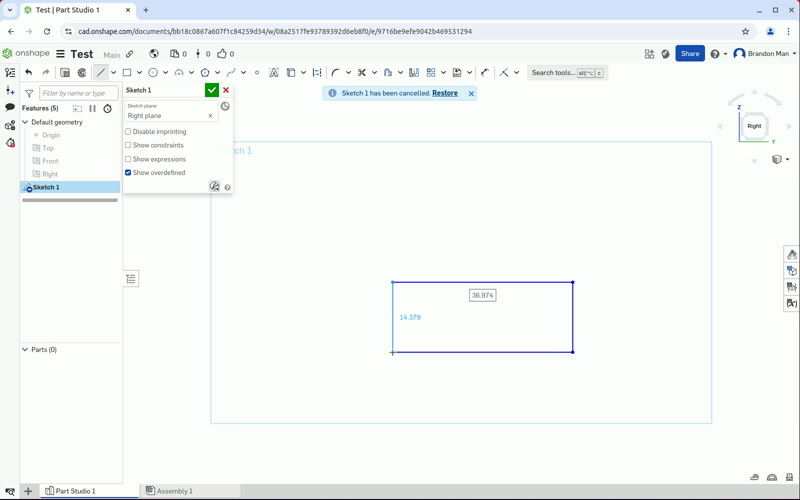
key(esc)
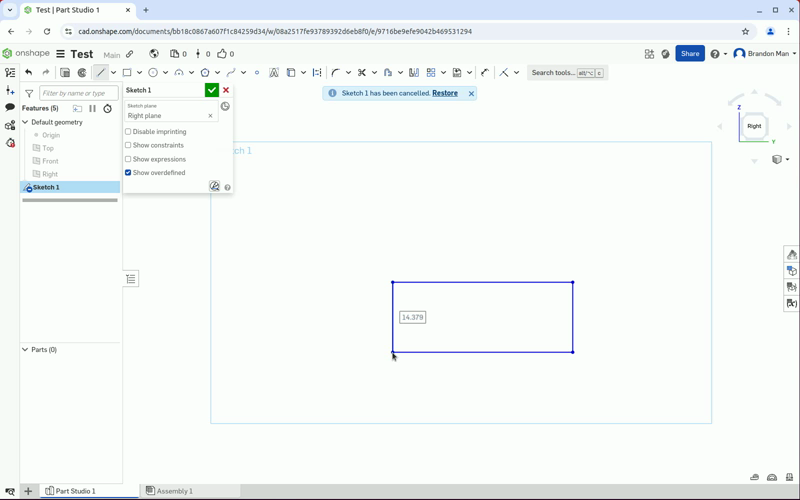
mouse_move(504, 315)
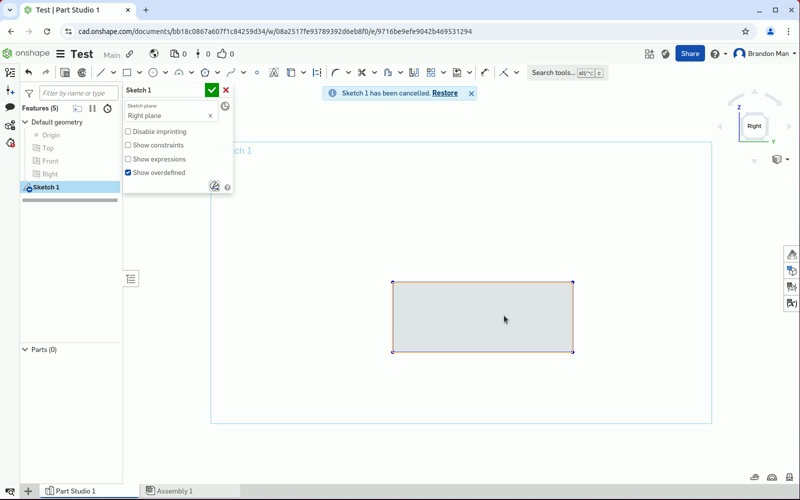
click(504, 315)
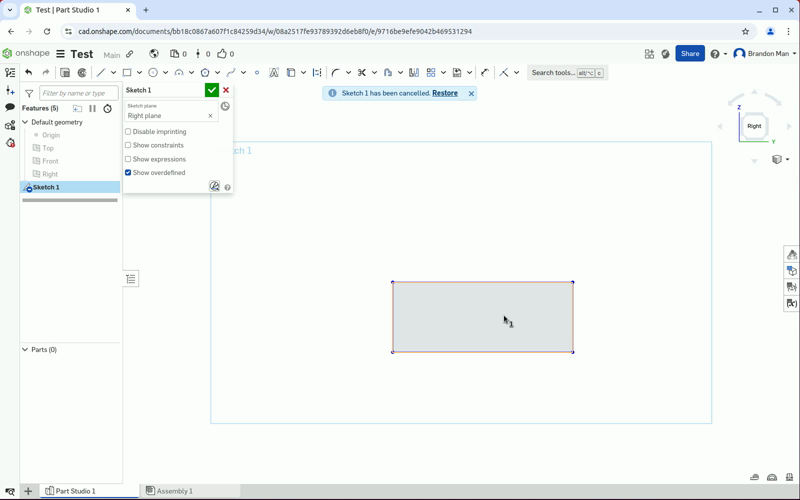
mouse_move(73, 352)
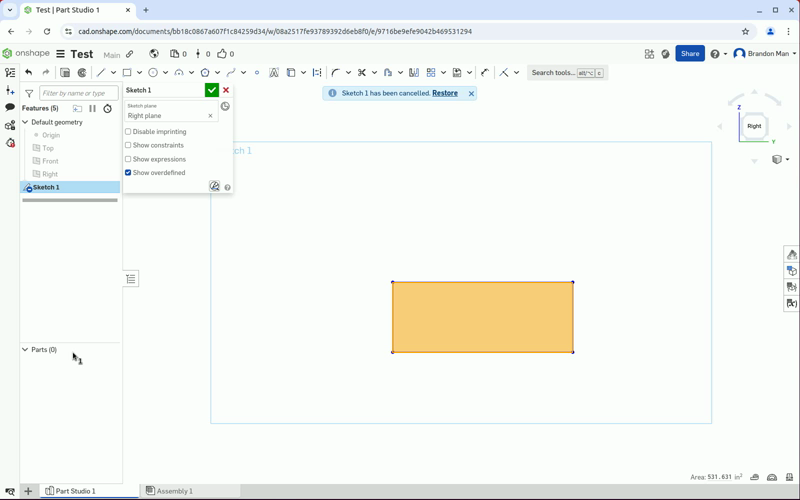
key(shift+y)
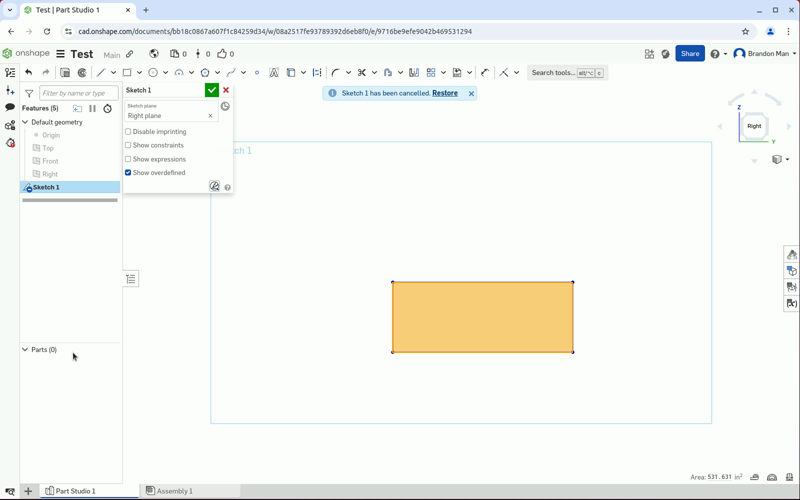
key(shift+e)
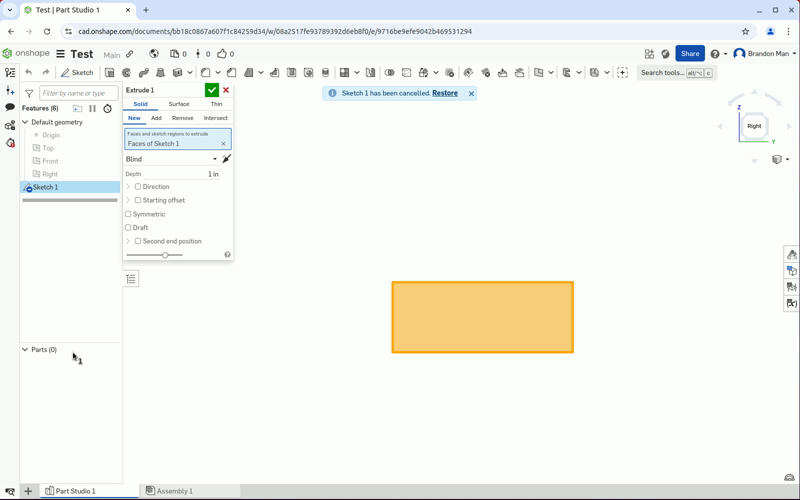
mouse_move(143, 106)
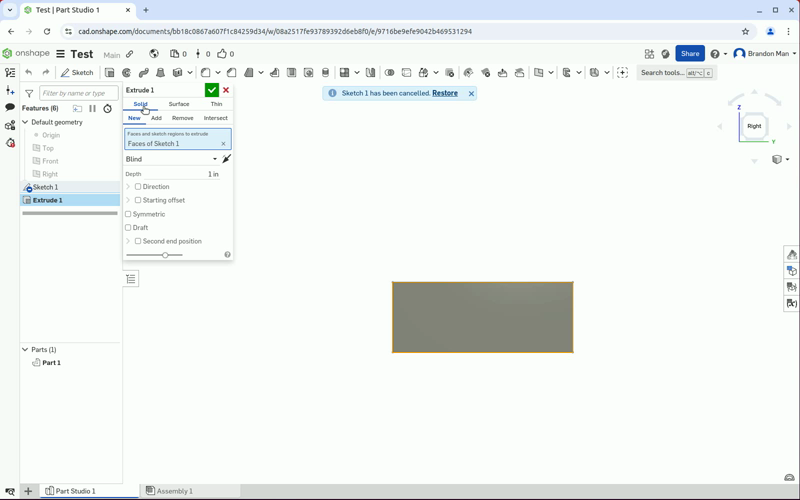
click(143, 106)
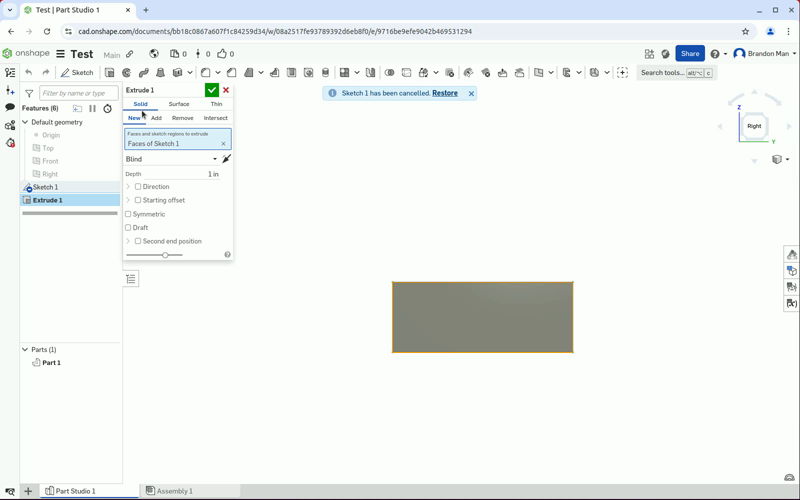
mouse_move(137, 120)
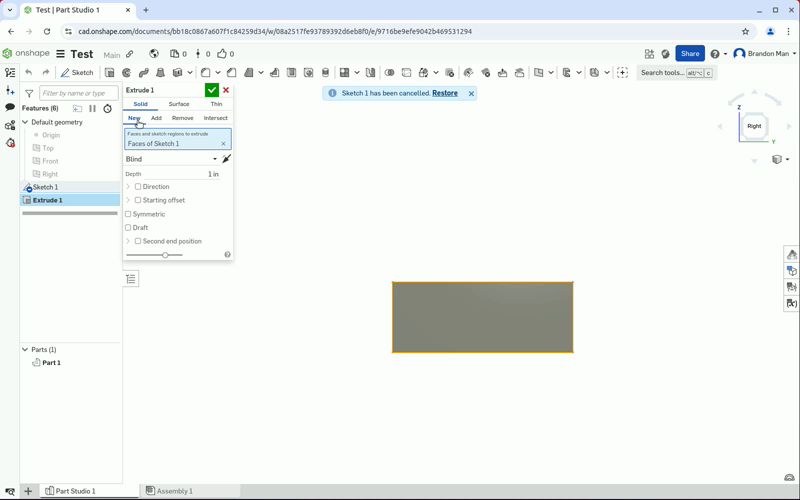
click(137, 120)
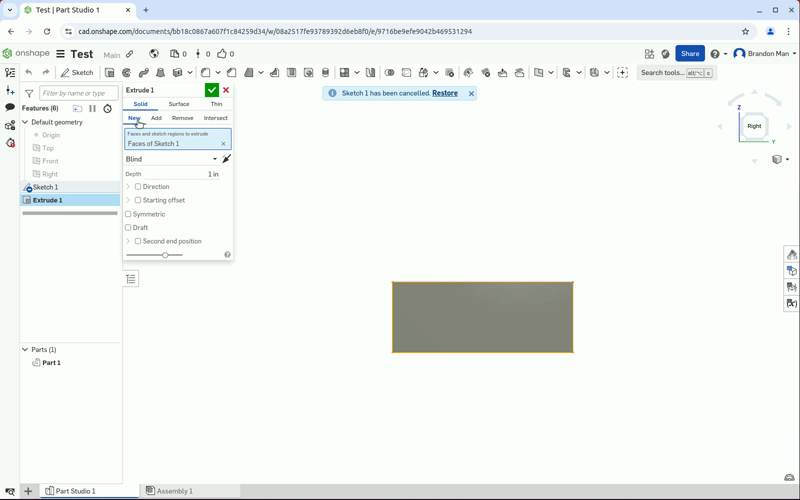
key(tab, 4)
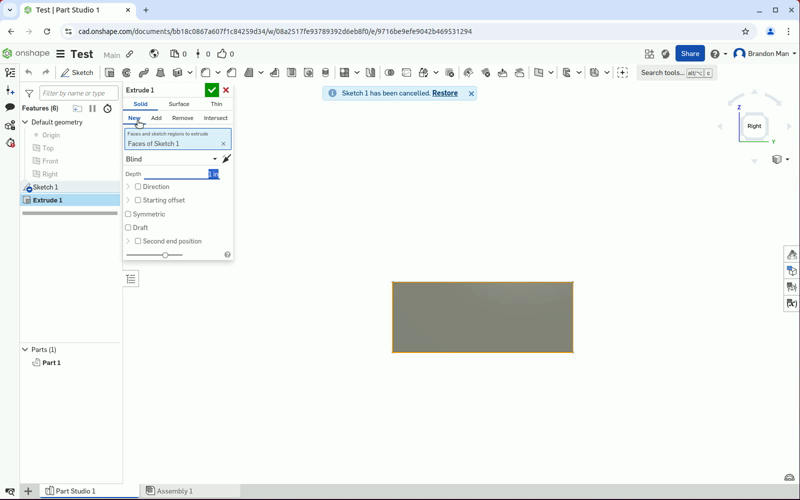
text(13.239)
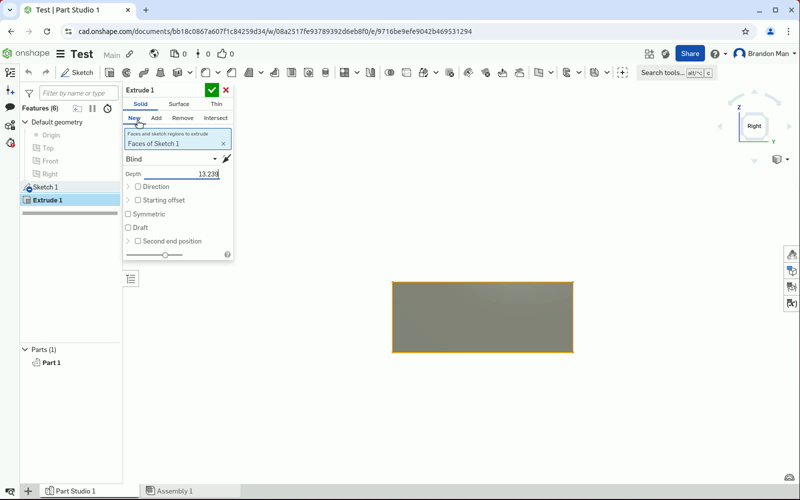
key(enter)
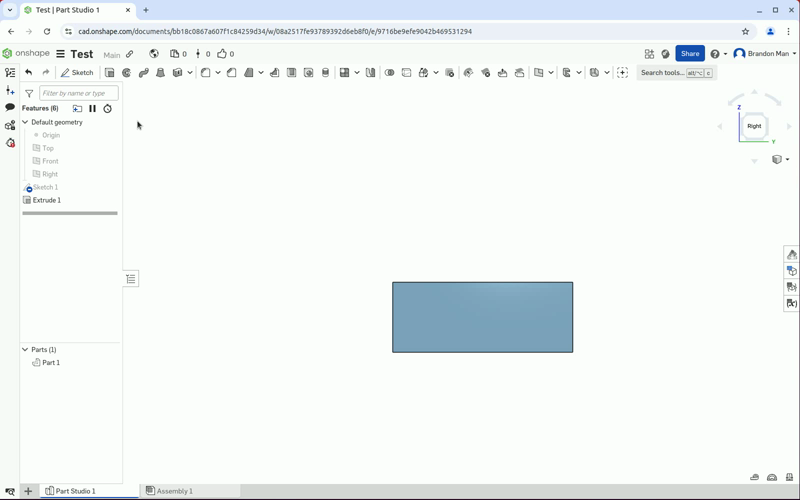
key(shift+h)
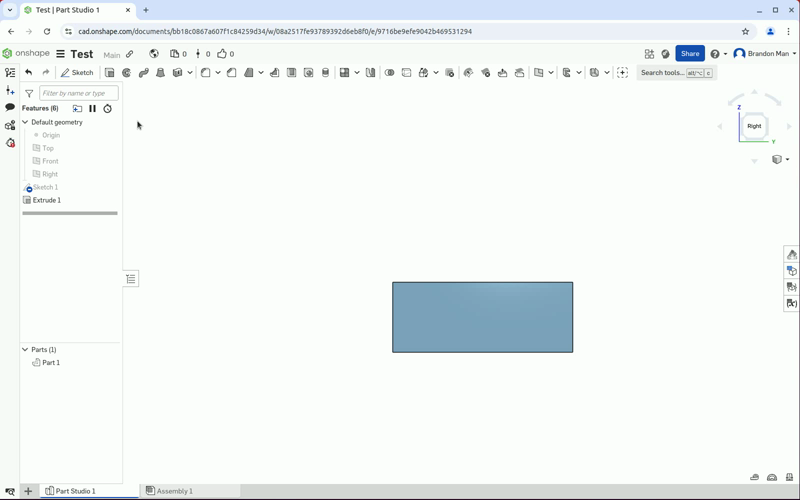
key(shift+h)
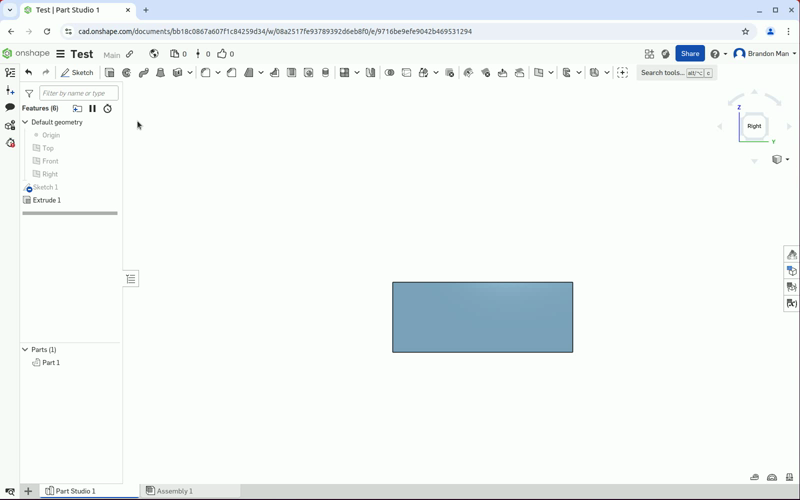
mouse_move(73, 189)
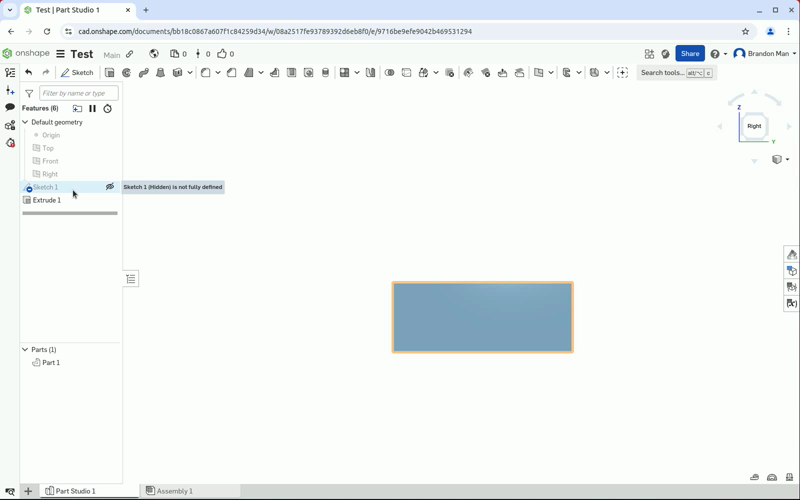
click(73, 189)
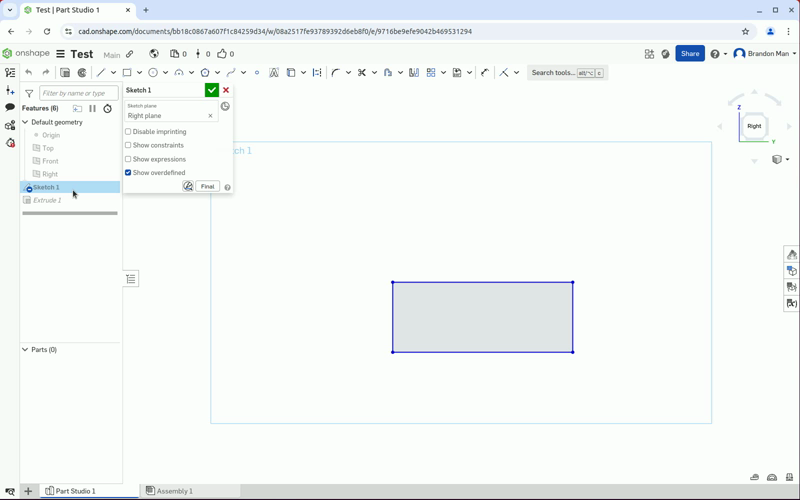
mouse_move(229, 92)
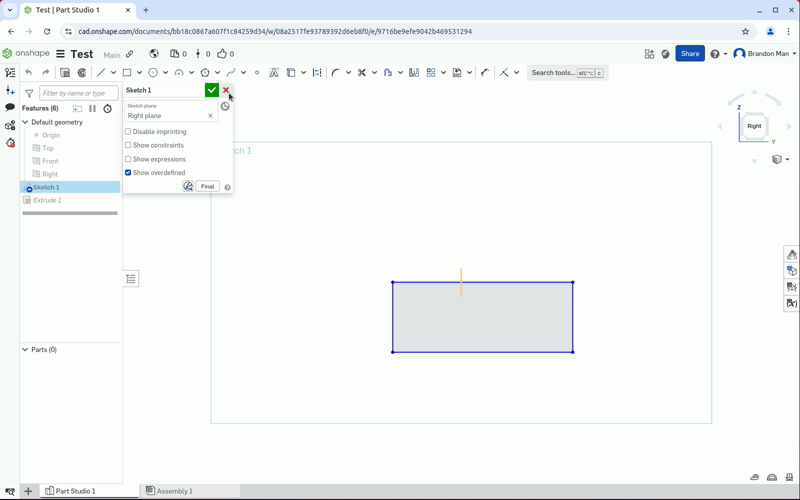
click(229, 92)
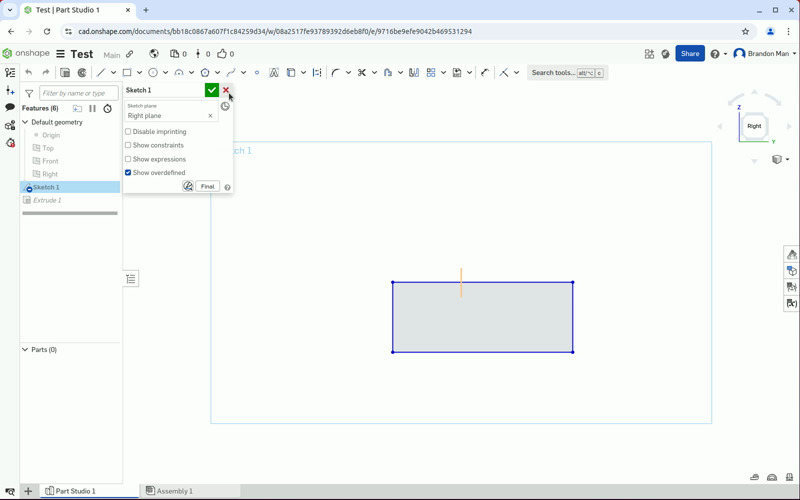
key(shift+s)
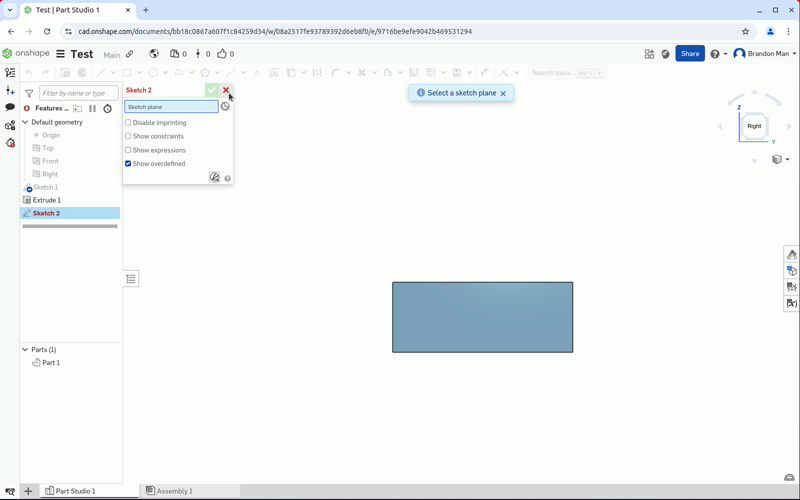
mouse_move(73, 176)
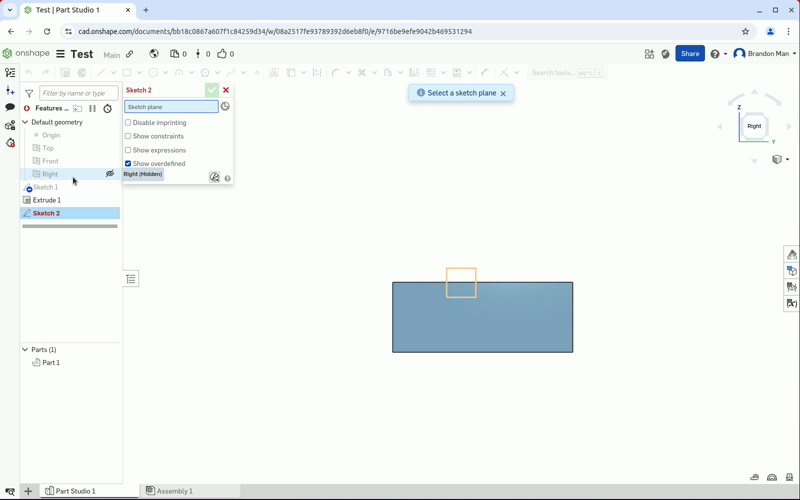
click(73, 176)
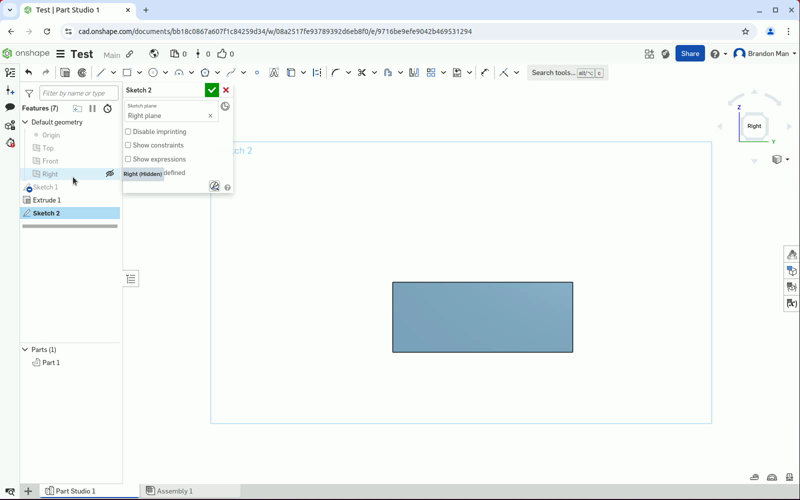
mouse_move(73, 352)
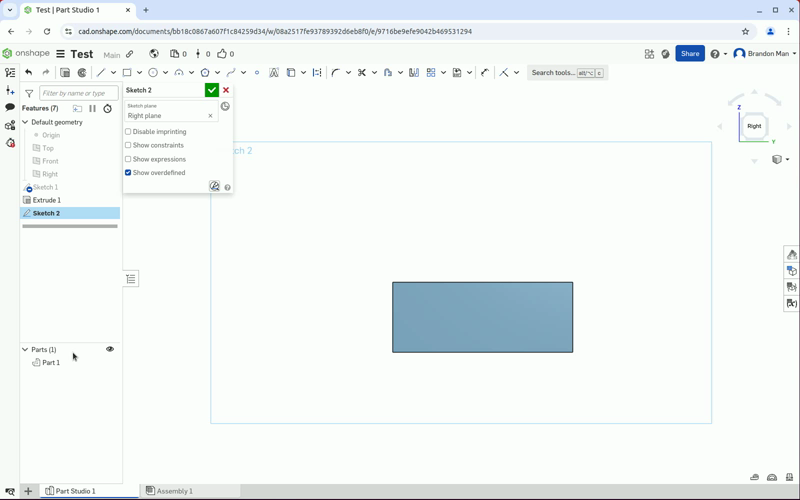
key(y)
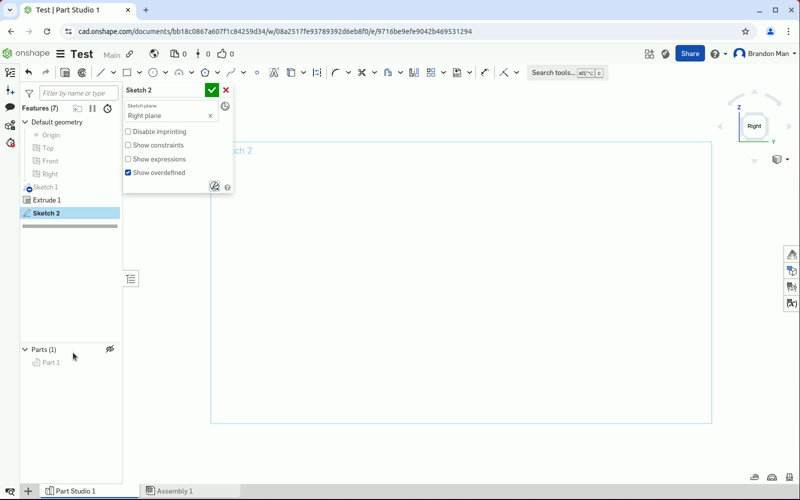
key(c)
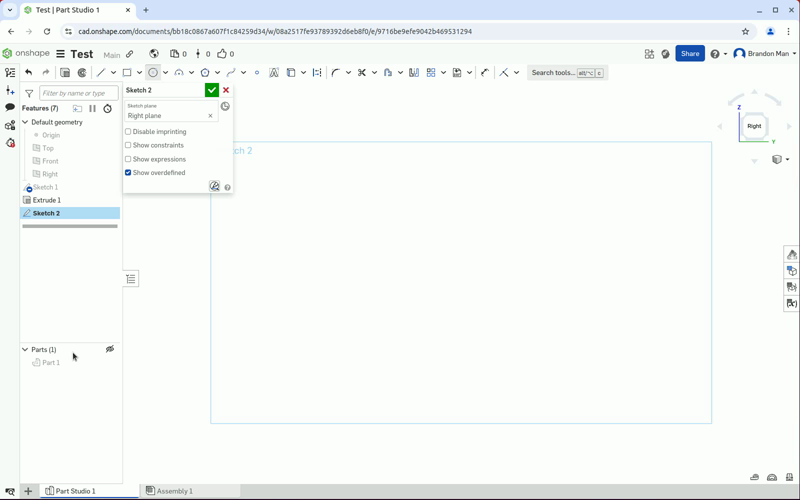
key_down(shift)
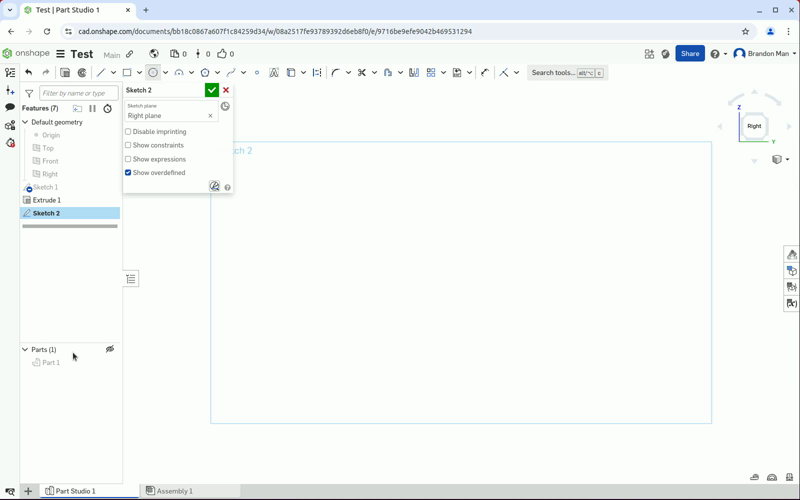
mouse_move(457, 319)
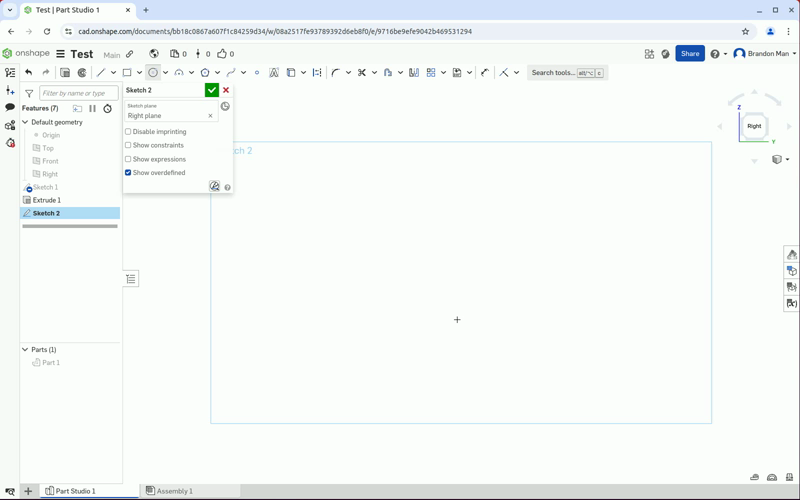
click(457, 319)
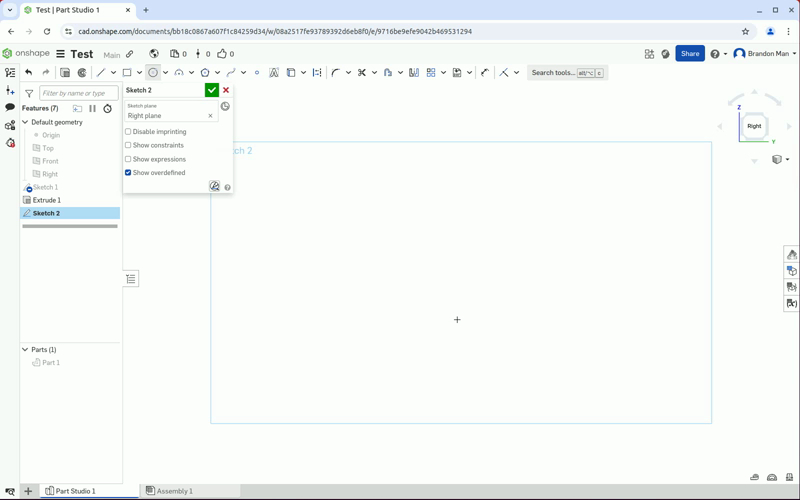
key_up(shift)
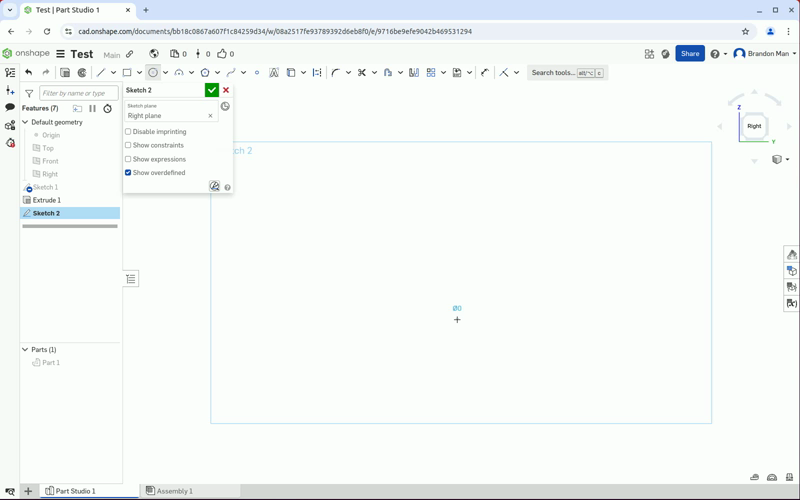
mouse_move(473, 319)
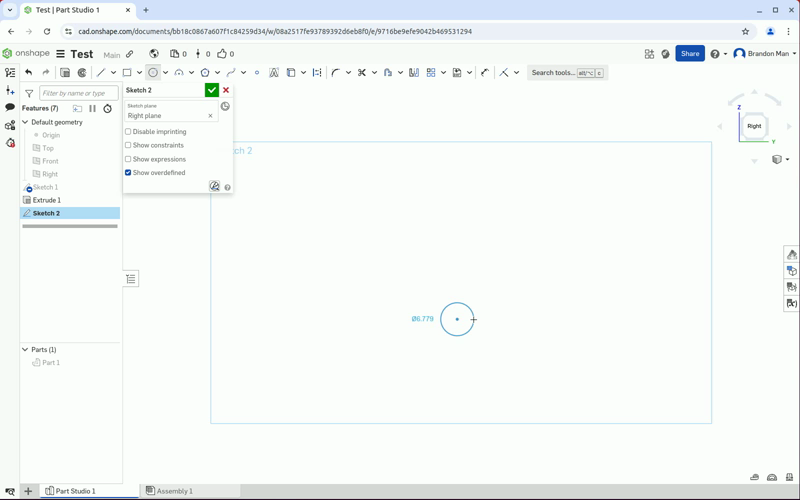
click(473, 319)
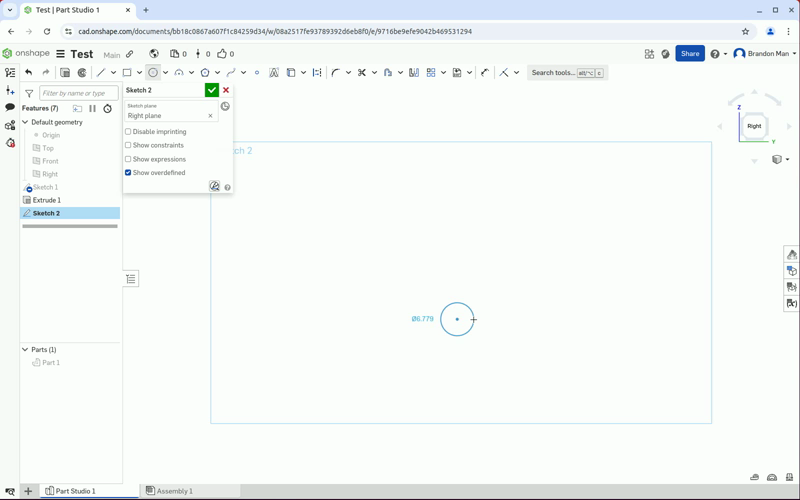
key(esc)
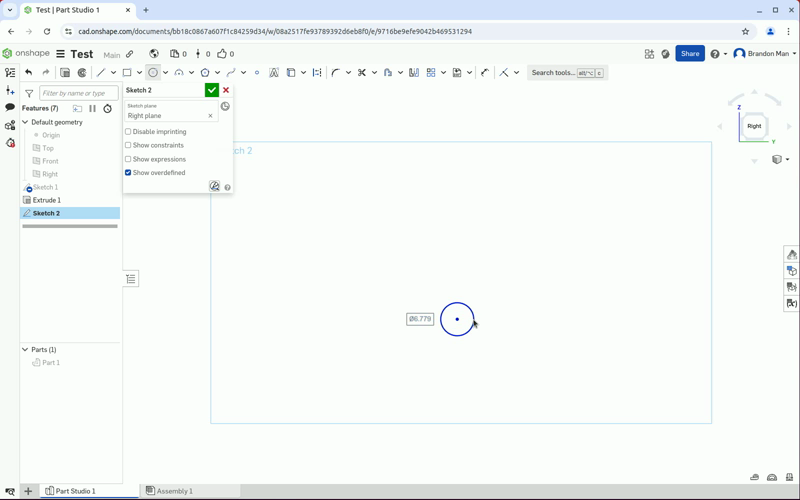
mouse_move(467, 317)
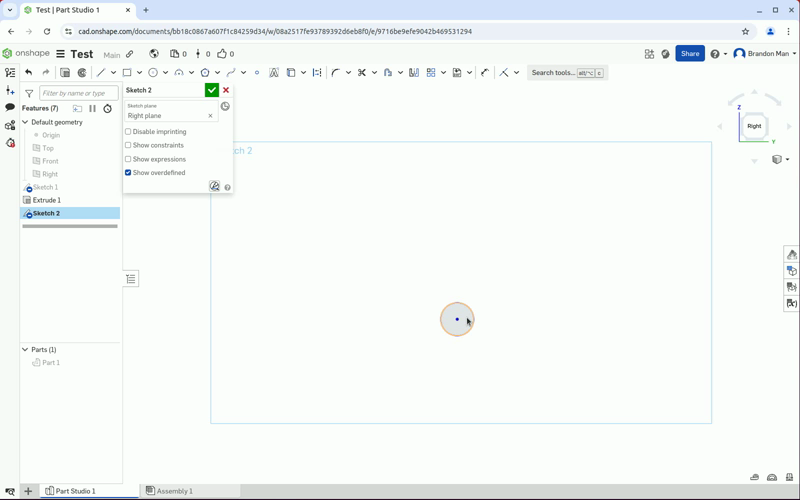
scroll(6)
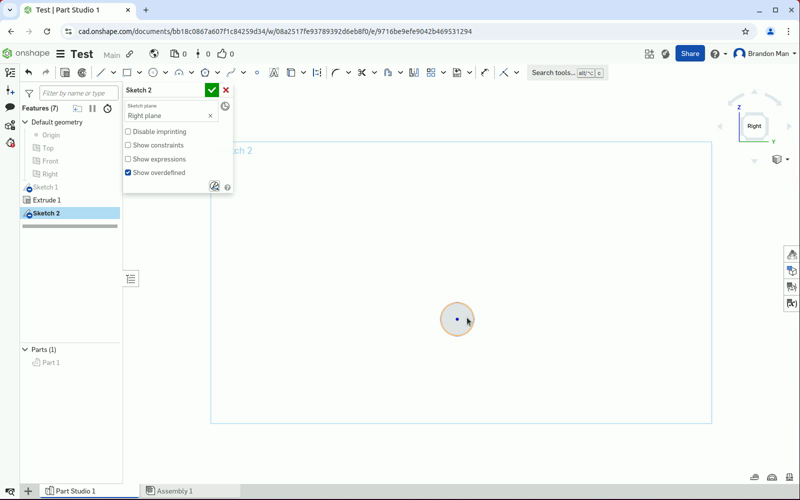
scroll(6)
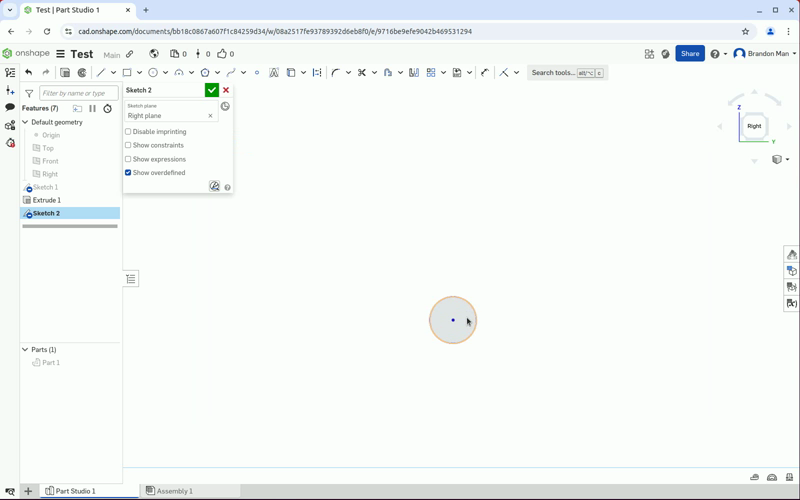
scroll(6)
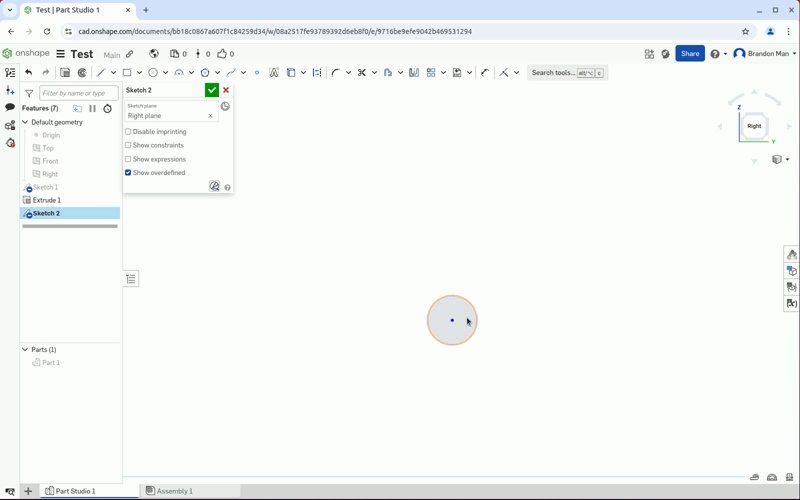
scroll(6)
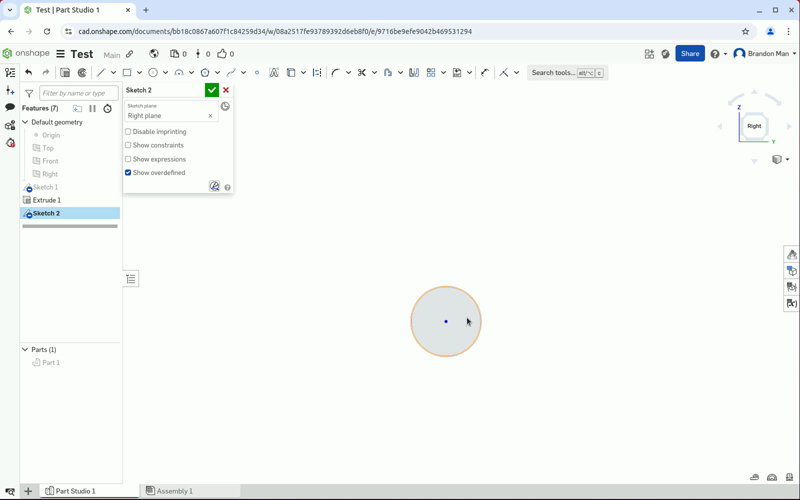
scroll(6)
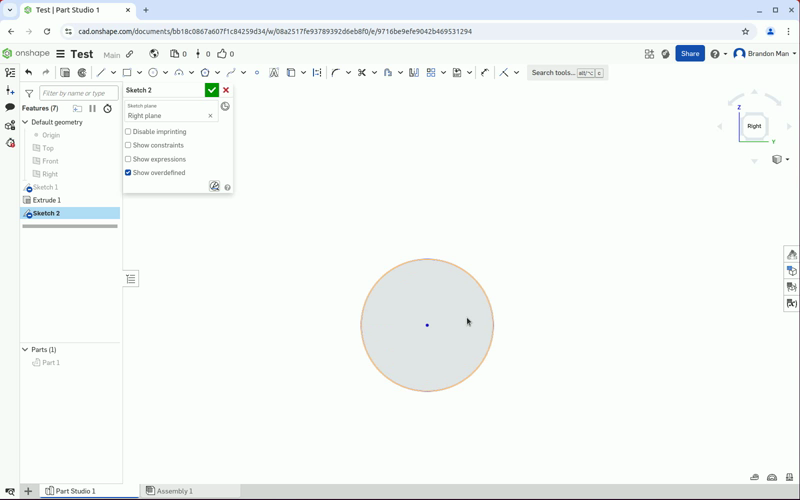
scroll(6)
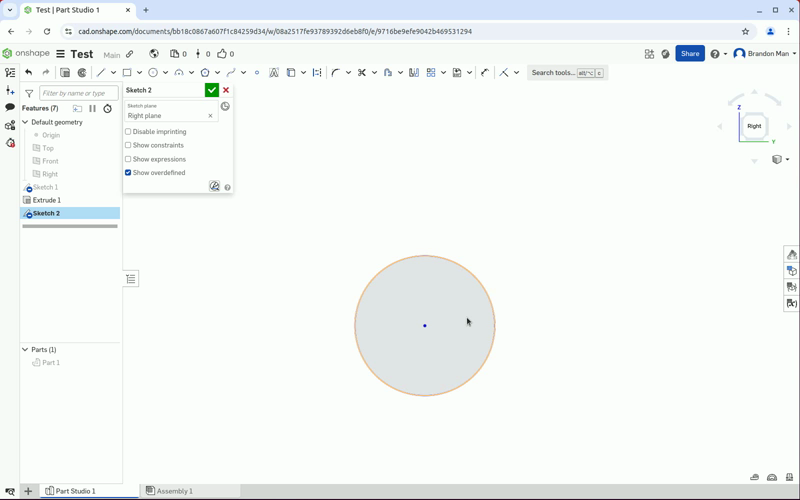
scroll(6)
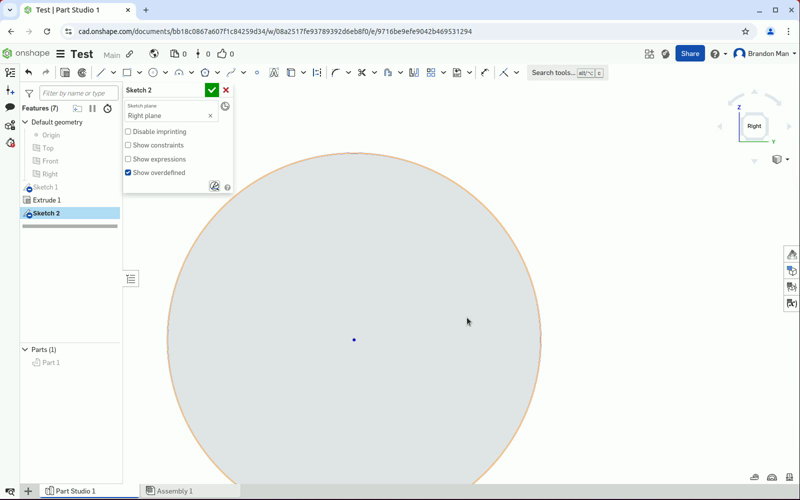
click(467, 317)
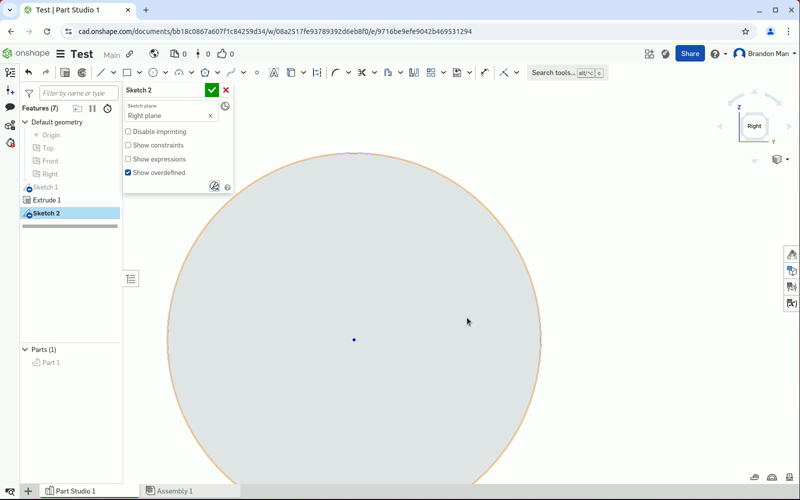
scroll(-6)
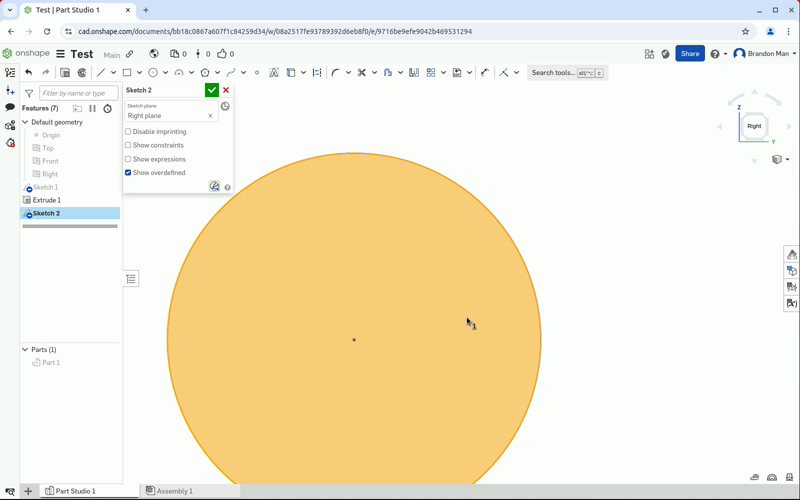
scroll(-6)
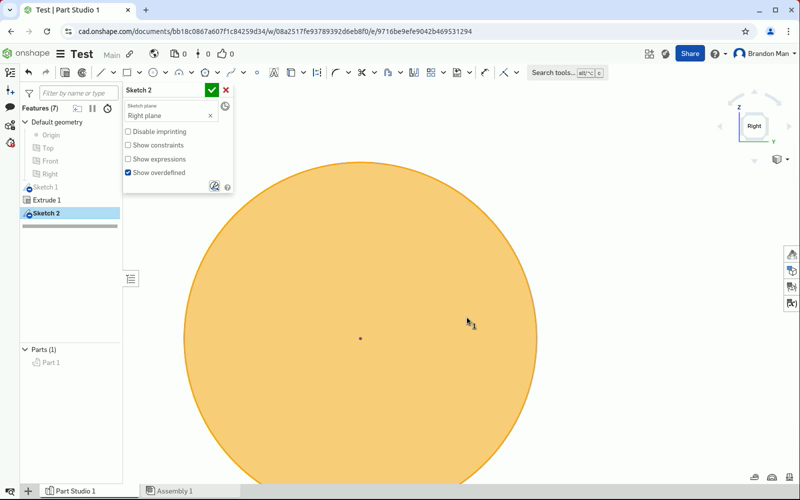
scroll(-6)
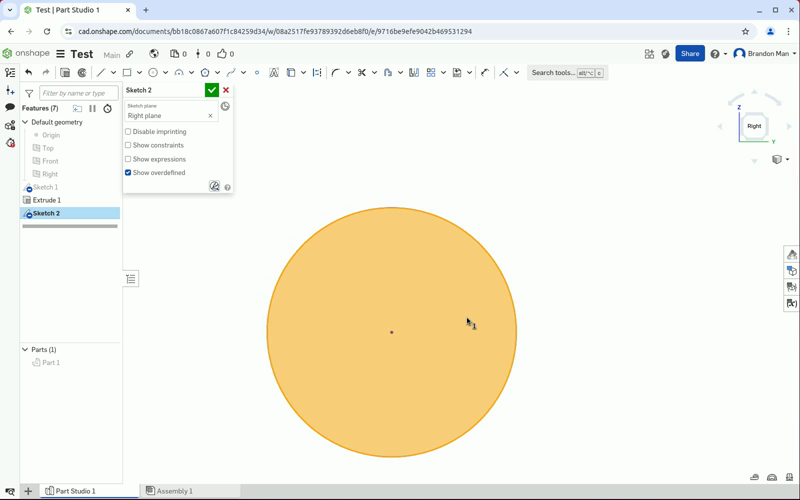
scroll(-6)
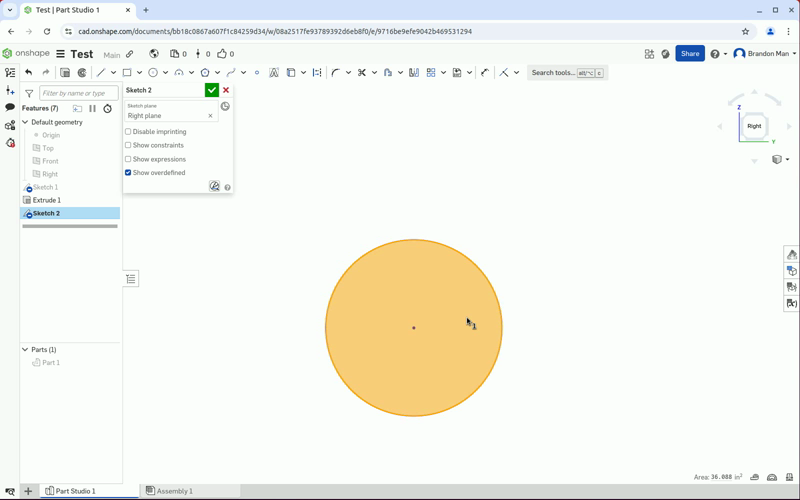
scroll(-6)
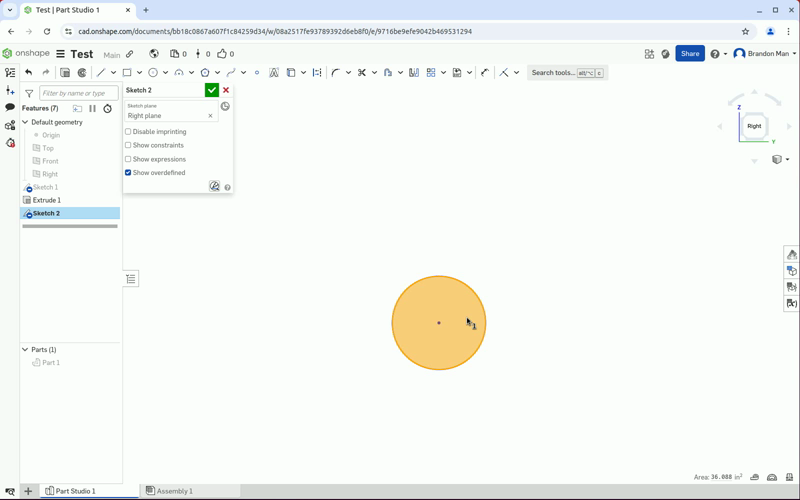
scroll(-6)
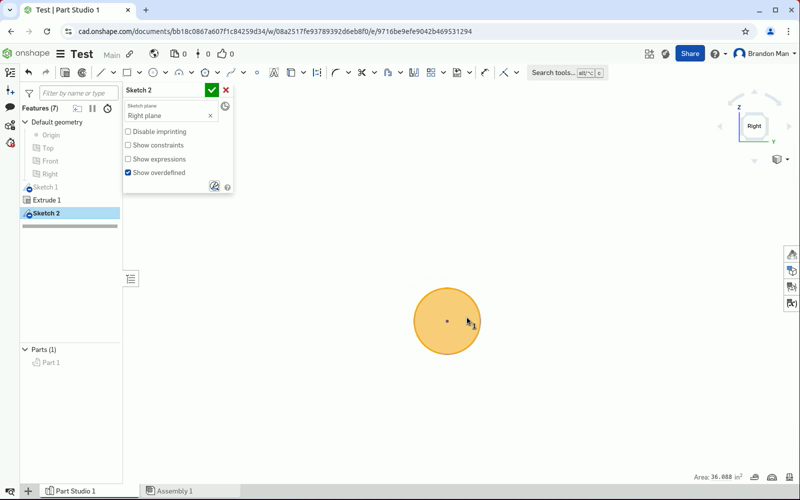
scroll(-6)
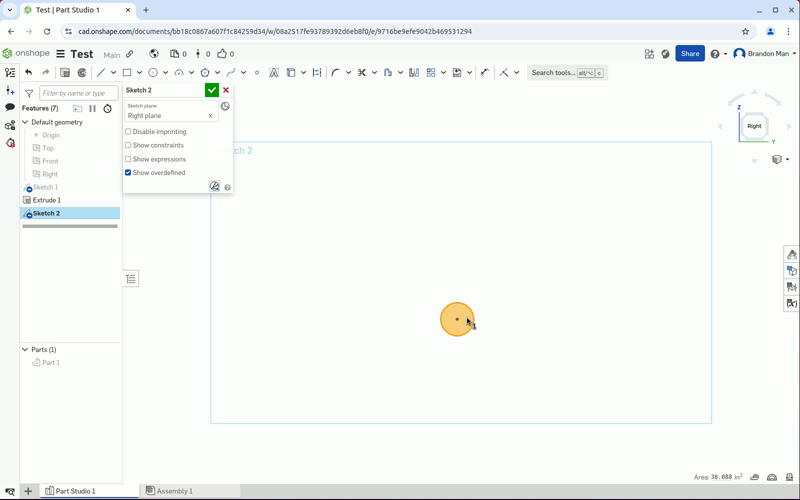
mouse_move(73, 352)
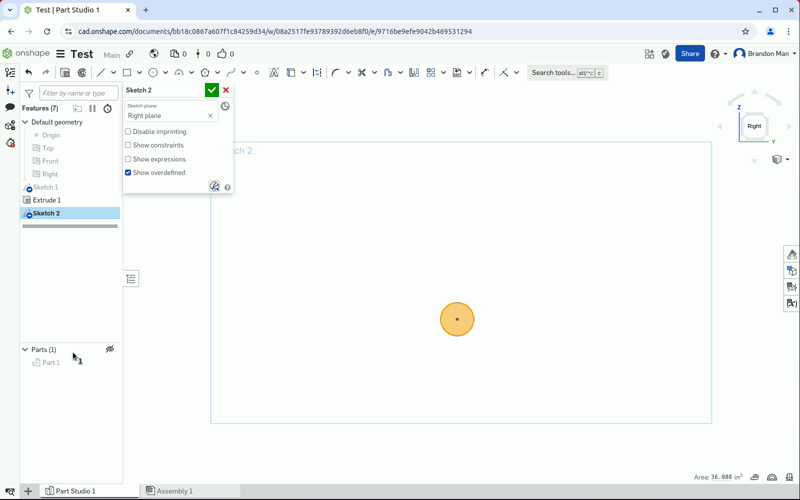
key(shift+y)
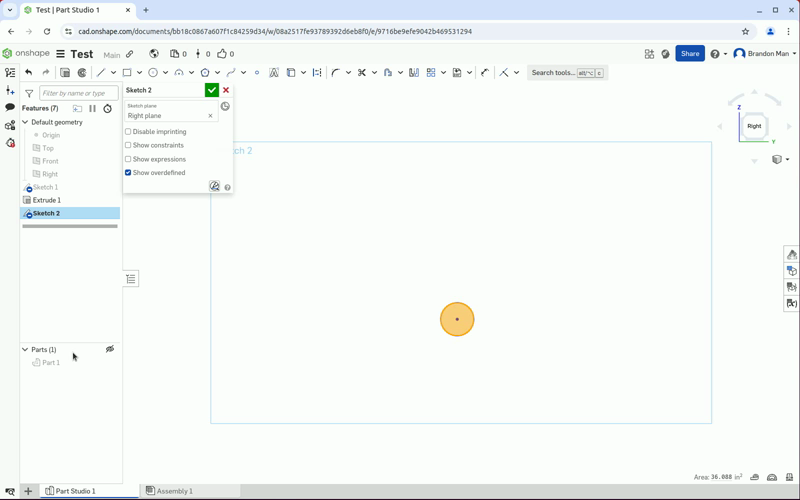
key(shift+e)
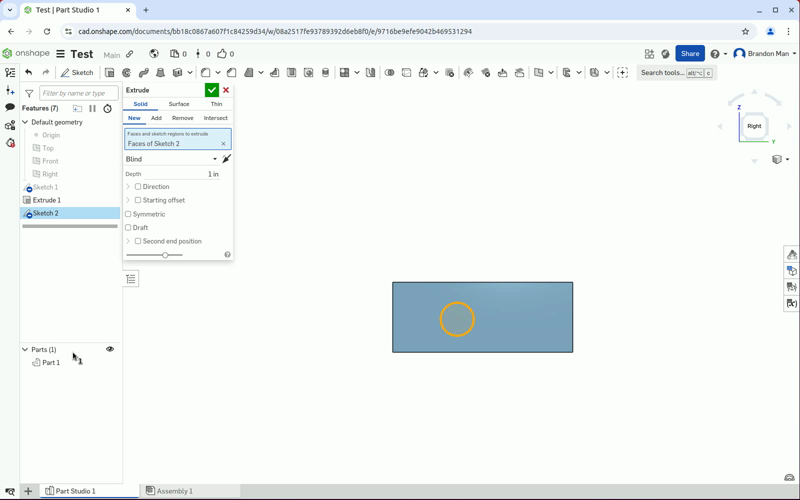
mouse_move(143, 106)
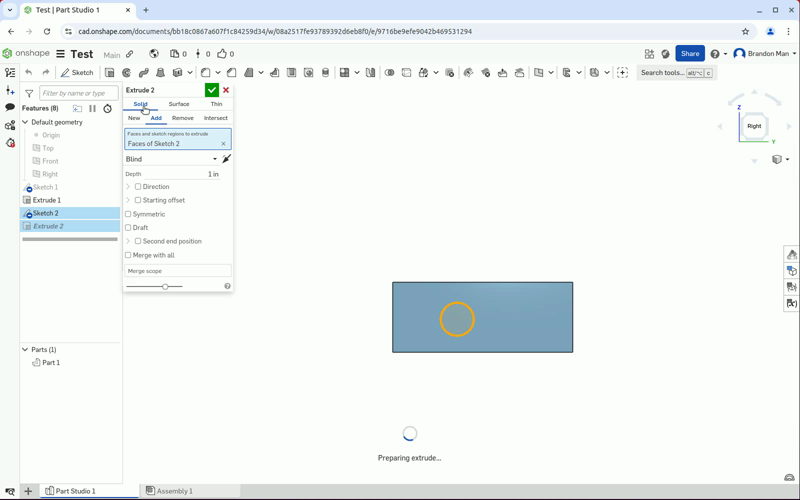
click(143, 106)
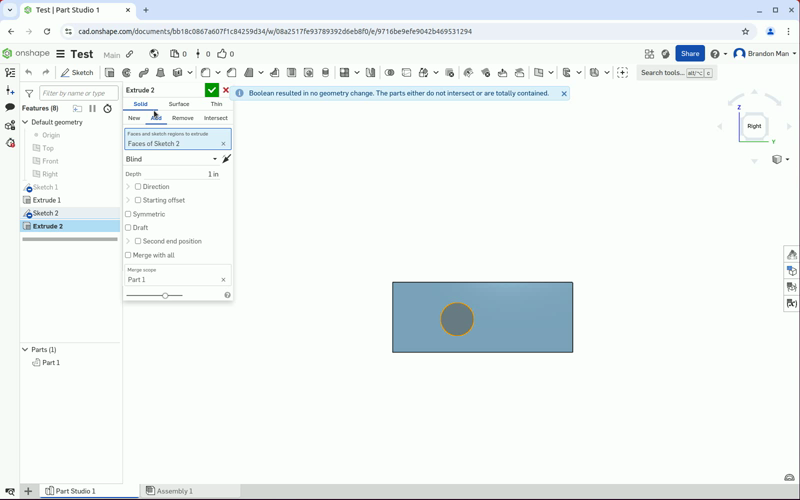
mouse_move(186, 120)
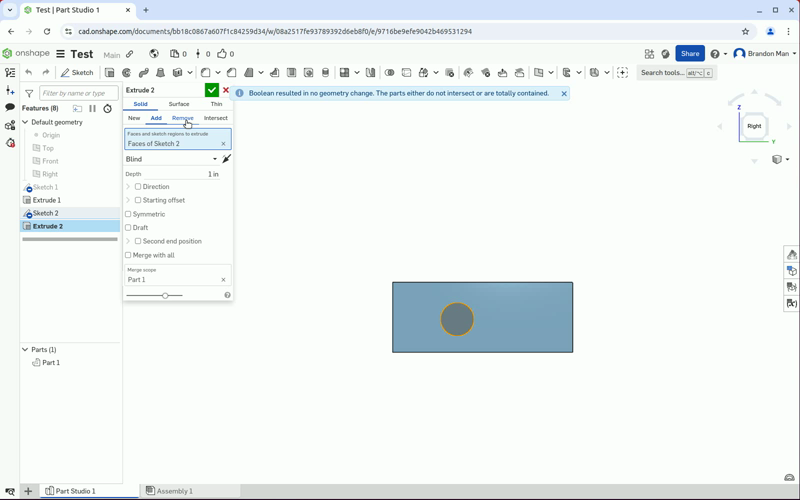
click(186, 120)
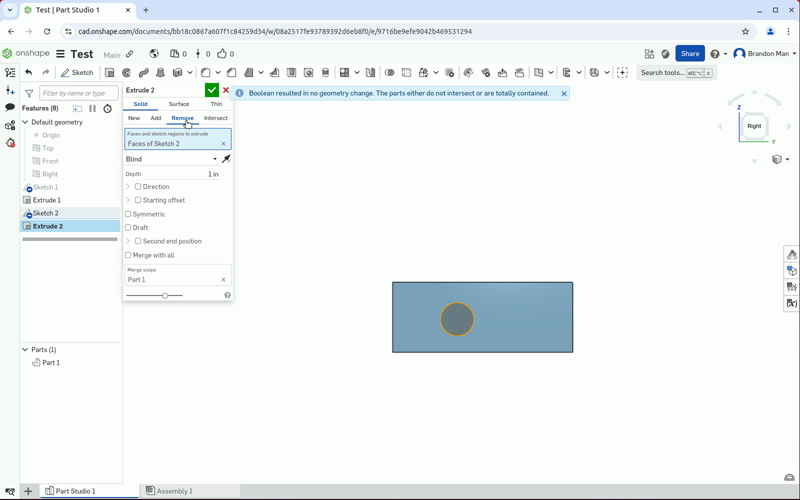
key(tab, 4)
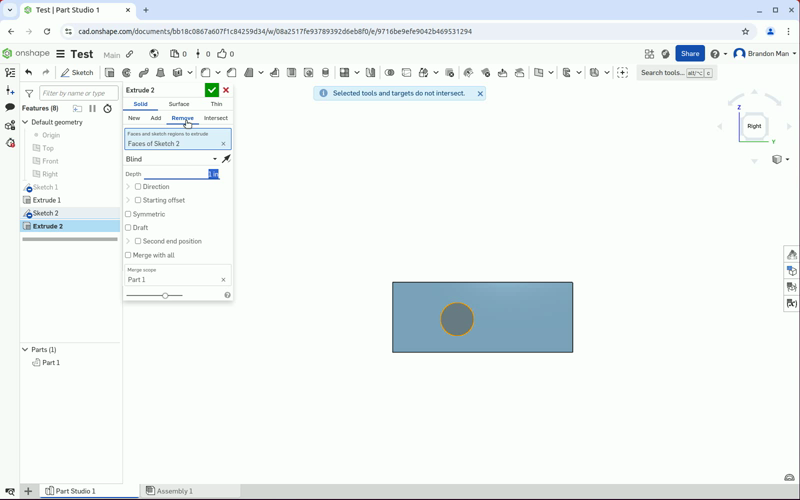
text(-19.979)
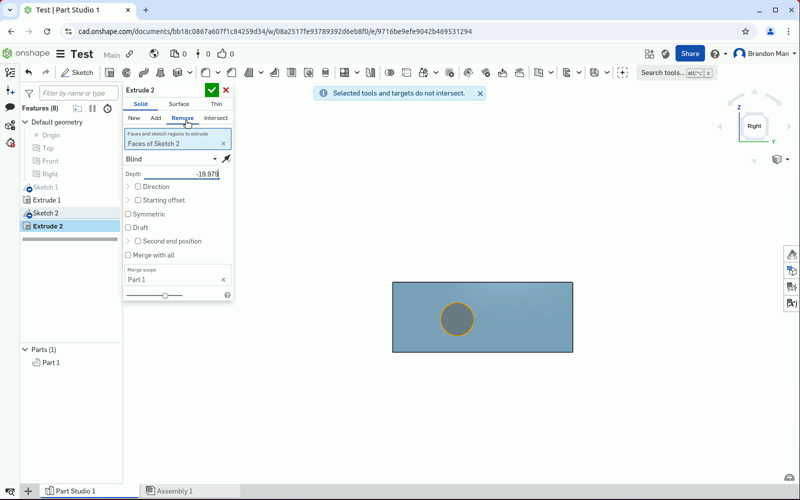
key(tab, 6)
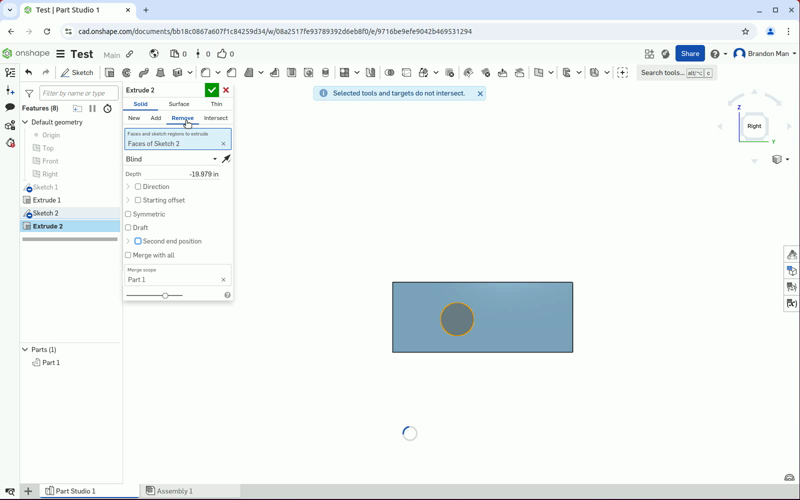
key(space)
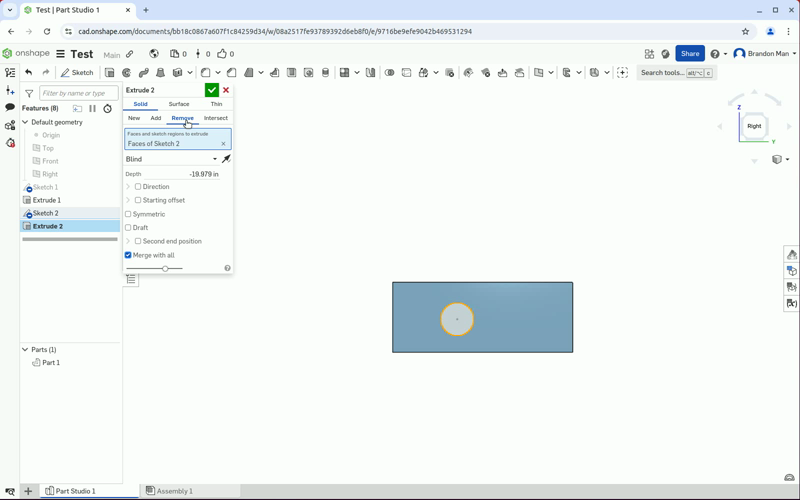
key(enter)
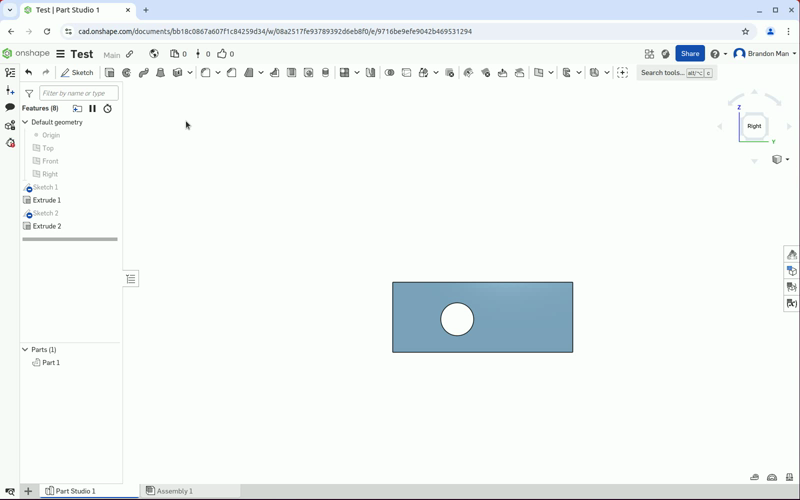
key(shift+h)
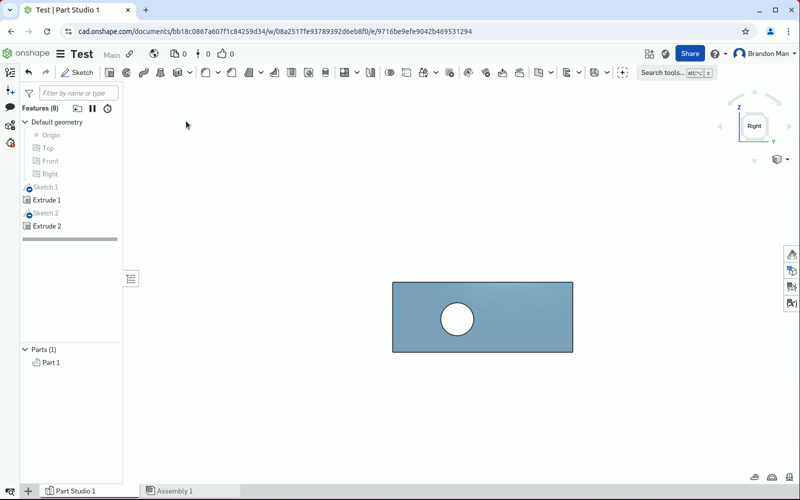
key(shift+h)
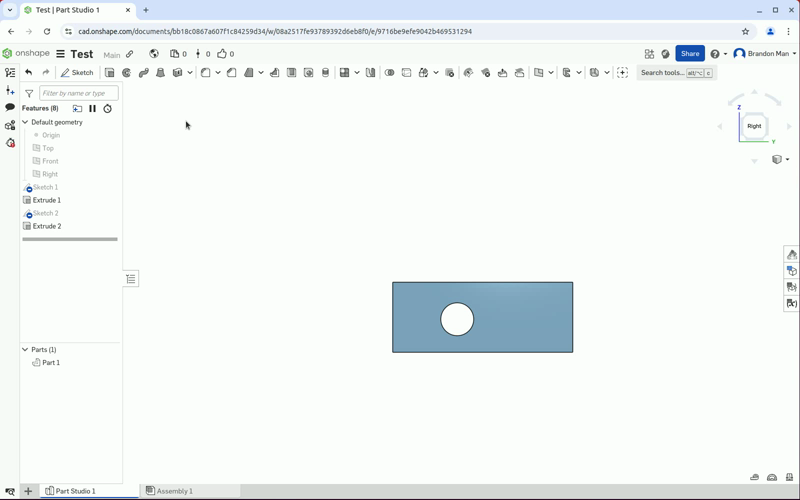
mouse_move(73, 189)
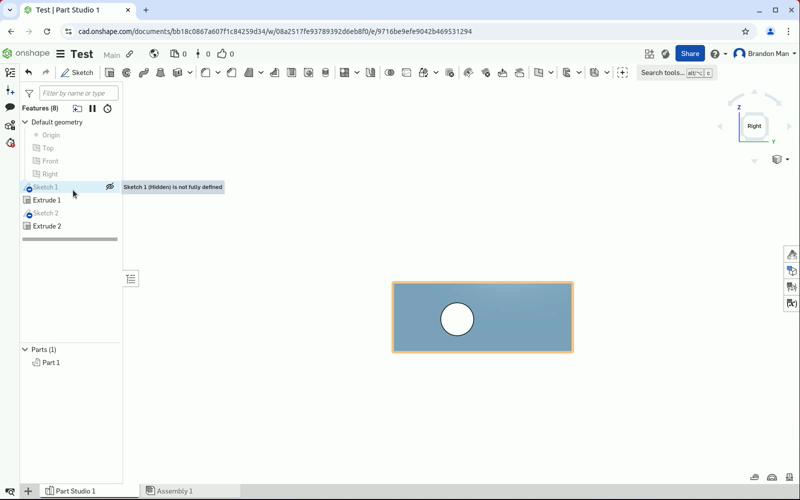
click(73, 189)
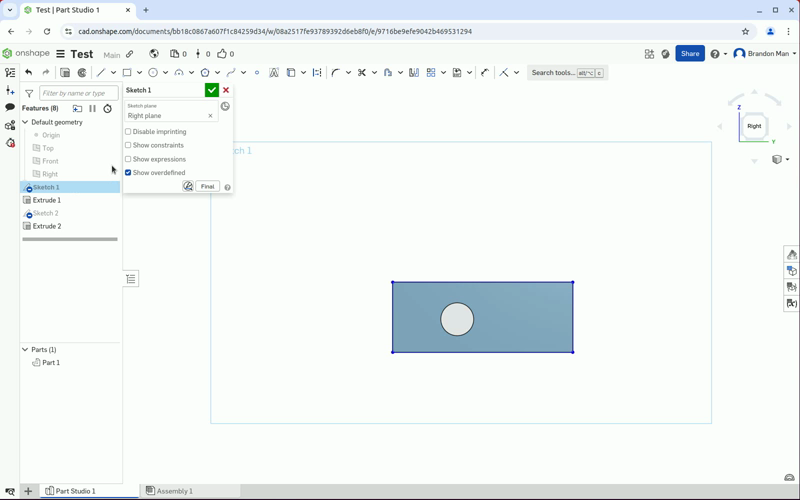
mouse_move(229, 92)
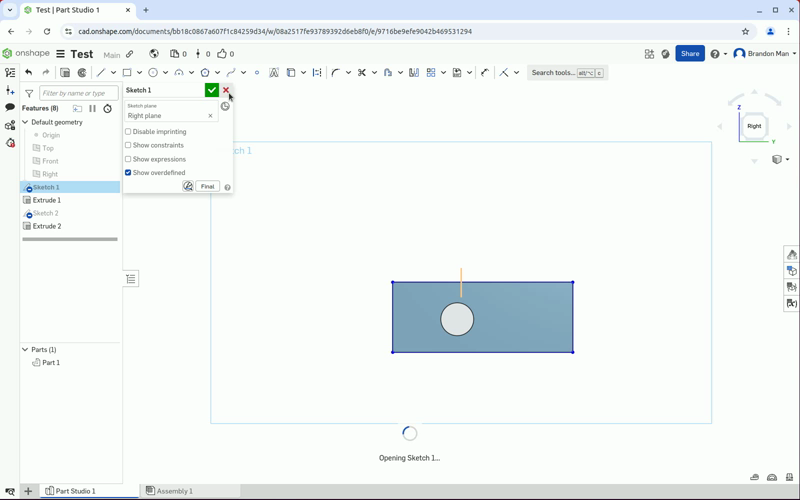
click(229, 92)
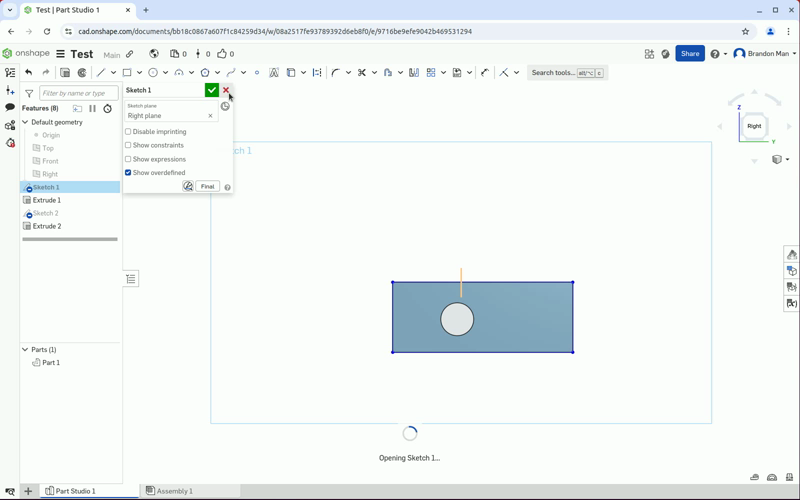
key(shift+s)
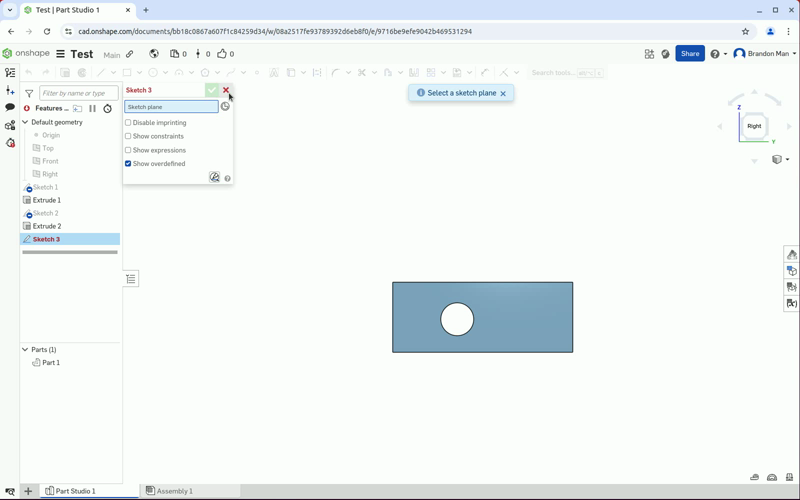
mouse_move(73, 176)
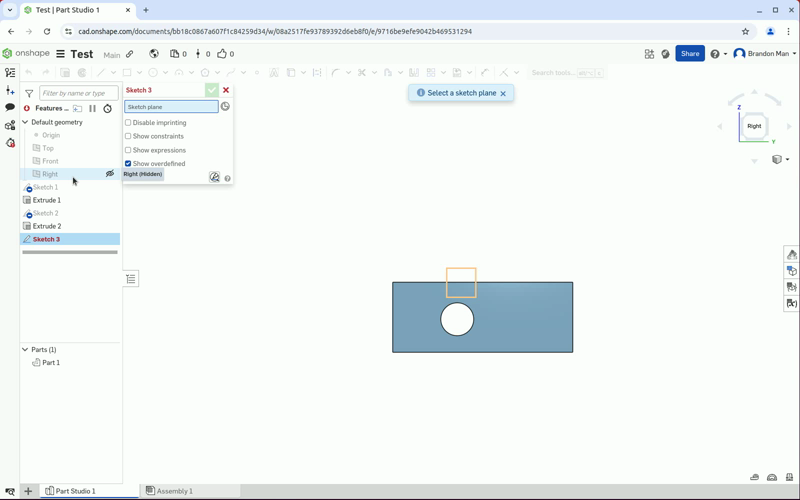
click(73, 176)
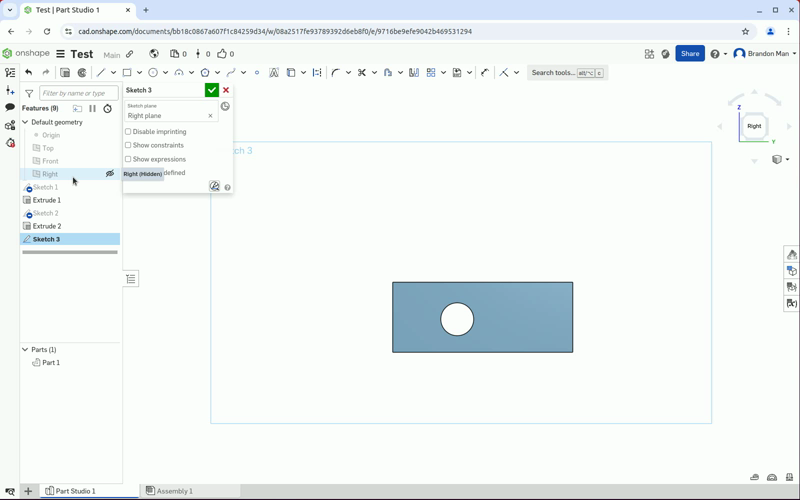
mouse_move(73, 352)
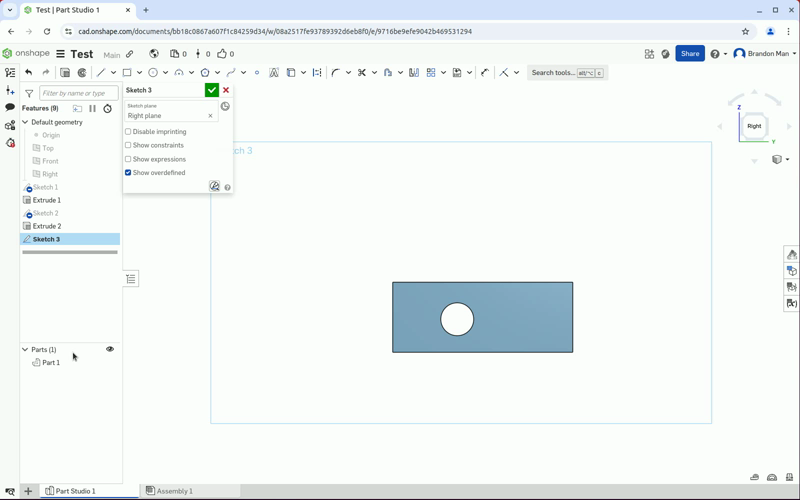
key(y)
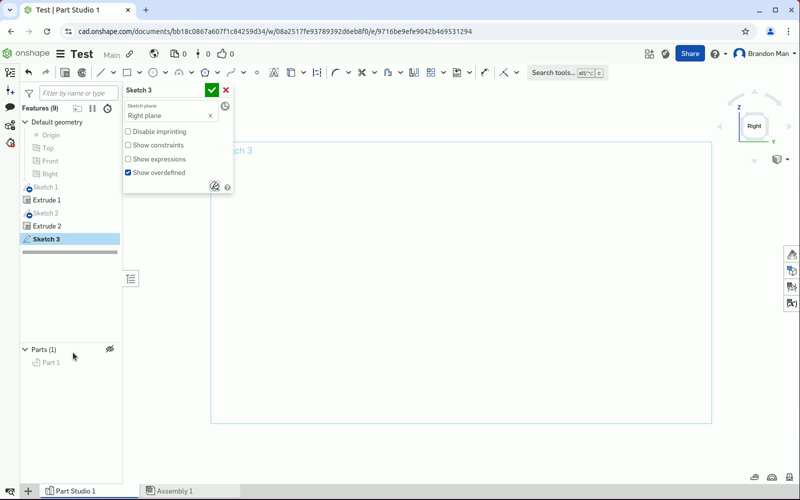
key(l)
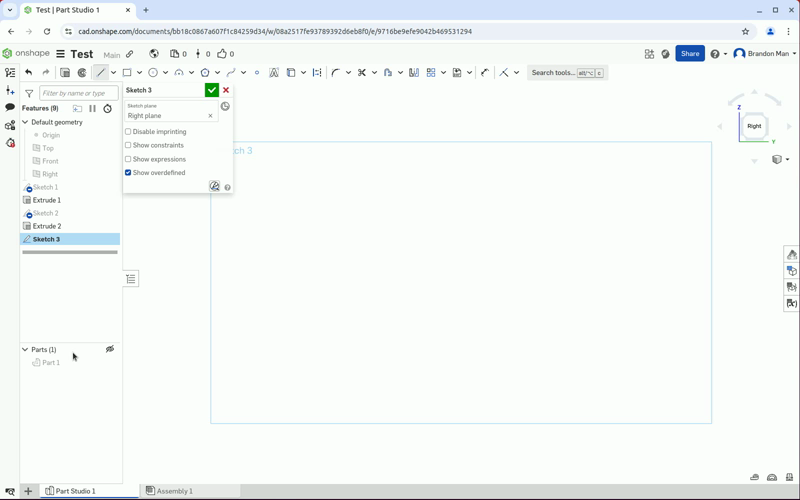
key_down(shift)
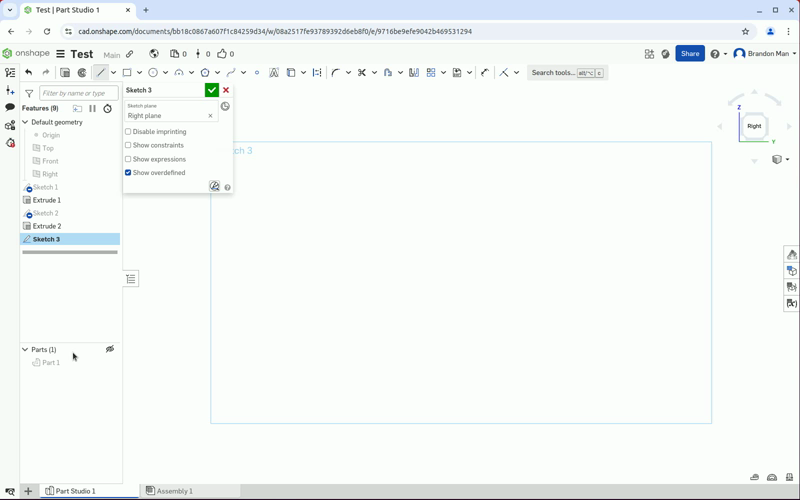
mouse_move(404, 340)
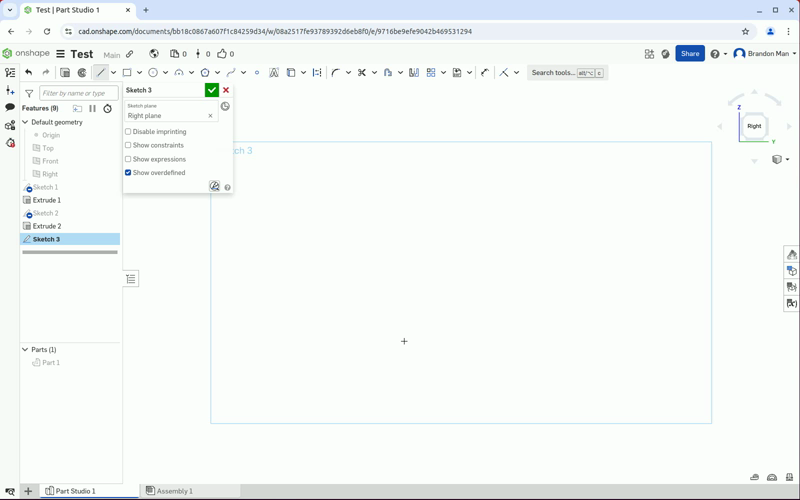
click(404, 340)
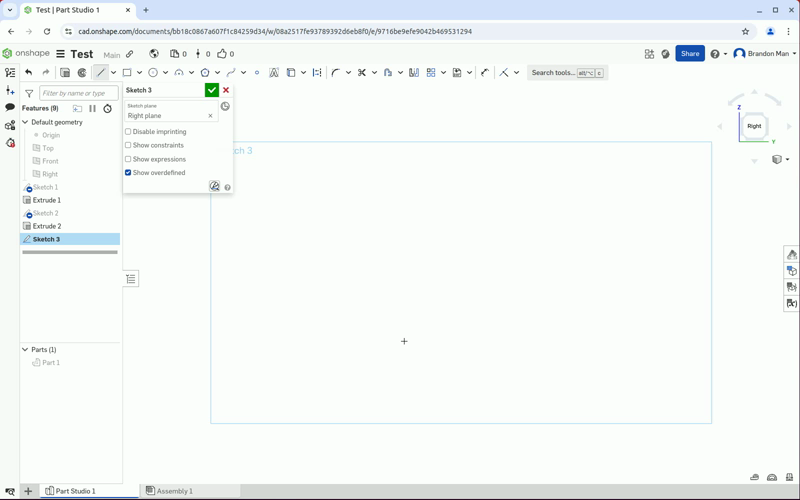
key_up(shift)
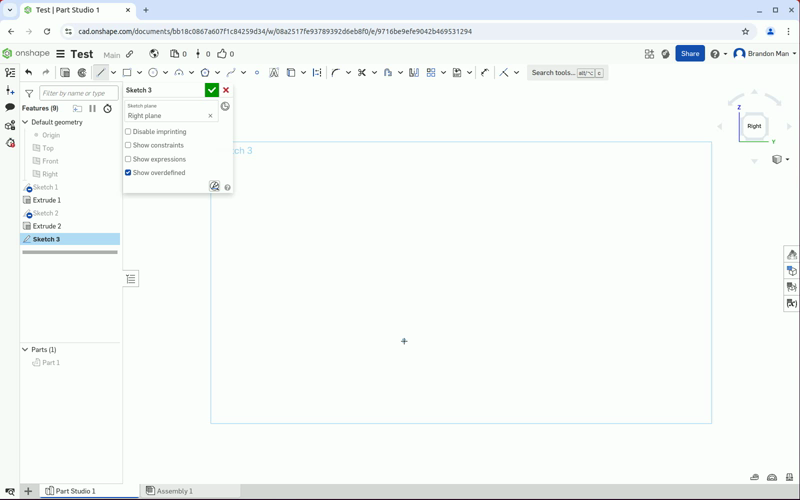
key_down(shift)
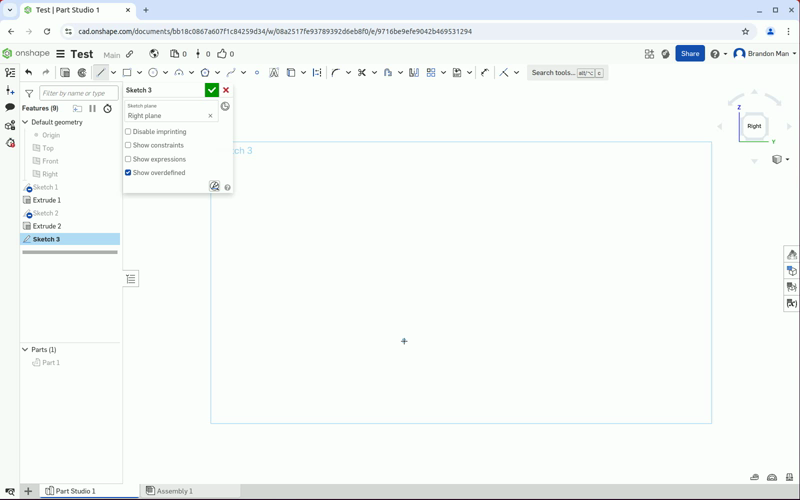
mouse_move(434, 340)
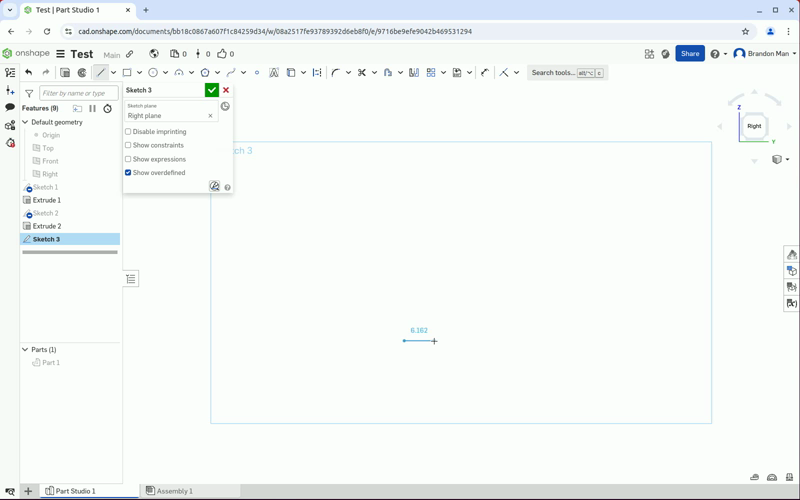
mouse_move(414, 340)
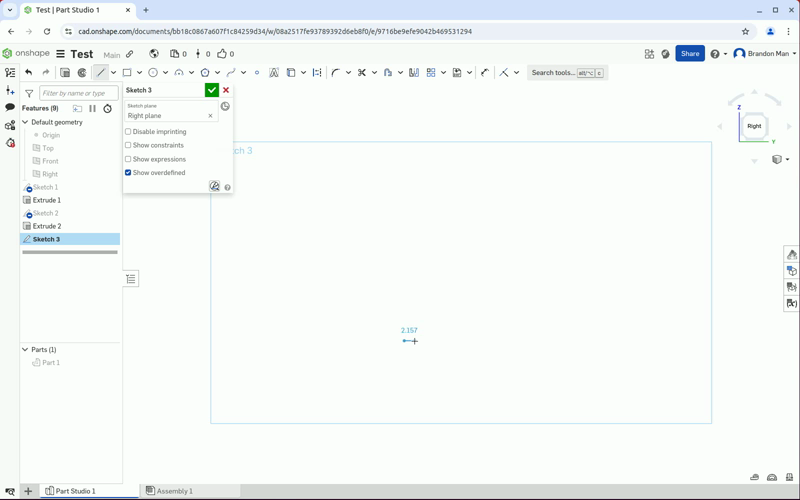
click(414, 340)
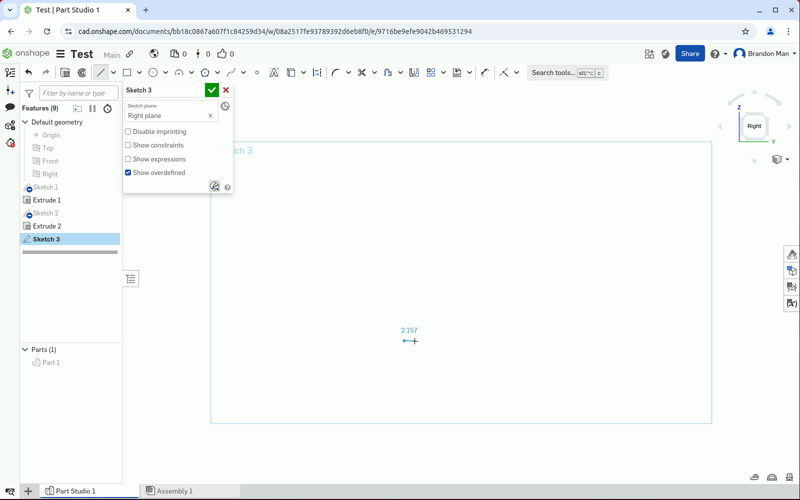
key_up(shift)
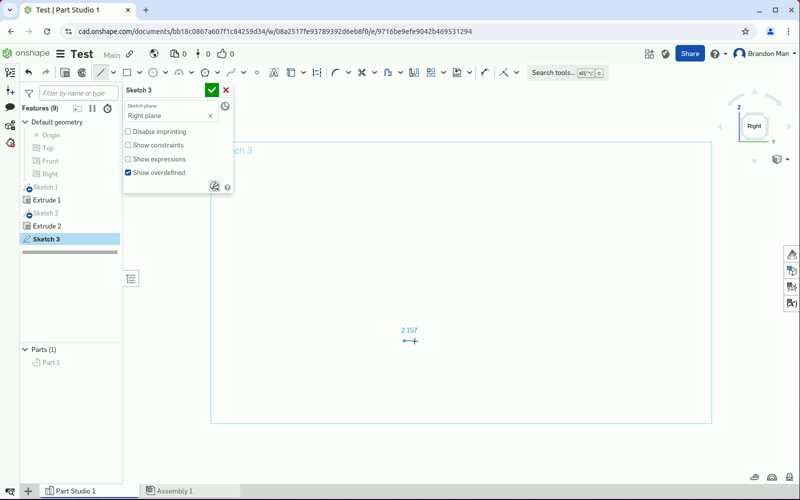
key_down(shift)
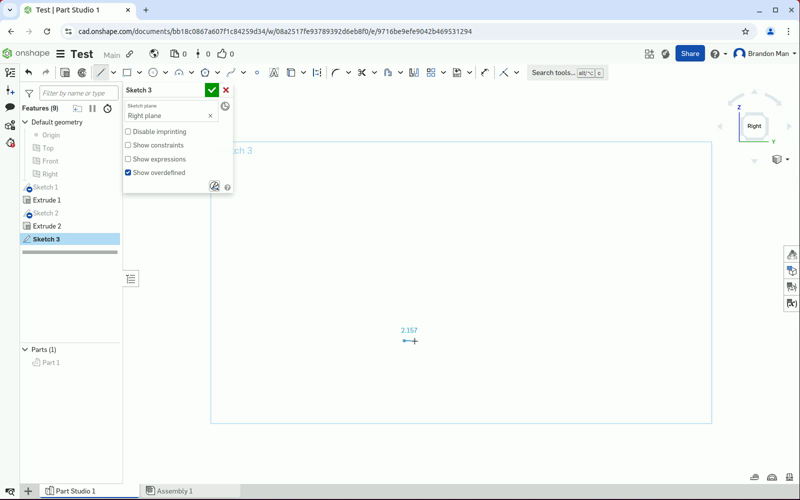
mouse_move(444, 340)
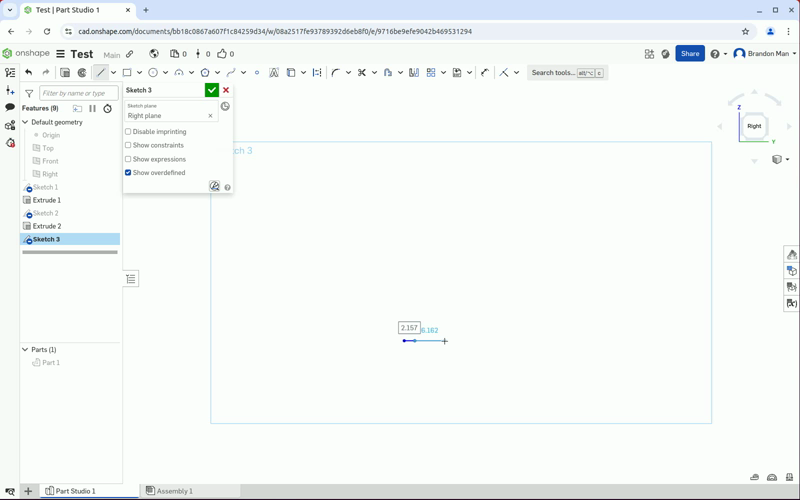
mouse_move(414, 327)
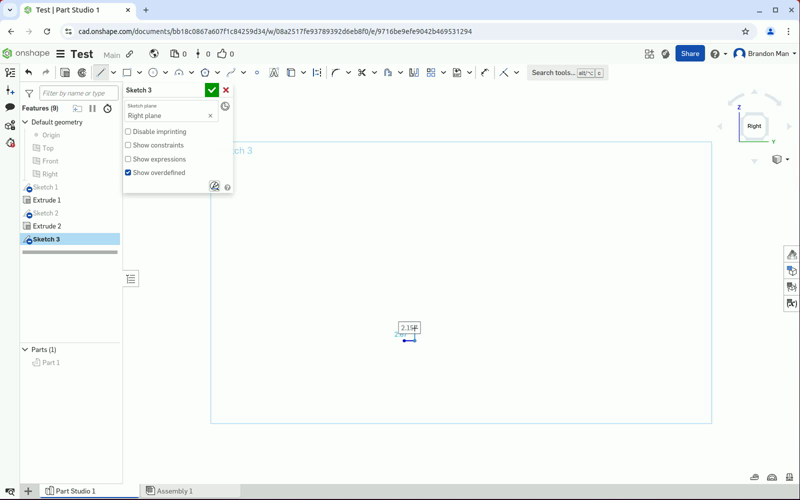
click(414, 327)
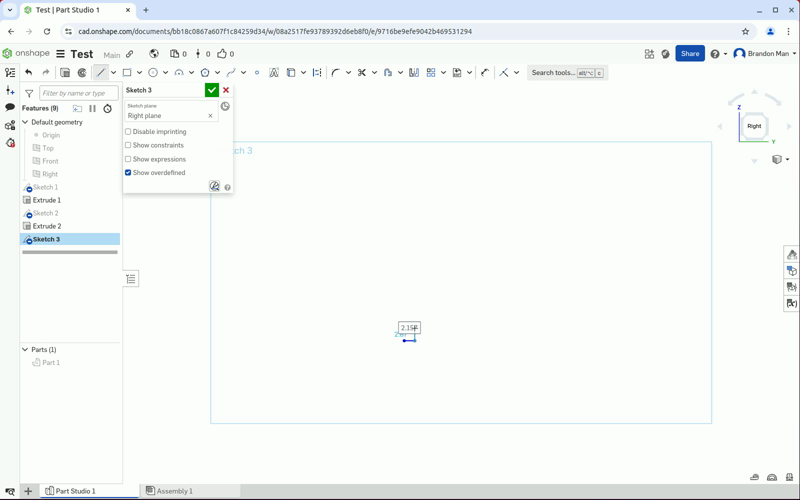
key_up(shift)
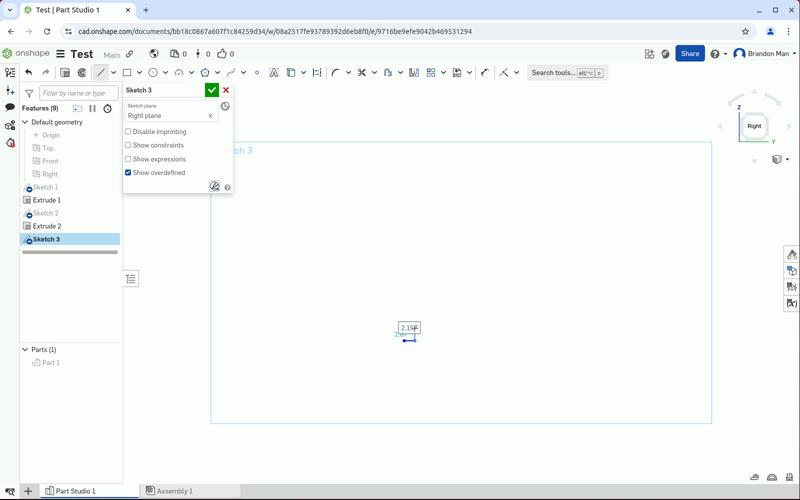
key_down(shift)
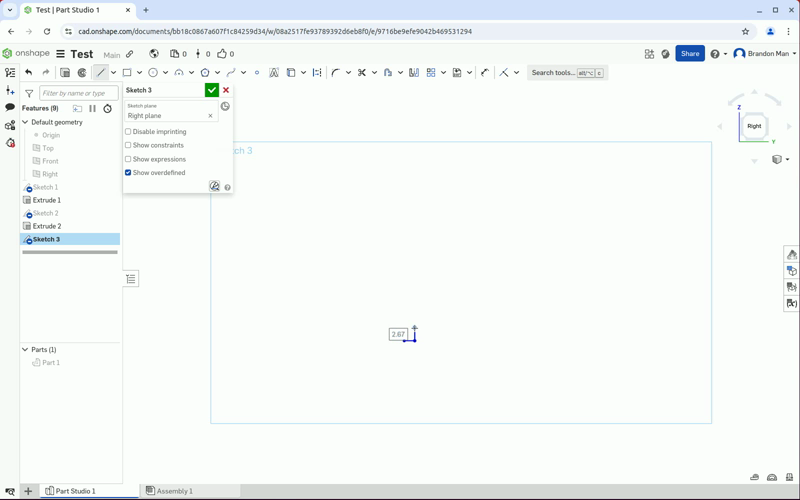
mouse_move(444, 327)
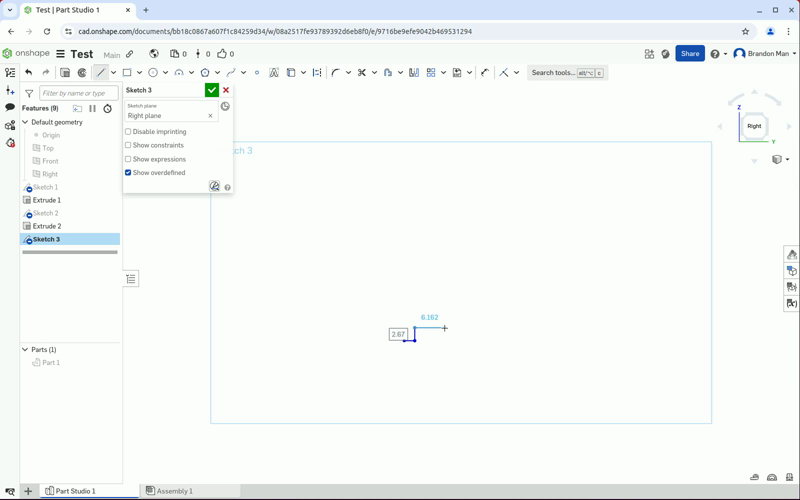
mouse_move(423, 327)
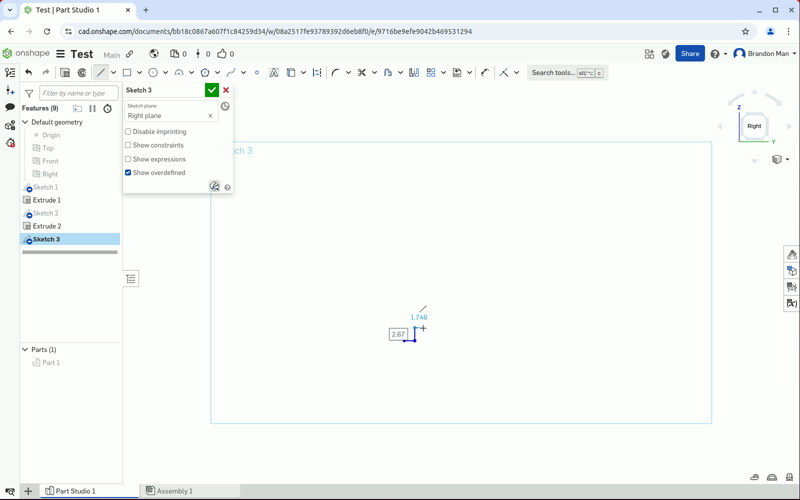
click(423, 327)
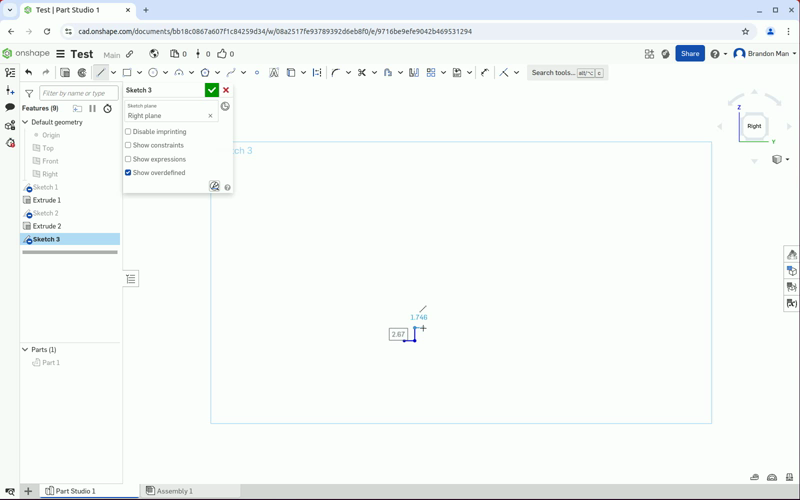
key_up(shift)
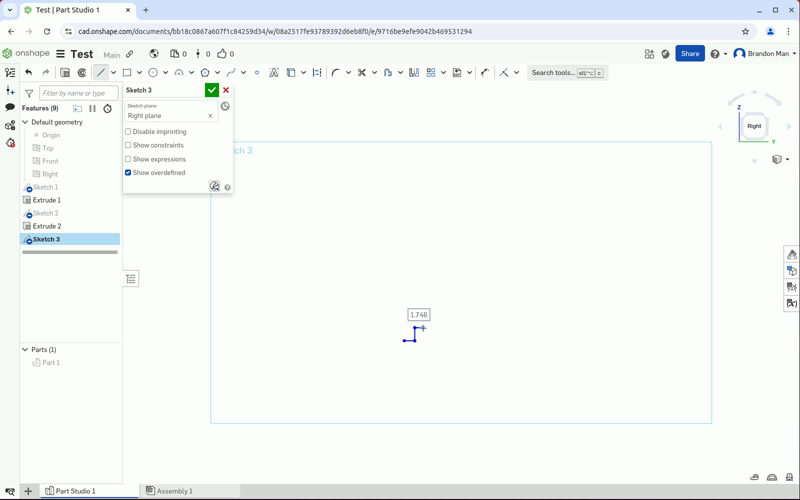
key_down(shift)
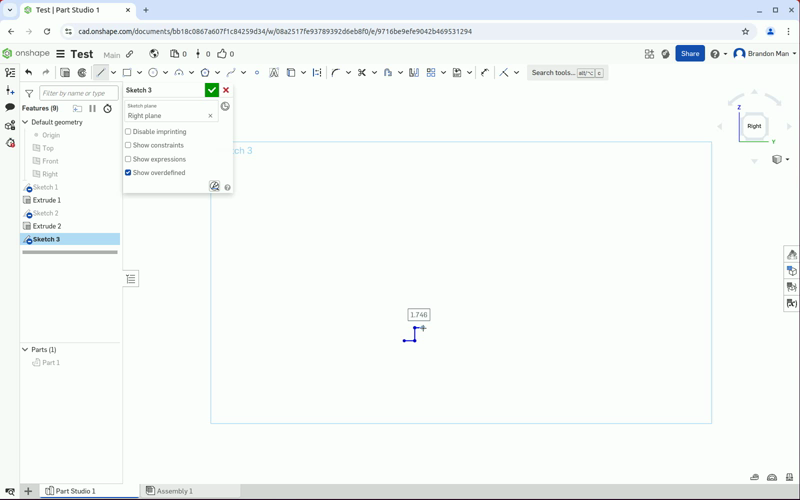
mouse_move(453, 327)
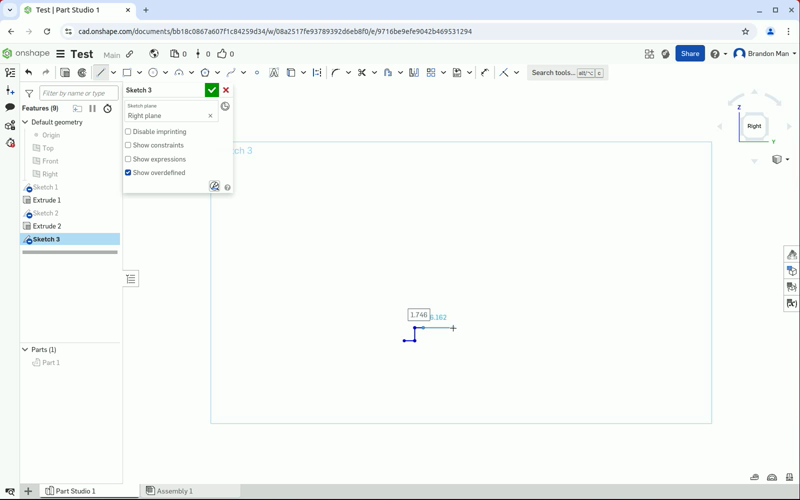
mouse_move(423, 340)
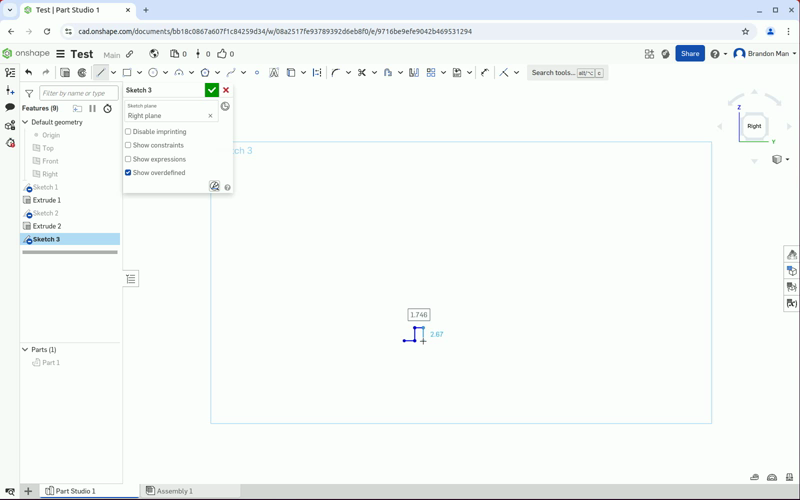
click(423, 340)
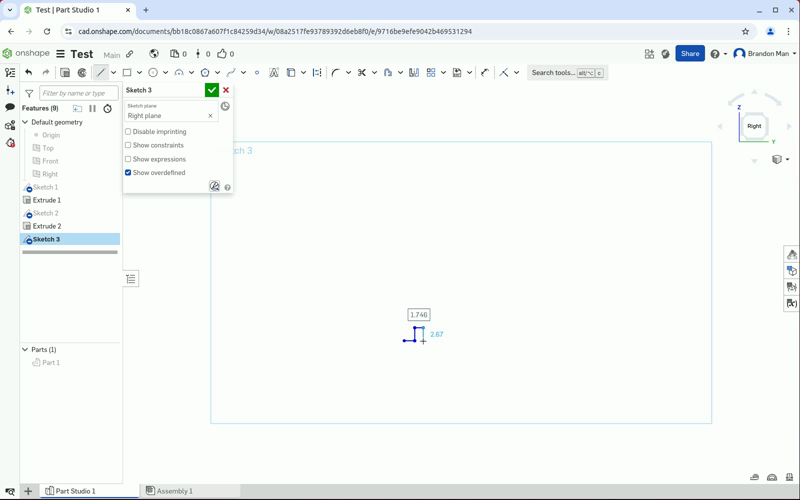
key_up(shift)
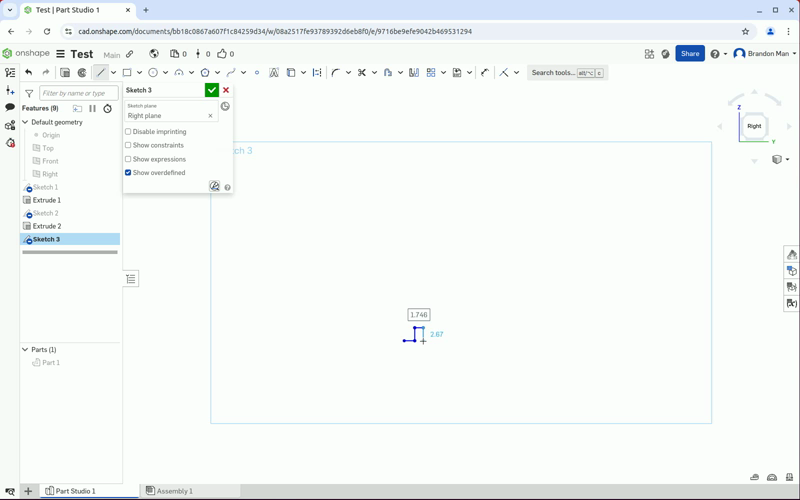
key_down(shift)
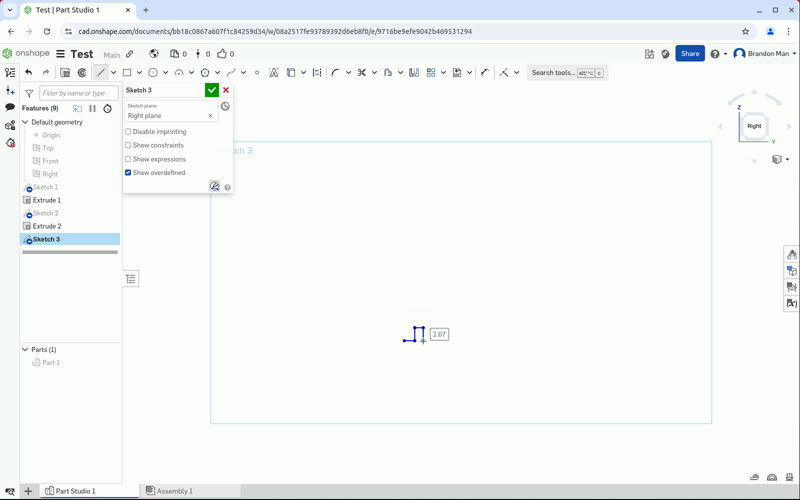
mouse_move(453, 340)
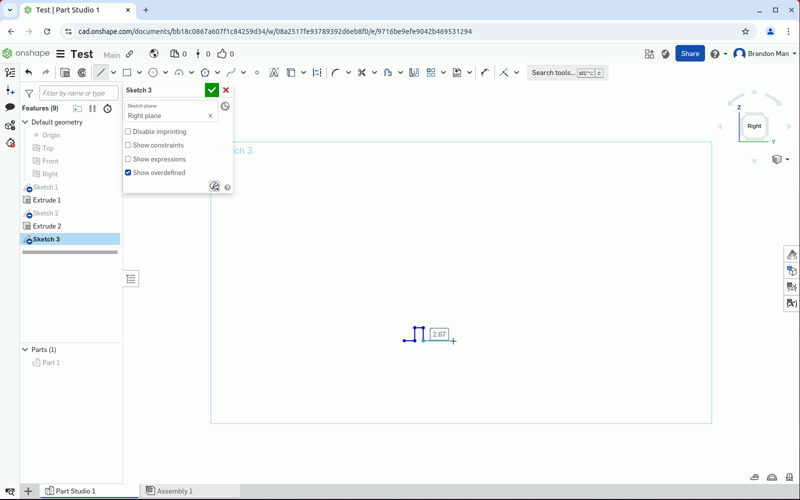
mouse_move(434, 340)
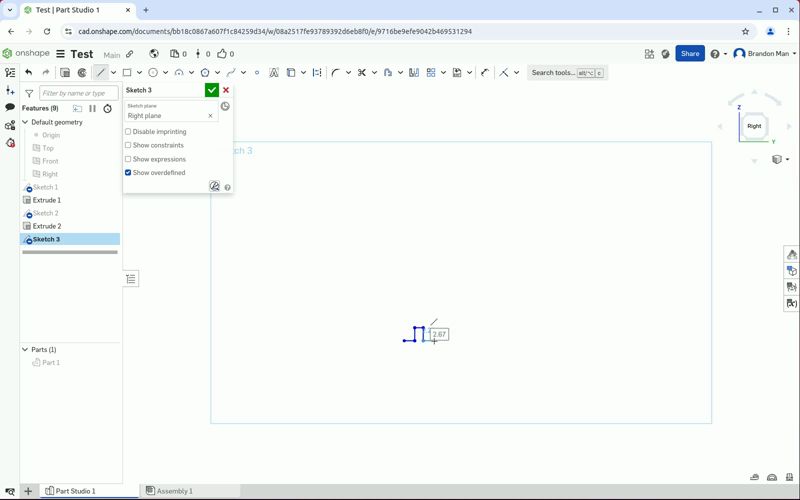
click(434, 340)
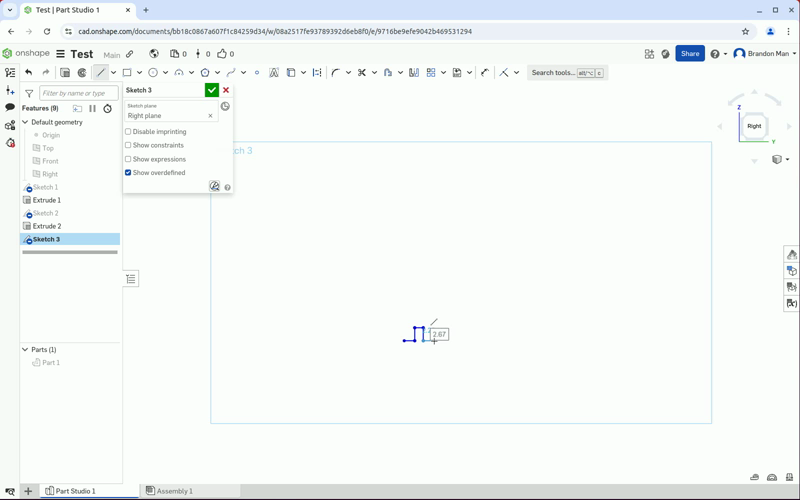
key_up(shift)
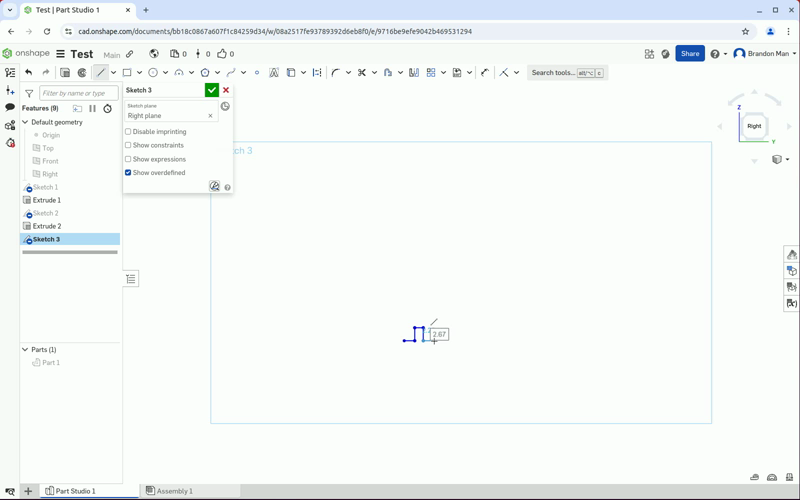
key_down(shift)
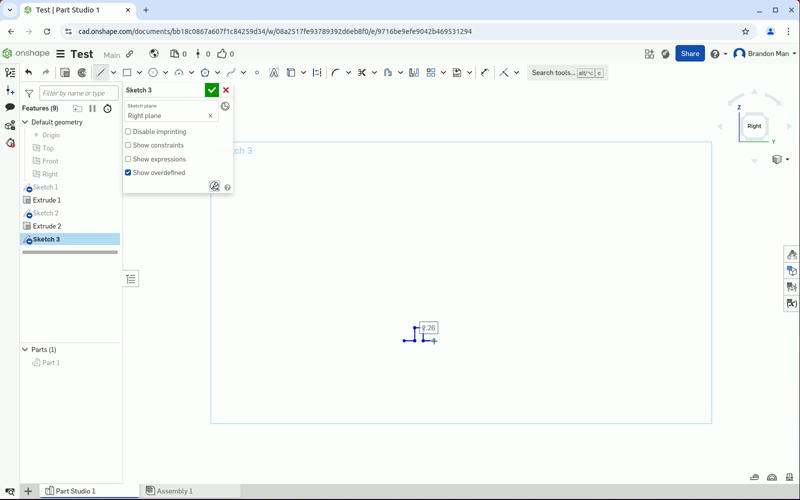
mouse_move(464, 340)
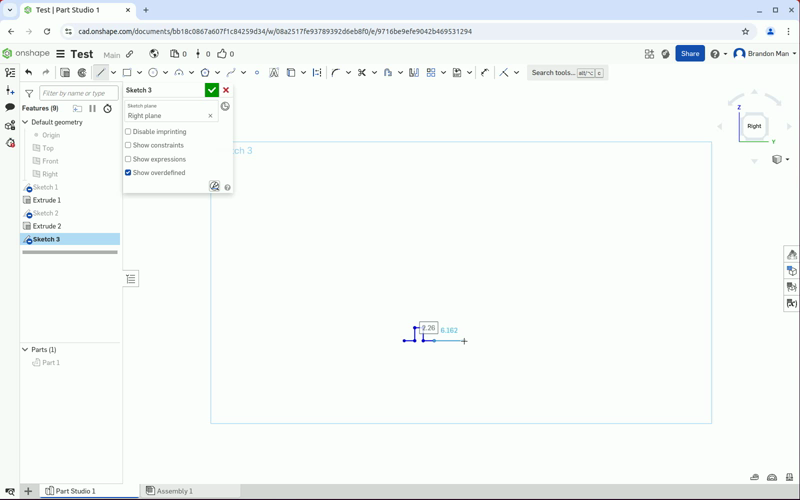
mouse_move(434, 299)
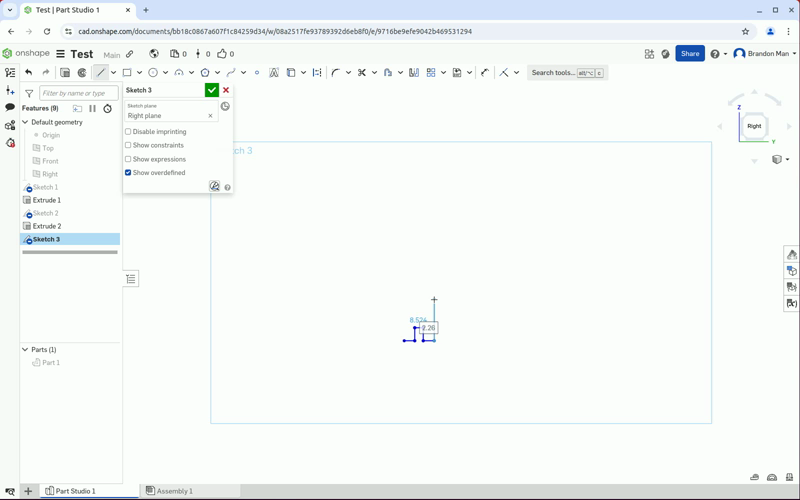
click(434, 299)
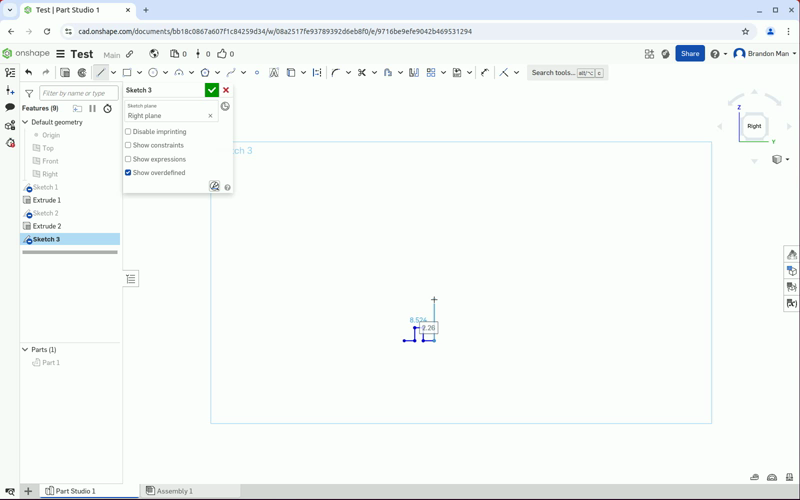
key_up(shift)
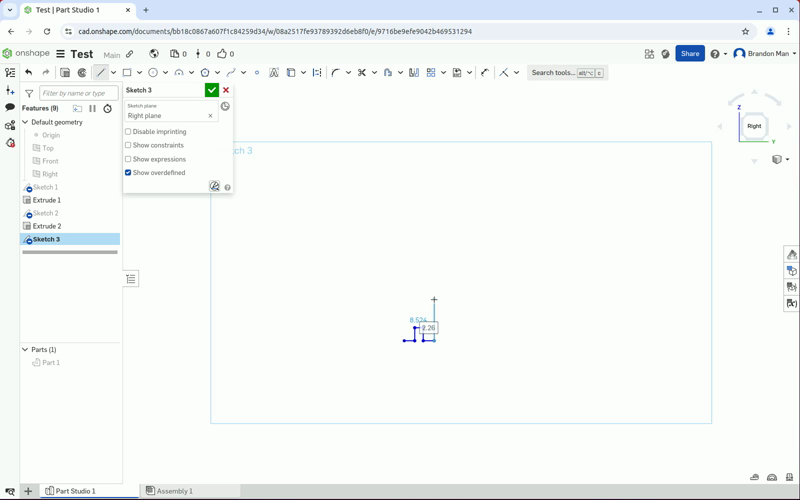
key_down(shift)
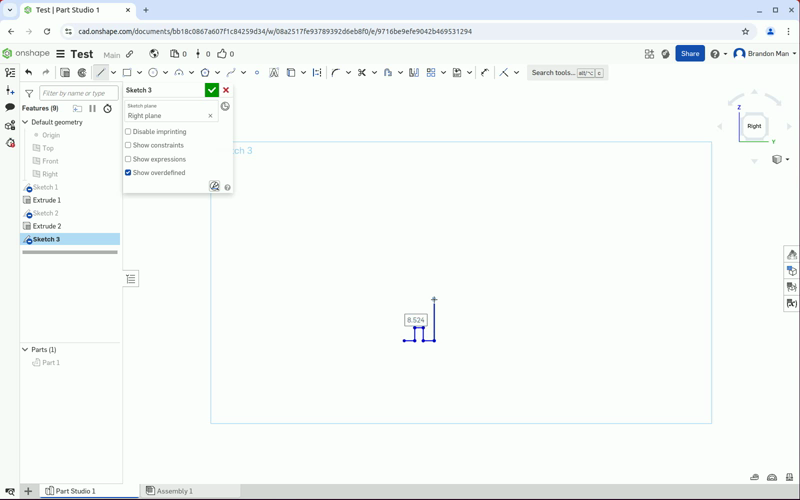
mouse_move(464, 299)
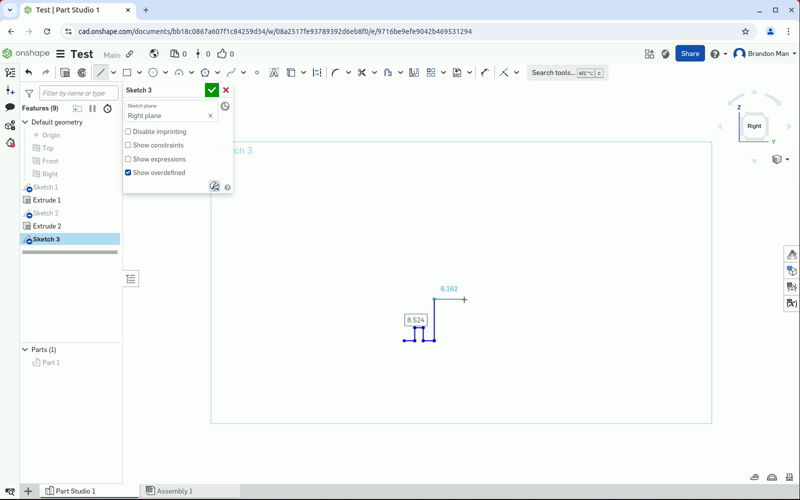
mouse_move(423, 299)
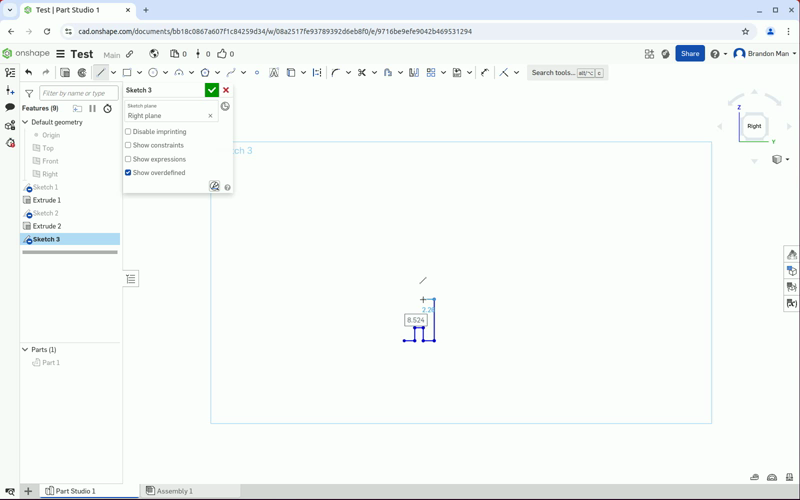
click(423, 299)
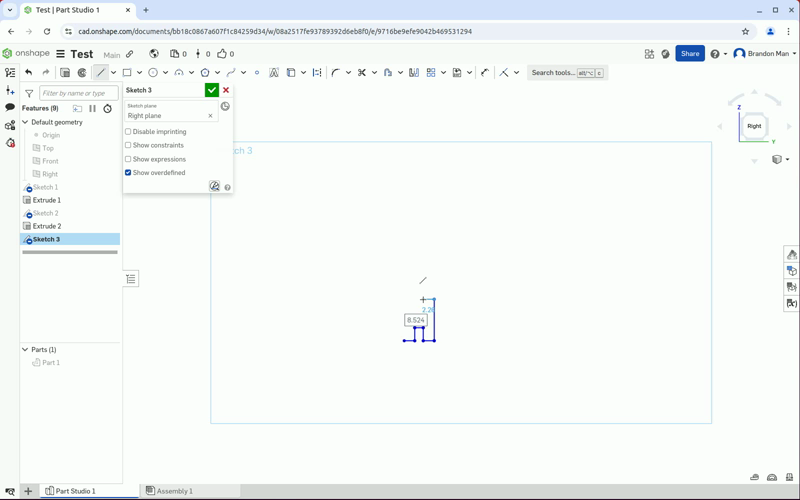
key_up(shift)
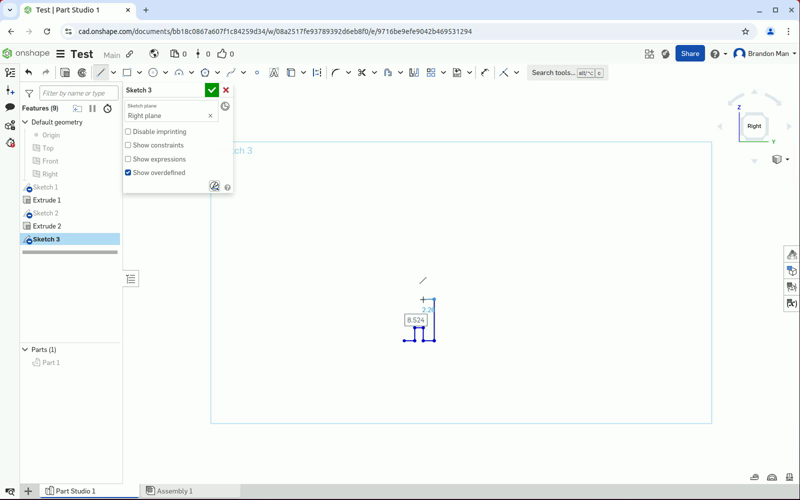
key_down(shift)
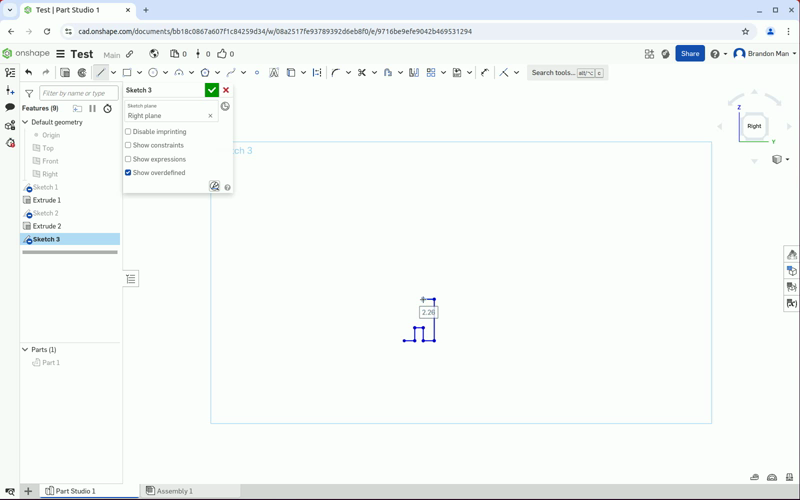
mouse_move(453, 299)
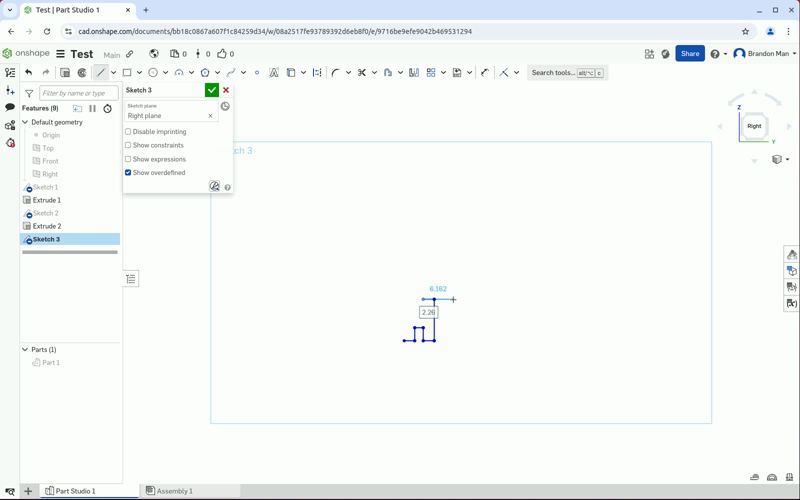
mouse_move(423, 314)
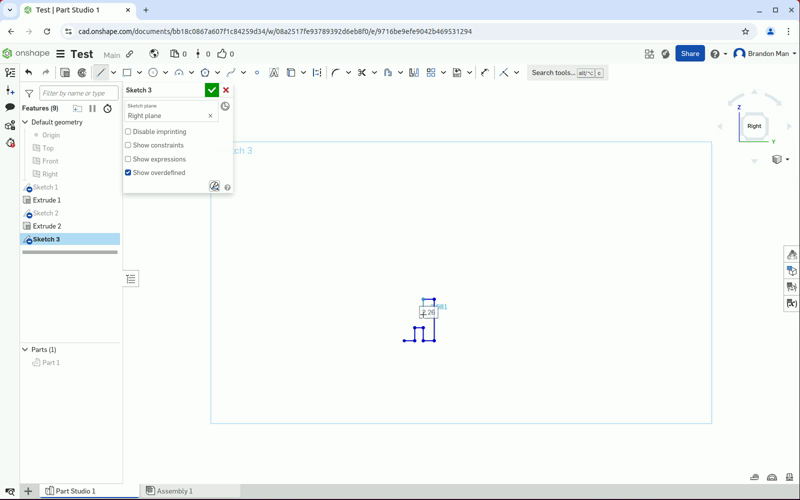
click(423, 314)
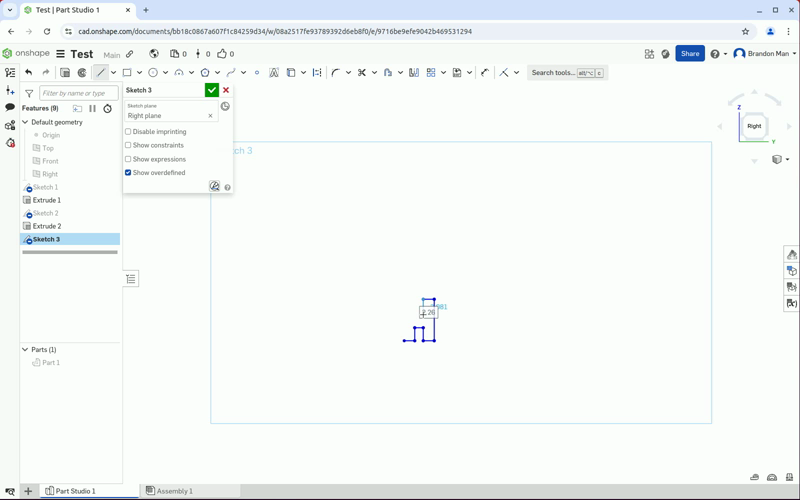
key_up(shift)
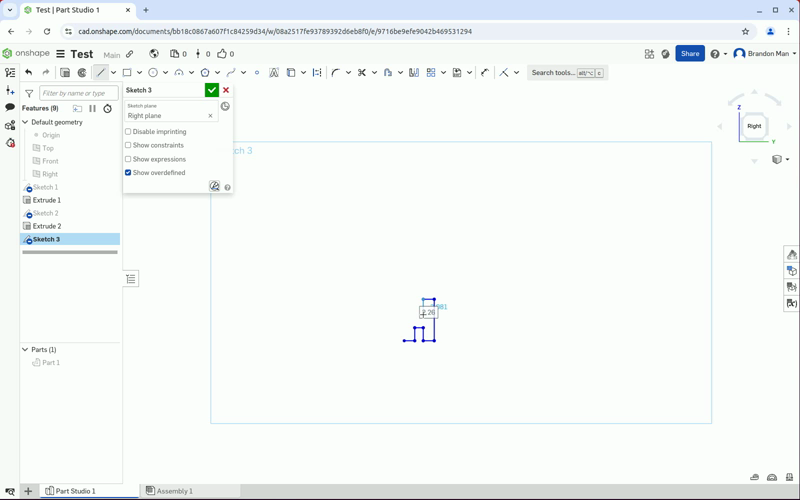
key_down(shift)
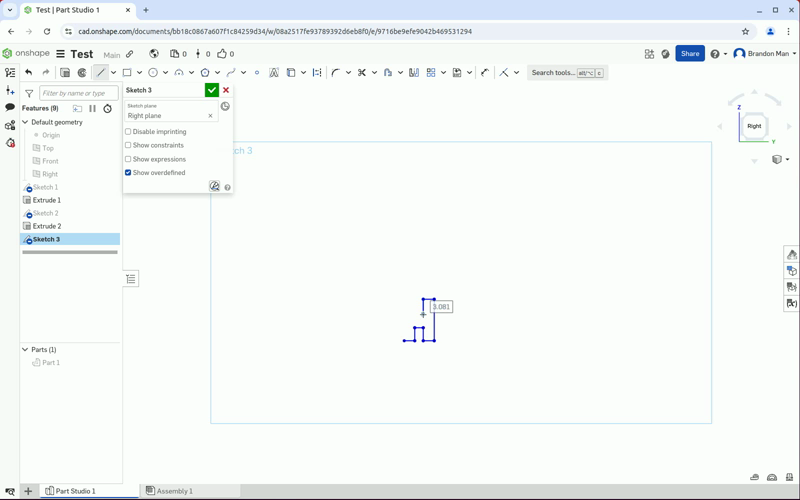
mouse_move(453, 314)
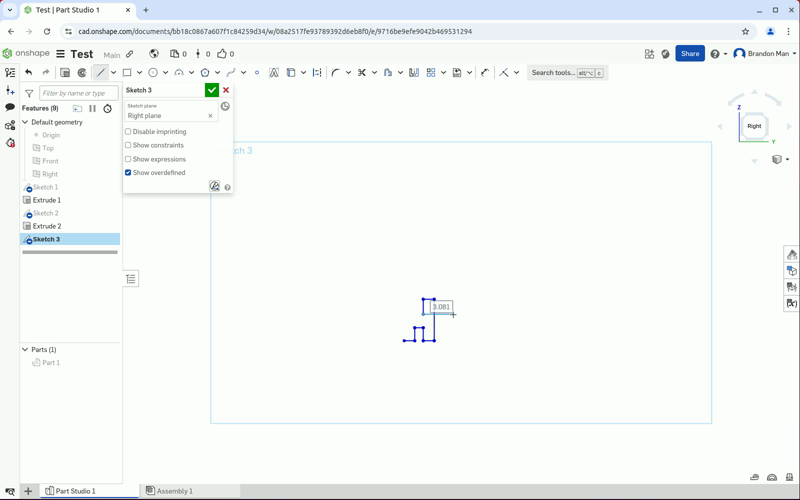
mouse_move(415, 314)
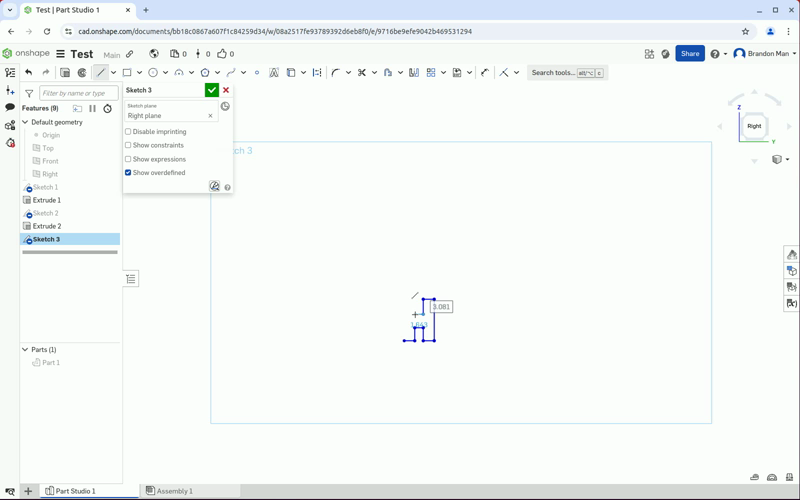
click(415, 314)
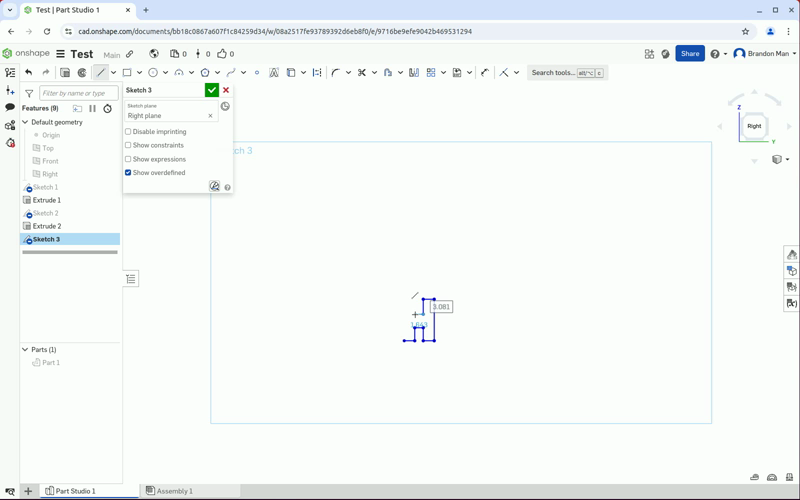
key_up(shift)
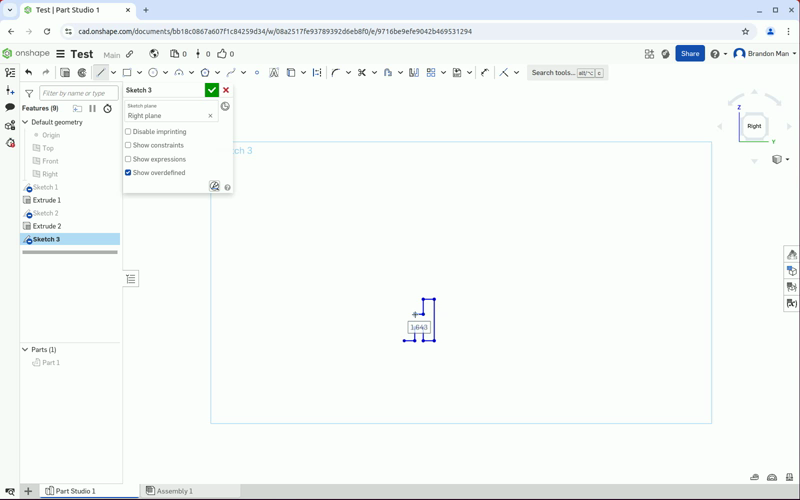
key_down(shift)
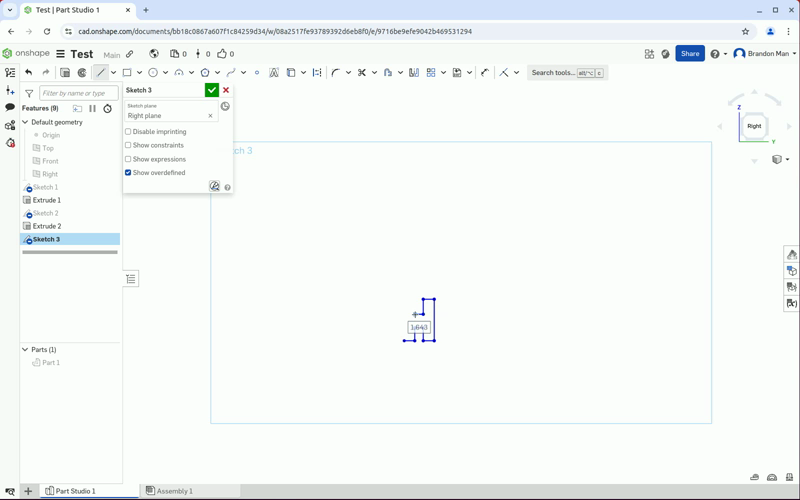
mouse_move(445, 314)
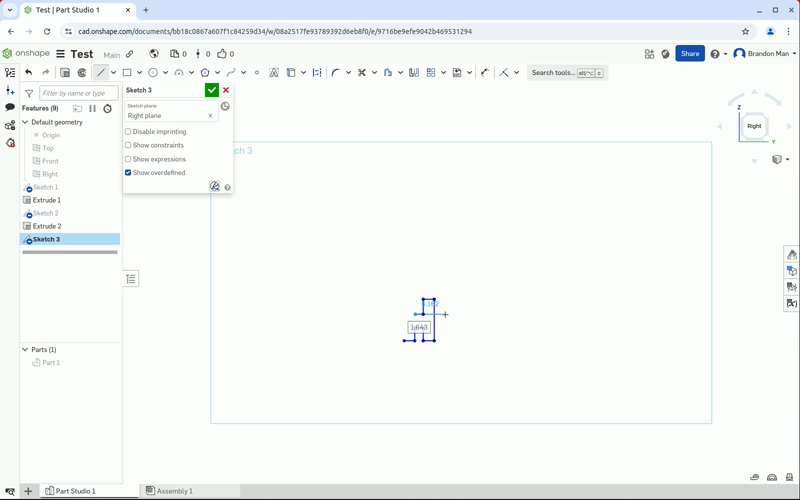
mouse_move(415, 298)
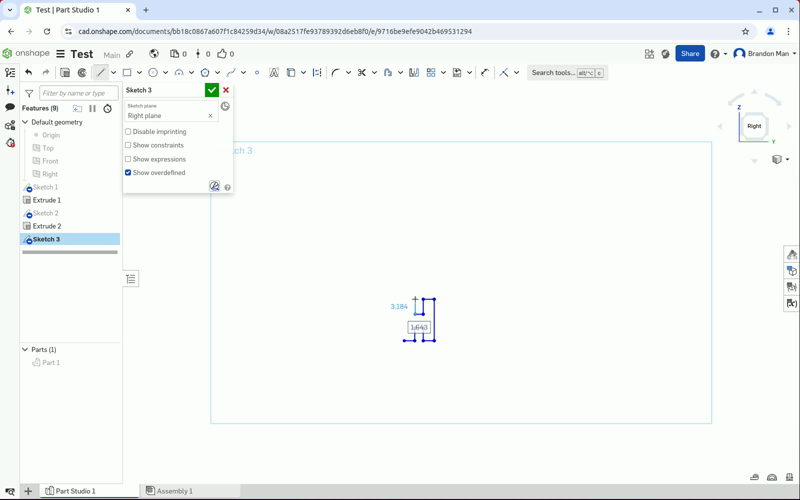
click(415, 298)
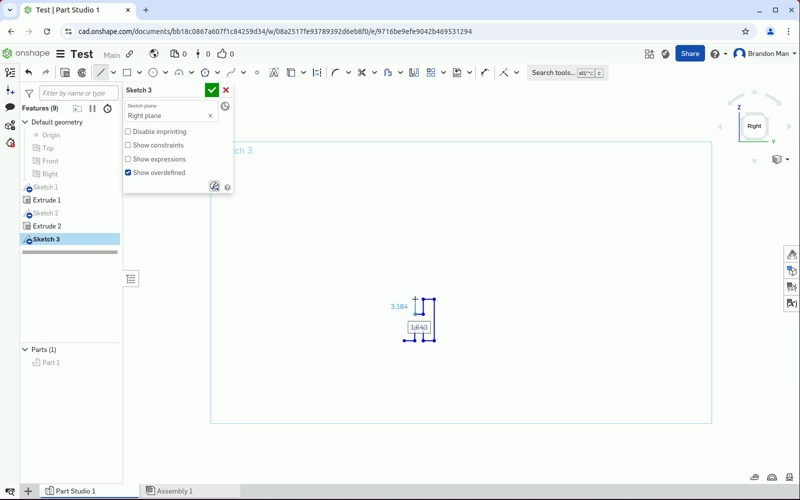
key_up(shift)
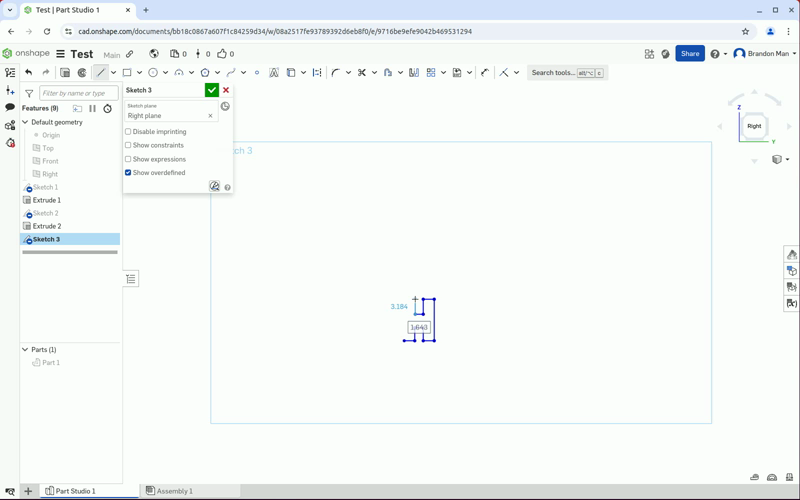
key_down(shift)
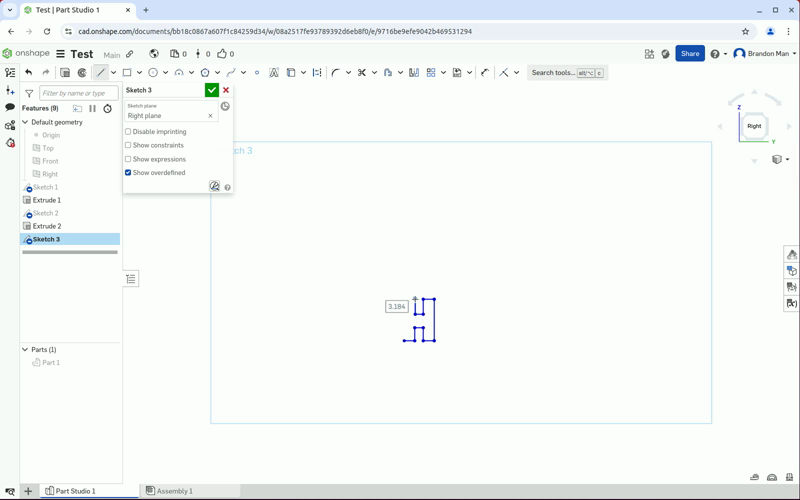
mouse_move(445, 298)
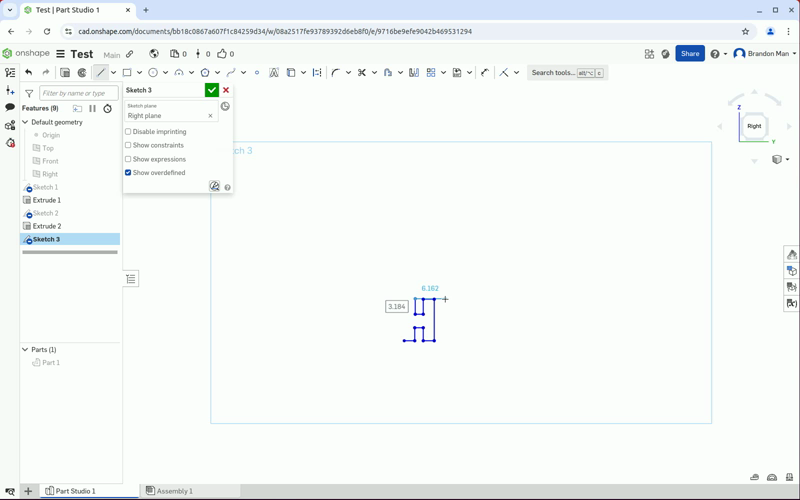
mouse_move(404, 298)
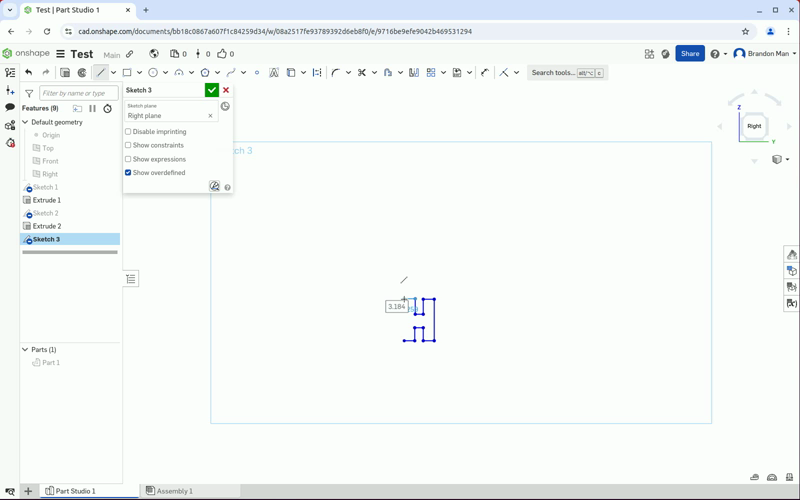
click(404, 298)
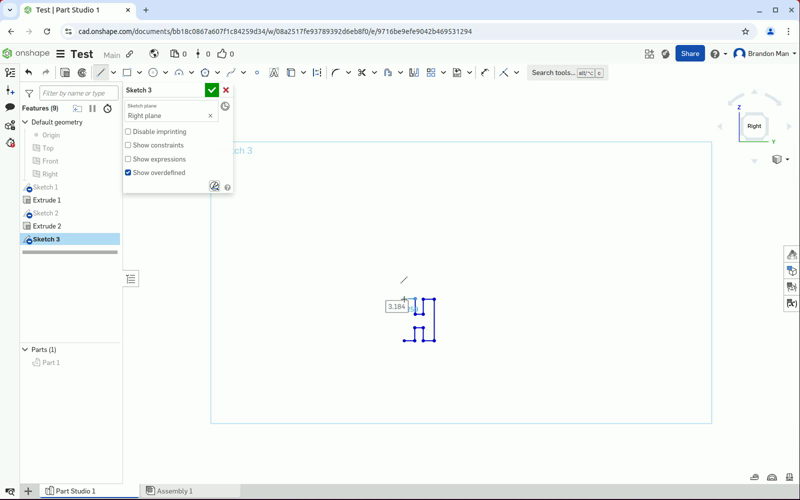
key_up(shift)
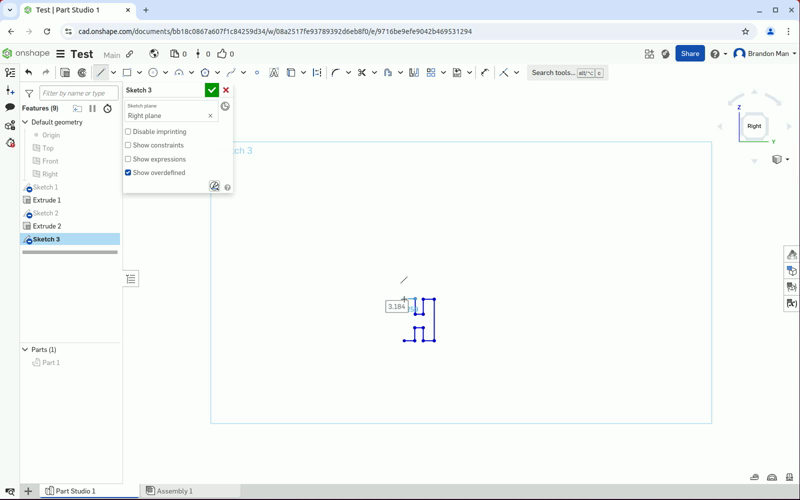
mouse_move(434, 298)
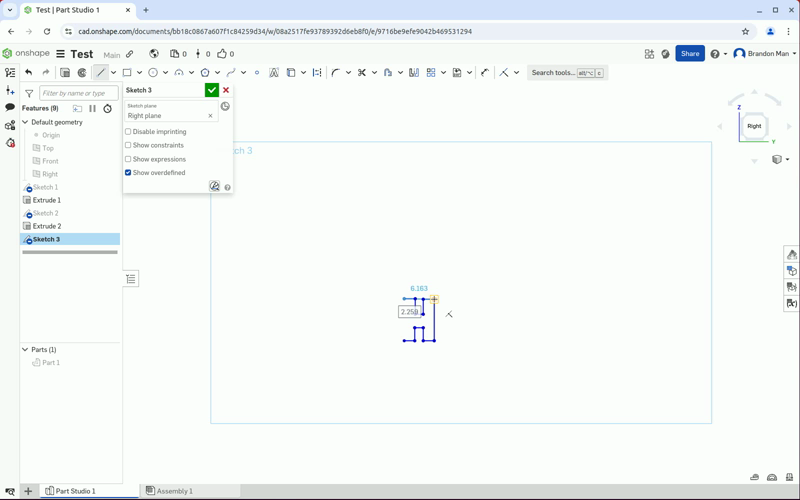
key_down(shift)
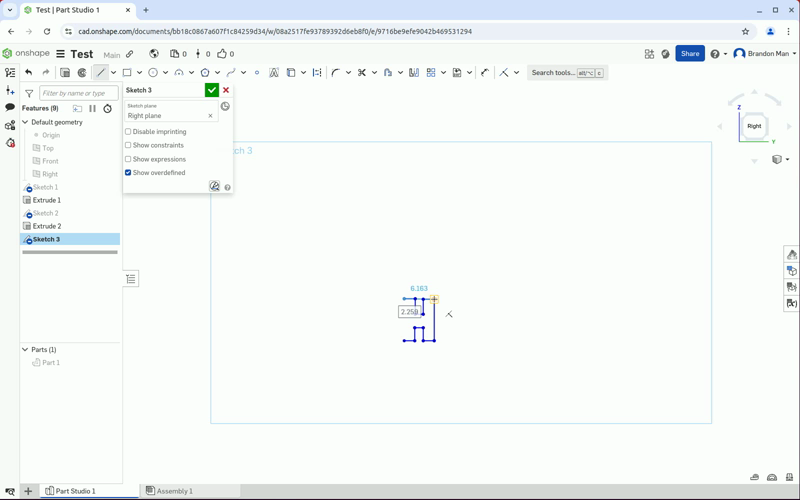
mouse_move(404, 340)
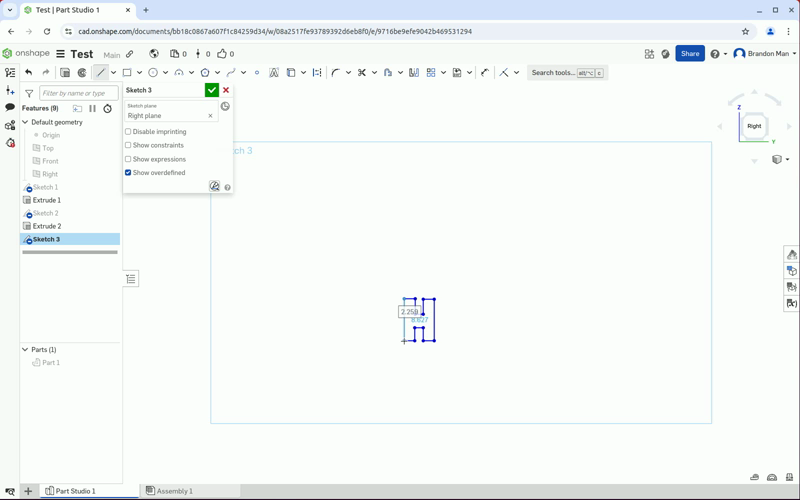
key_up(shift)
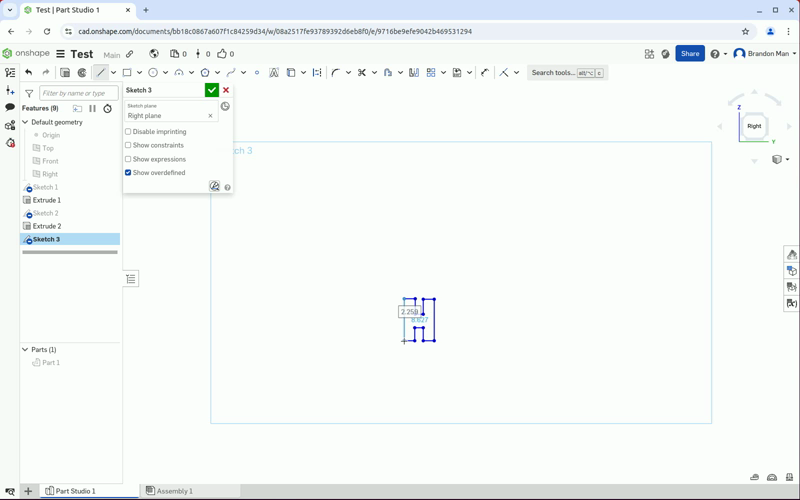
click(404, 340)
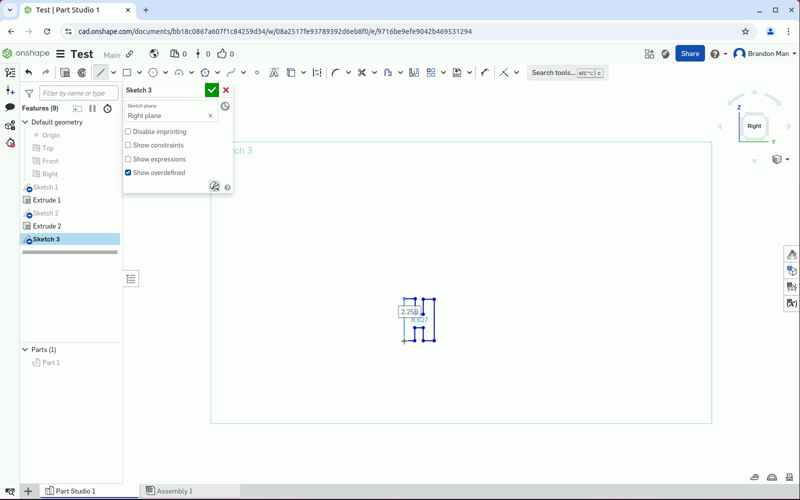
key(esc)
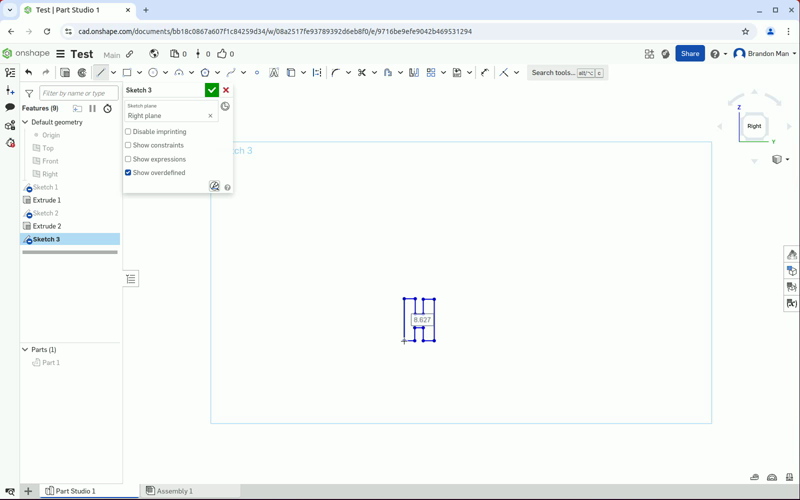
mouse_move(409, 322)
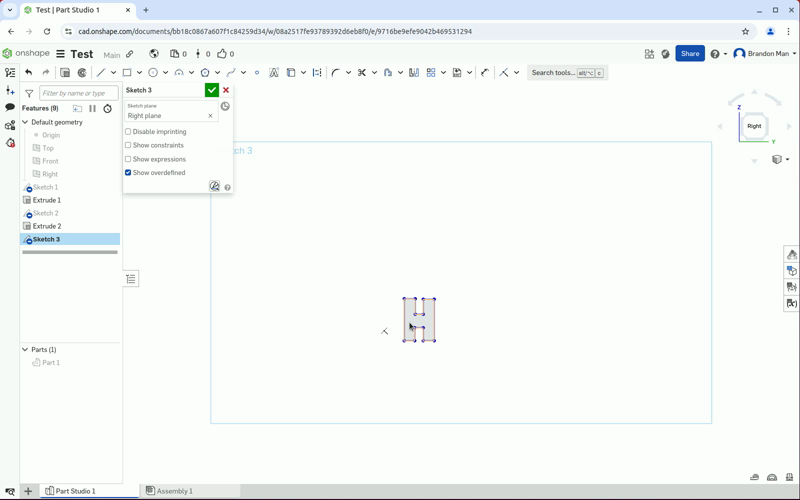
scroll(6)
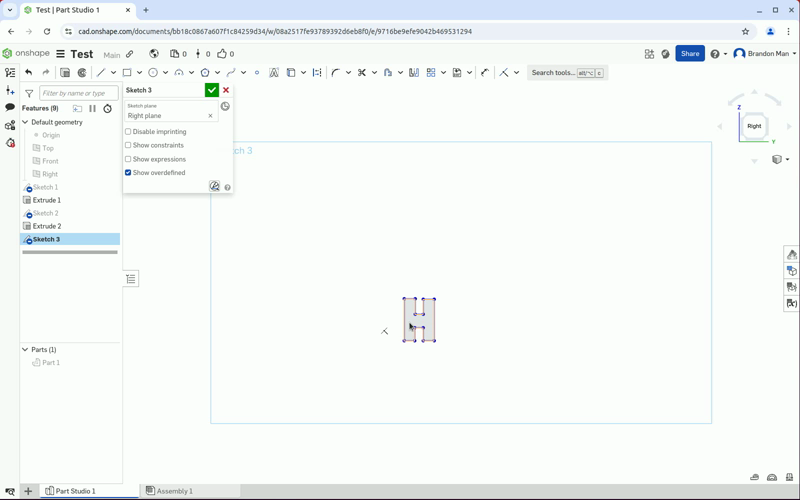
scroll(6)
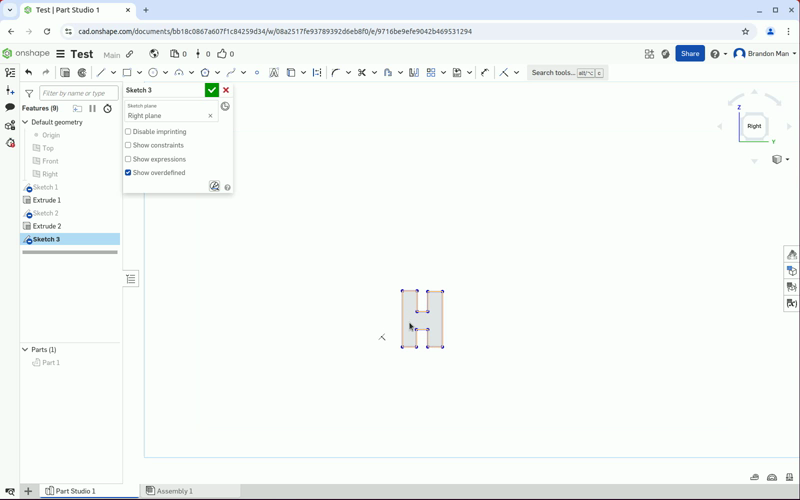
scroll(6)
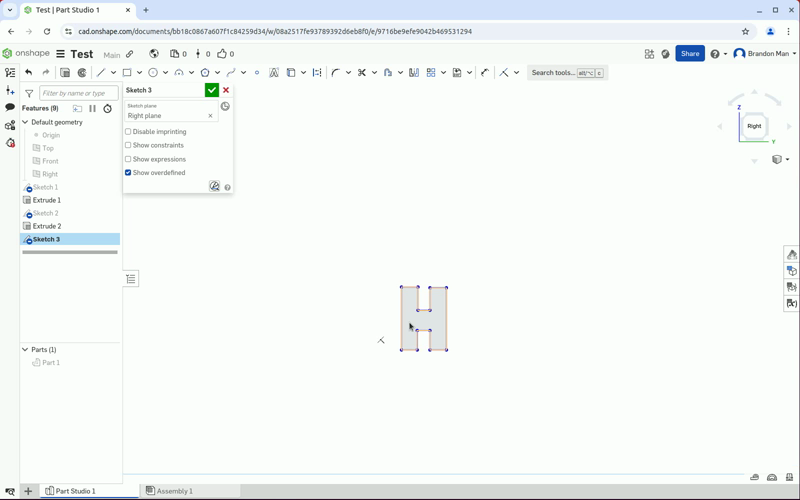
scroll(6)
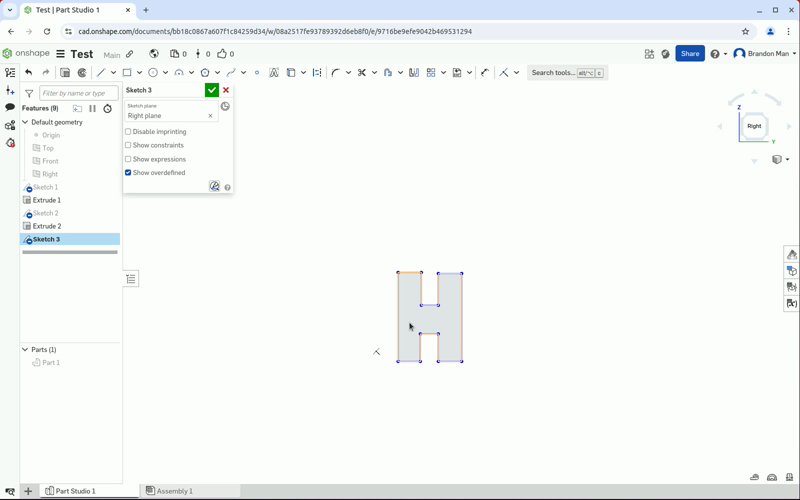
scroll(6)
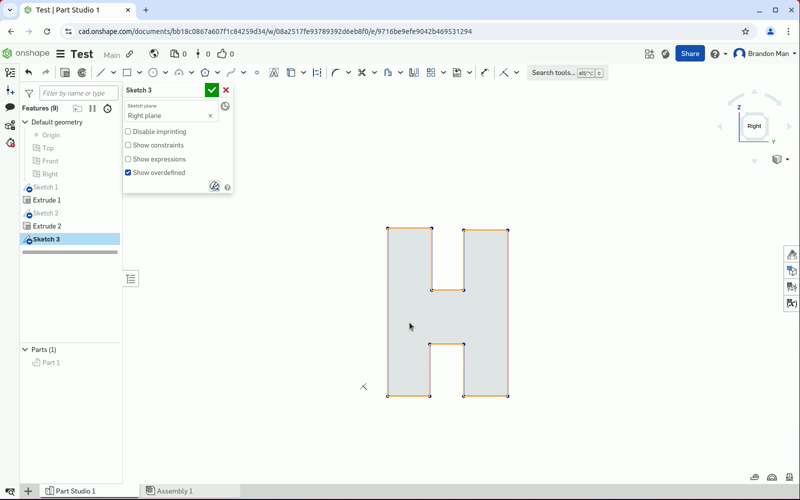
scroll(6)
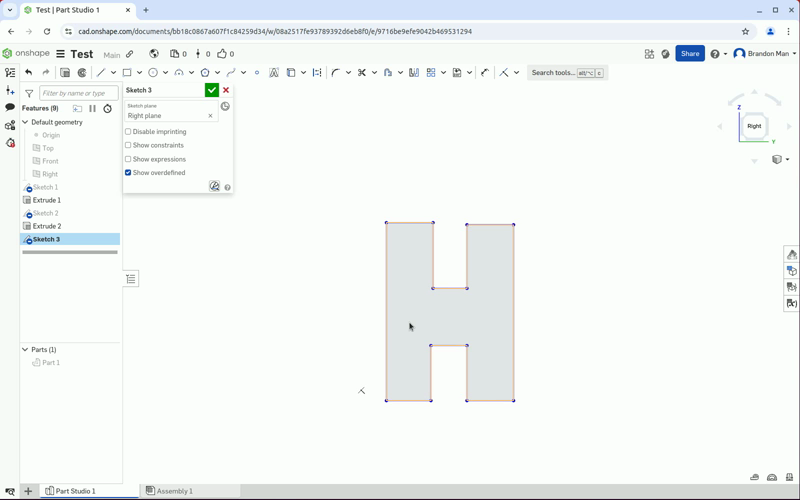
scroll(6)
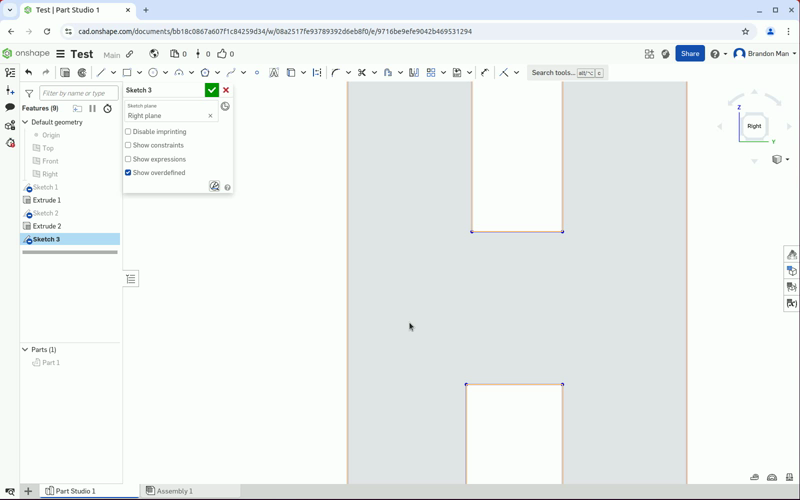
click(409, 322)
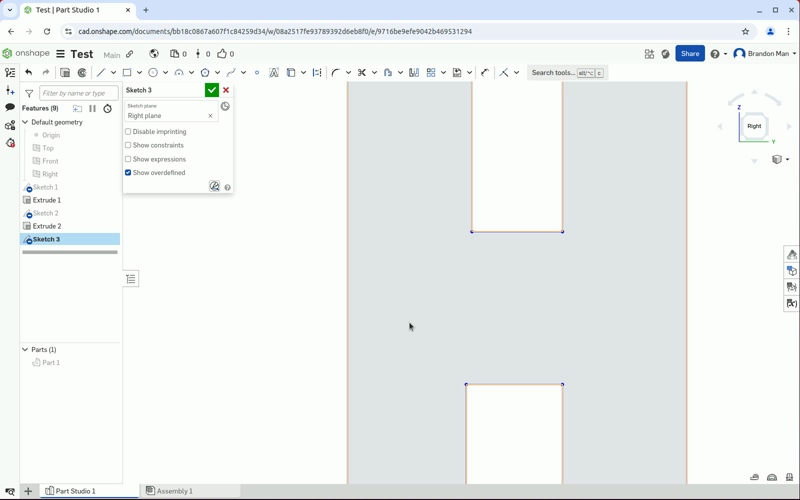
scroll(-6)
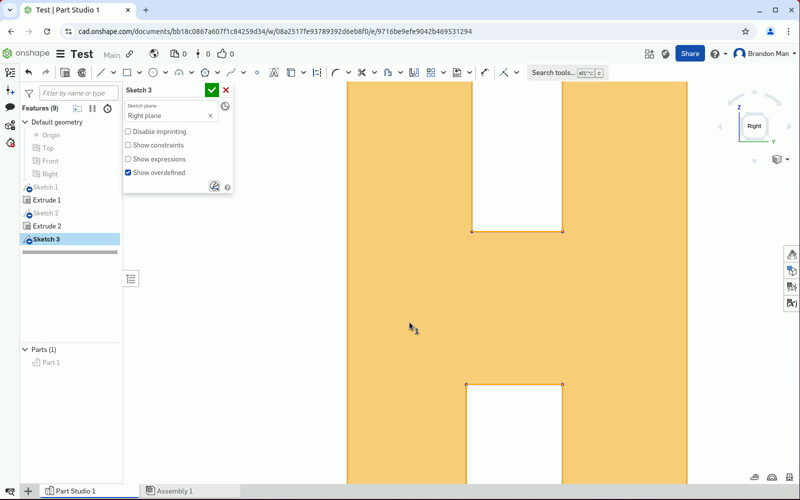
scroll(-6)
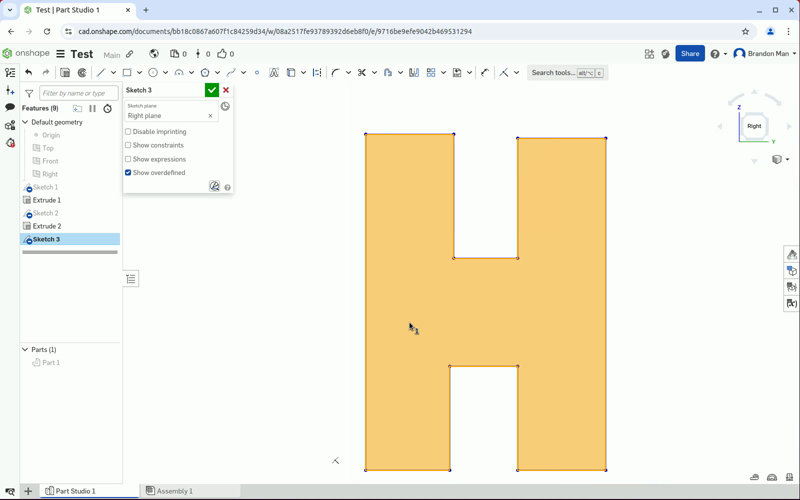
scroll(-6)
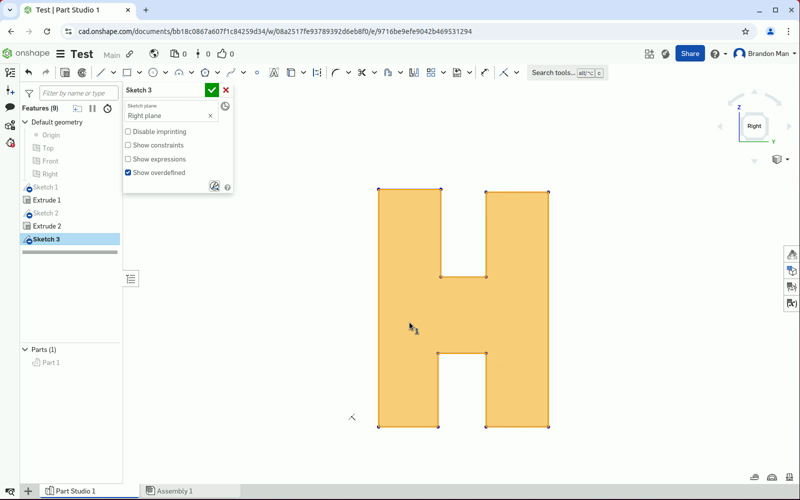
scroll(-6)
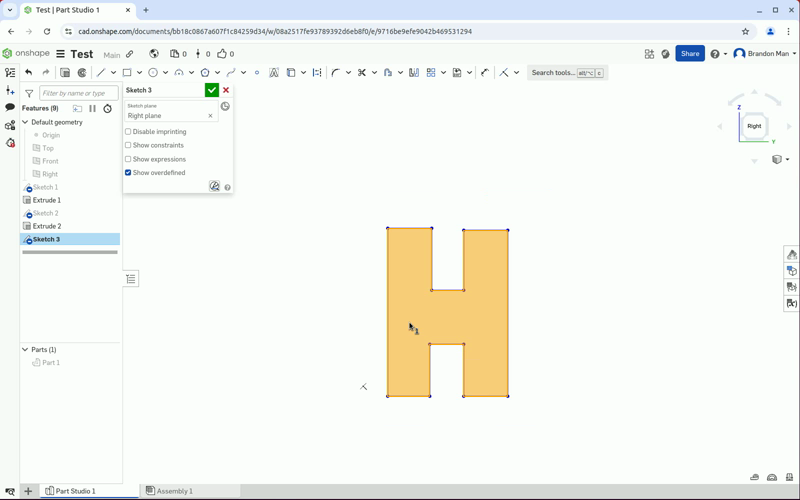
scroll(-6)
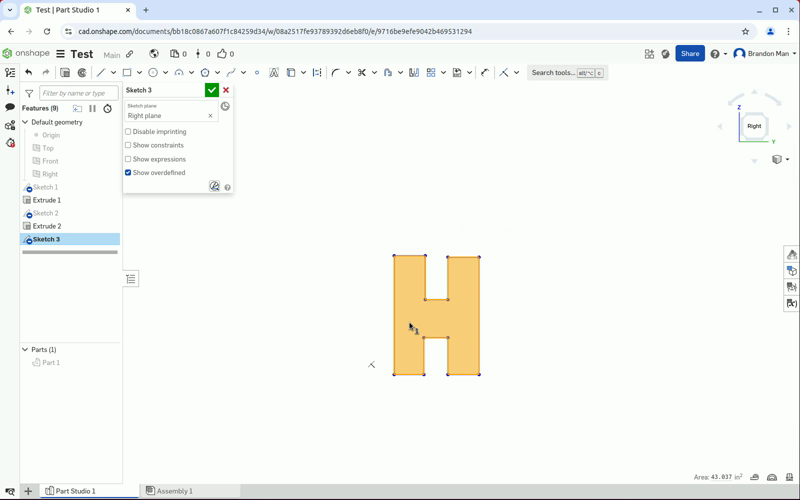
scroll(-6)
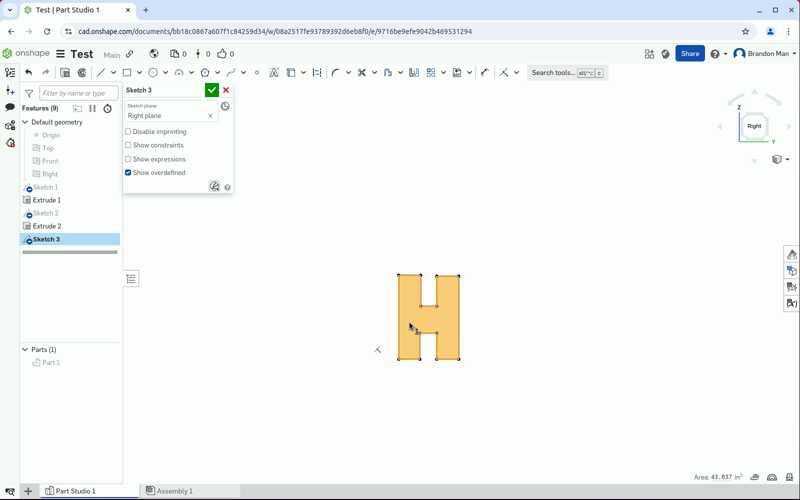
scroll(-6)
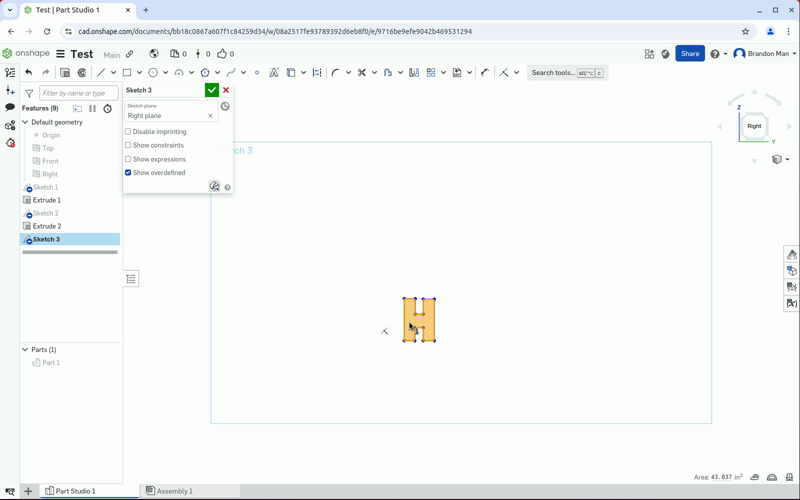
mouse_move(73, 352)
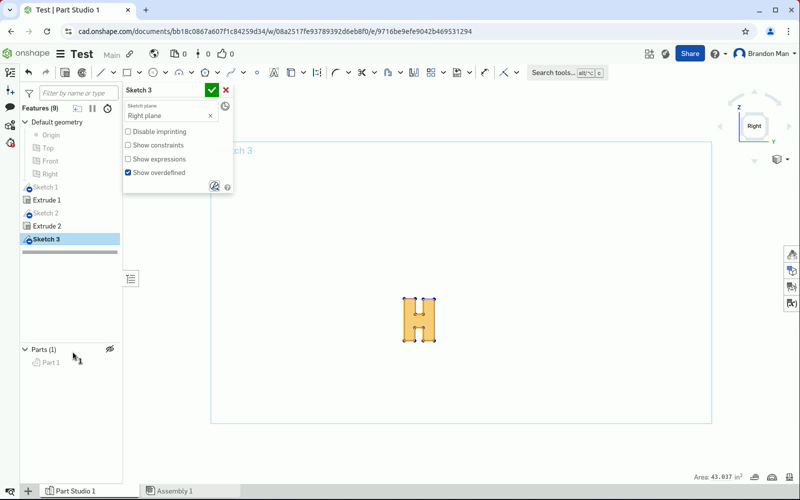
key(shift+y)
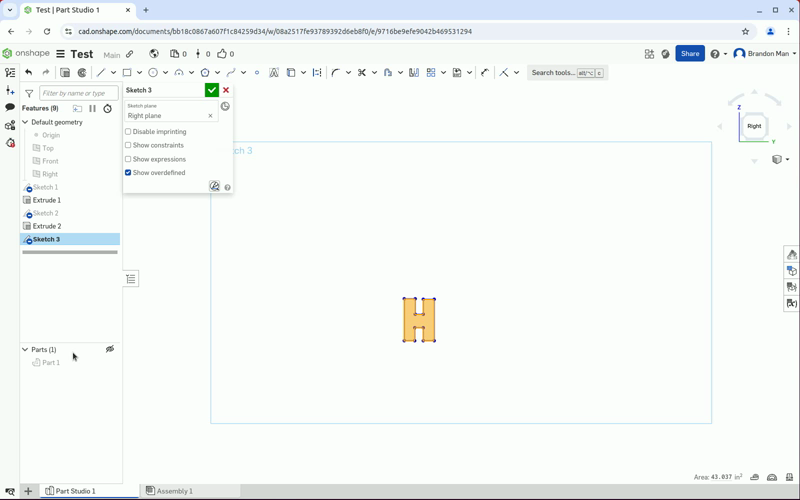
key(shift+e)
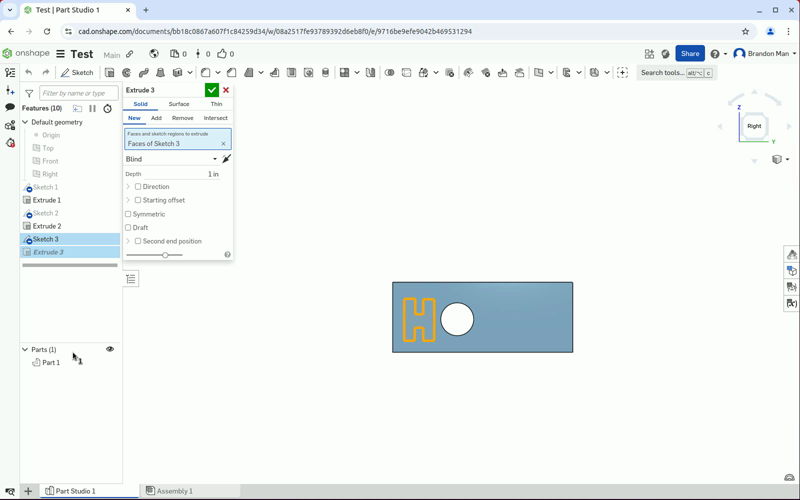
mouse_move(143, 106)
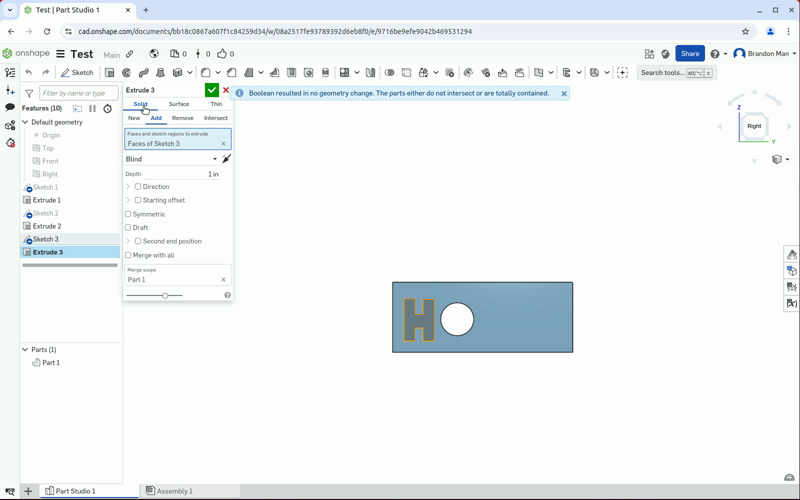
click(143, 106)
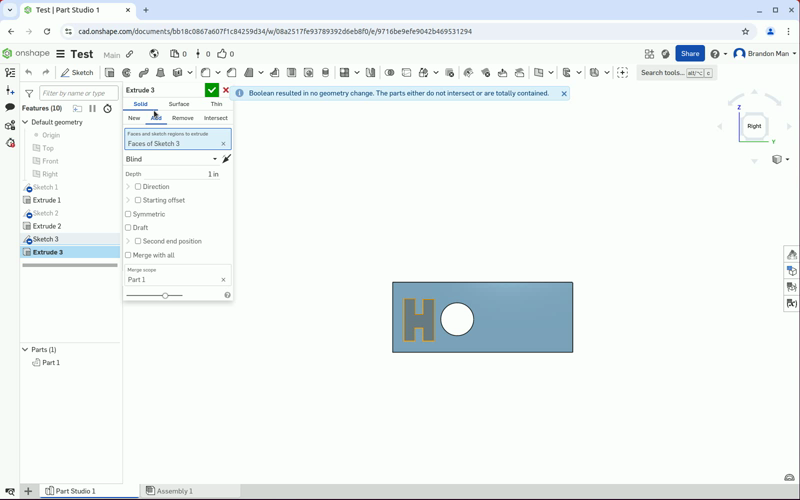
mouse_move(186, 120)
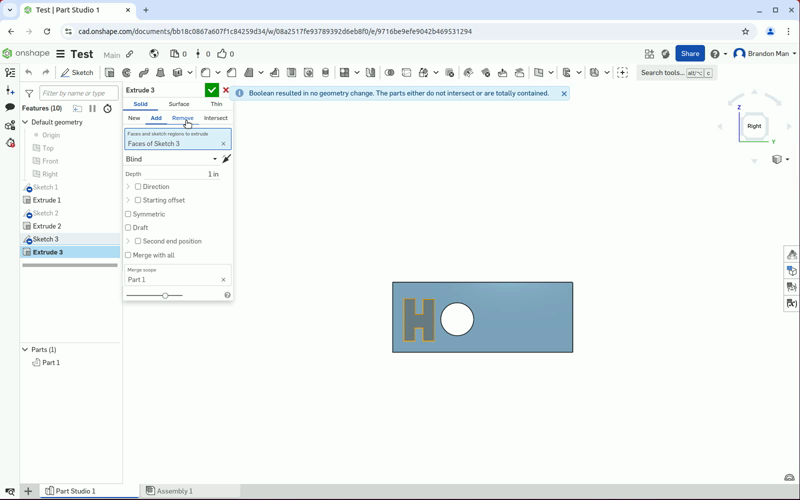
click(186, 120)
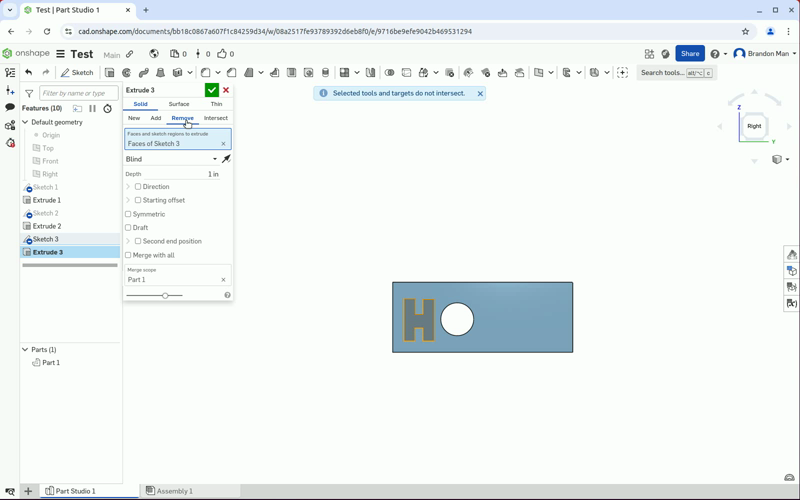
key(tab, 4)
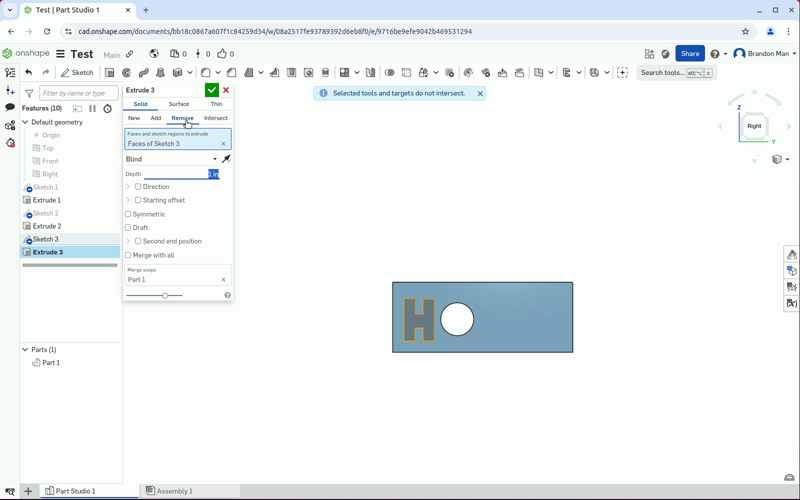
text(-19.979)
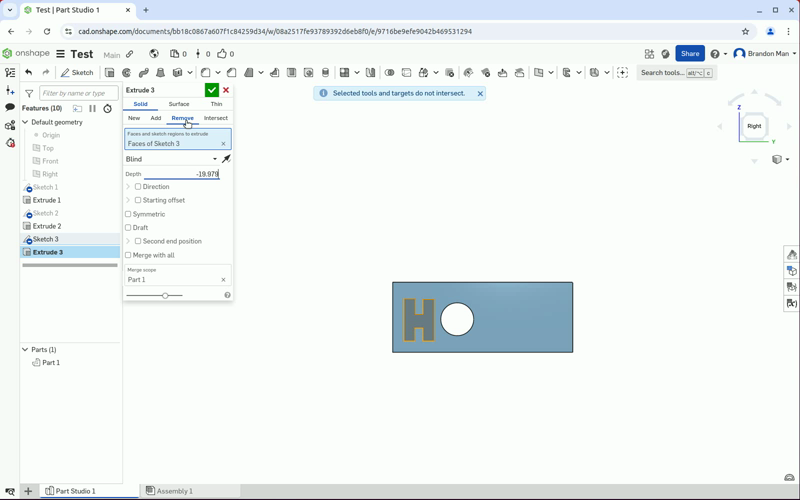
key(tab, 6)
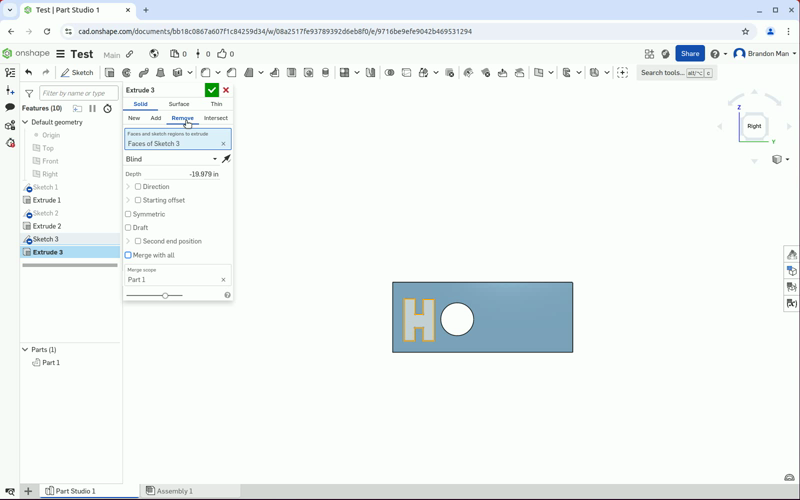
key(space)
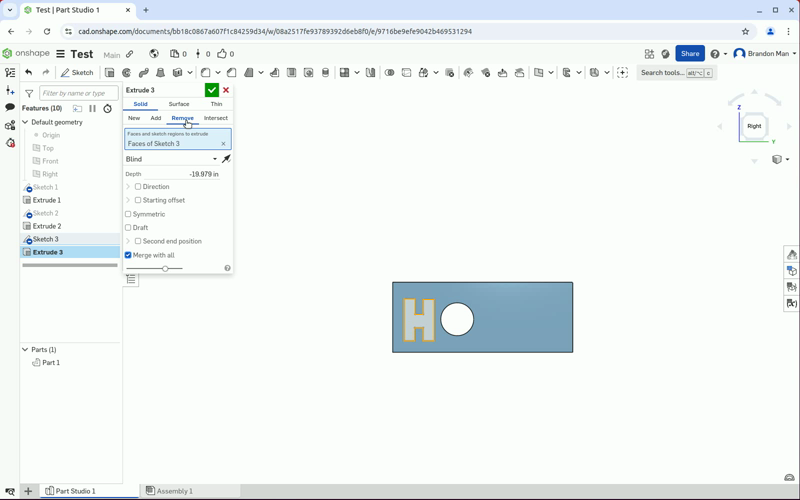
key(enter)
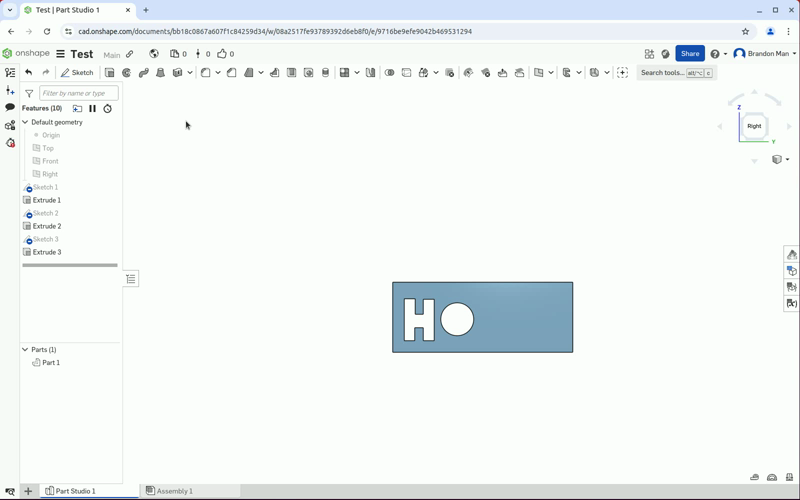
key(shift+h)
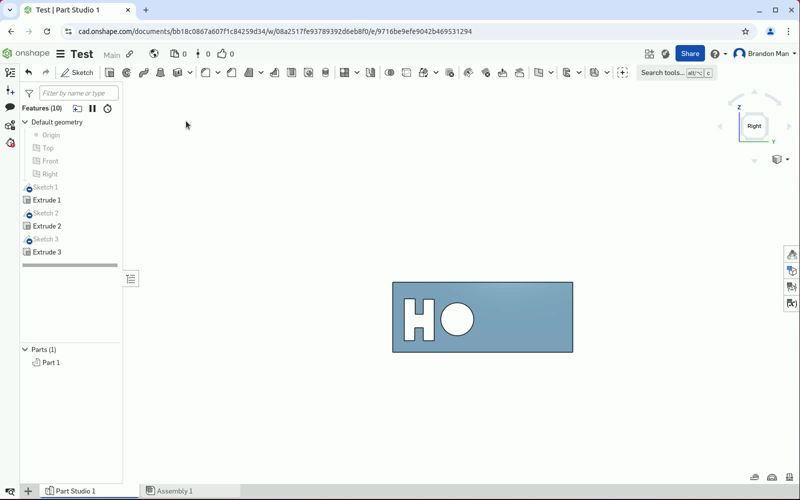
key(shift+h)
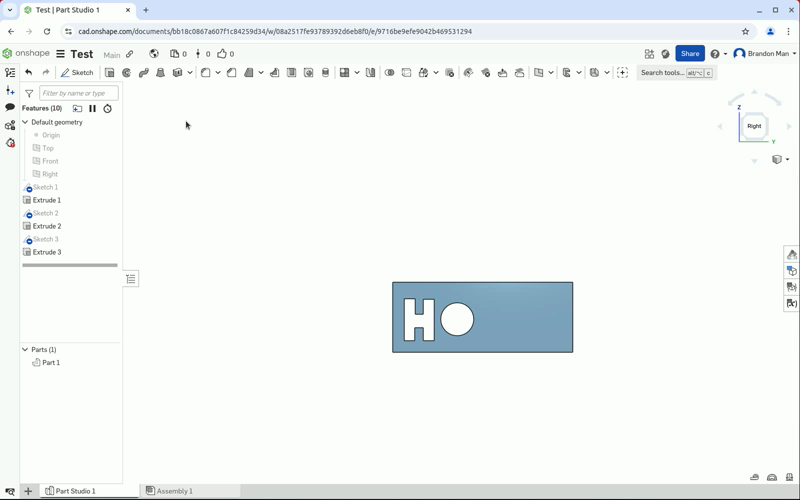
mouse_move(73, 189)
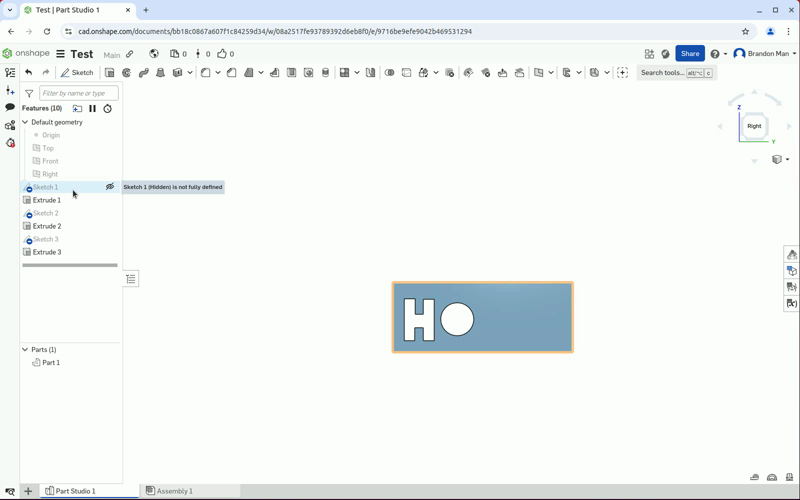
click(73, 189)
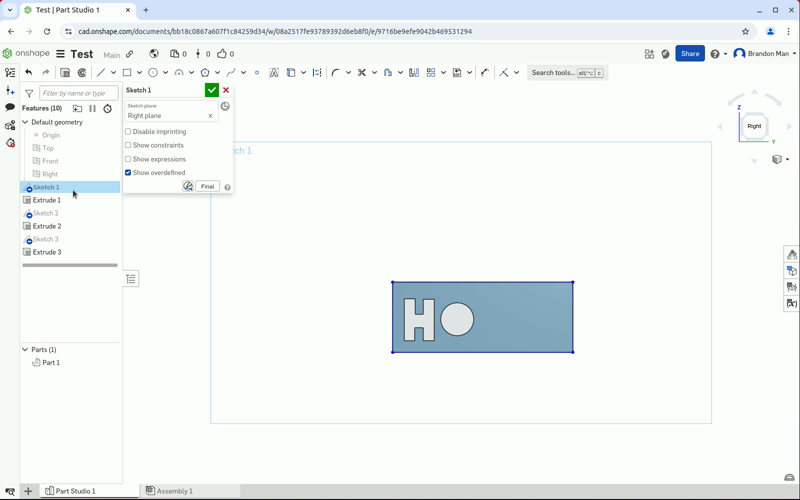
mouse_move(229, 92)
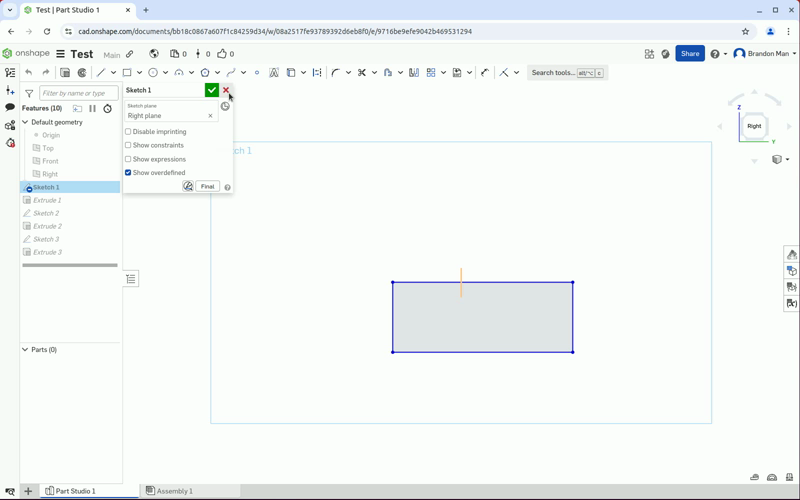
click(229, 92)
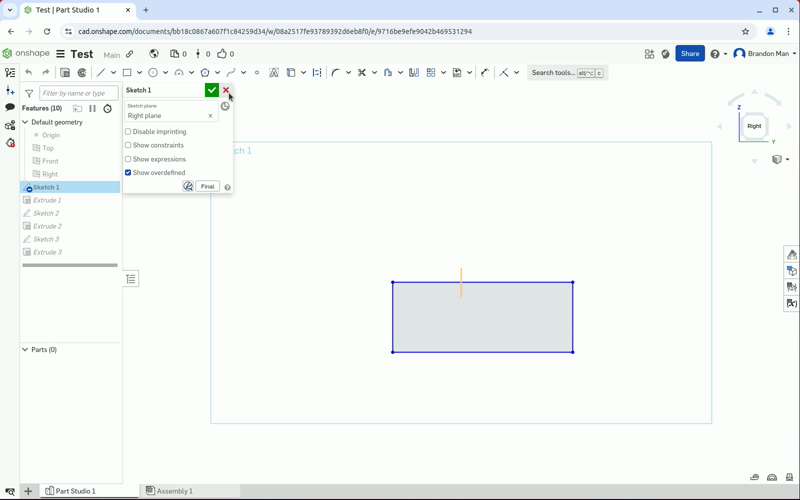
key(shift+s)
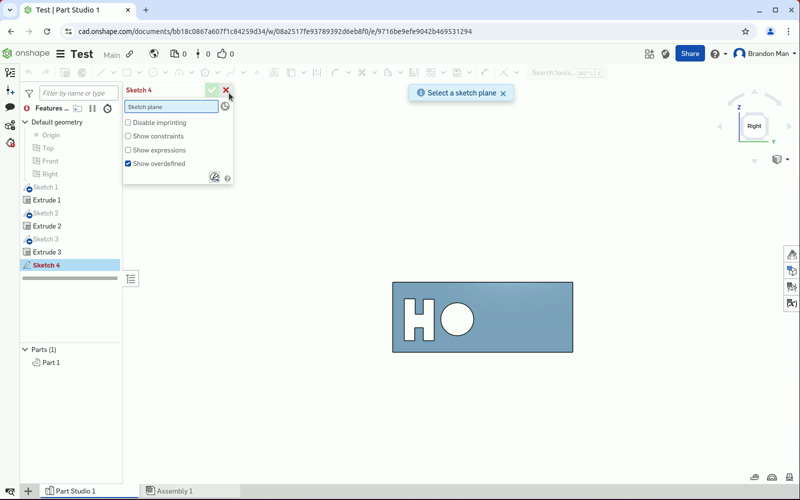
mouse_move(73, 176)
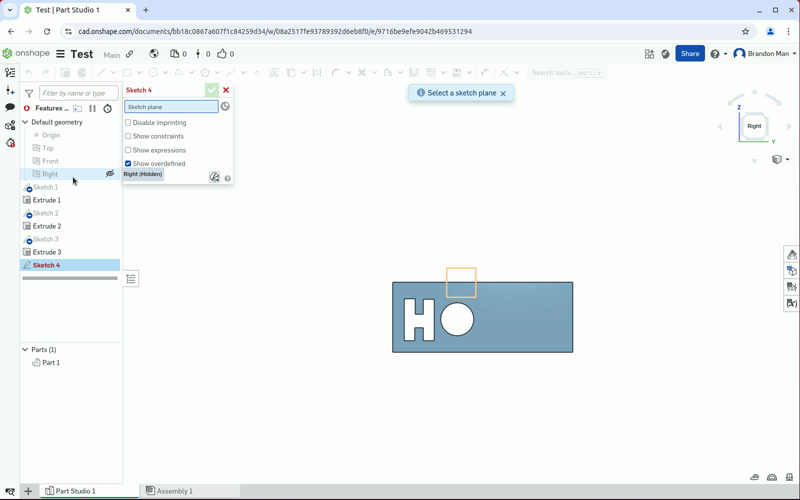
click(73, 176)
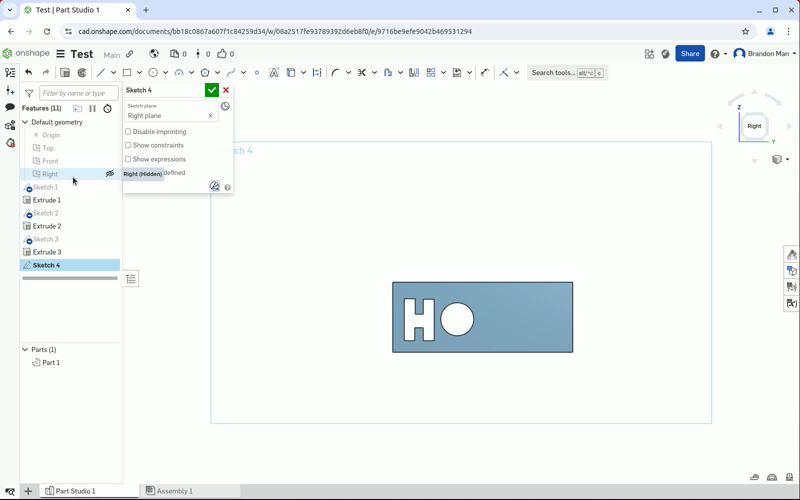
mouse_move(73, 352)
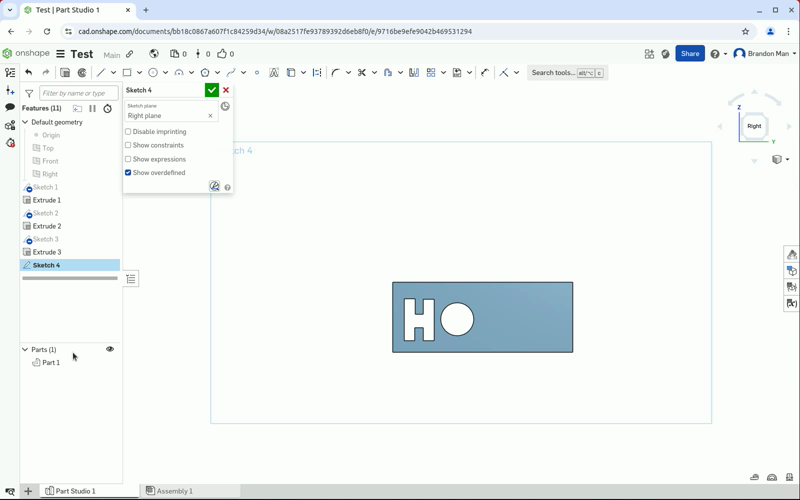
key(y)
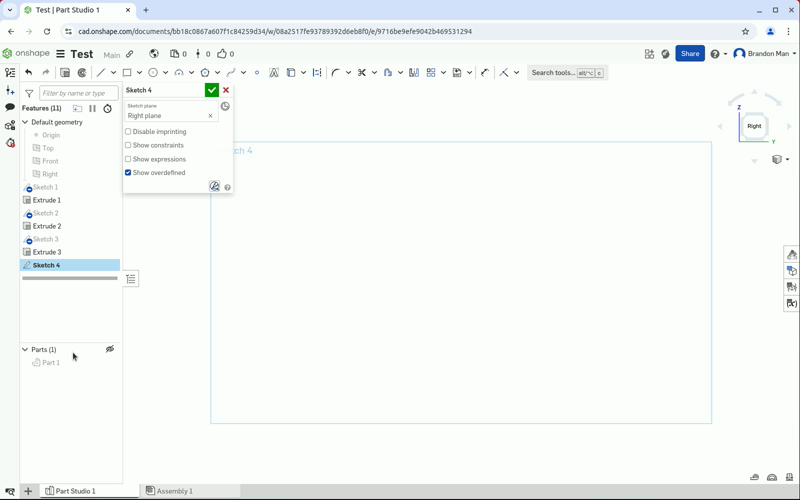
key(l)
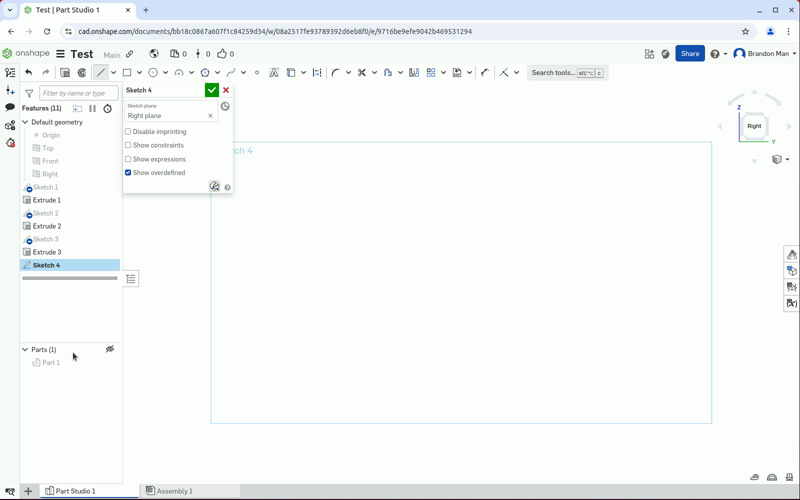
key_down(shift)
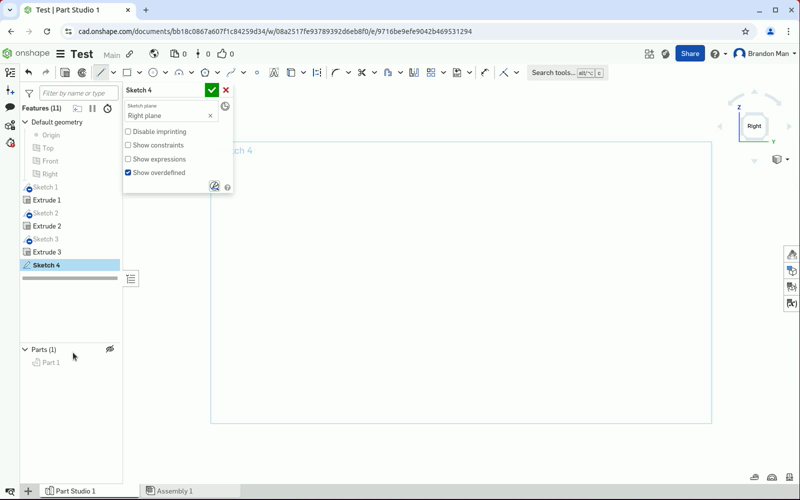
mouse_move(481, 337)
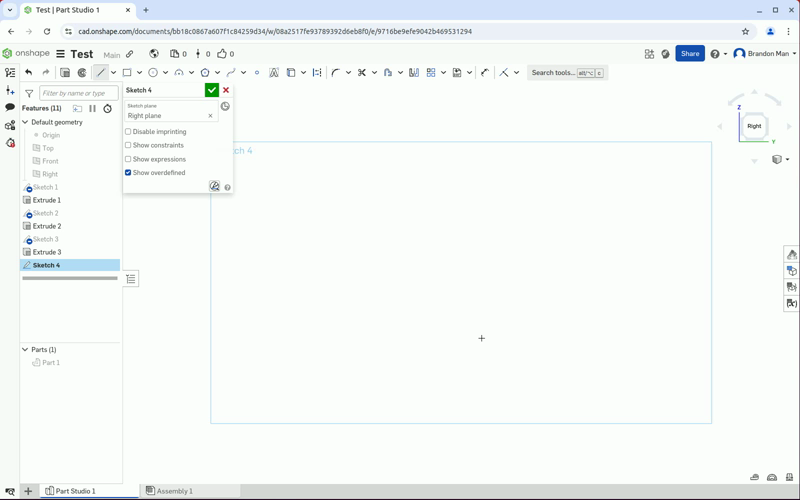
click(481, 337)
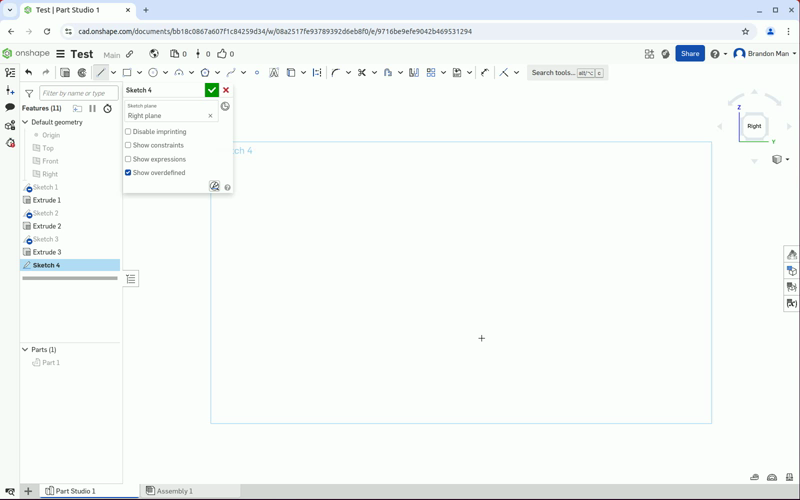
key_up(shift)
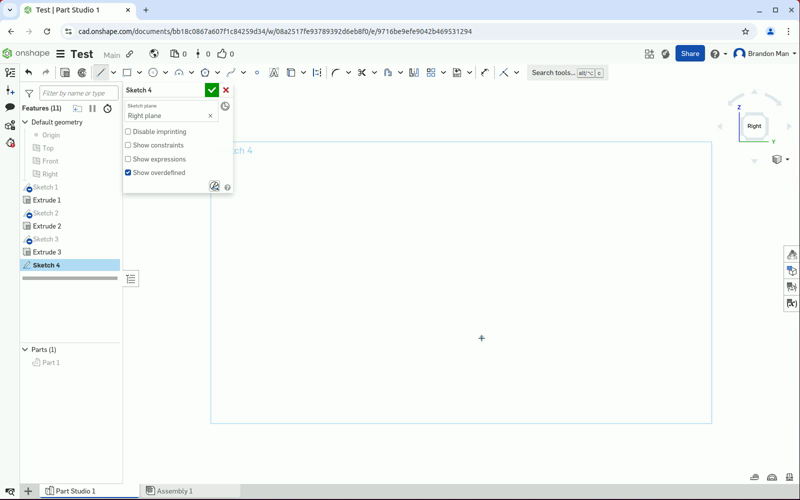
key_down(shift)
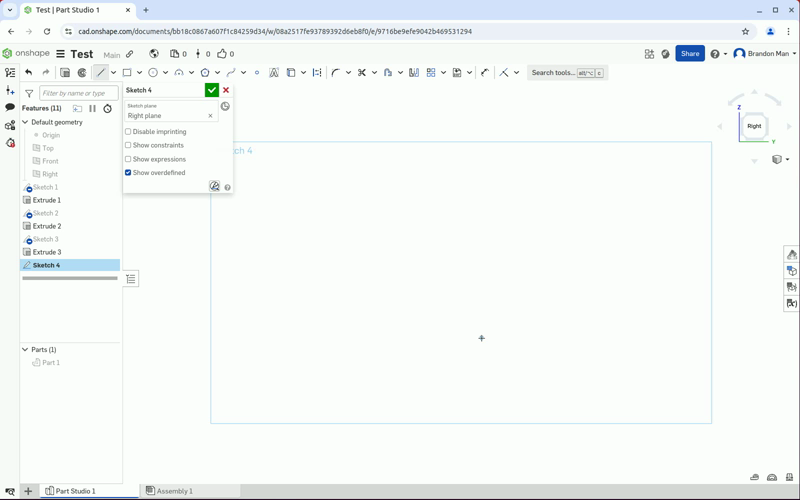
mouse_move(511, 337)
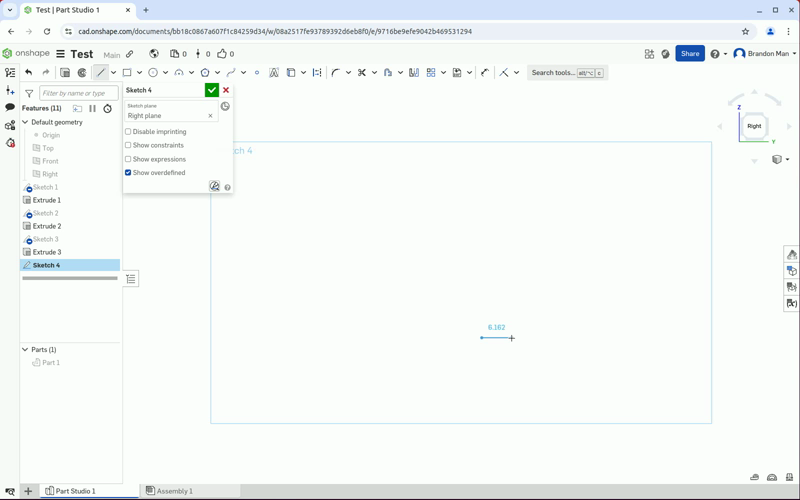
mouse_move(504, 337)
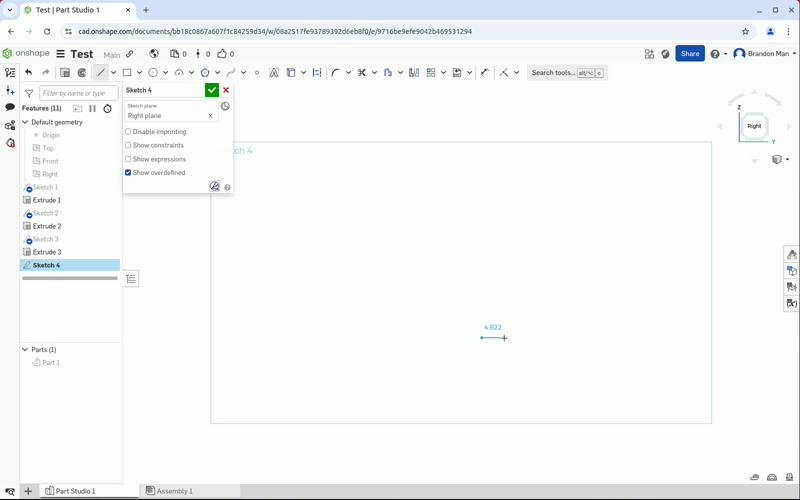
click(504, 337)
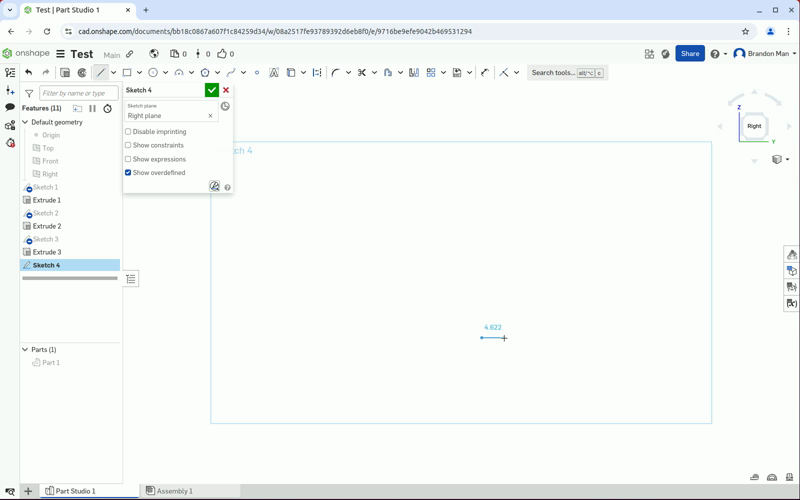
key_up(shift)
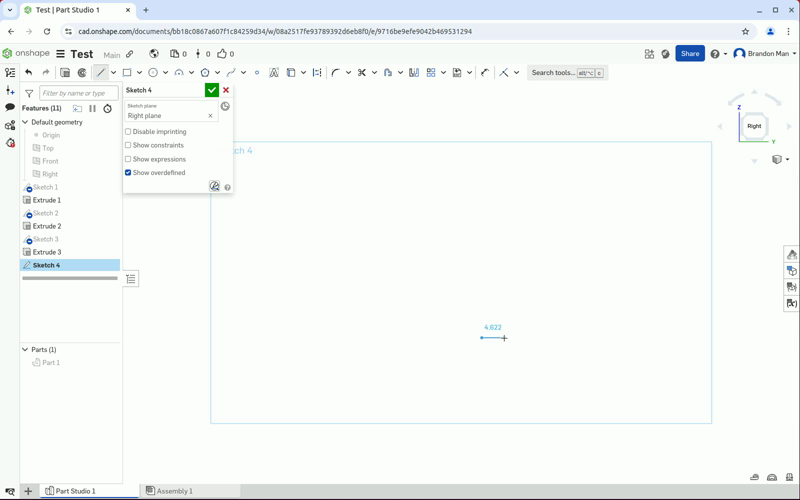
key_down(shift)
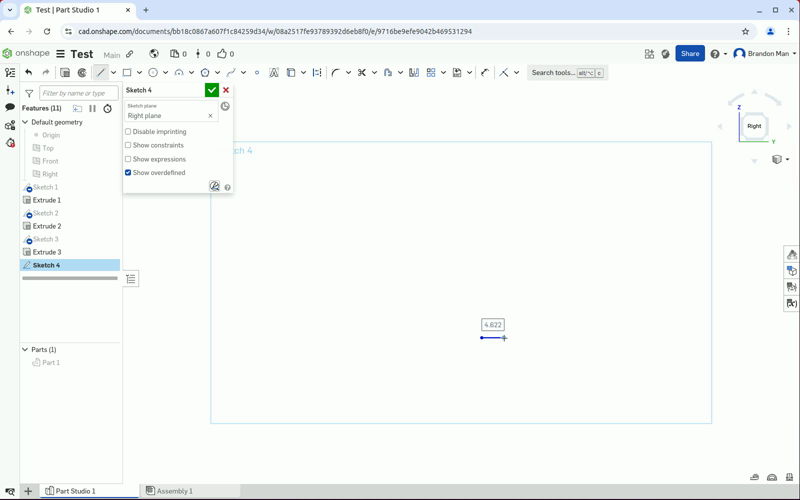
mouse_move(534, 337)
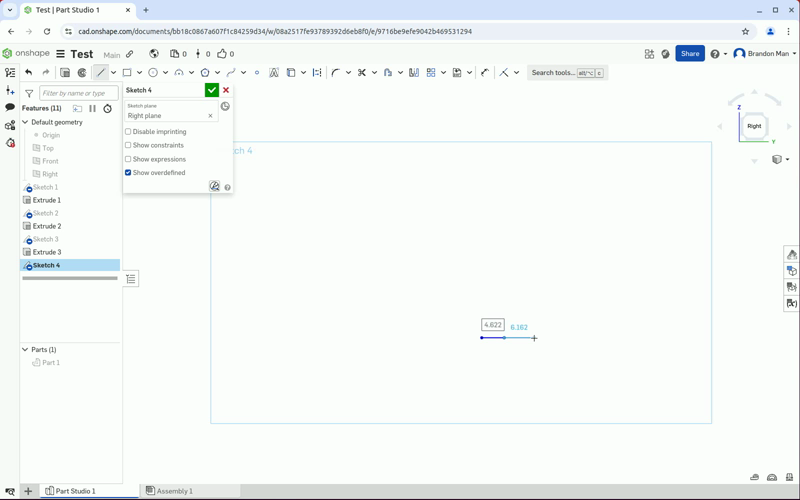
mouse_move(504, 327)
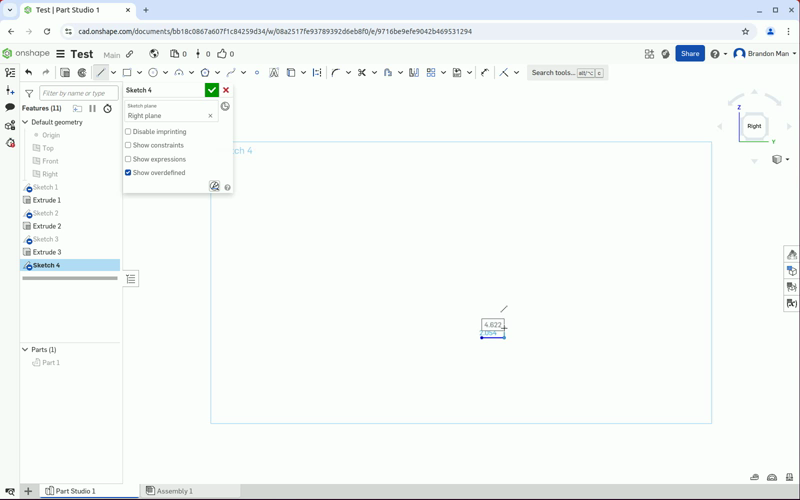
click(504, 327)
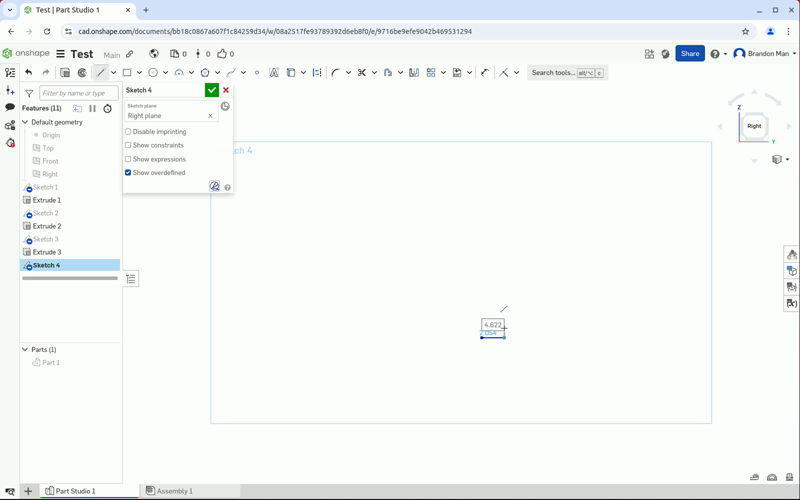
key_up(shift)
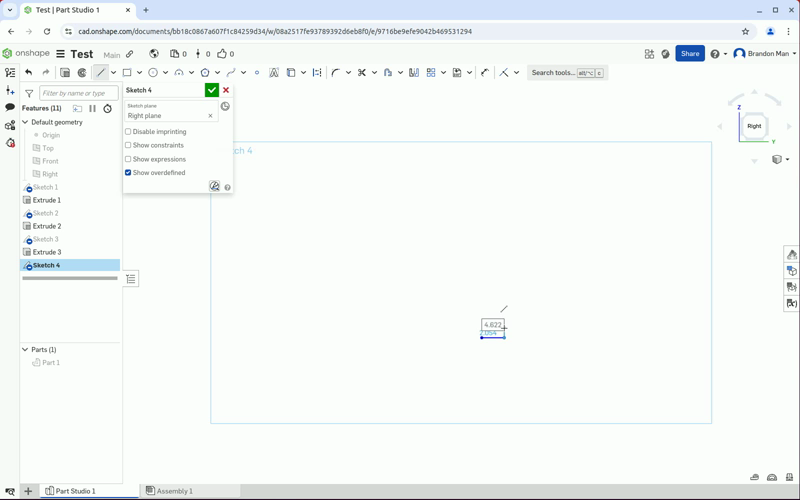
key_down(shift)
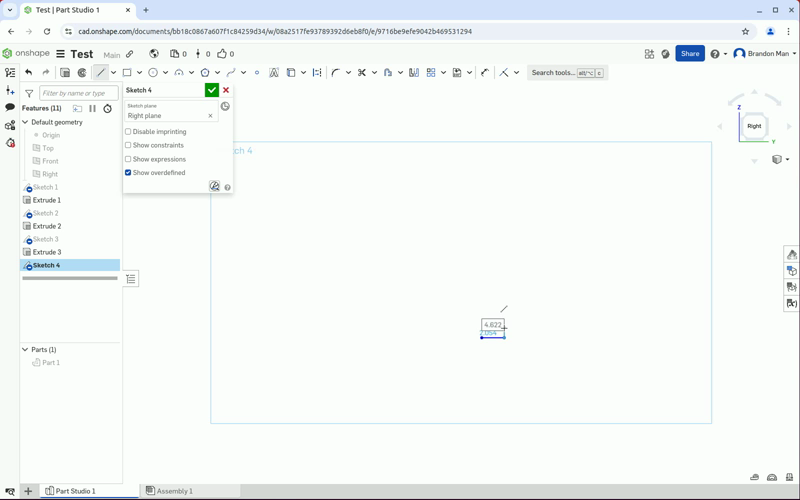
mouse_move(534, 327)
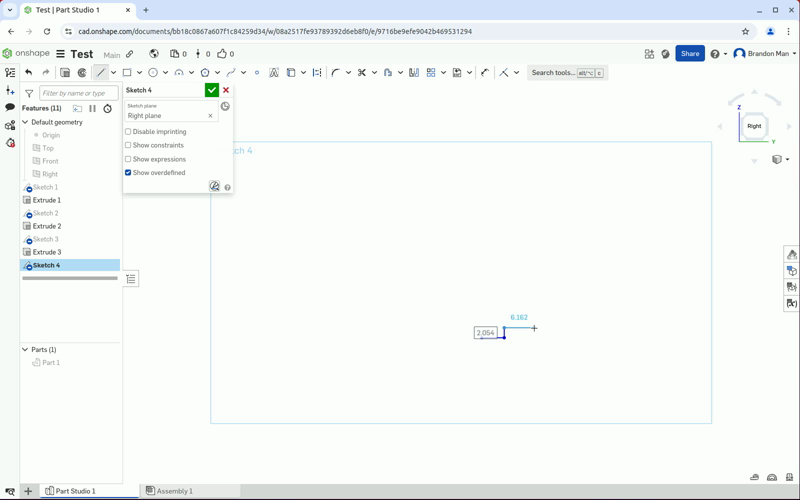
mouse_move(491, 327)
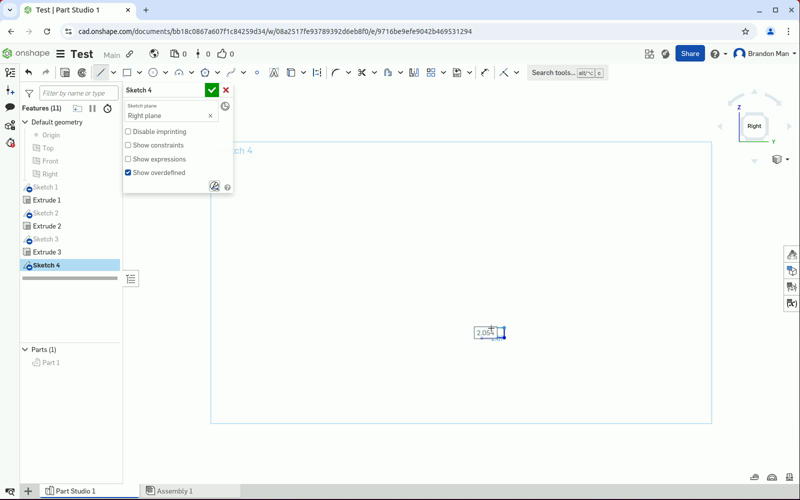
click(491, 327)
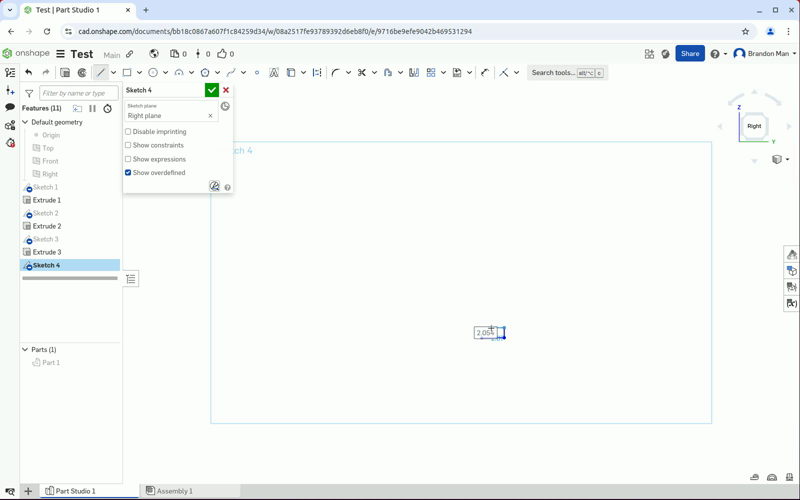
key_up(shift)
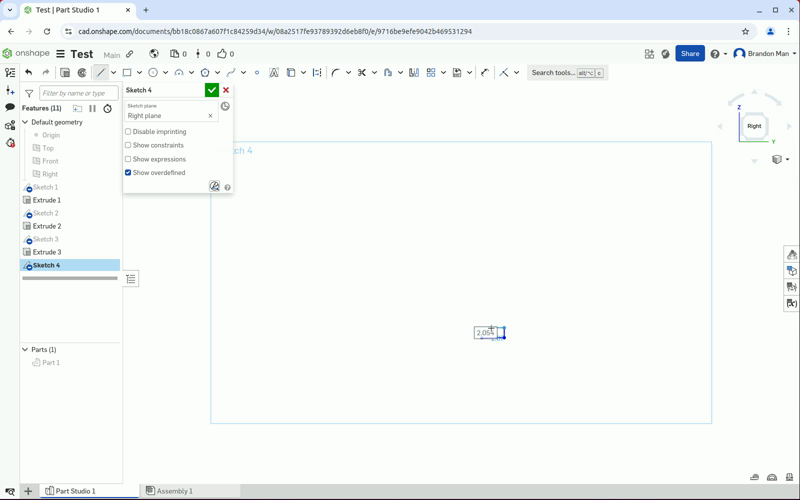
key_down(shift)
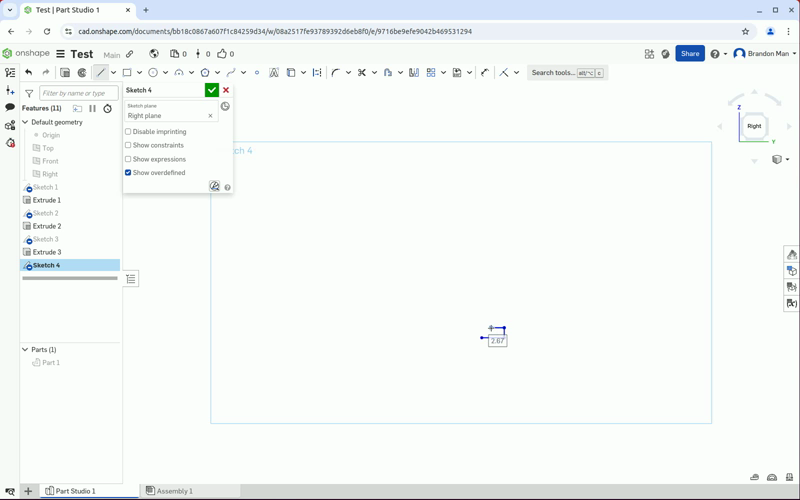
mouse_move(521, 327)
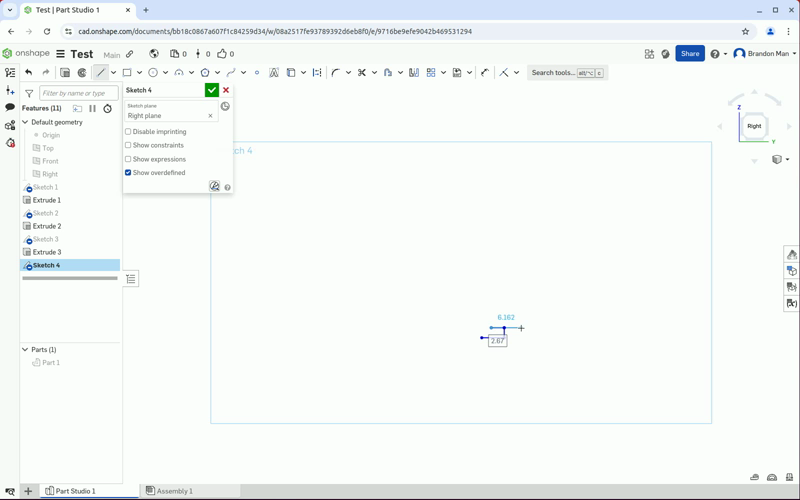
mouse_move(491, 299)
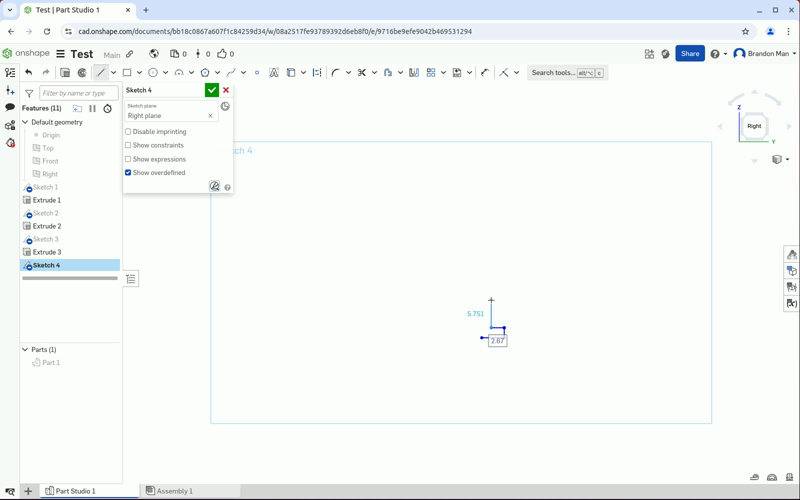
click(491, 299)
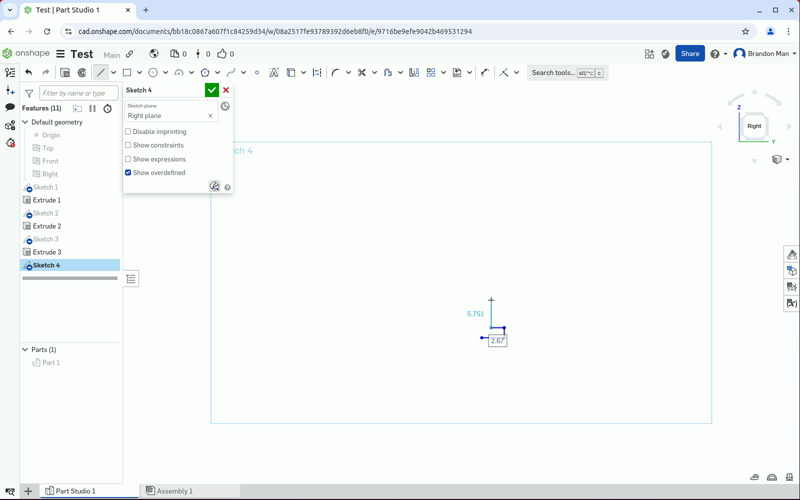
key_up(shift)
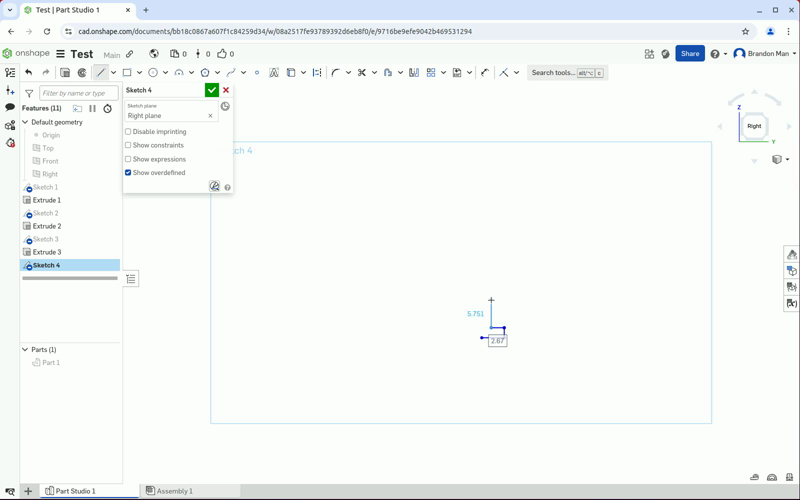
key_down(shift)
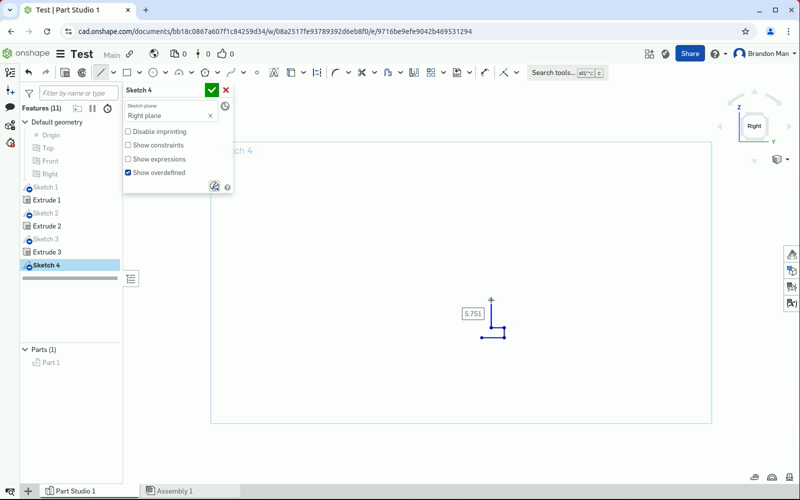
mouse_move(521, 299)
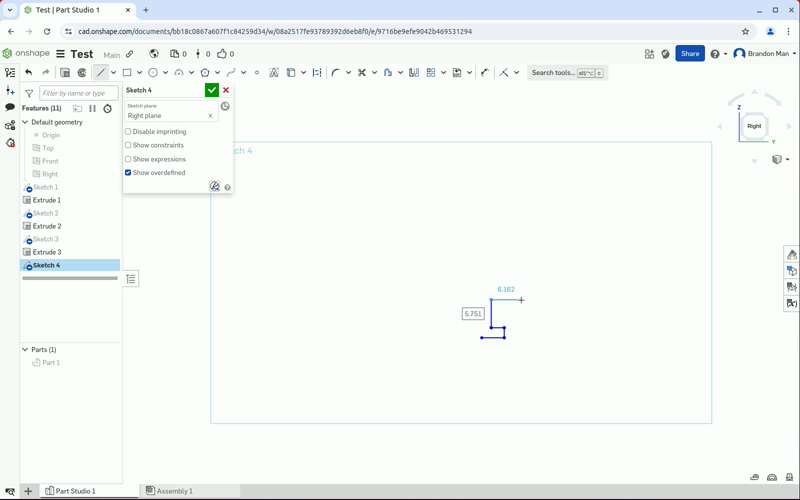
mouse_move(481, 299)
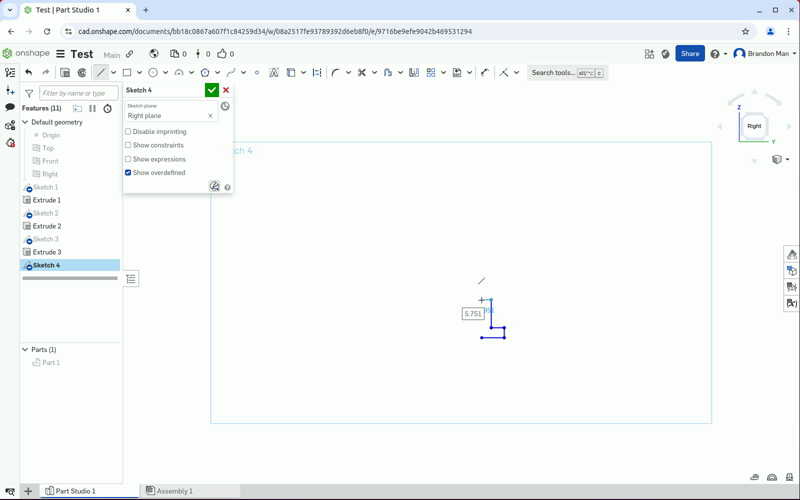
click(481, 299)
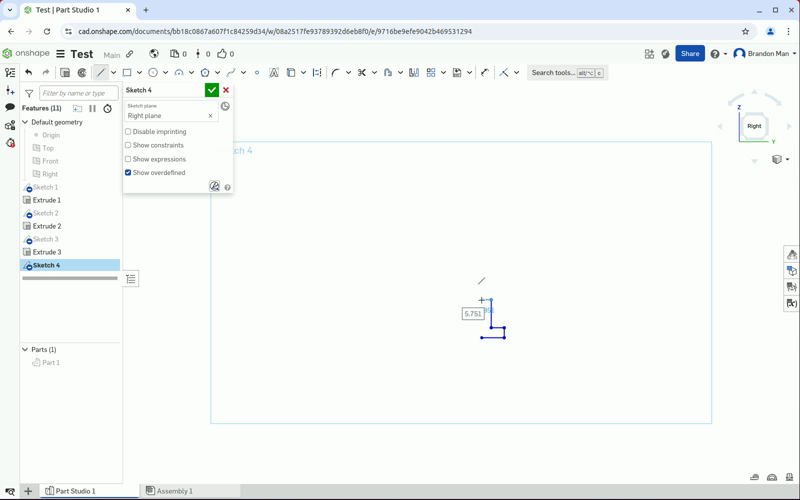
key_up(shift)
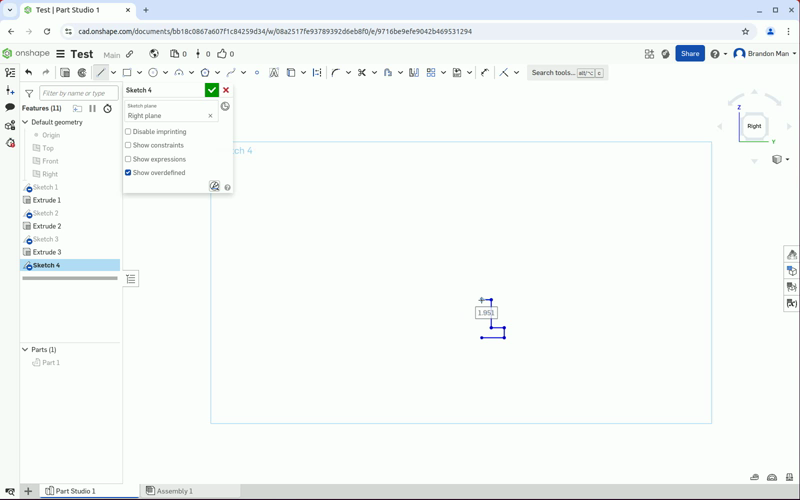
mouse_move(511, 299)
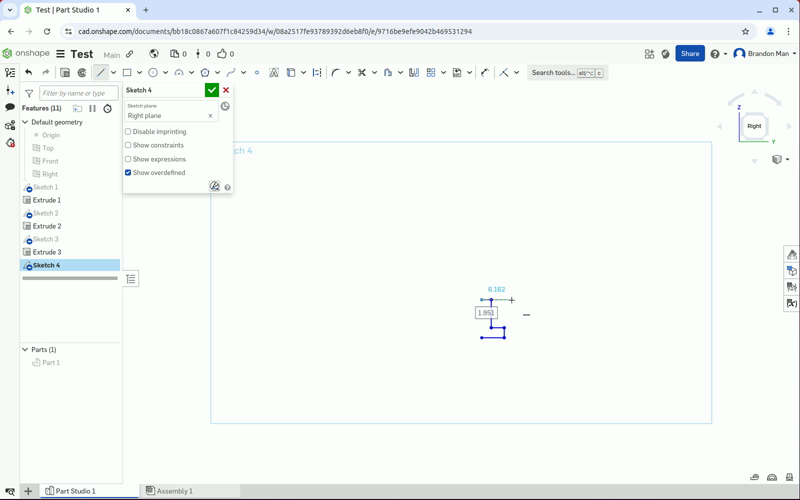
key_down(shift)
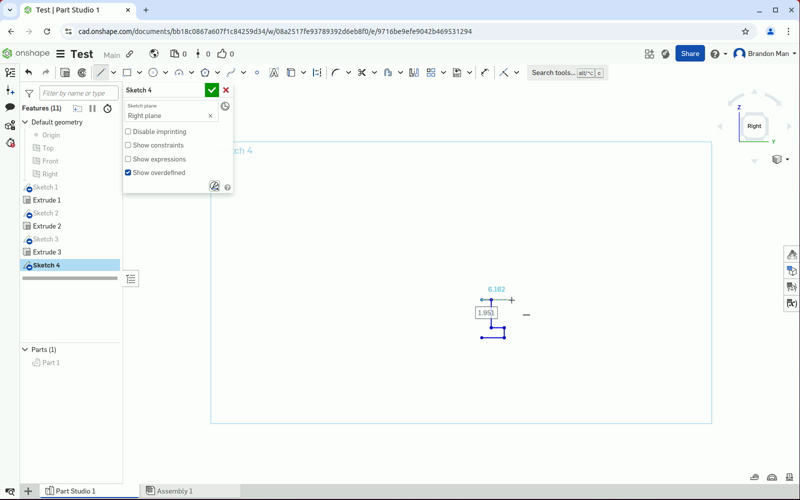
mouse_move(481, 337)
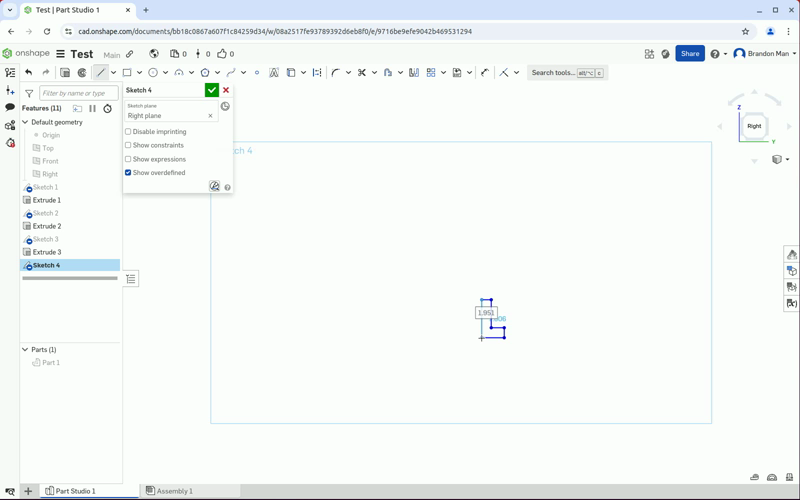
key_up(shift)
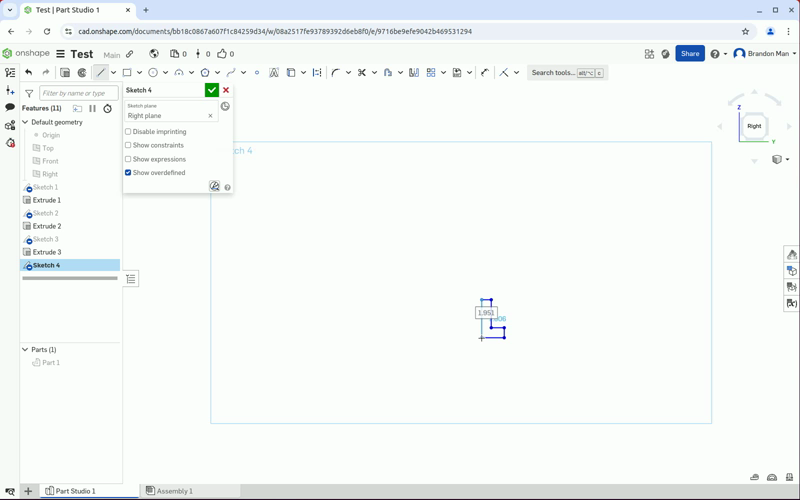
click(481, 337)
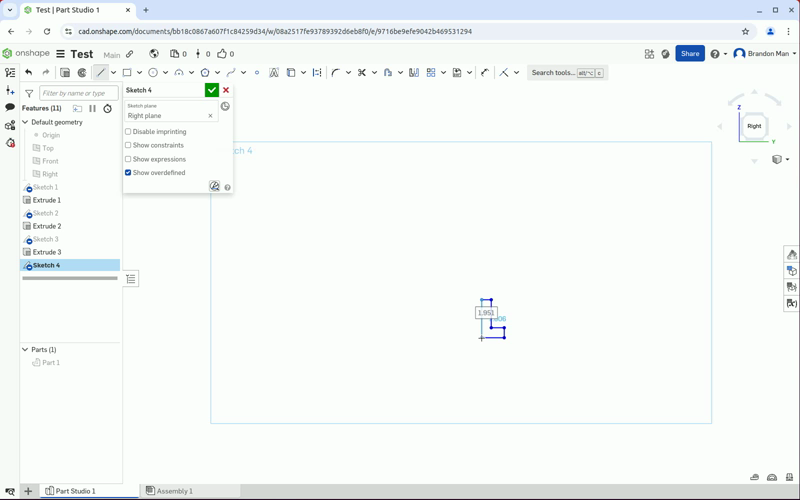
key(esc)
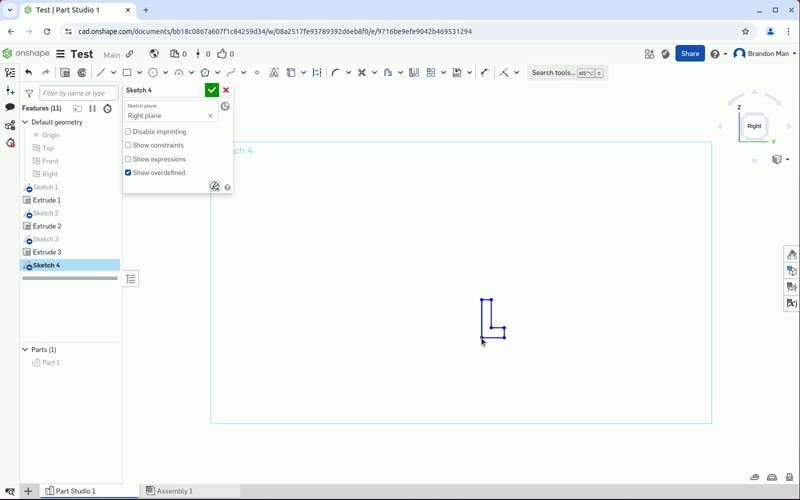
mouse_move(487, 313)
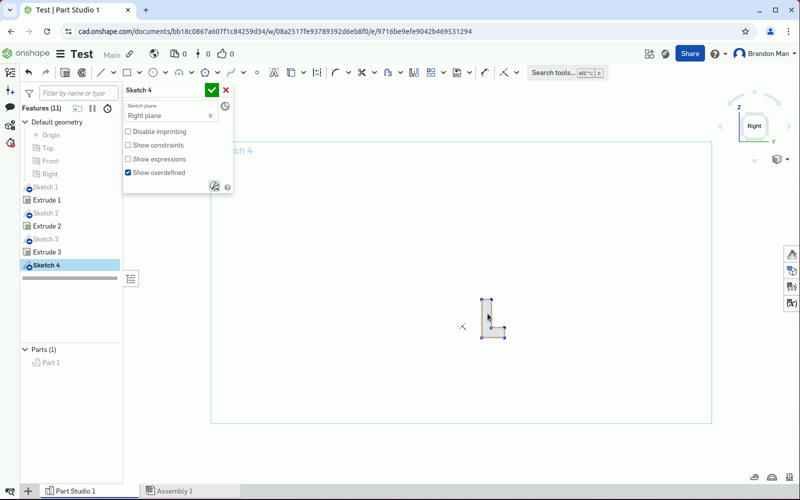
scroll(6)
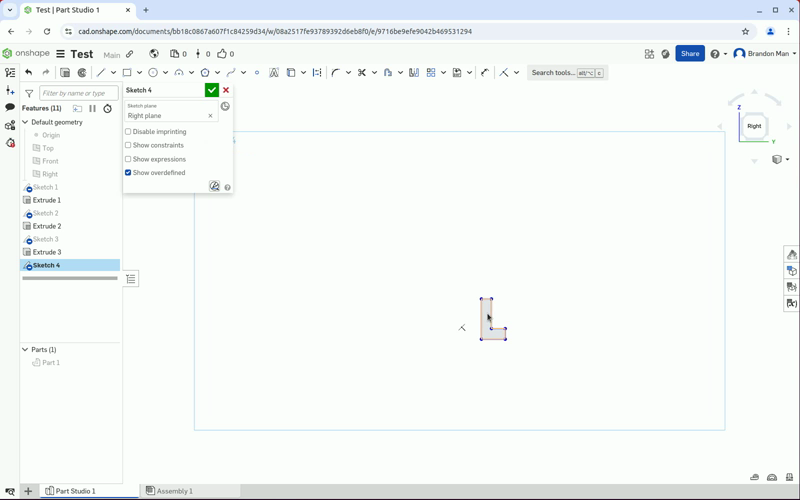
scroll(6)
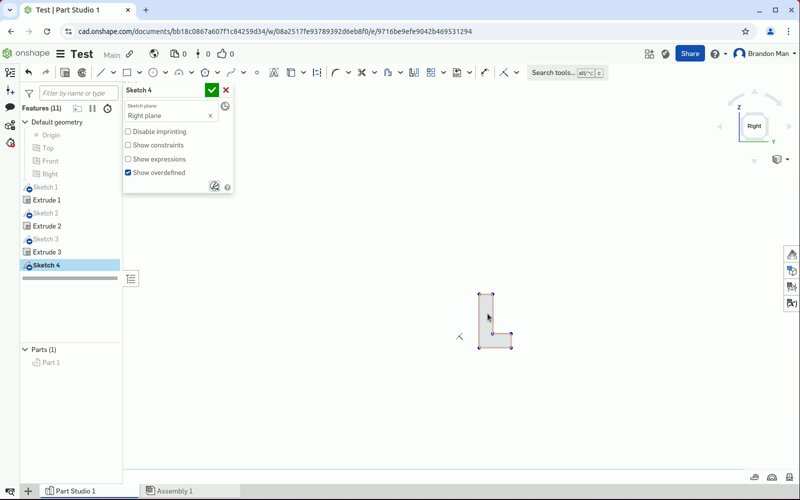
scroll(6)
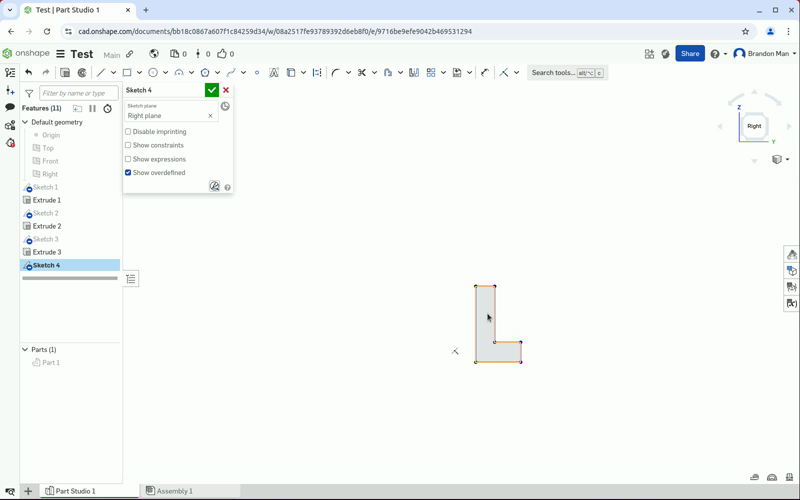
scroll(6)
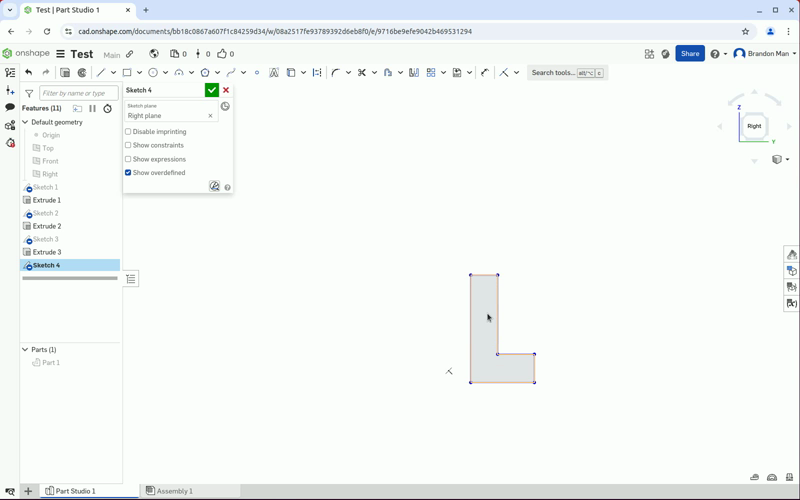
scroll(6)
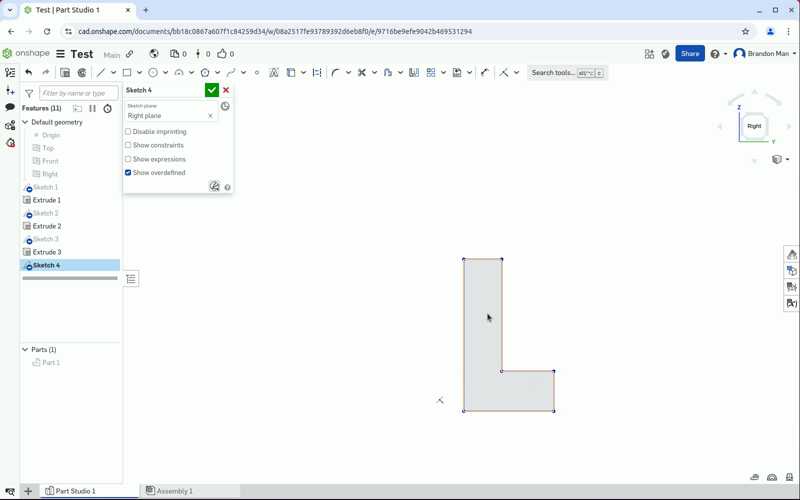
scroll(6)
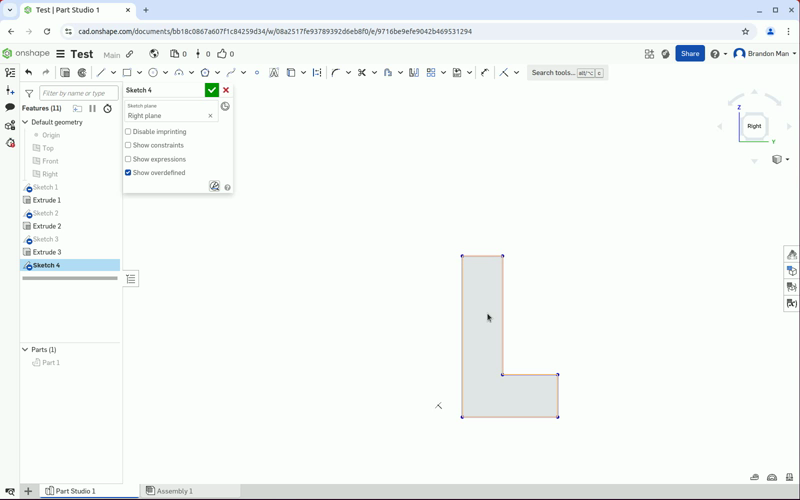
scroll(6)
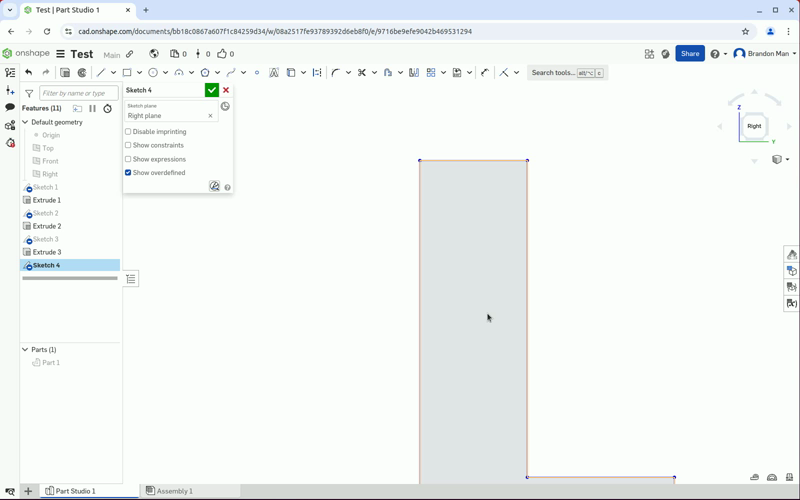
click(487, 313)
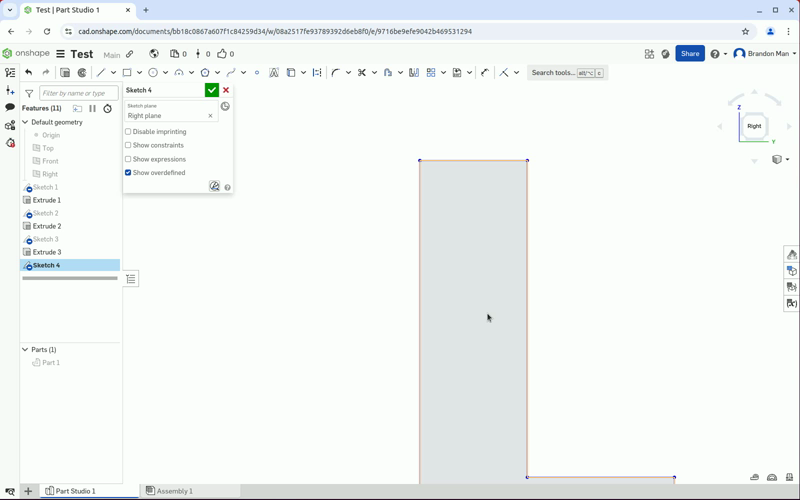
scroll(-6)
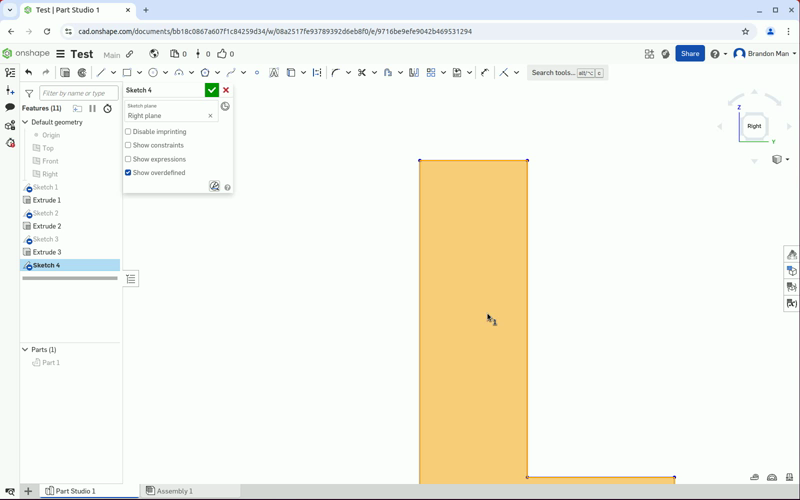
scroll(-6)
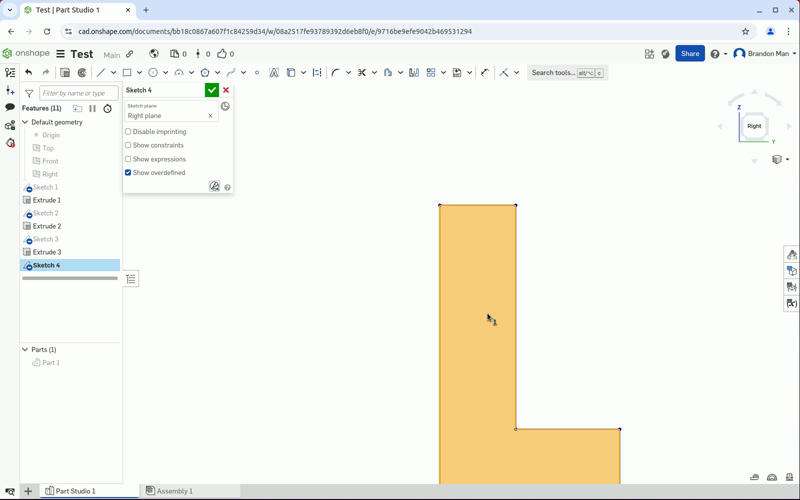
scroll(-6)
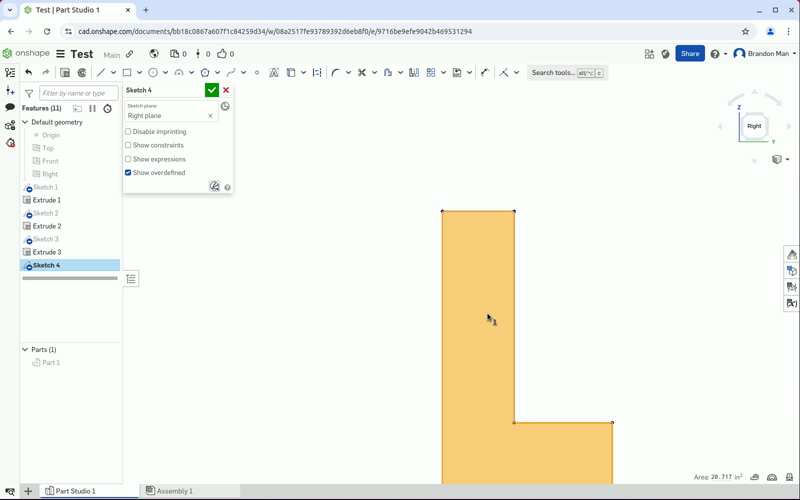
scroll(-6)
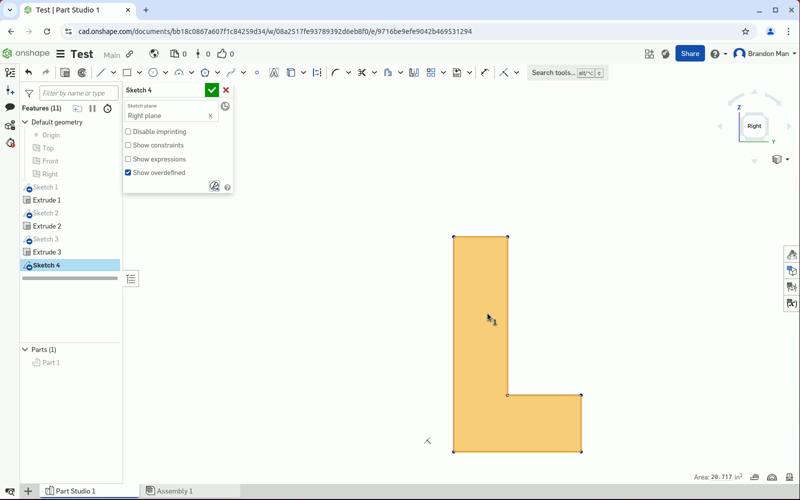
scroll(-6)
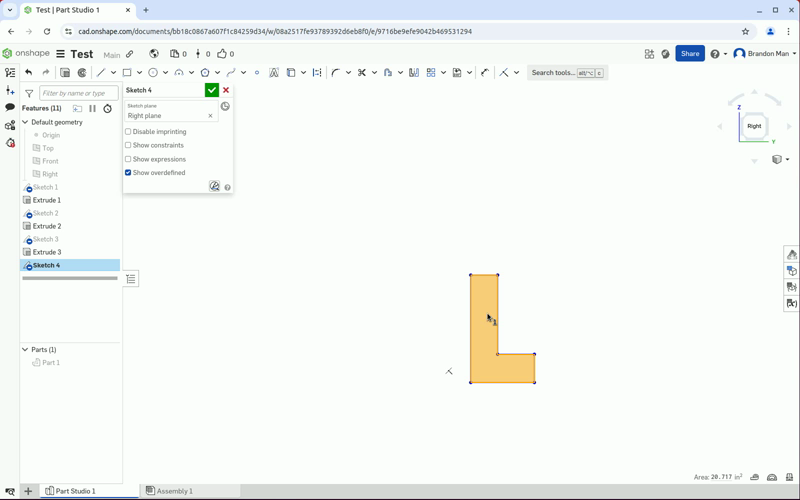
scroll(-6)
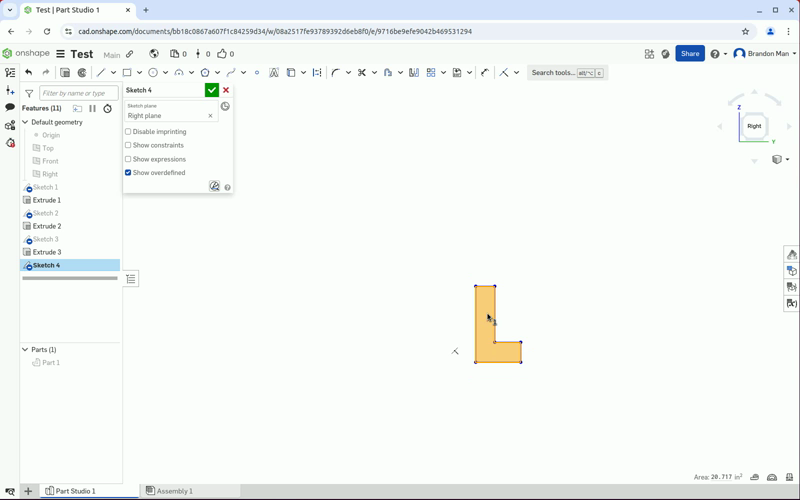
scroll(-6)
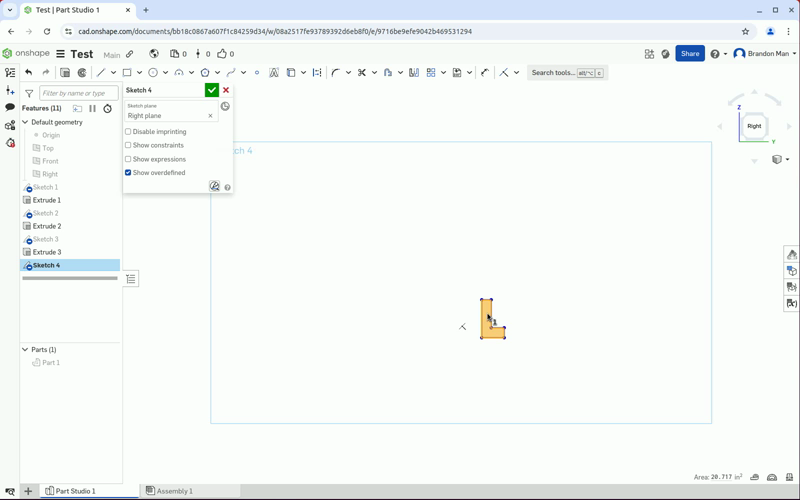
mouse_move(73, 352)
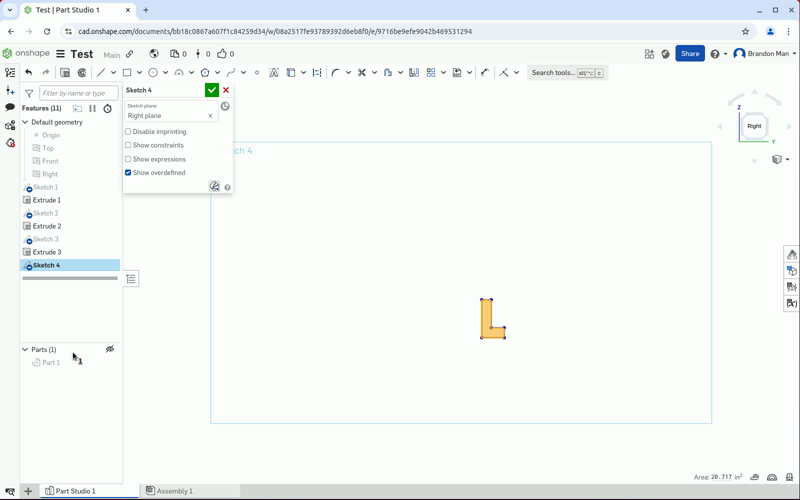
key(shift+y)
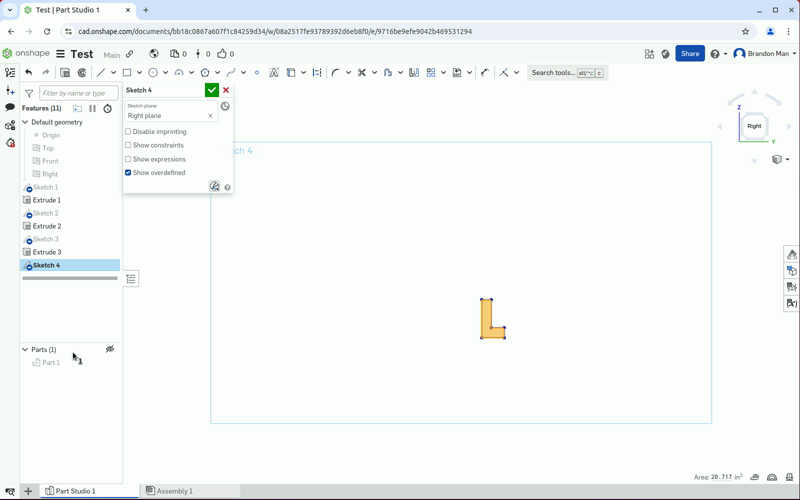
key(shift+e)
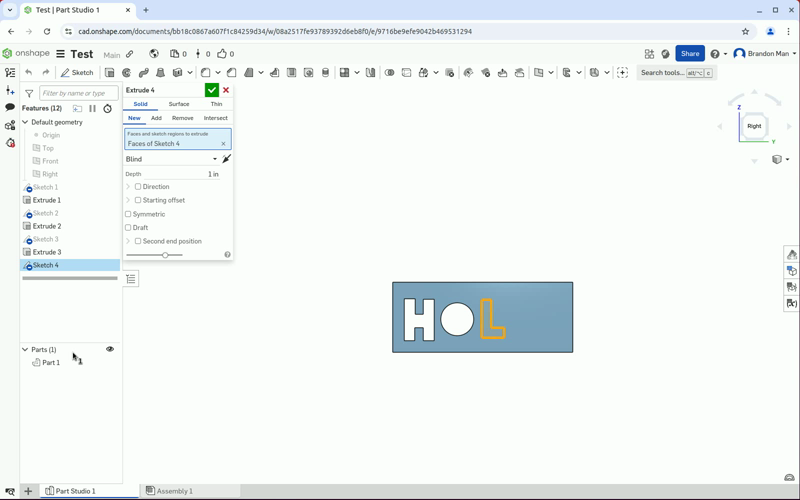
mouse_move(143, 106)
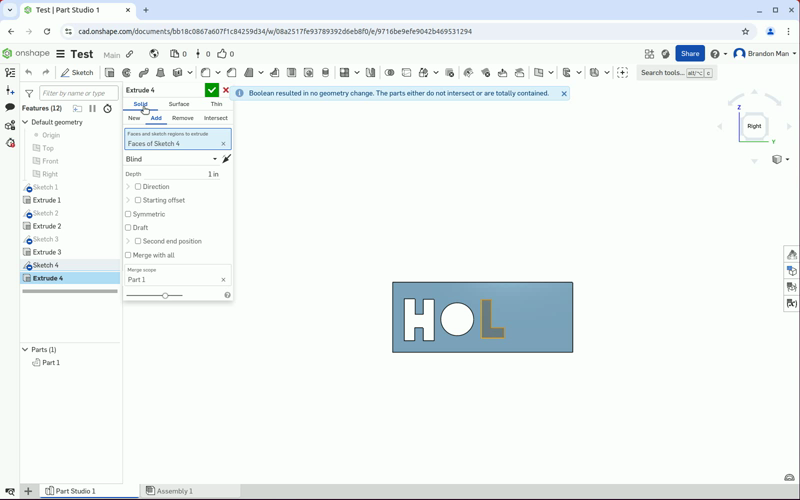
click(143, 106)
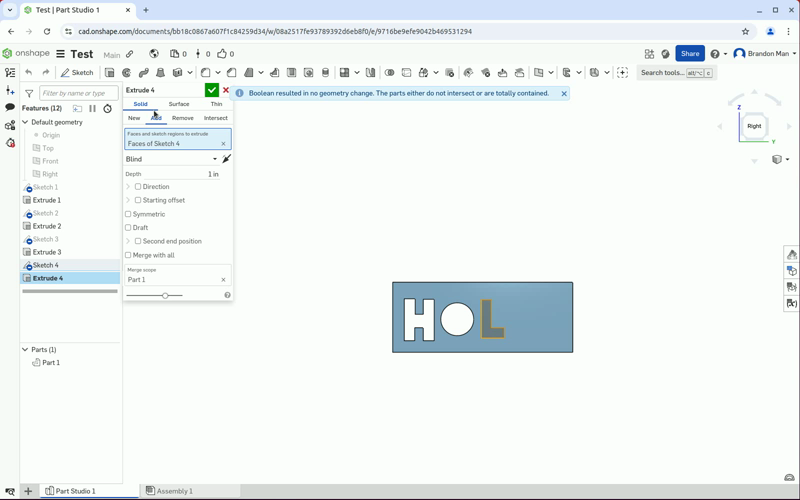
mouse_move(186, 120)
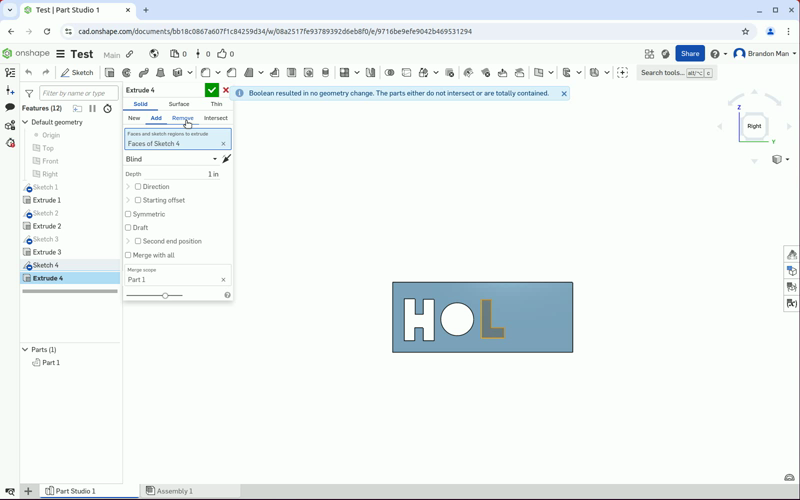
click(186, 120)
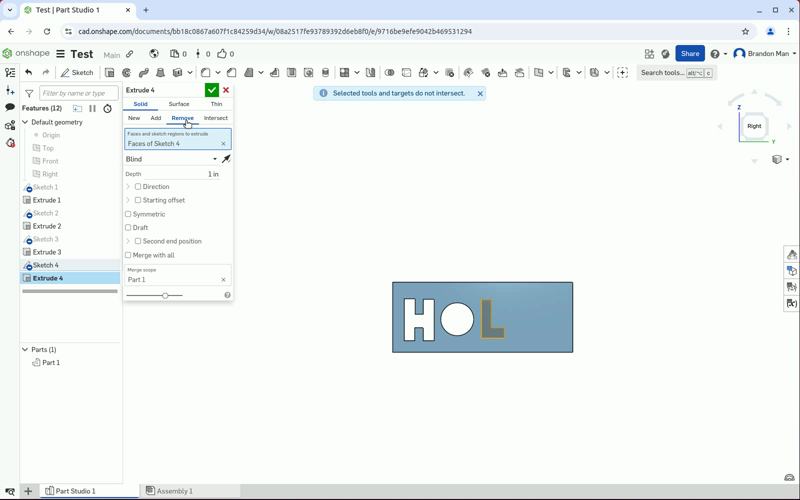
key(tab, 4)
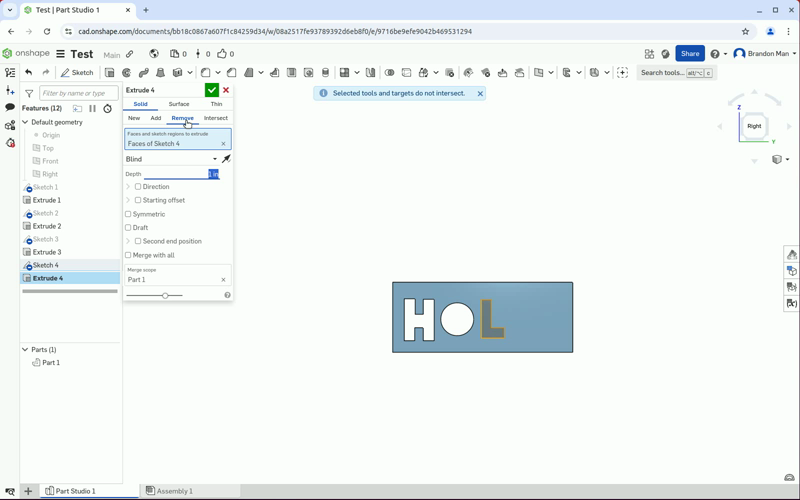
text(-19.979)
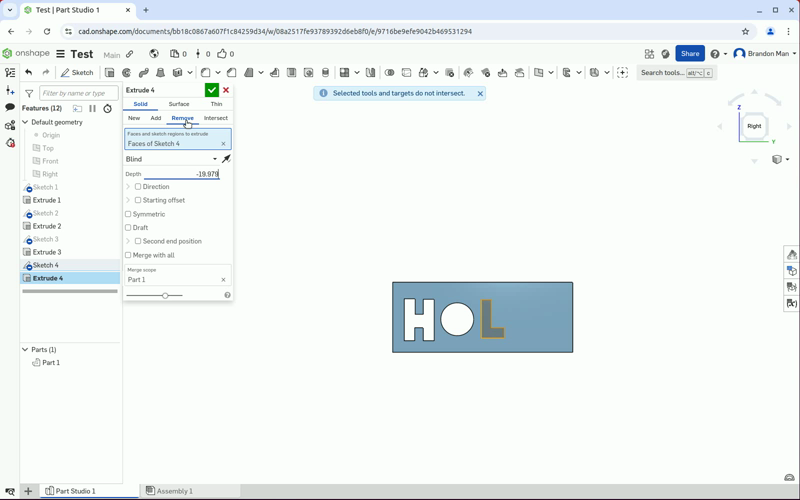
key(tab, 6)
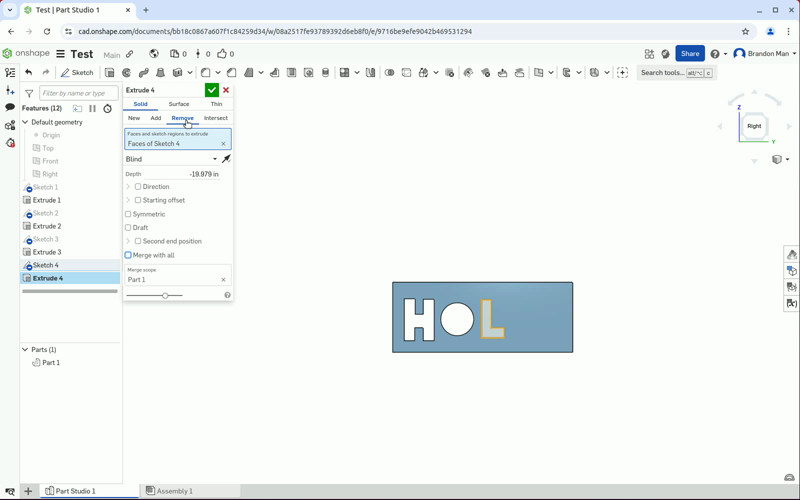
key(space)
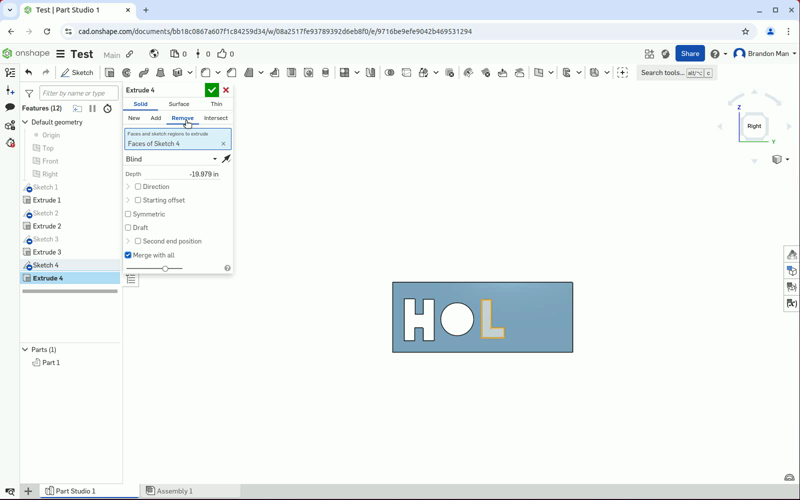
key(enter)
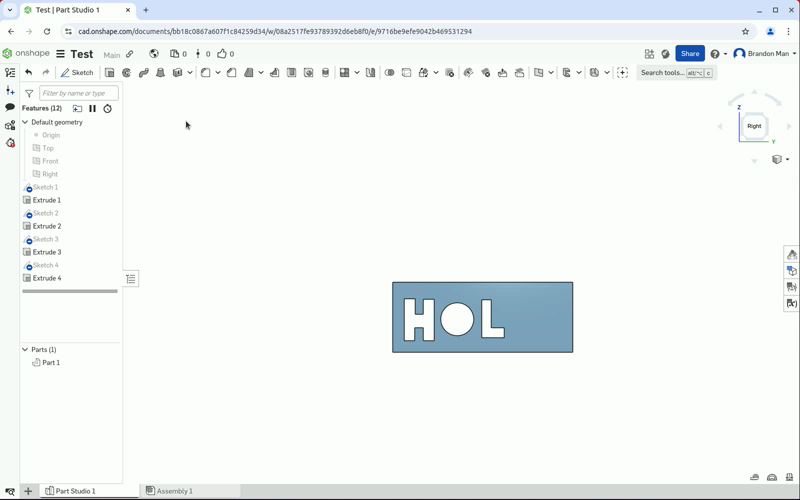
key(shift+h)
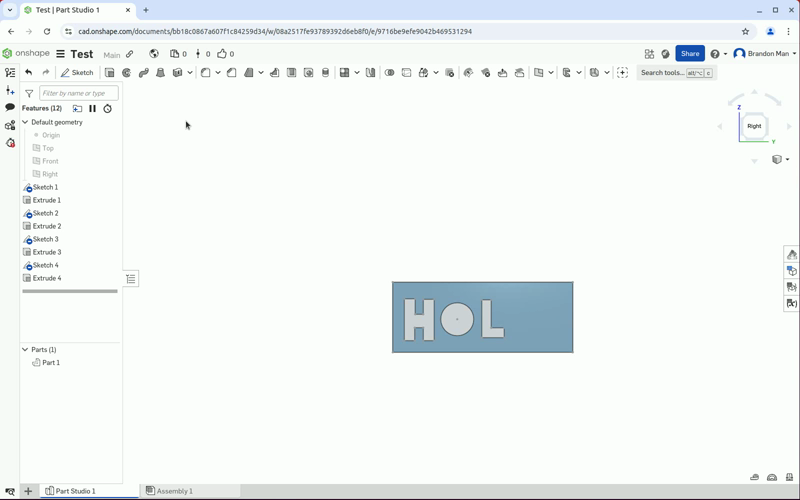
key(shift+h)
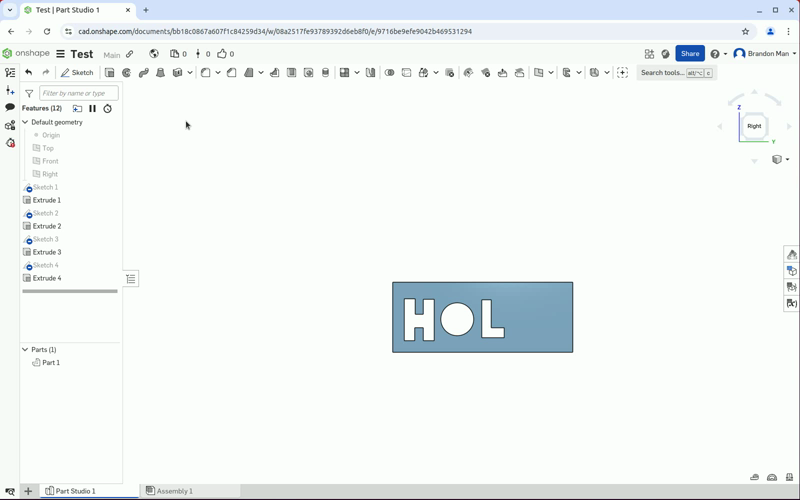
mouse_move(73, 189)
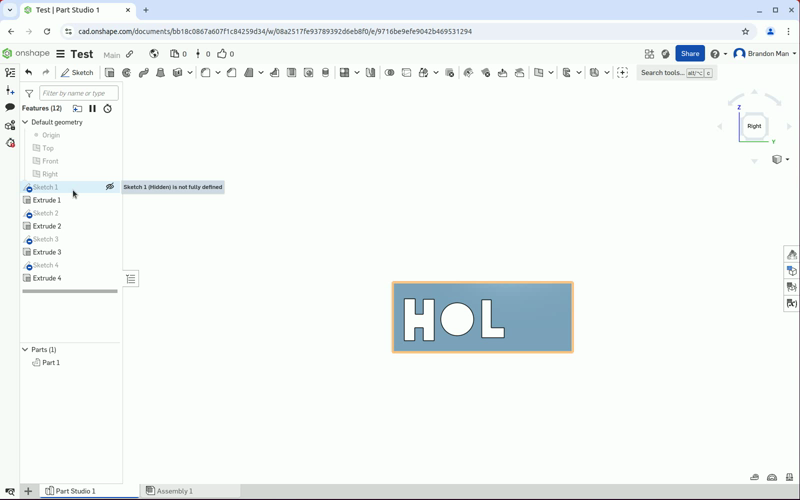
click(73, 189)
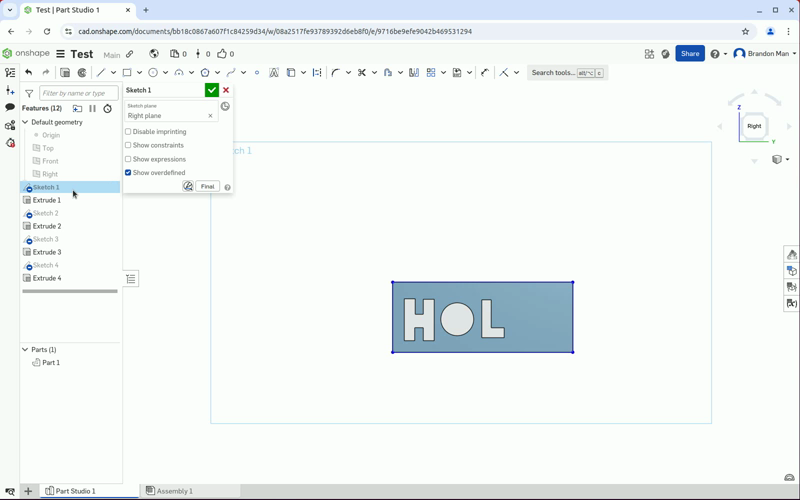
mouse_move(229, 92)
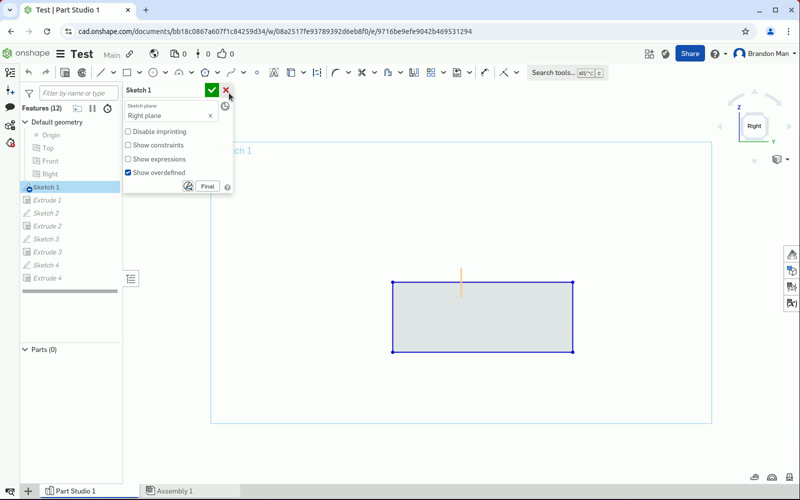
click(229, 92)
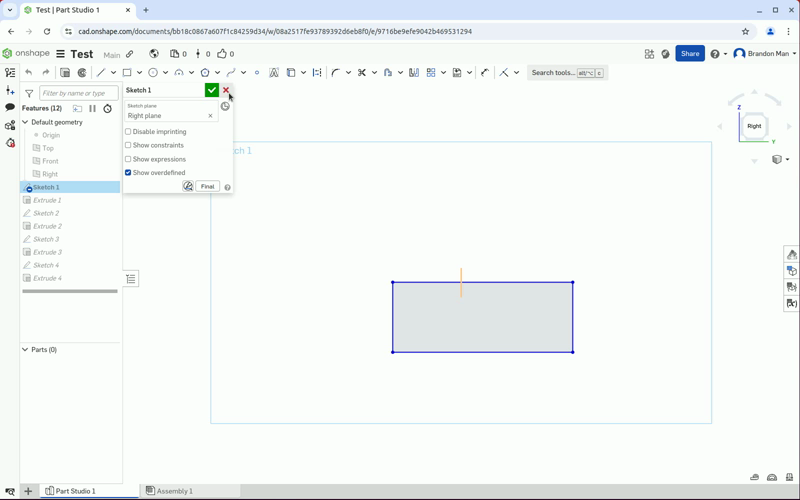
key(shift+s)
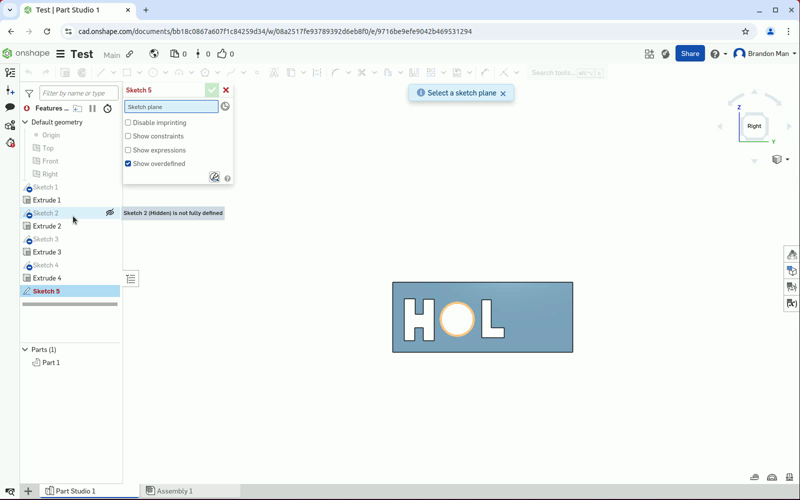
scroll(3)
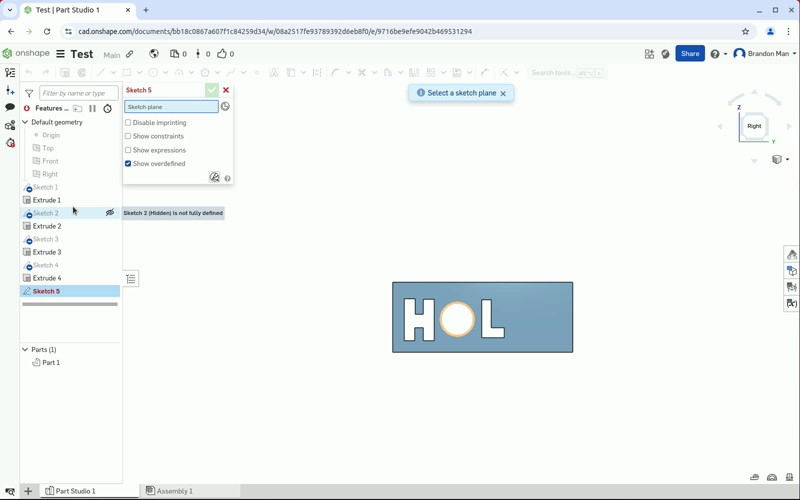
mouse_move(73, 176)
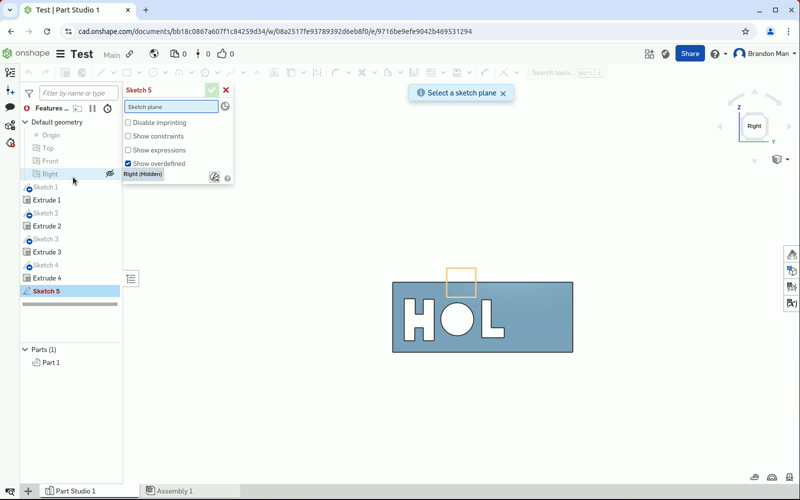
click(73, 176)
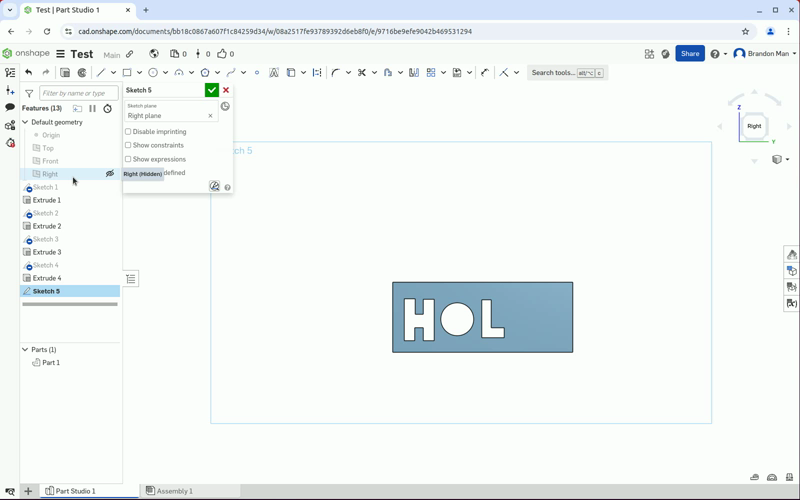
mouse_move(73, 352)
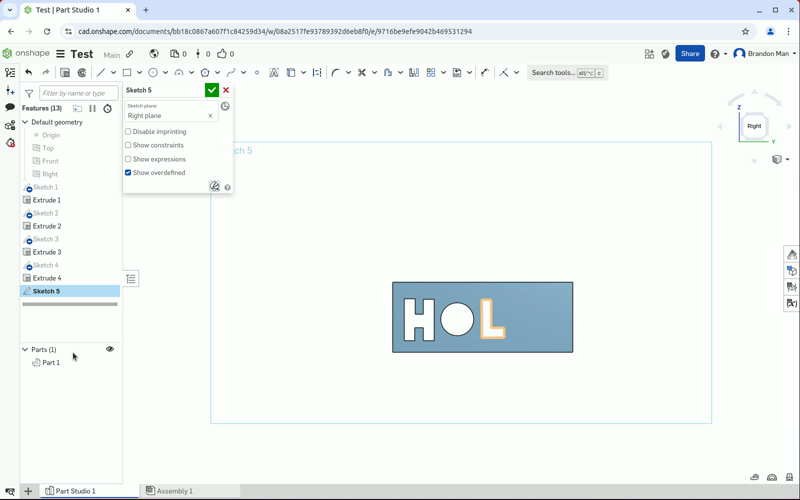
key(y)
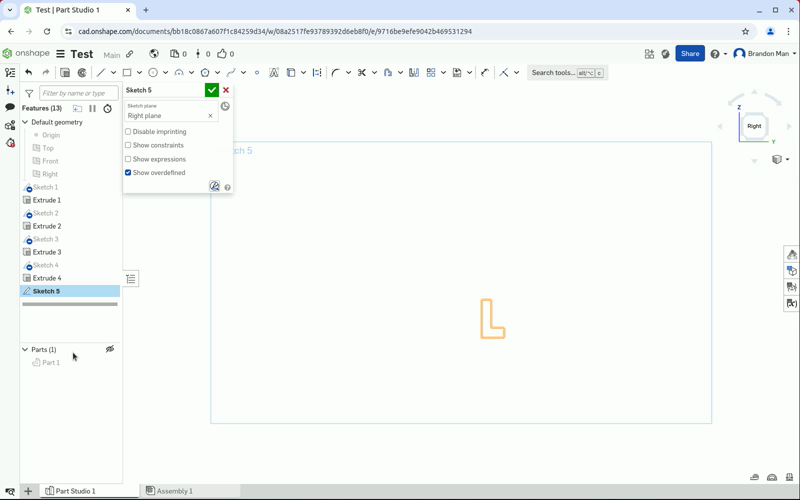
key(l)
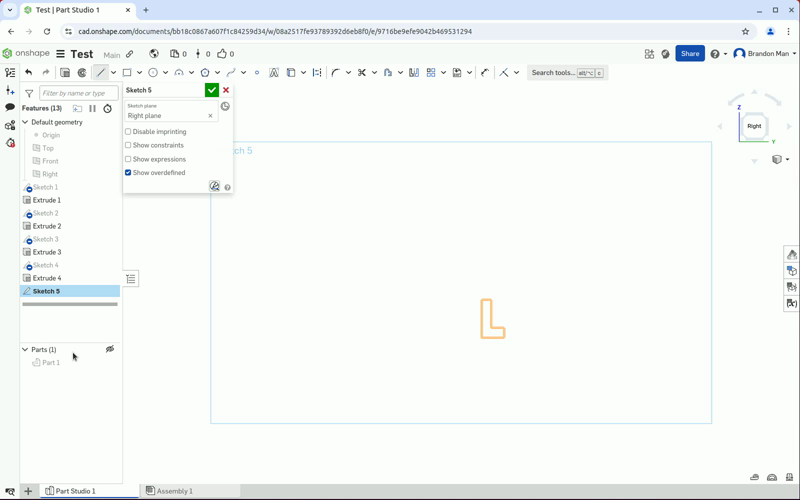
key_down(shift)
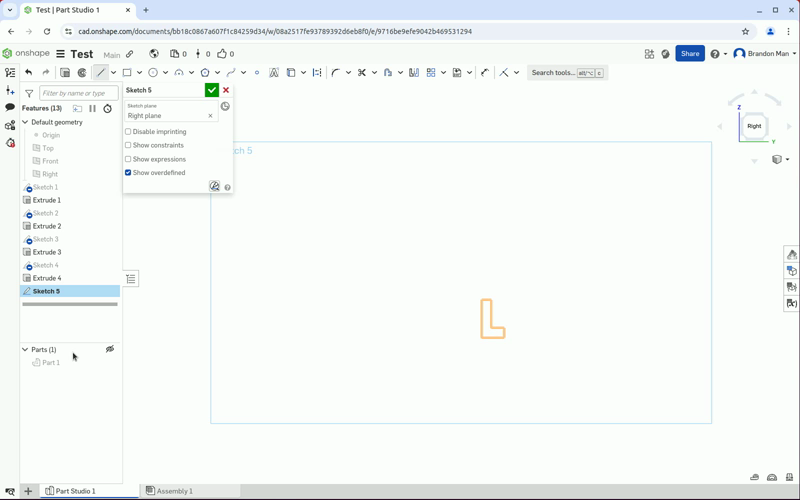
mouse_move(521, 346)
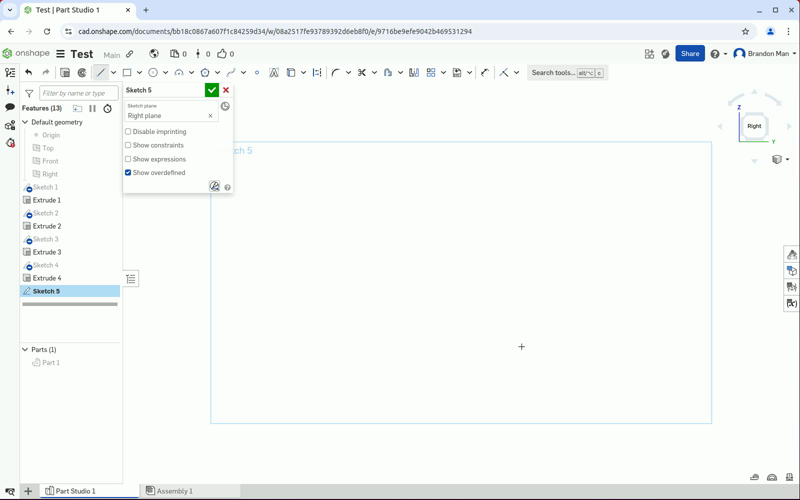
click(521, 346)
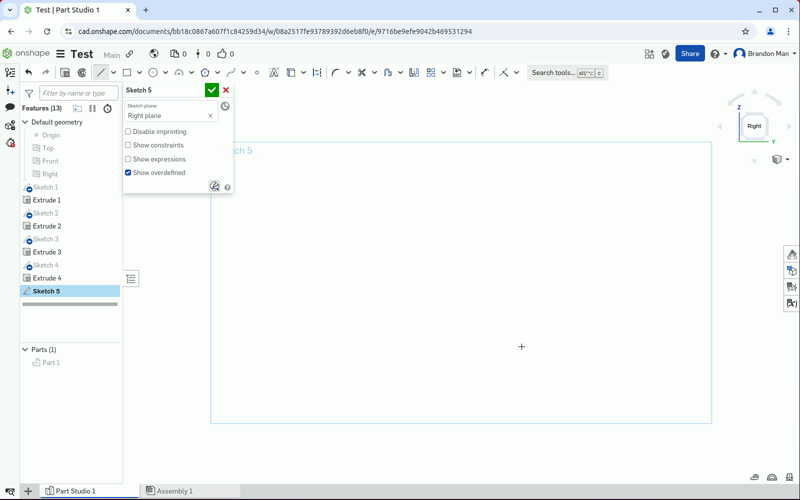
key_up(shift)
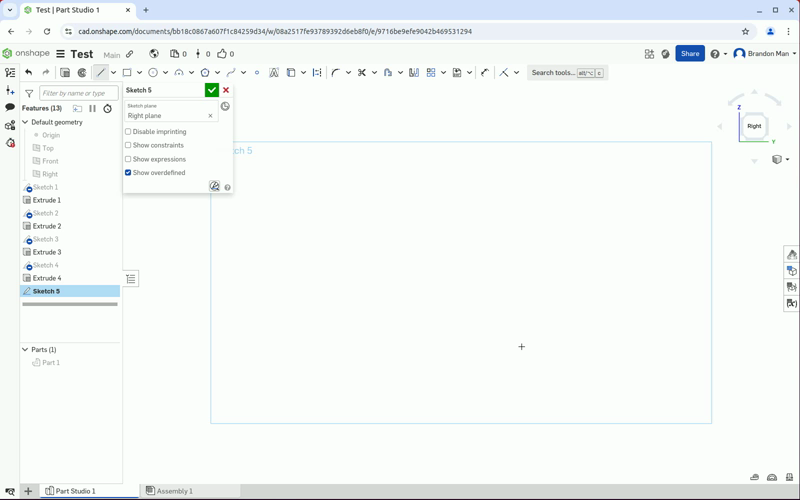
key_down(shift)
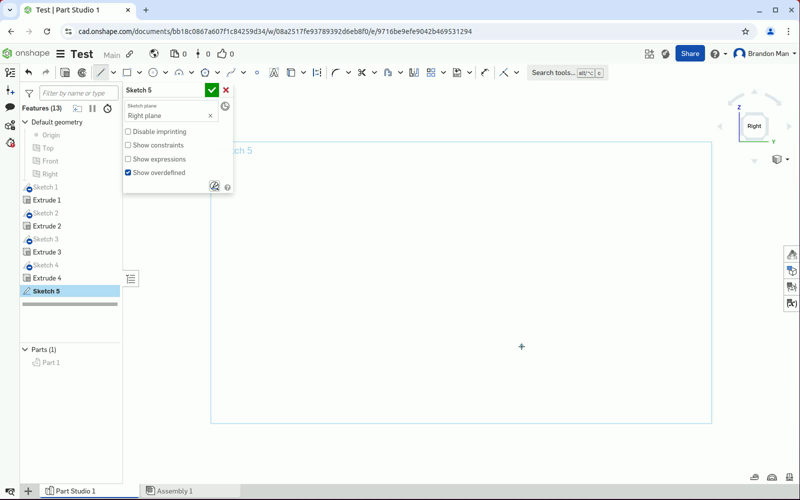
mouse_move(551, 346)
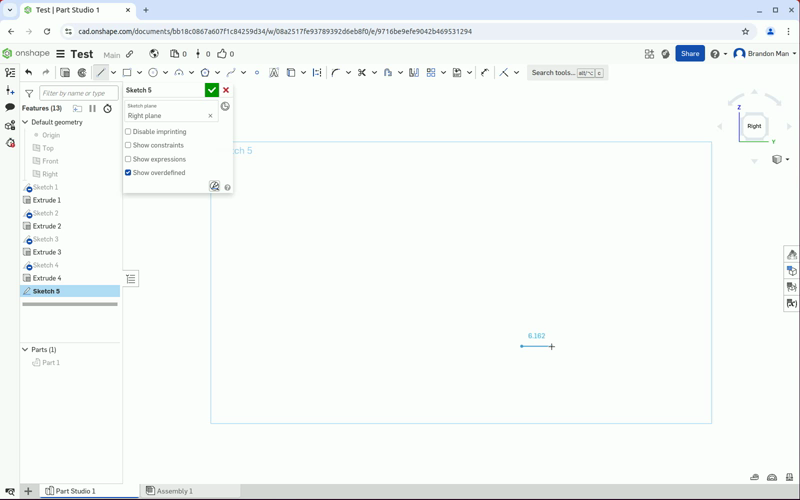
mouse_move(549, 346)
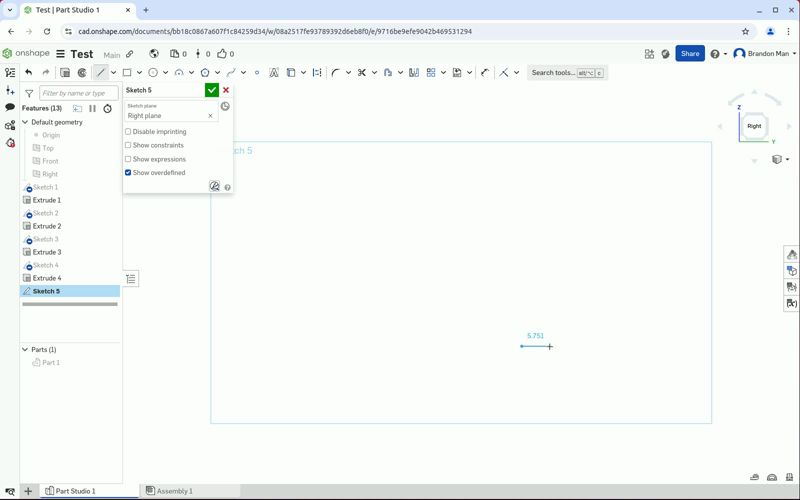
click(549, 346)
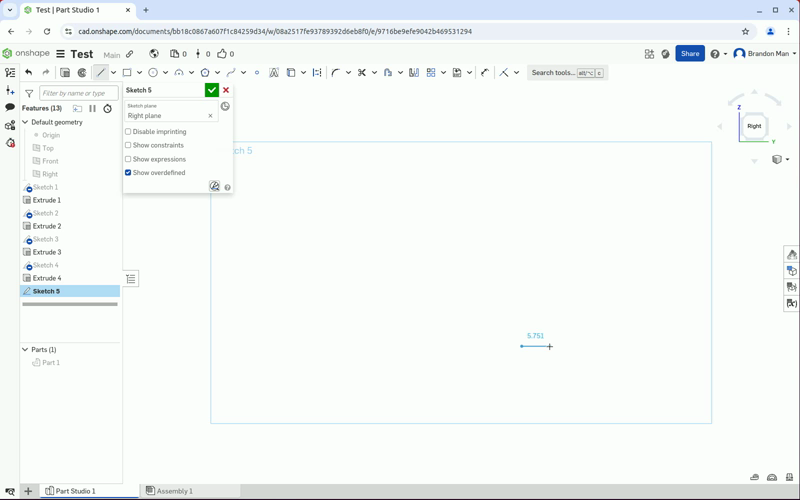
key_up(shift)
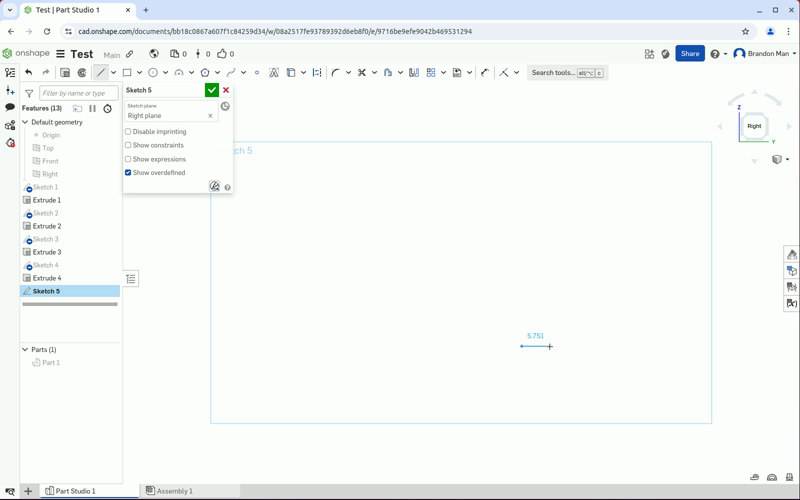
key_down(shift)
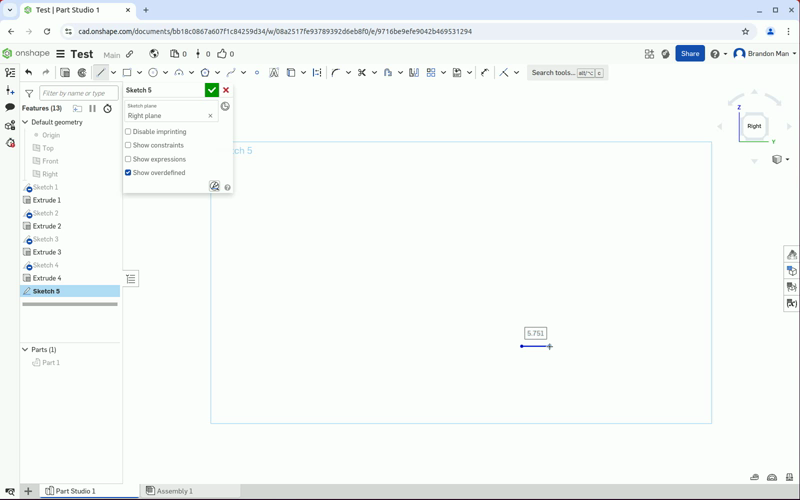
mouse_move(579, 346)
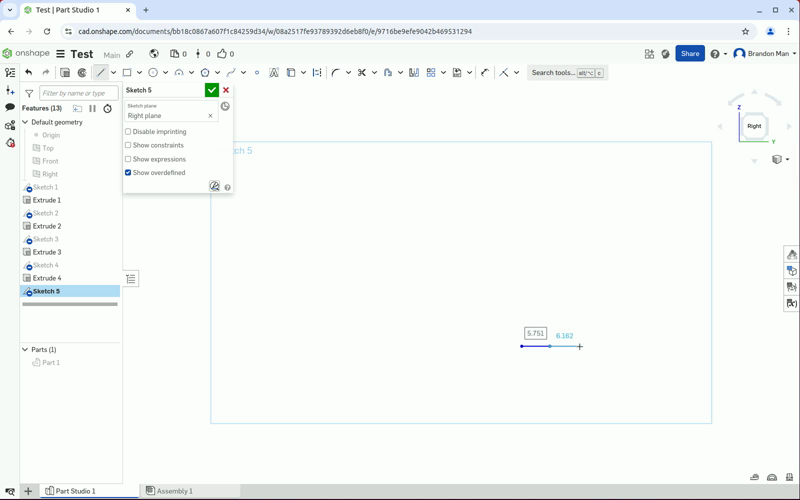
mouse_move(549, 338)
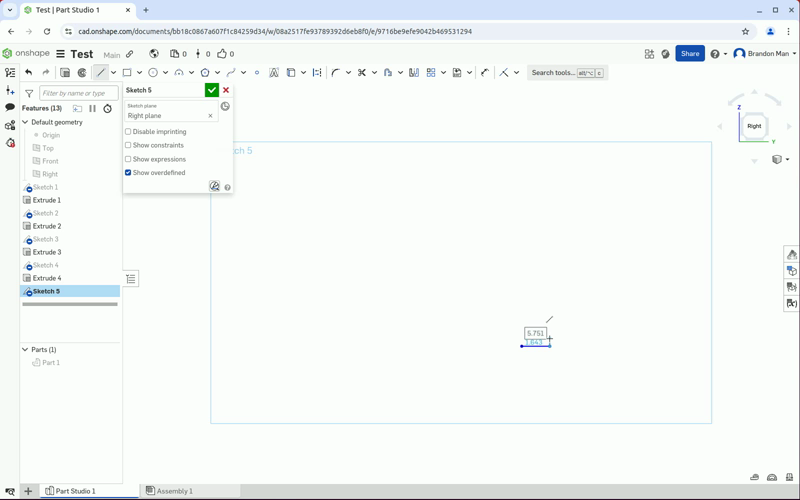
click(549, 338)
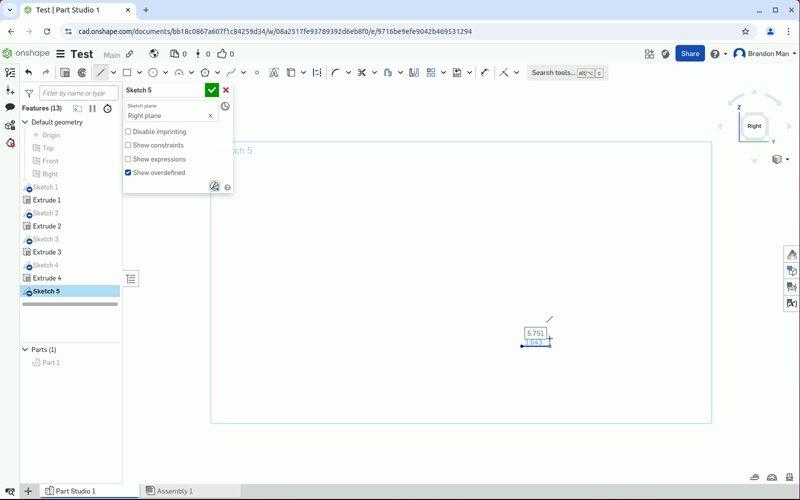
key_up(shift)
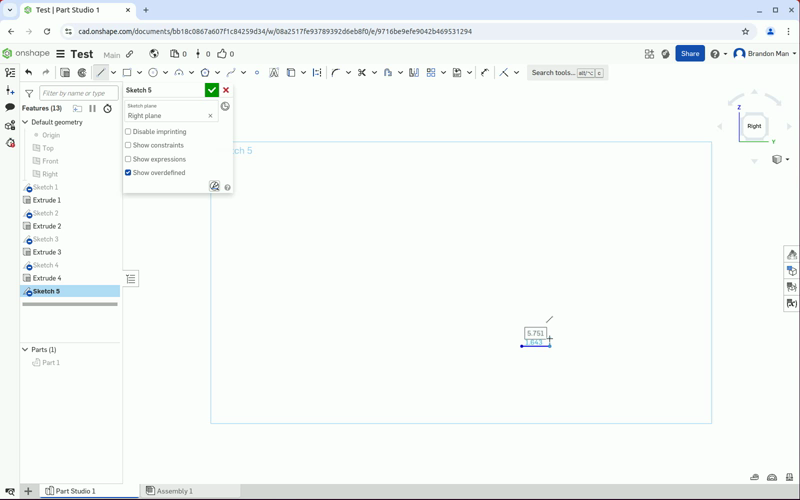
key_down(shift)
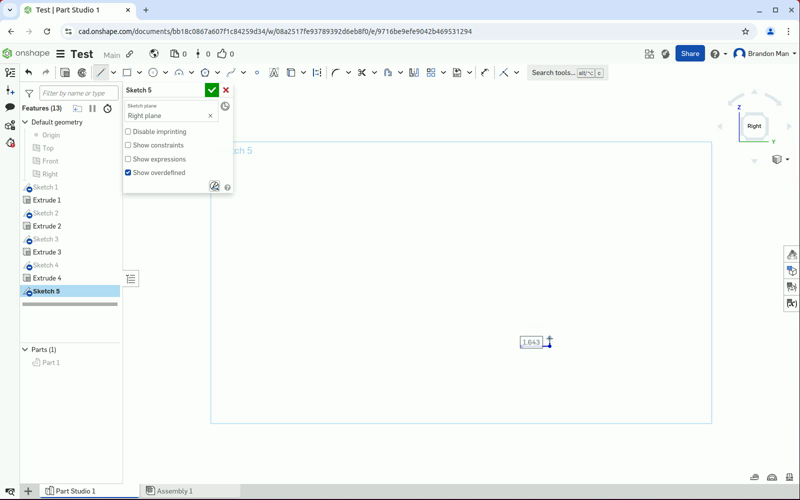
mouse_move(579, 338)
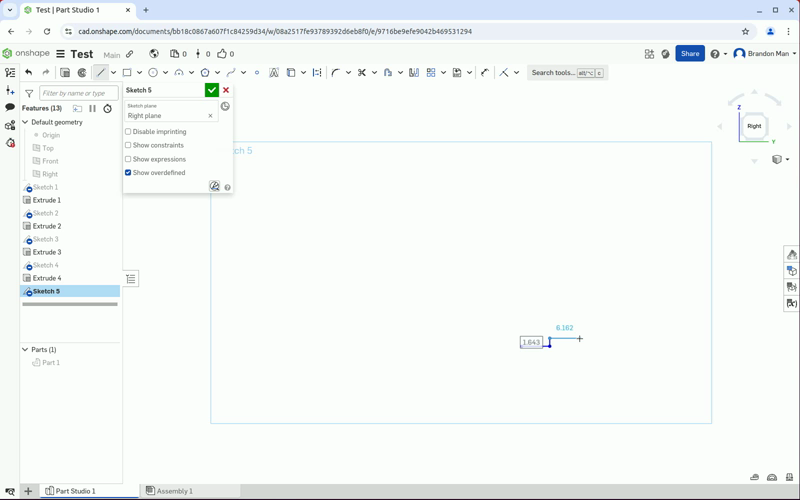
mouse_move(536, 338)
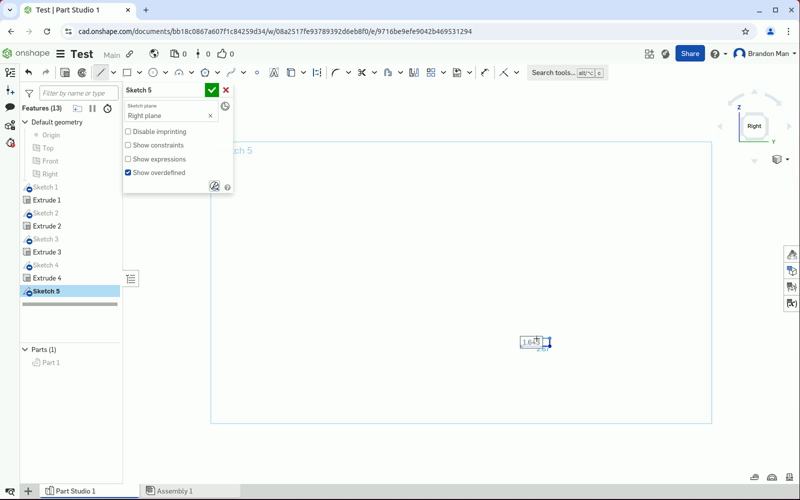
click(536, 338)
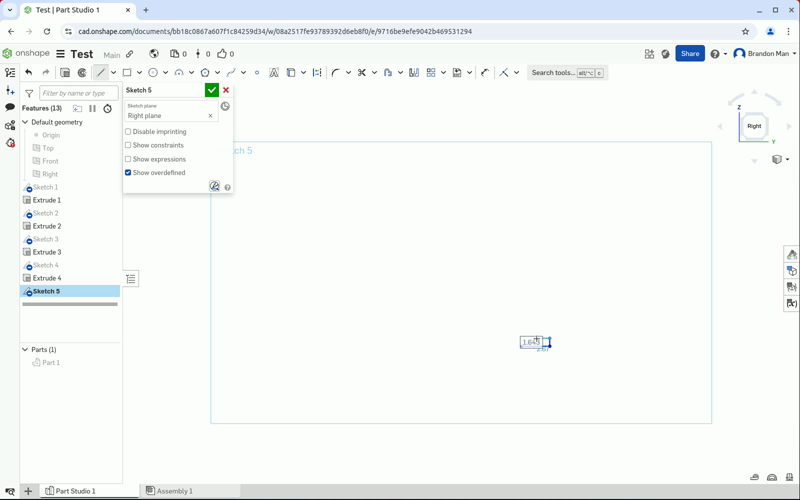
key_up(shift)
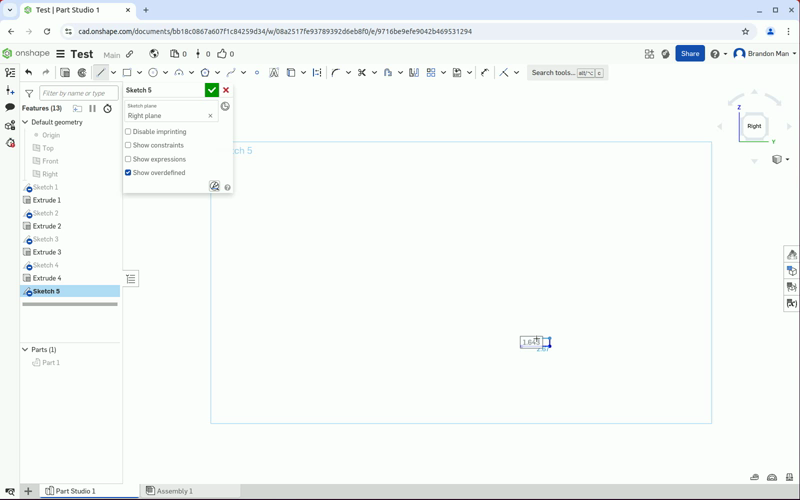
key_down(shift)
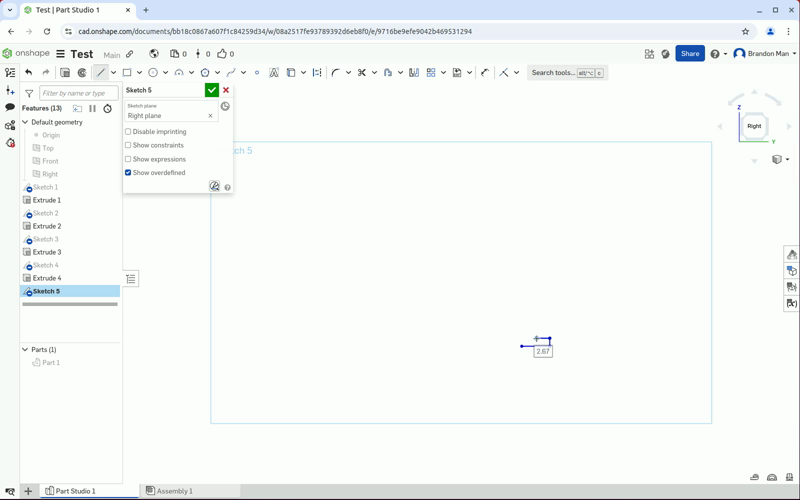
mouse_move(566, 338)
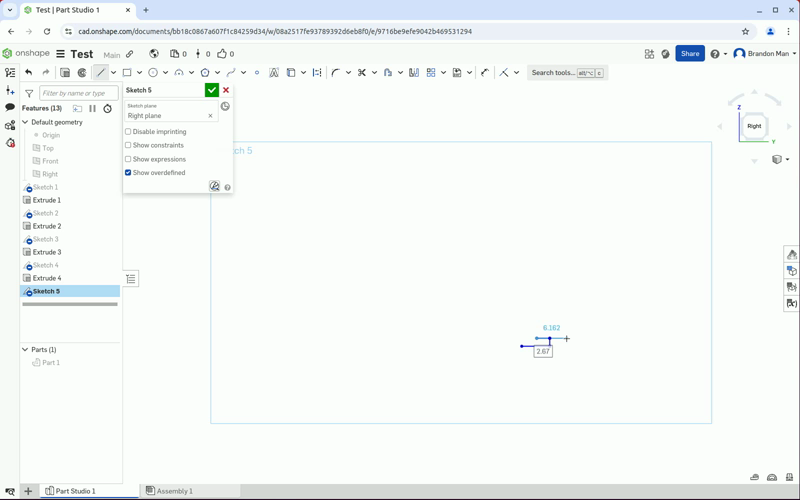
mouse_move(536, 326)
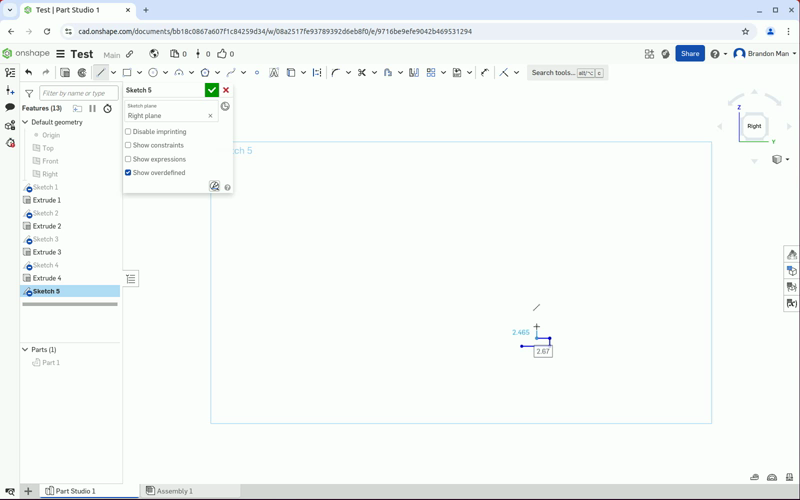
click(536, 326)
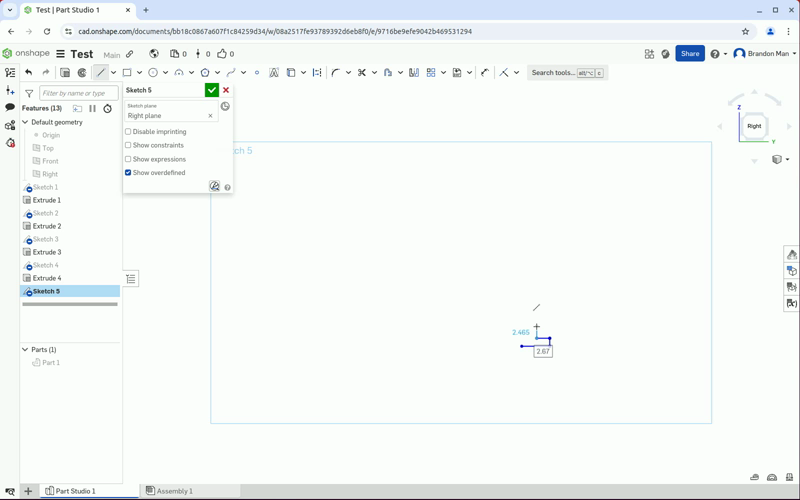
key_up(shift)
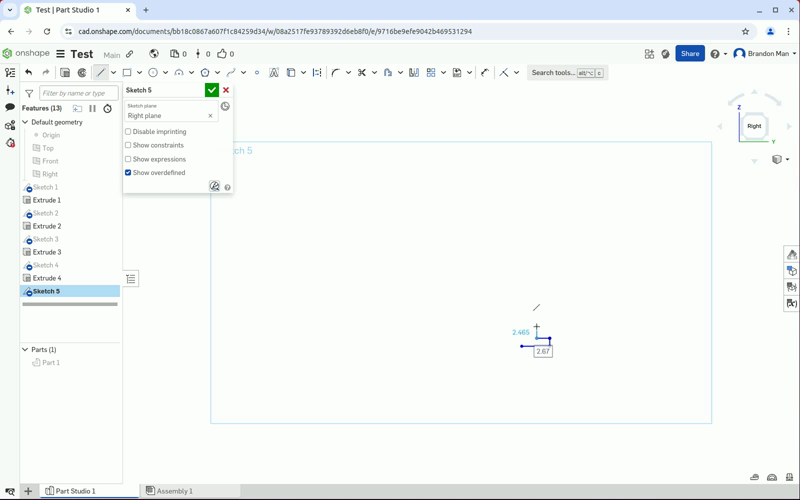
key_down(shift)
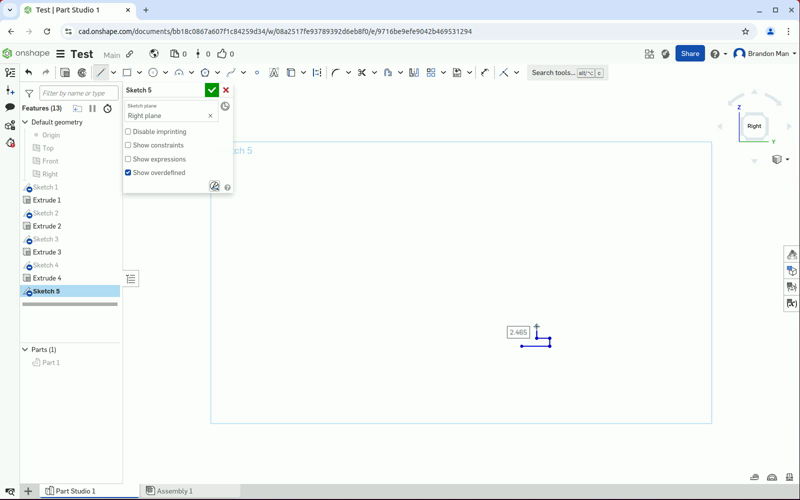
mouse_move(566, 326)
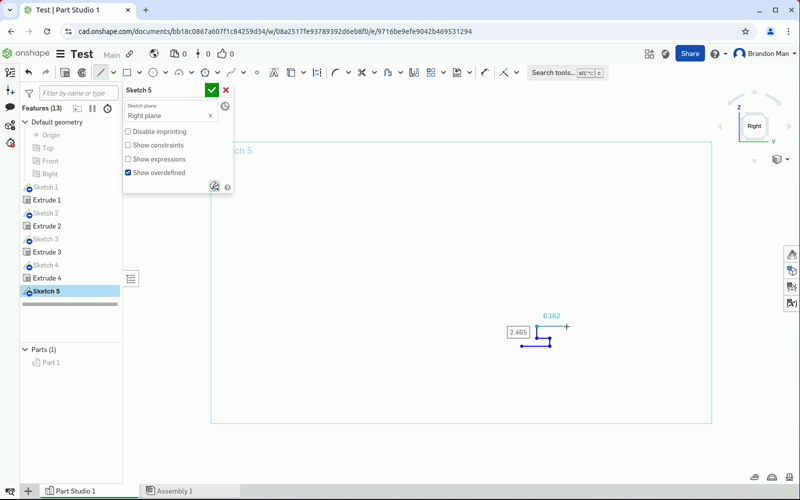
mouse_move(549, 326)
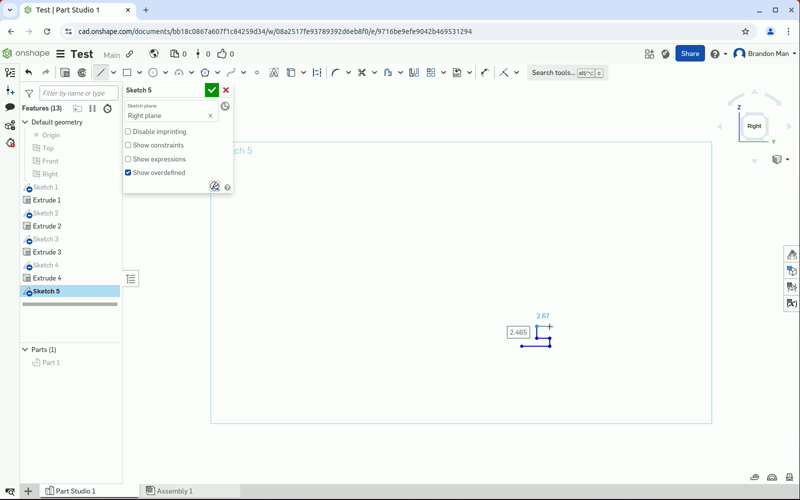
click(549, 326)
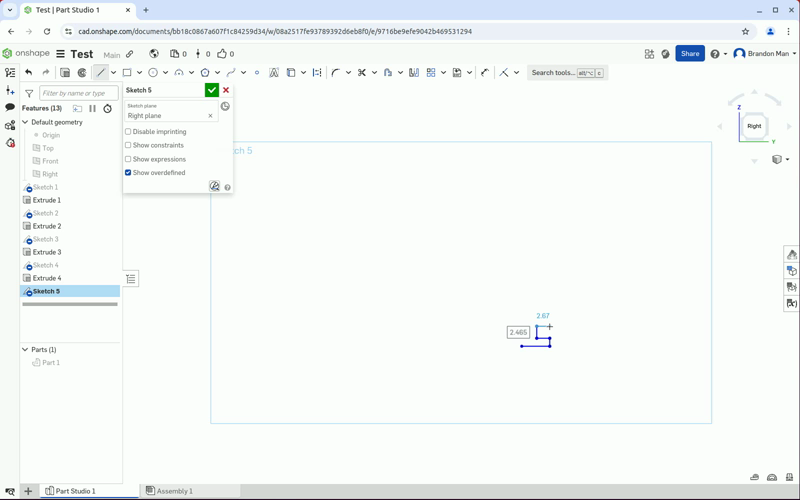
key_up(shift)
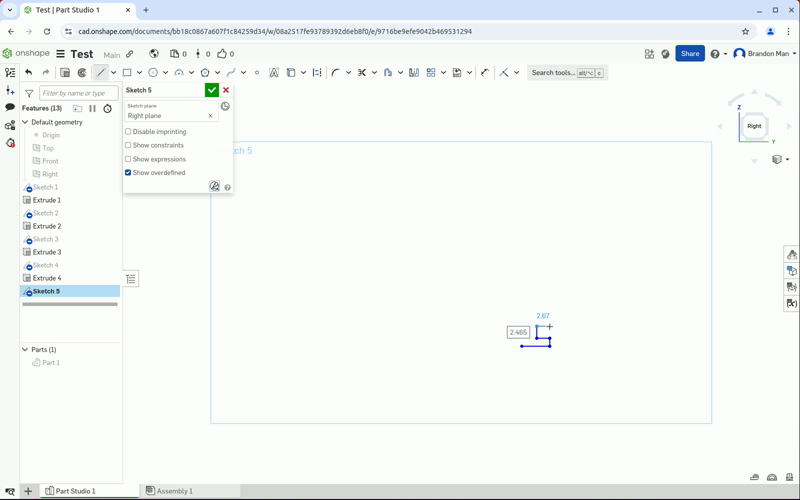
key_down(shift)
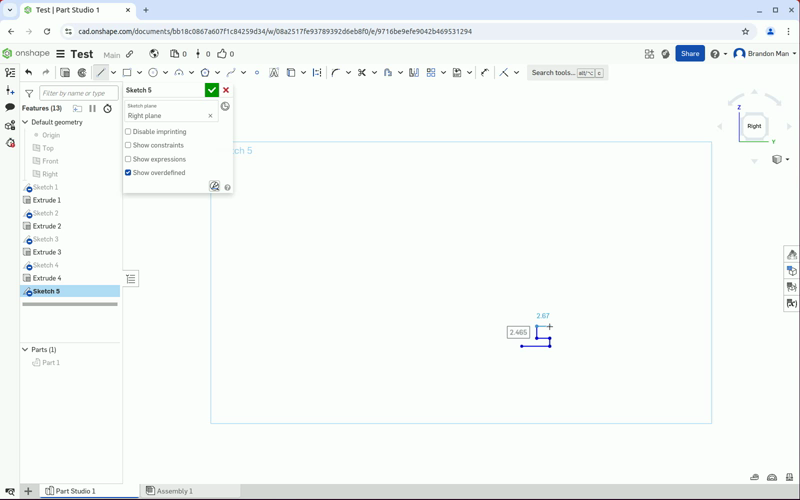
mouse_move(579, 326)
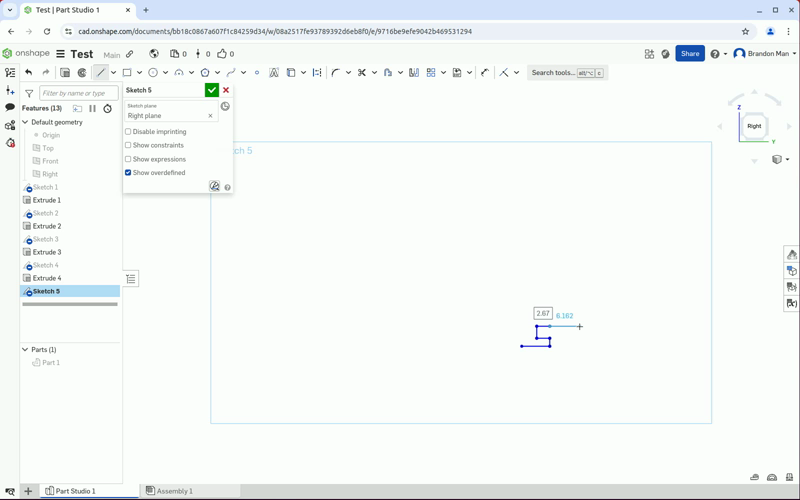
mouse_move(549, 317)
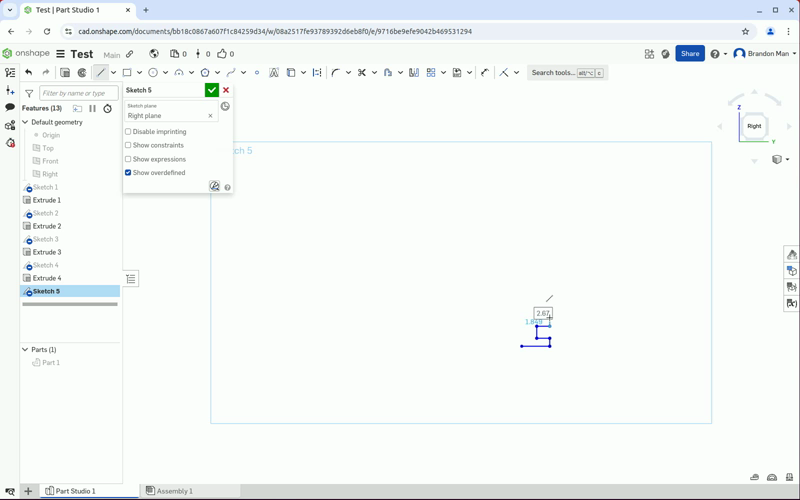
click(549, 317)
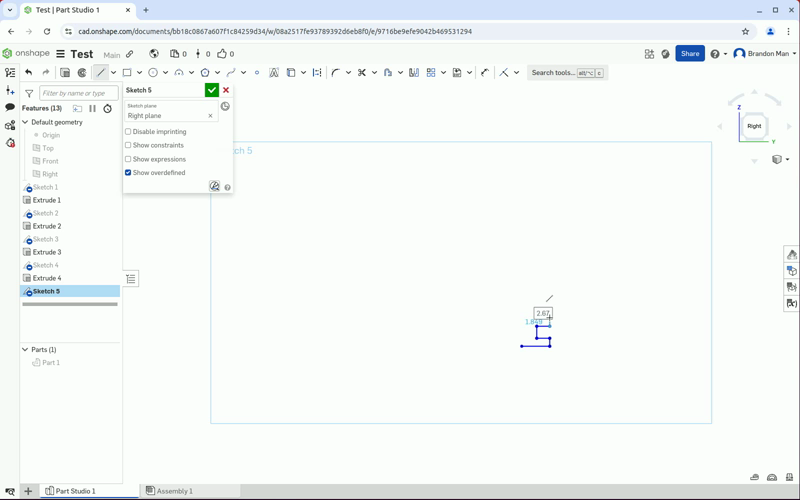
key_up(shift)
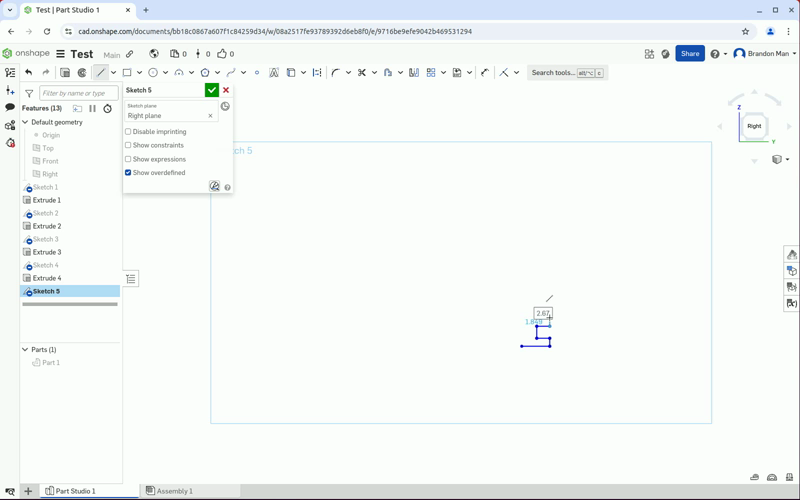
key_down(shift)
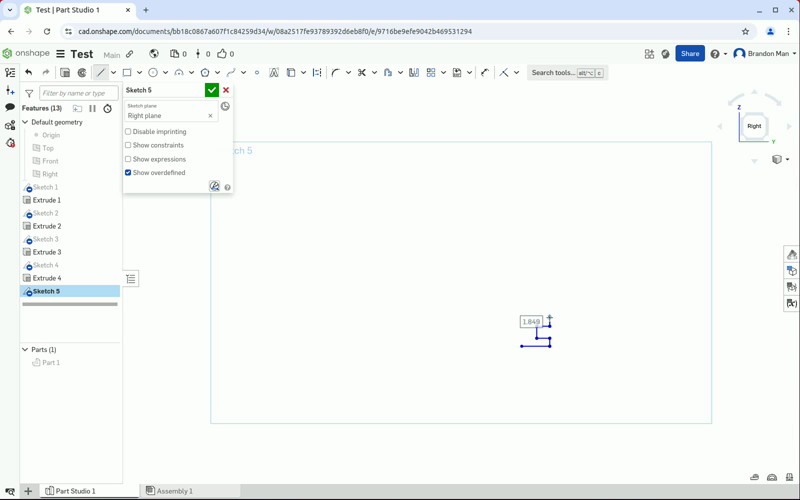
mouse_move(579, 317)
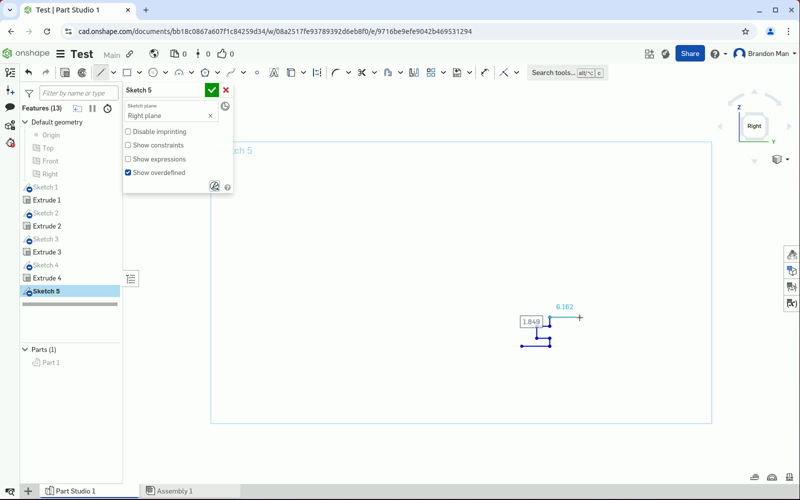
mouse_move(536, 317)
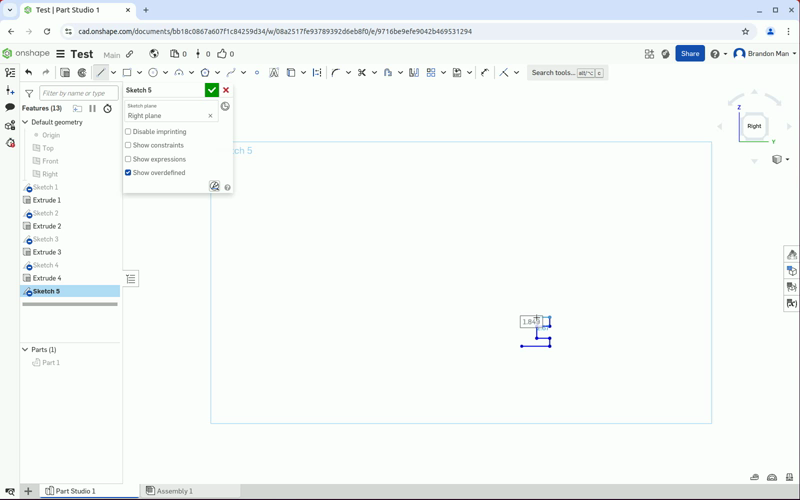
click(536, 317)
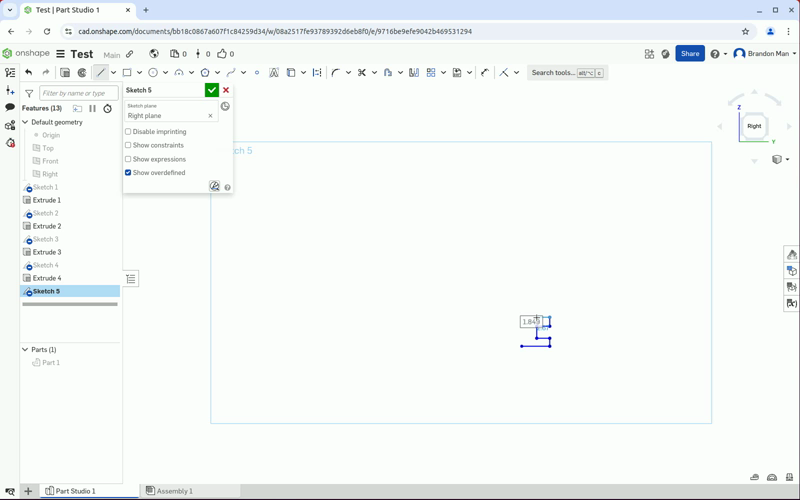
key_up(shift)
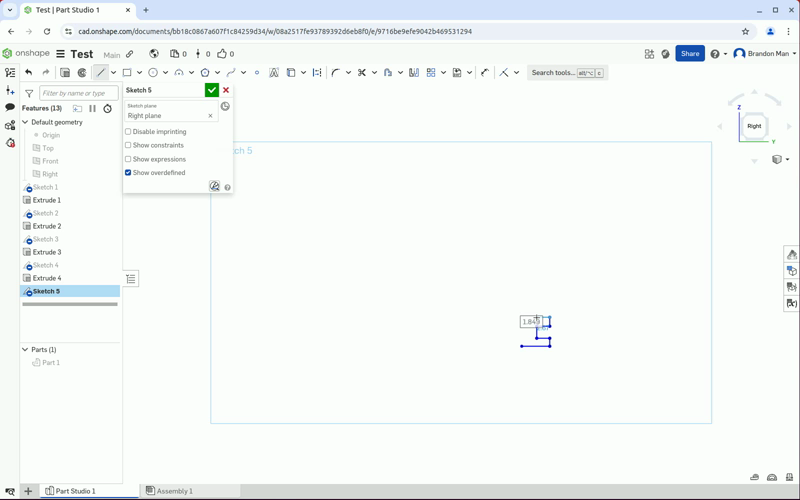
key_down(shift)
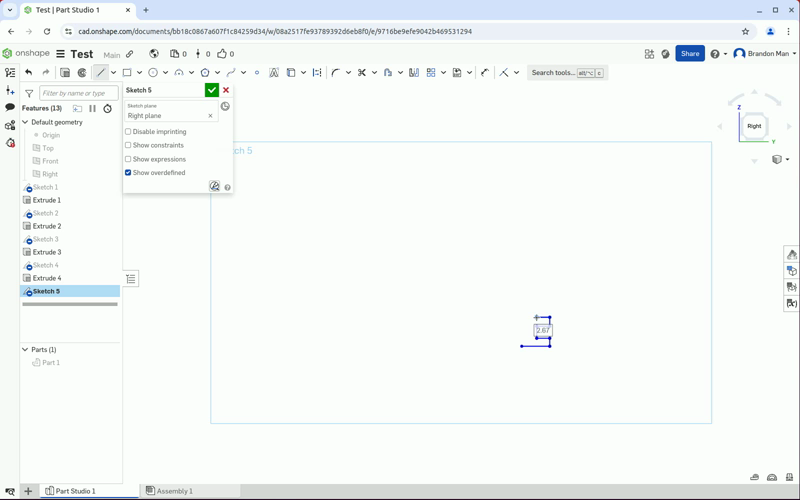
mouse_move(566, 317)
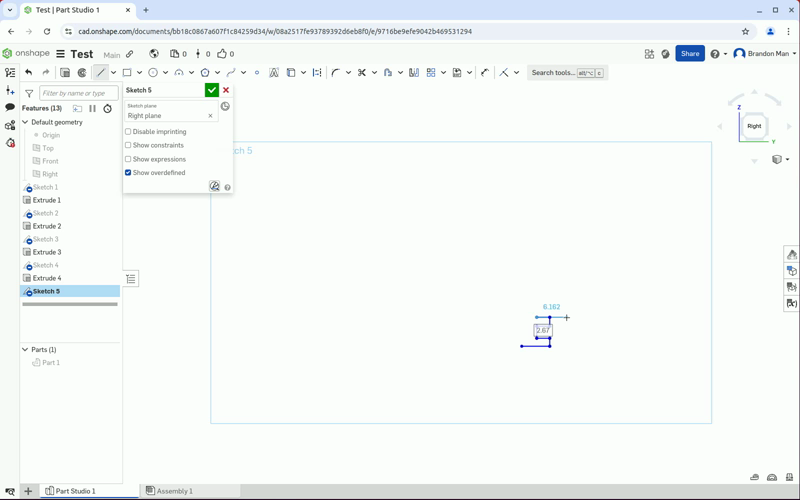
mouse_move(536, 304)
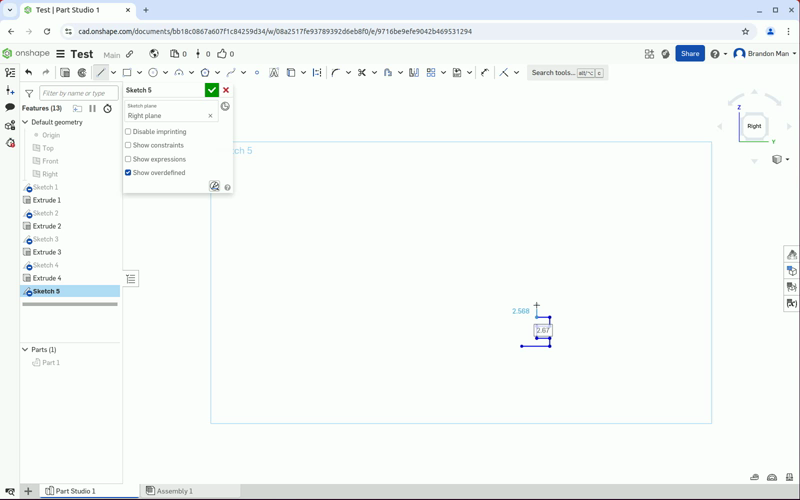
click(536, 304)
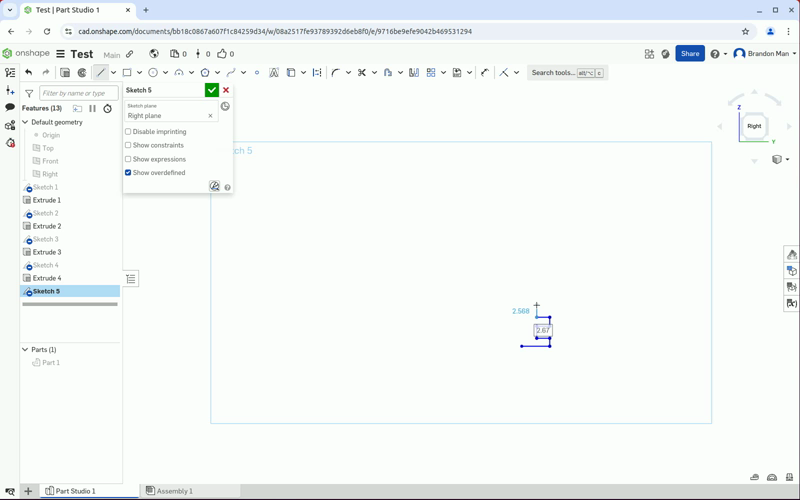
key_up(shift)
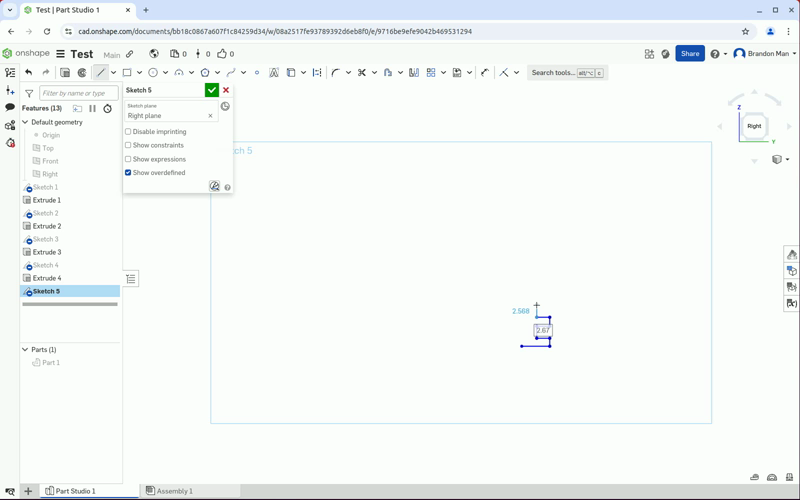
key_down(shift)
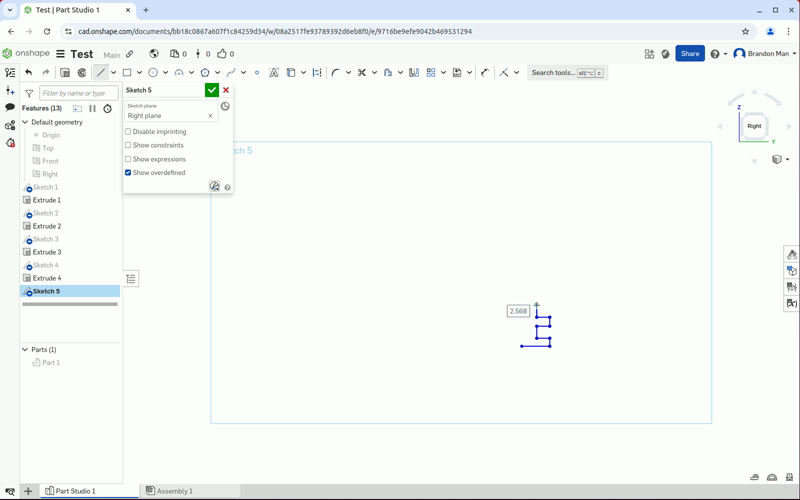
mouse_move(566, 304)
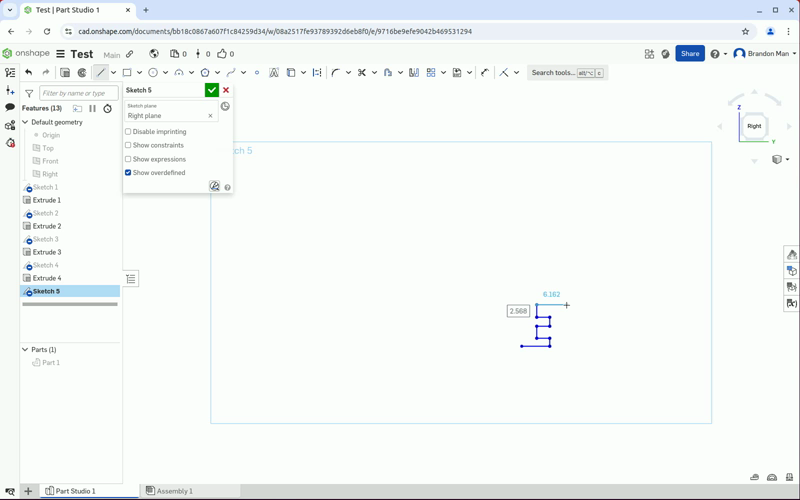
mouse_move(549, 304)
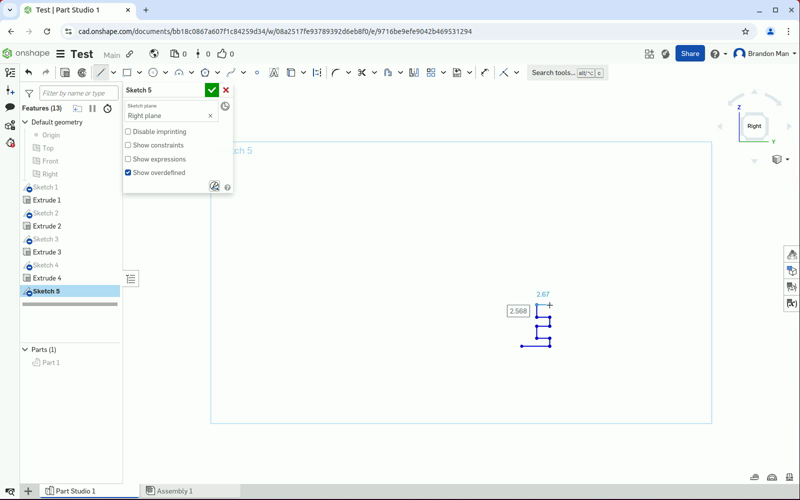
click(549, 304)
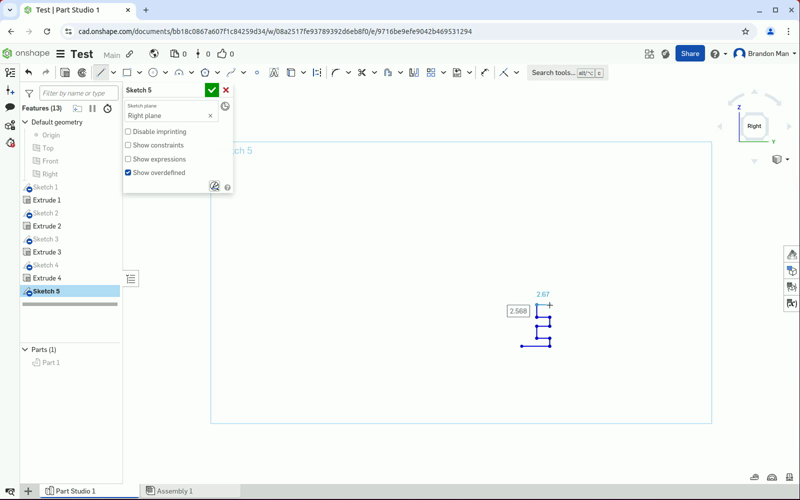
key_up(shift)
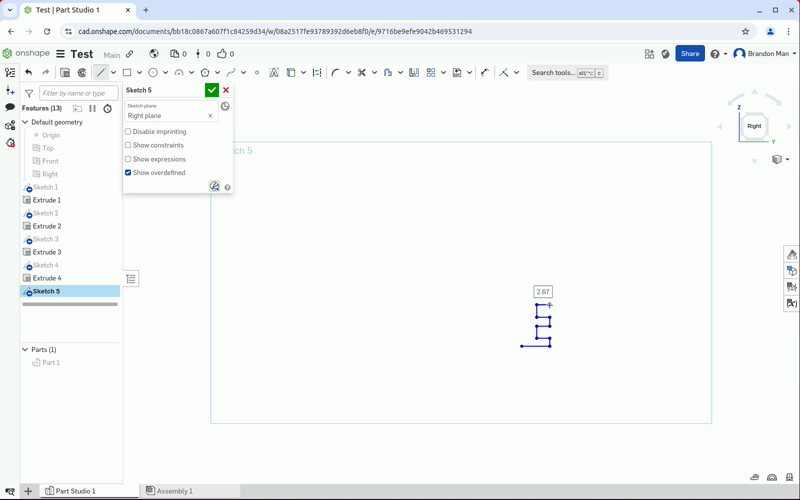
key_down(shift)
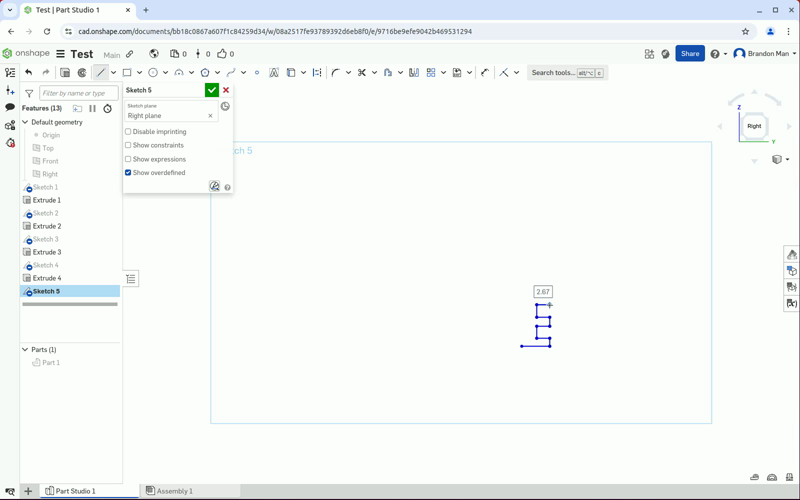
mouse_move(579, 304)
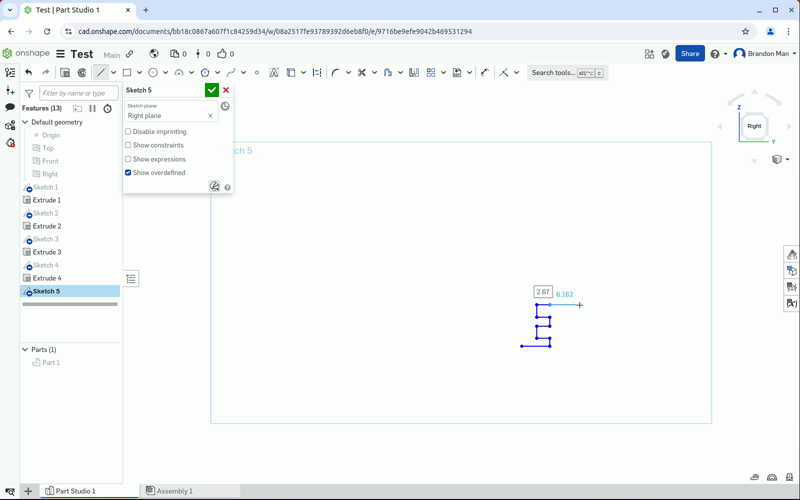
mouse_move(549, 297)
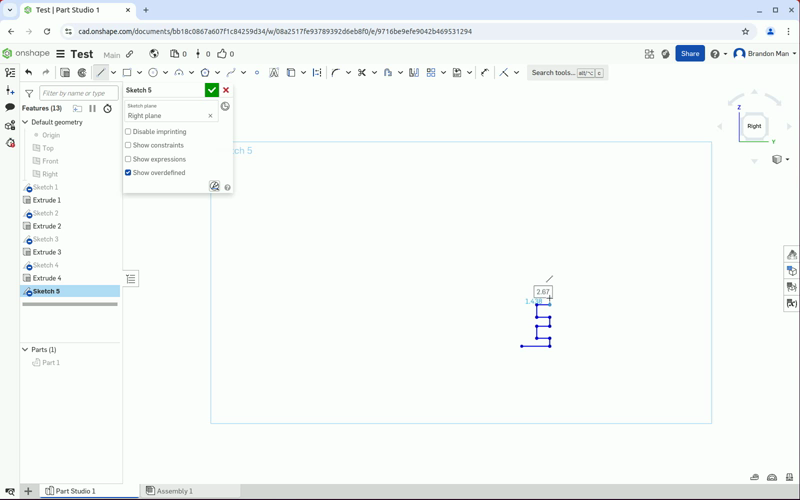
scroll(6)
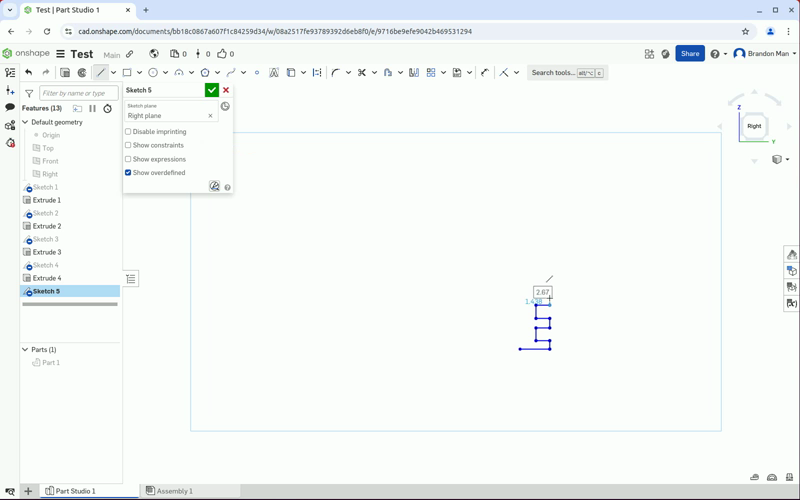
scroll(6)
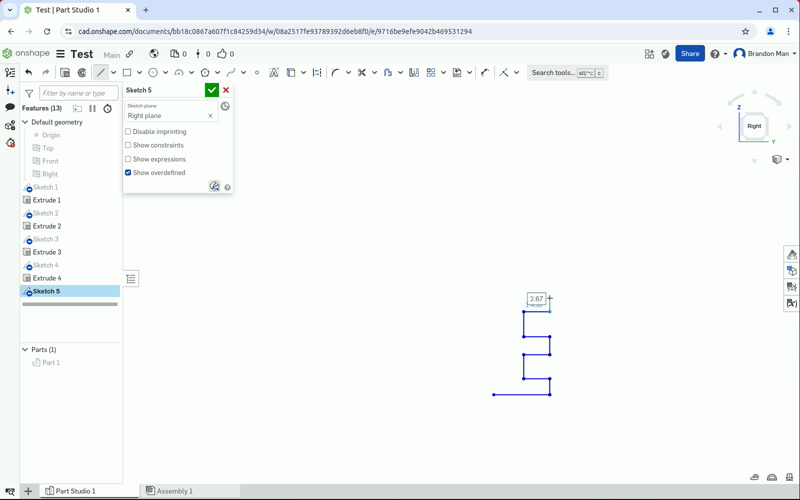
scroll(6)
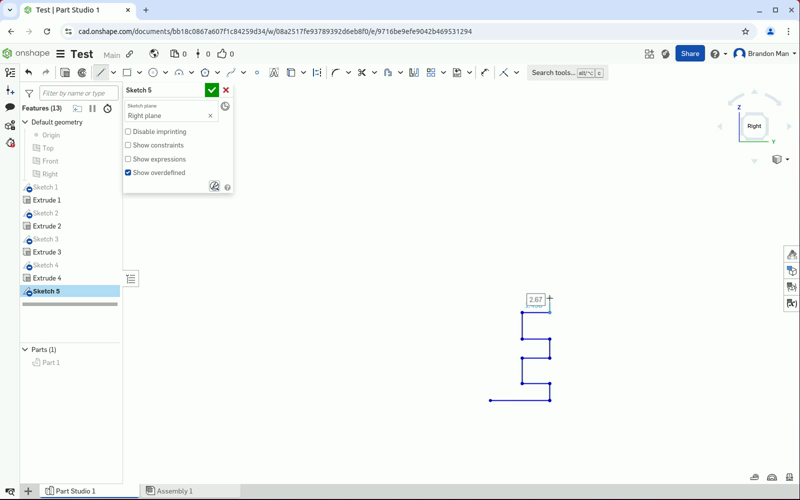
scroll(6)
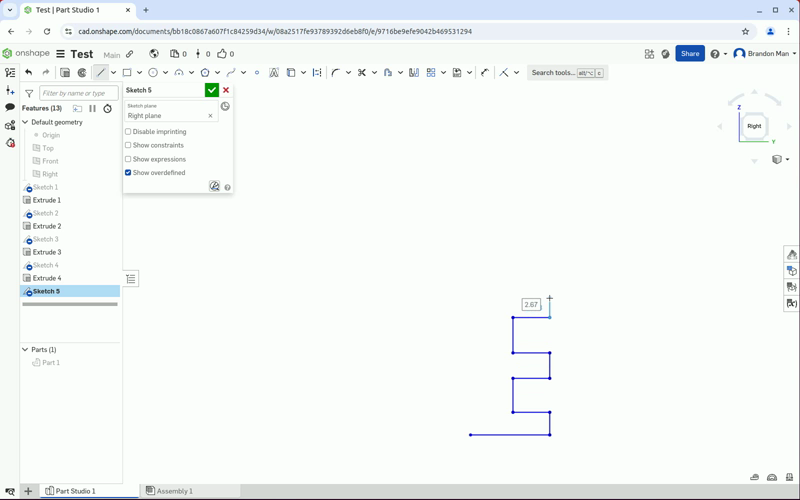
scroll(6)
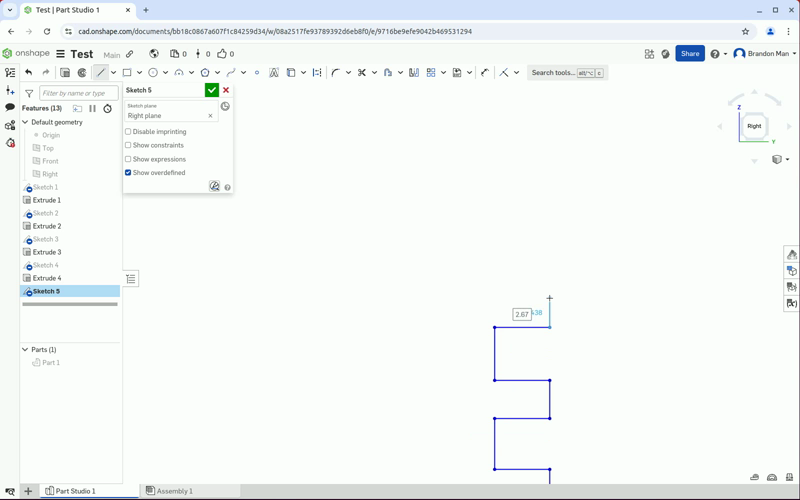
scroll(6)
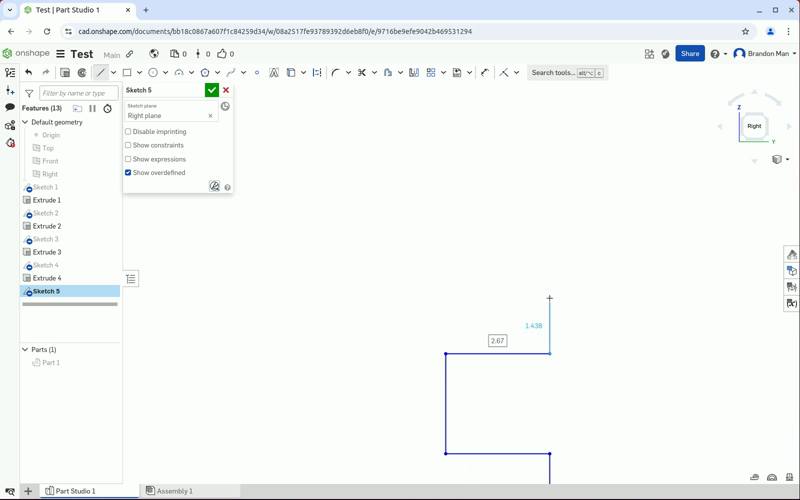
scroll(6)
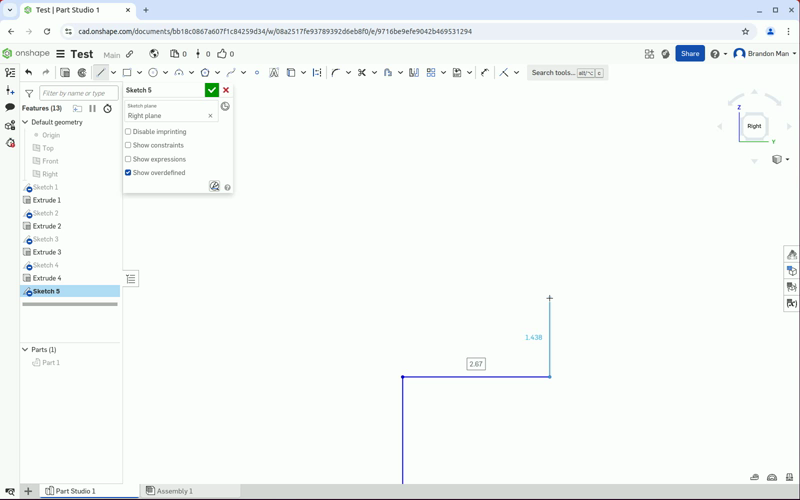
click(549, 297)
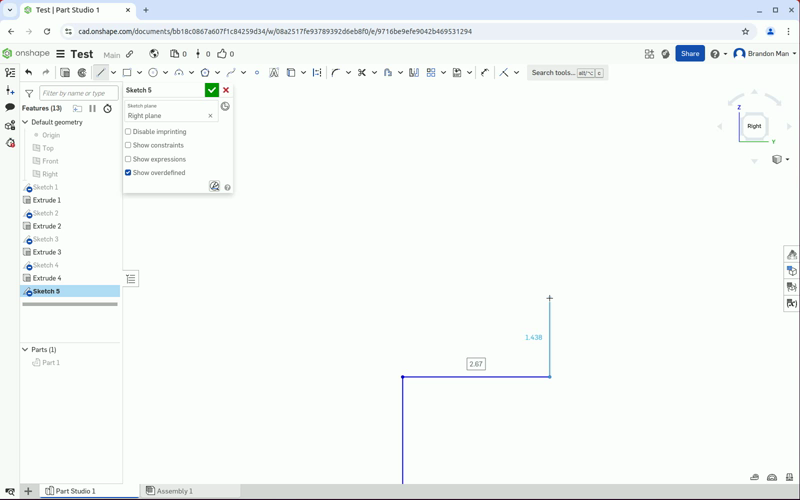
scroll(-6)
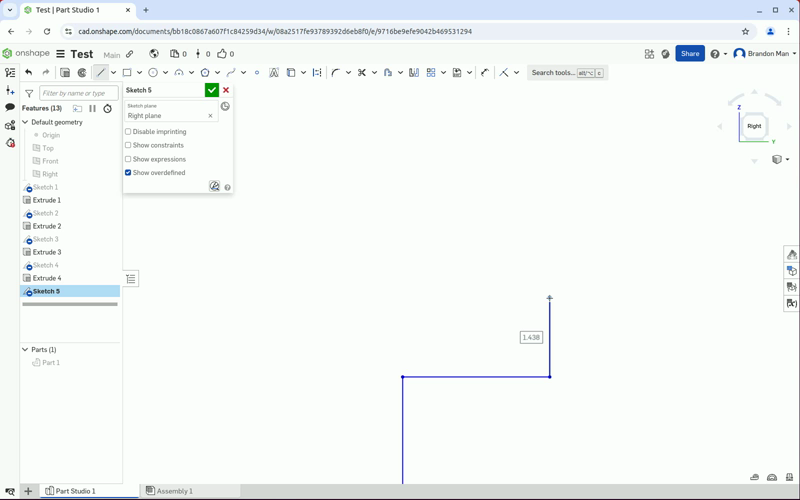
scroll(-6)
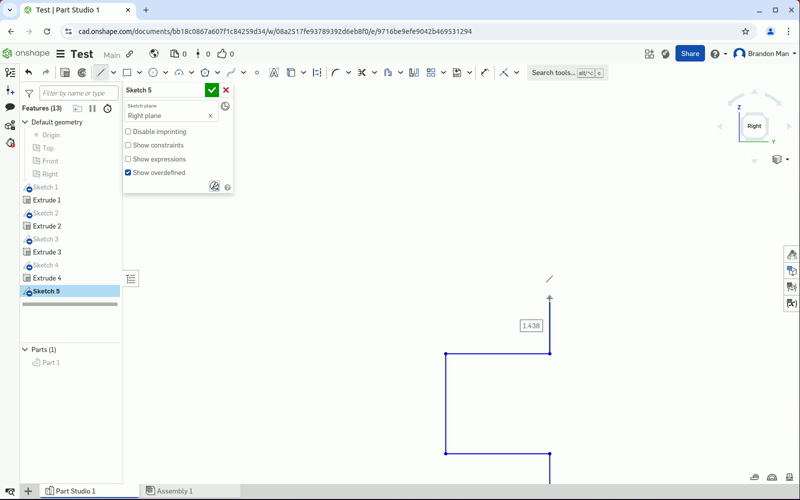
scroll(-6)
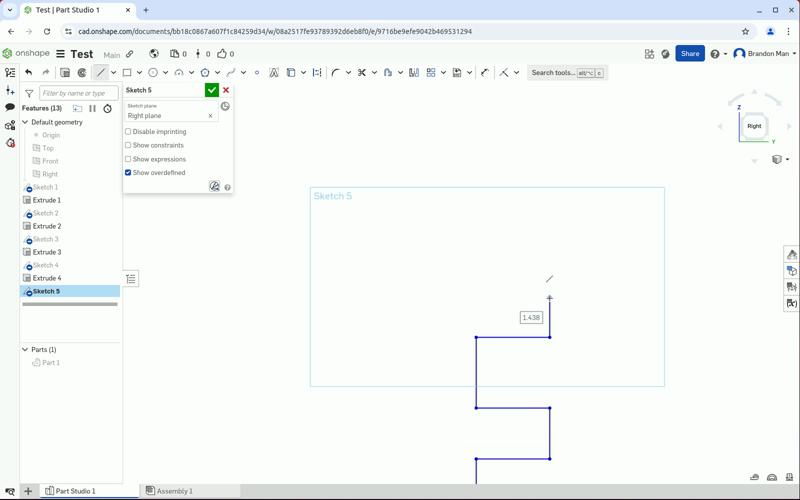
scroll(-6)
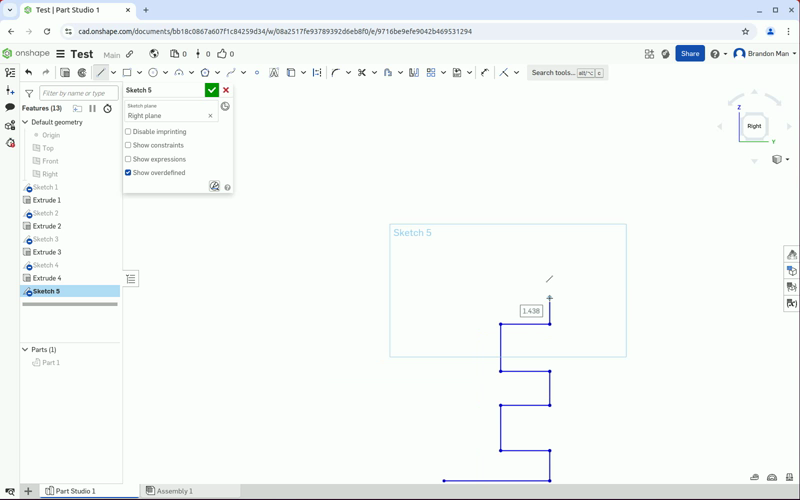
scroll(-6)
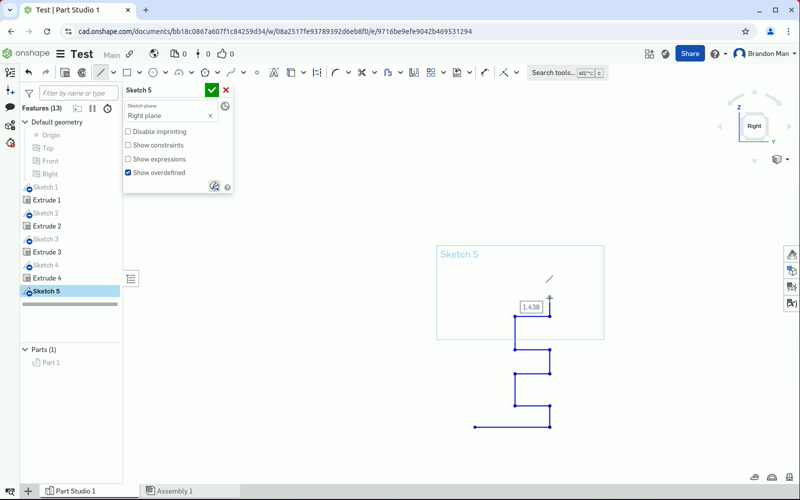
scroll(-6)
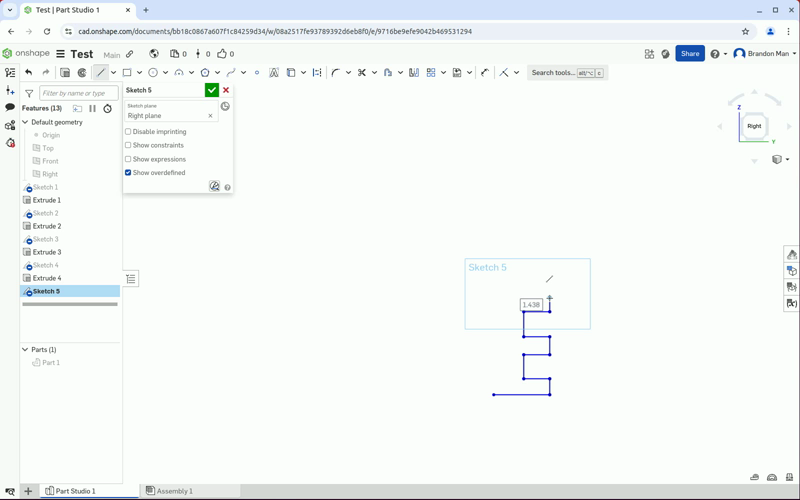
scroll(-6)
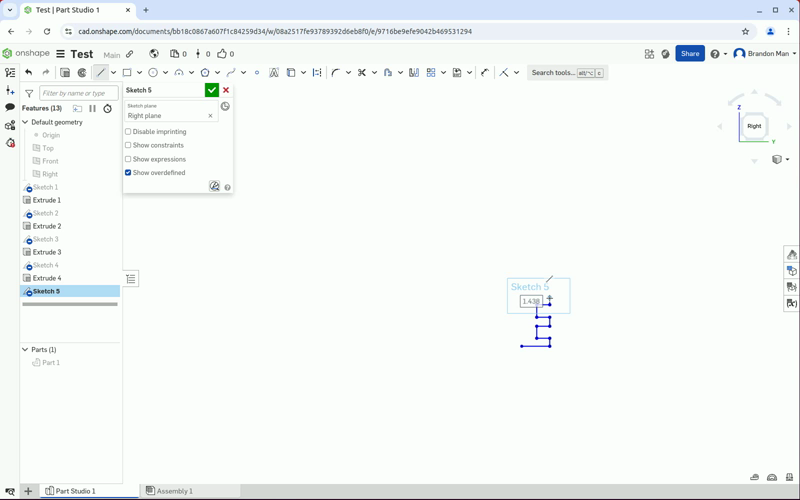
key_up(shift)
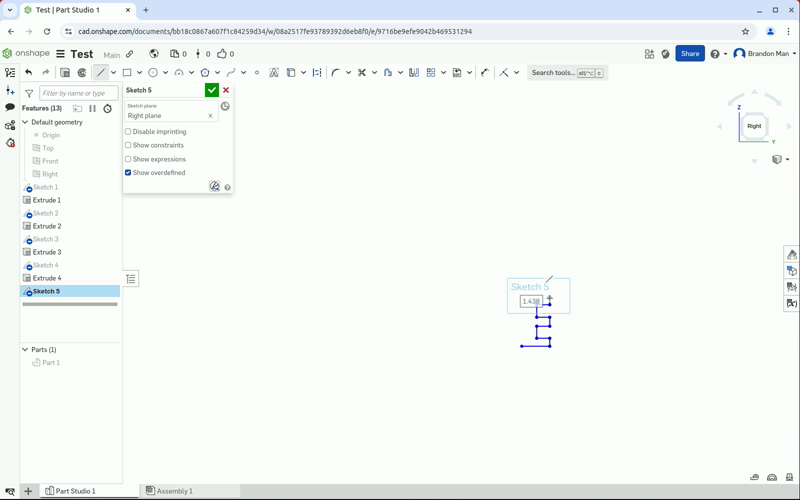
key_down(shift)
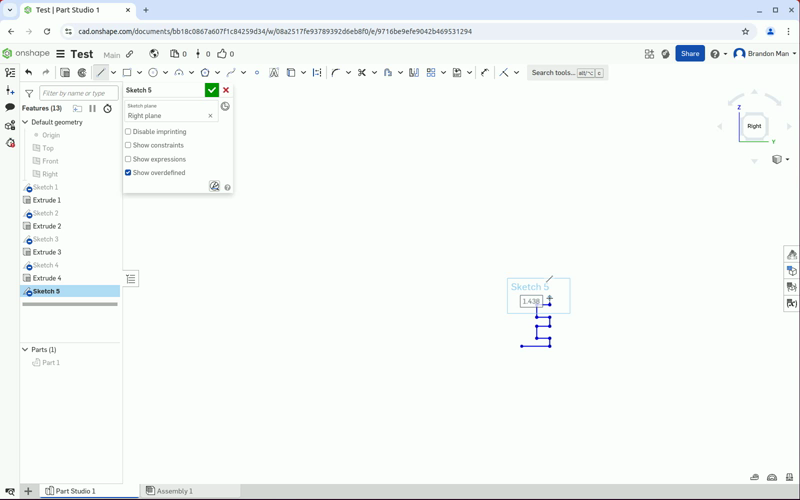
mouse_move(579, 297)
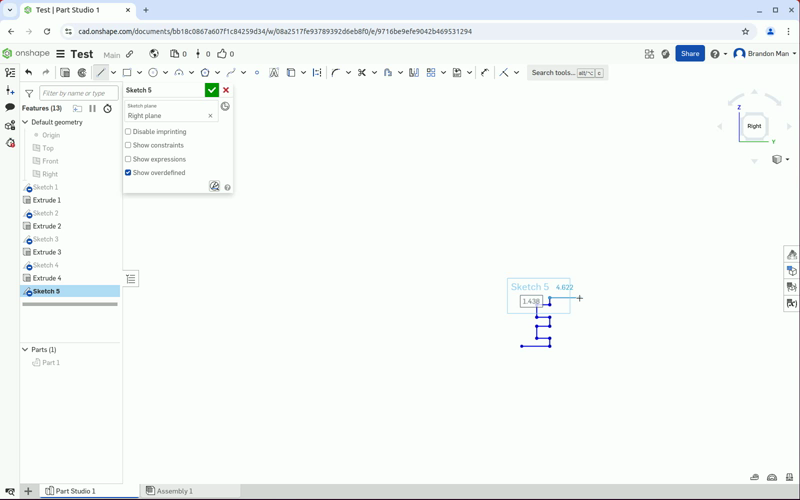
mouse_move(521, 297)
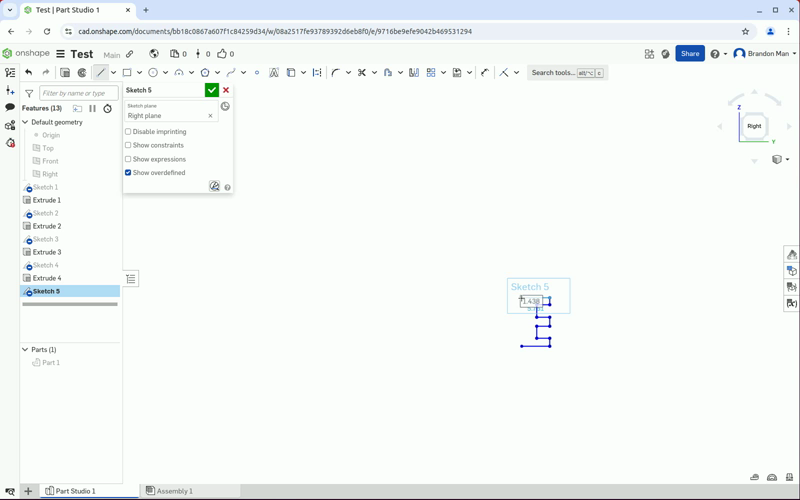
click(521, 297)
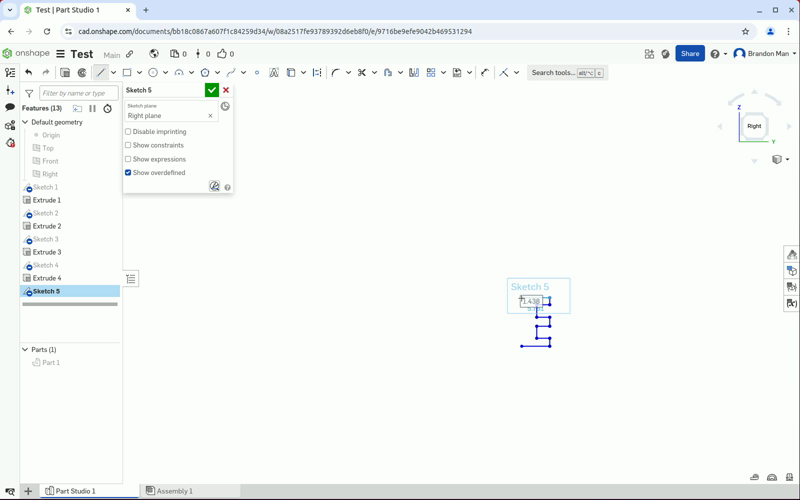
key_up(shift)
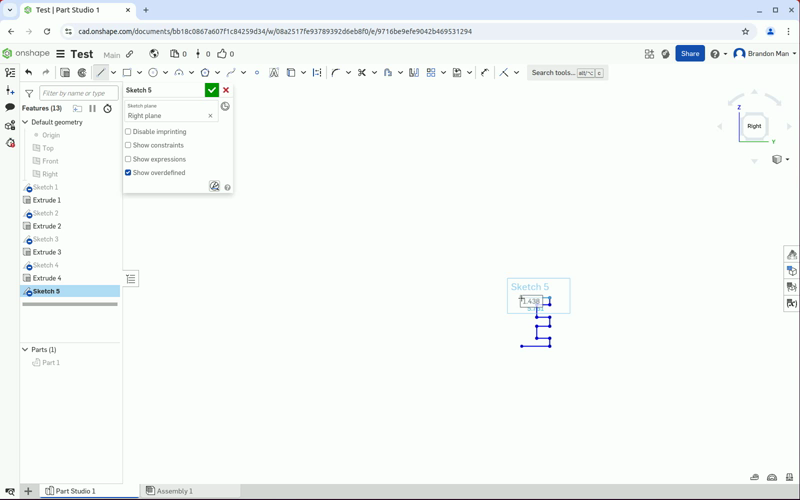
mouse_move(551, 297)
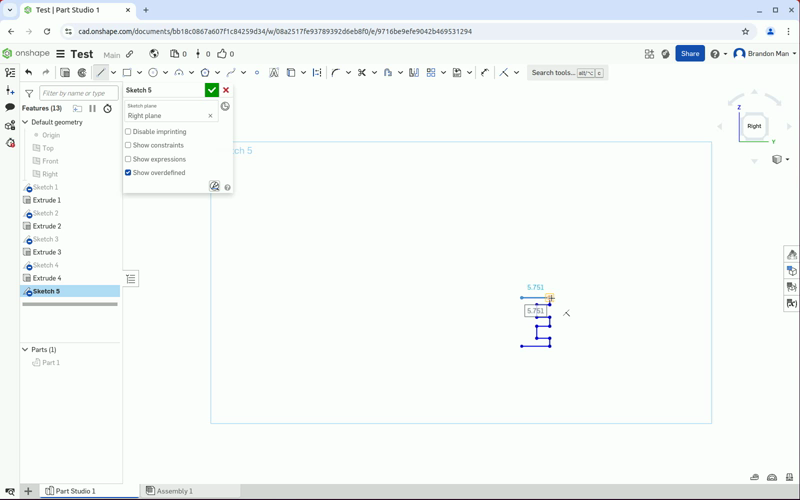
key_down(shift)
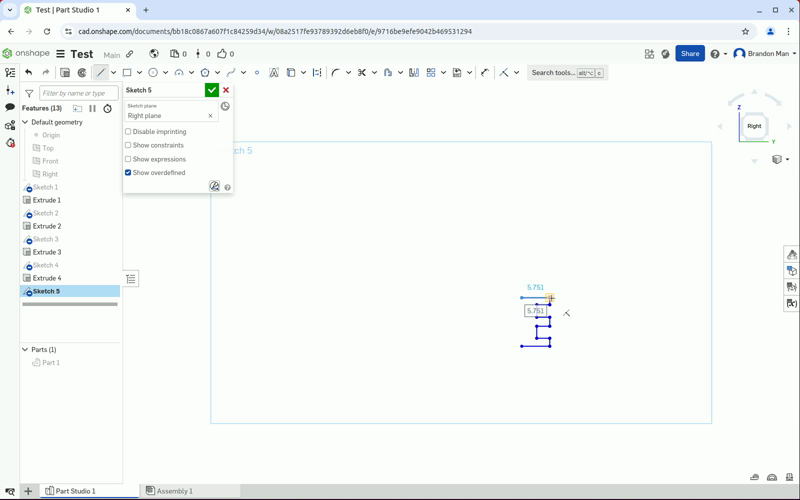
mouse_move(521, 346)
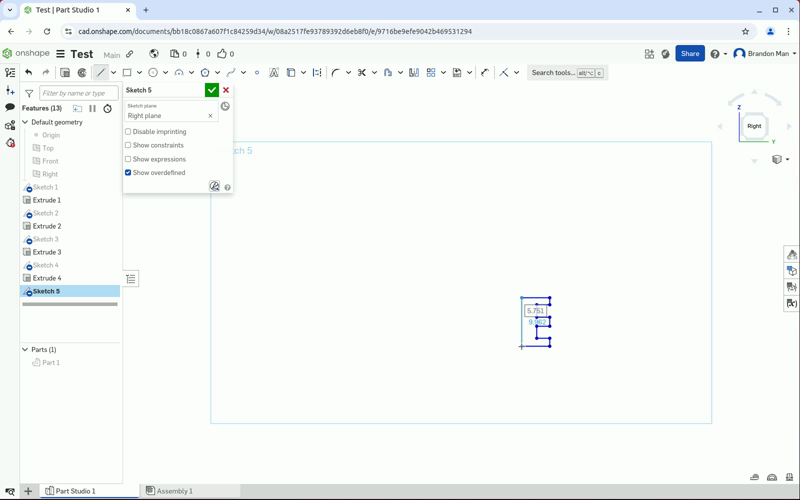
key_up(shift)
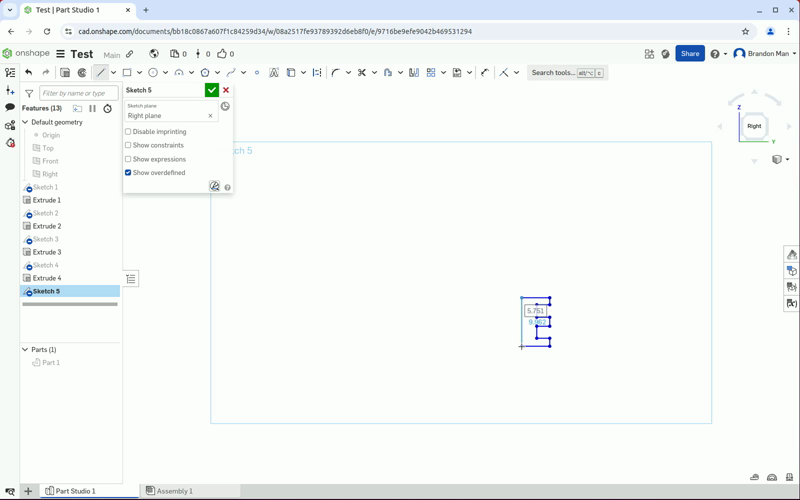
click(521, 346)
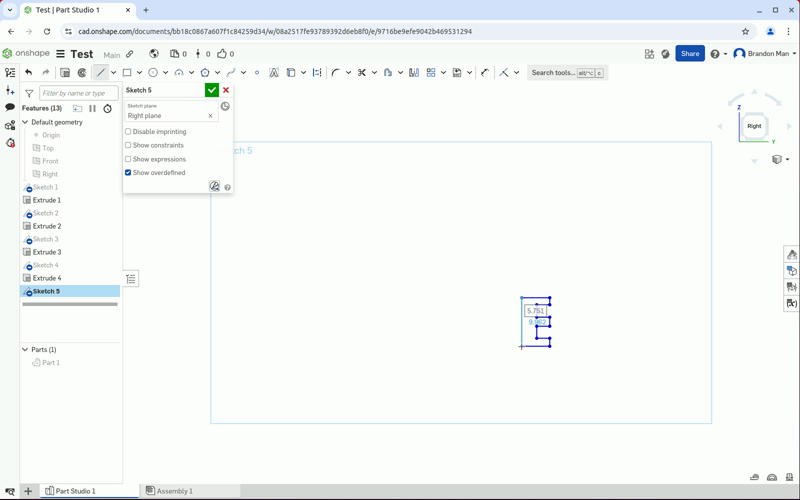
key(esc)
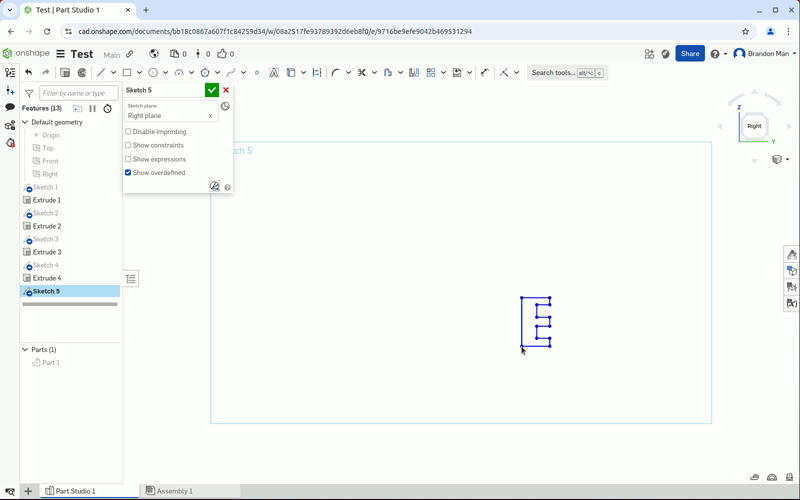
mouse_move(531, 342)
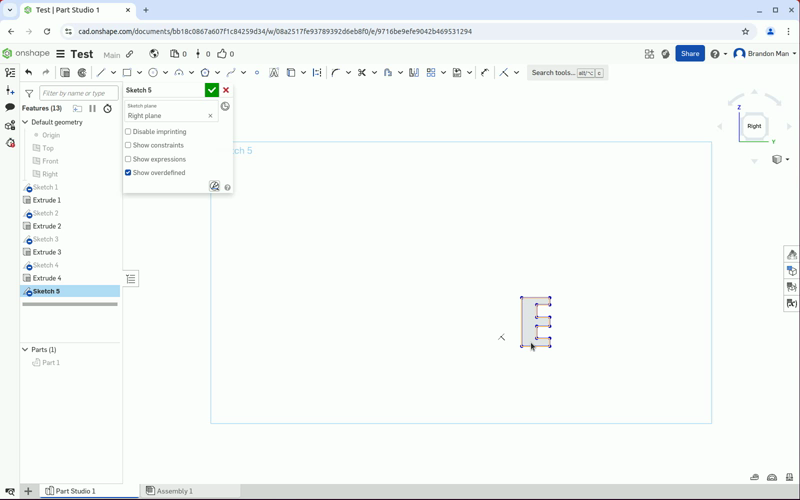
scroll(6)
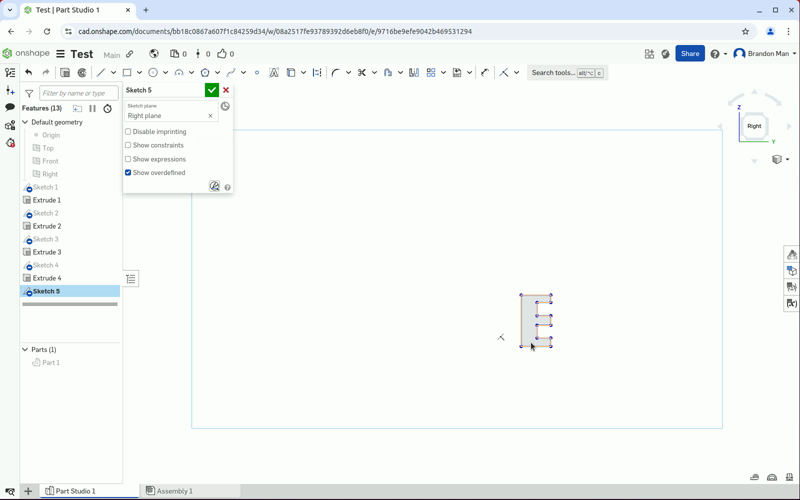
scroll(6)
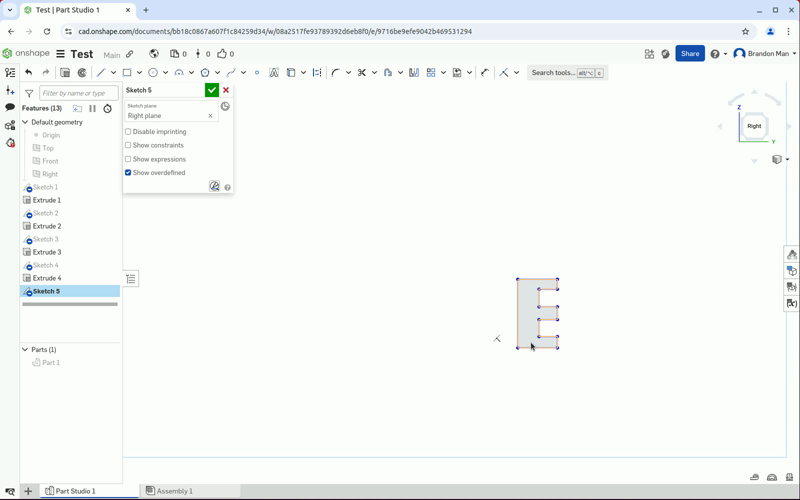
scroll(6)
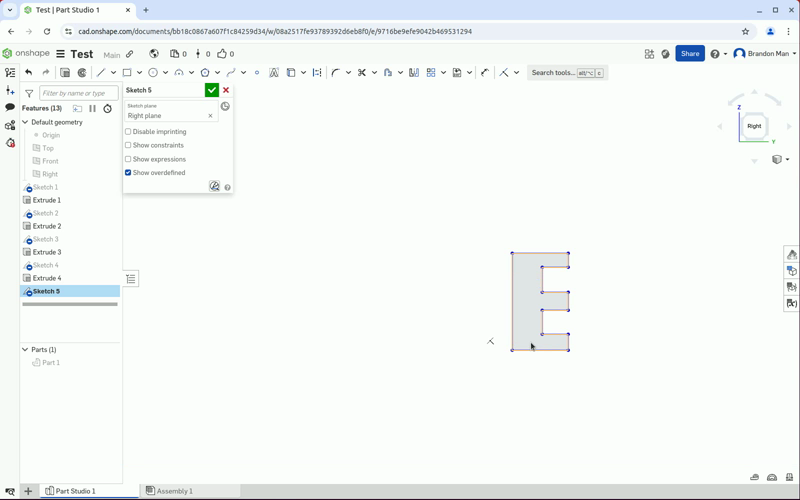
scroll(6)
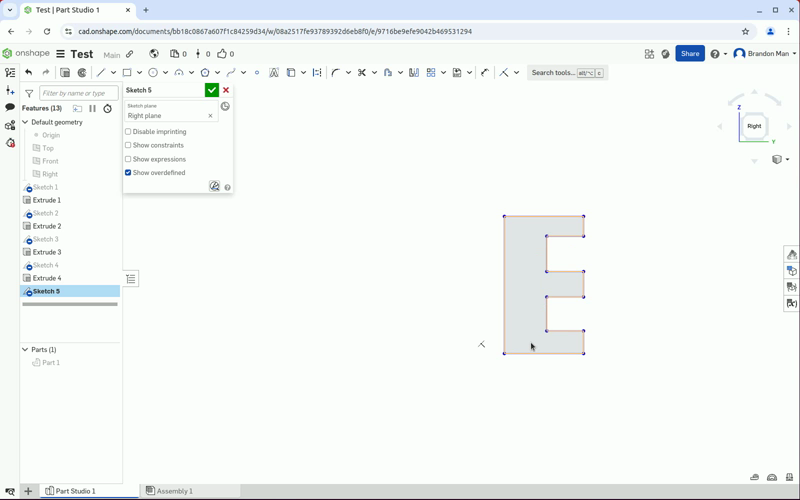
scroll(6)
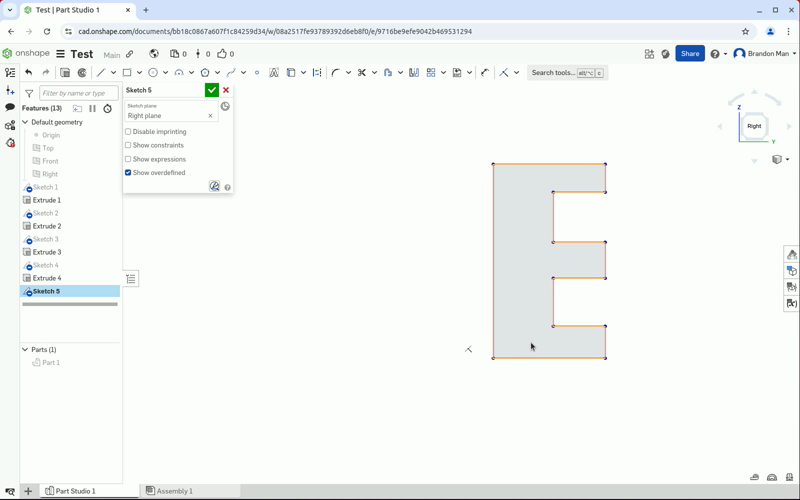
scroll(6)
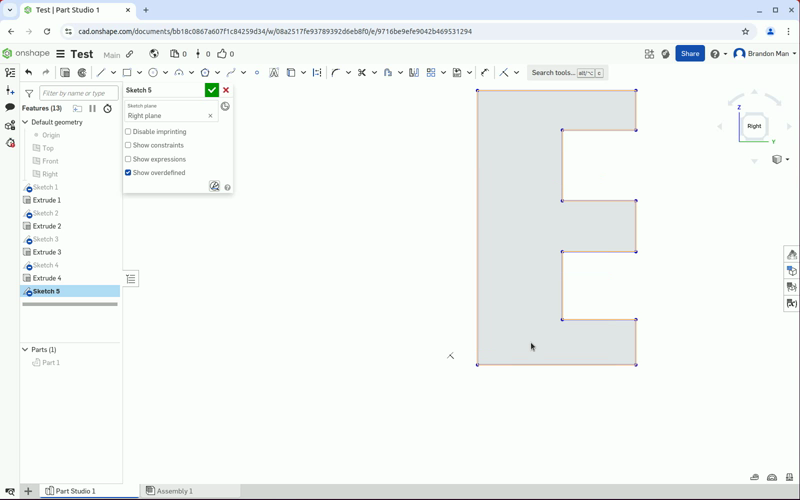
scroll(6)
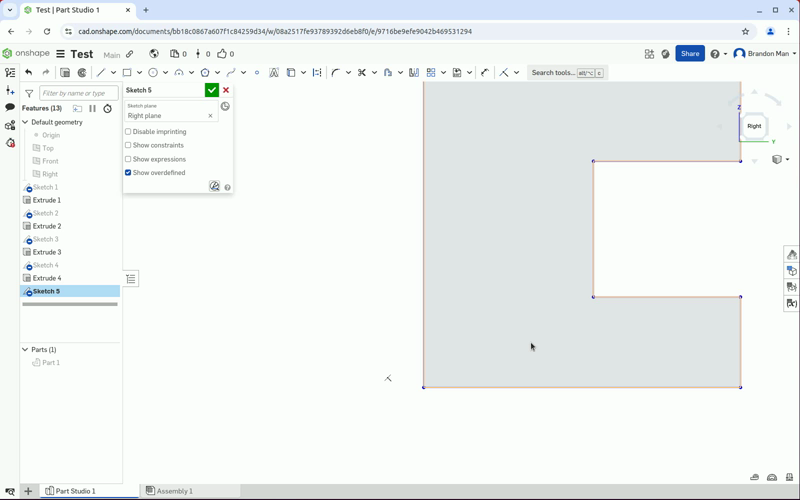
click(531, 342)
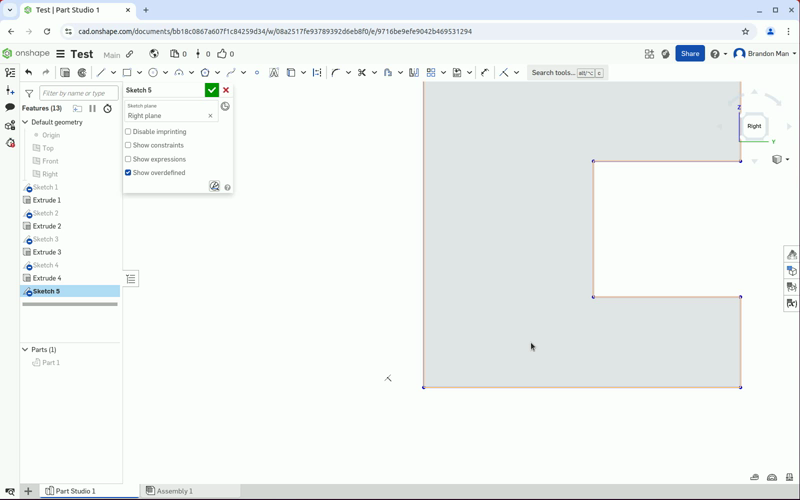
scroll(-6)
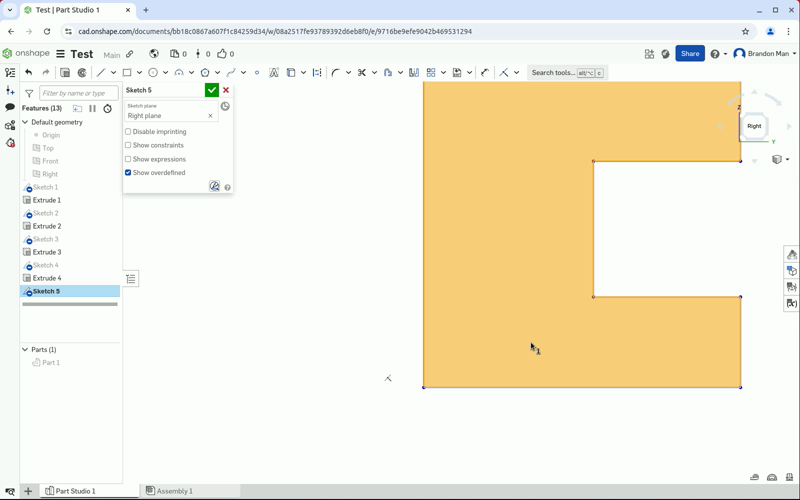
scroll(-6)
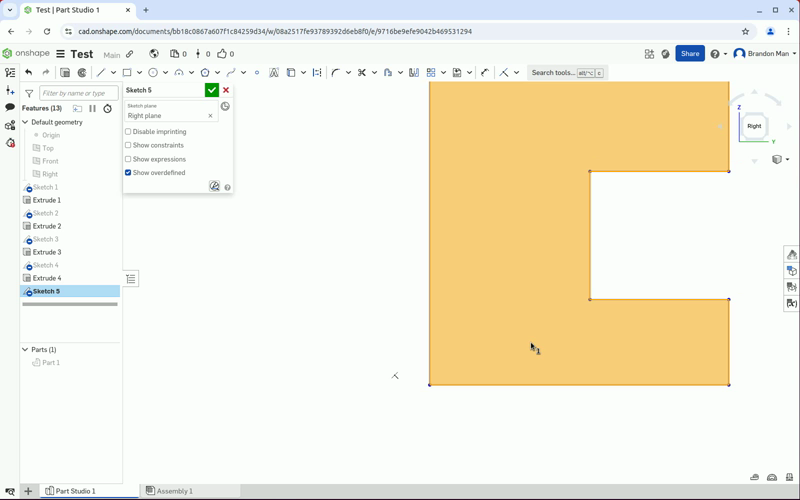
scroll(-6)
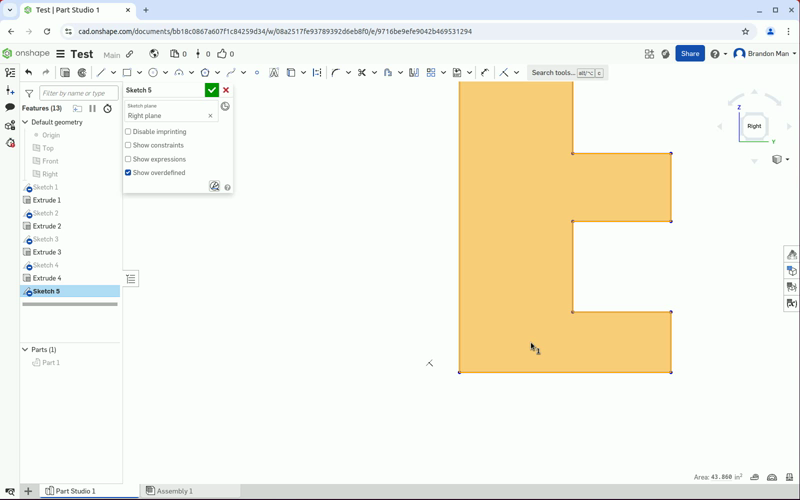
scroll(-6)
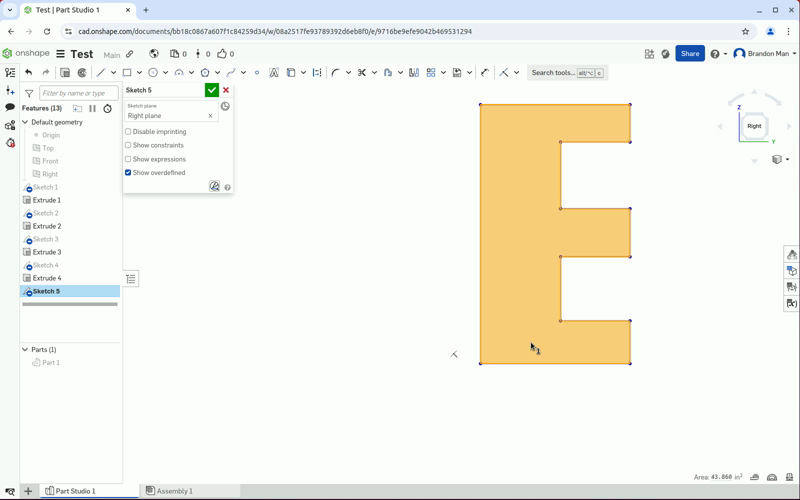
scroll(-6)
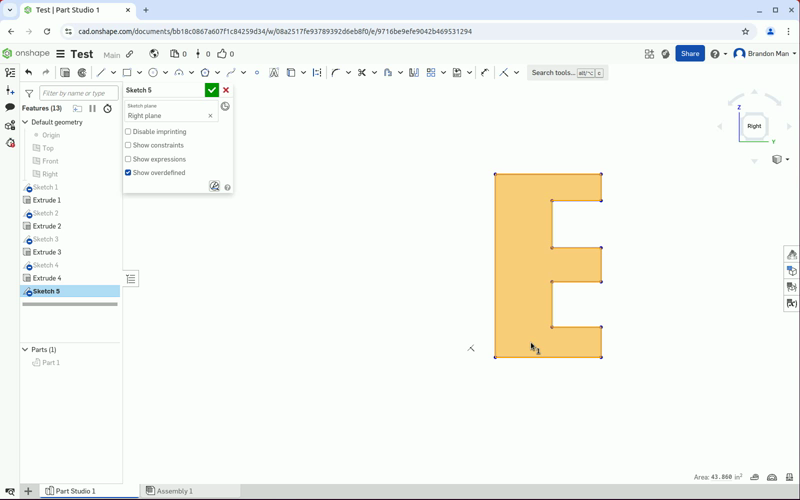
scroll(-6)
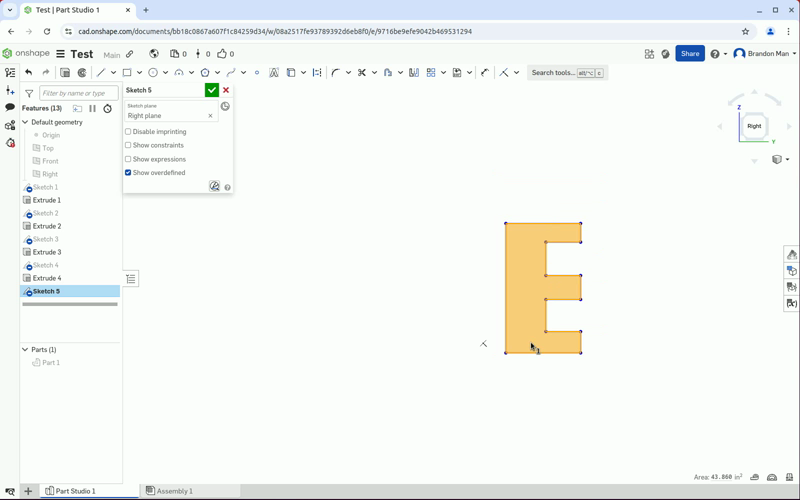
scroll(-6)
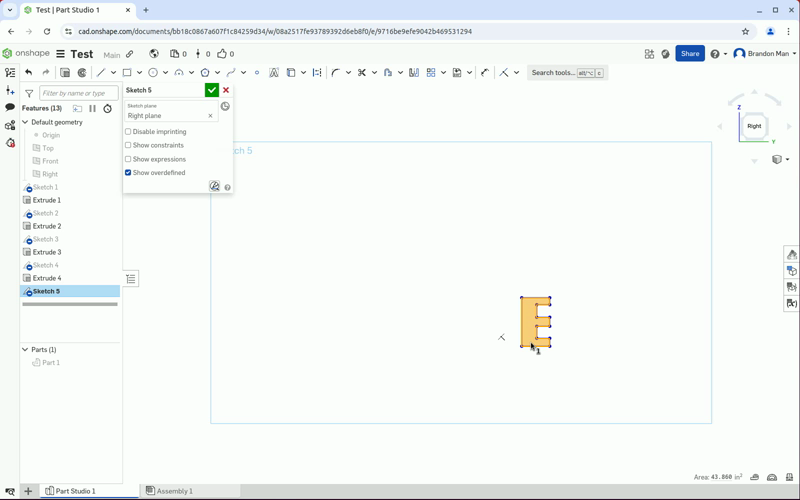
mouse_move(73, 352)
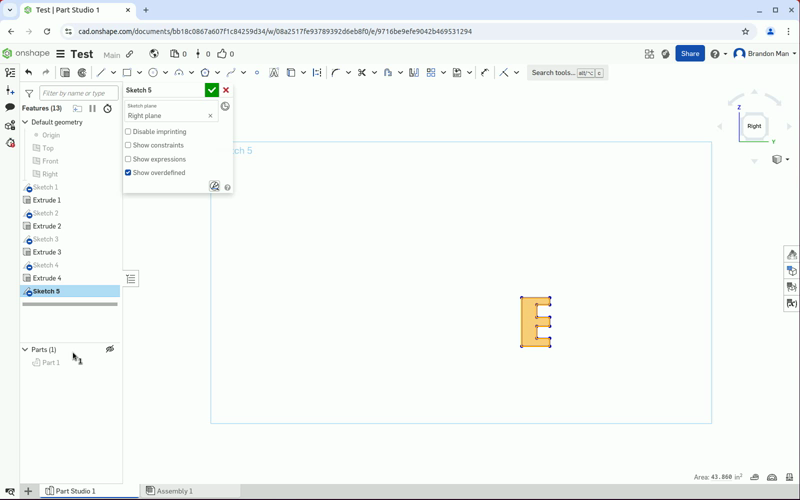
key(shift+y)
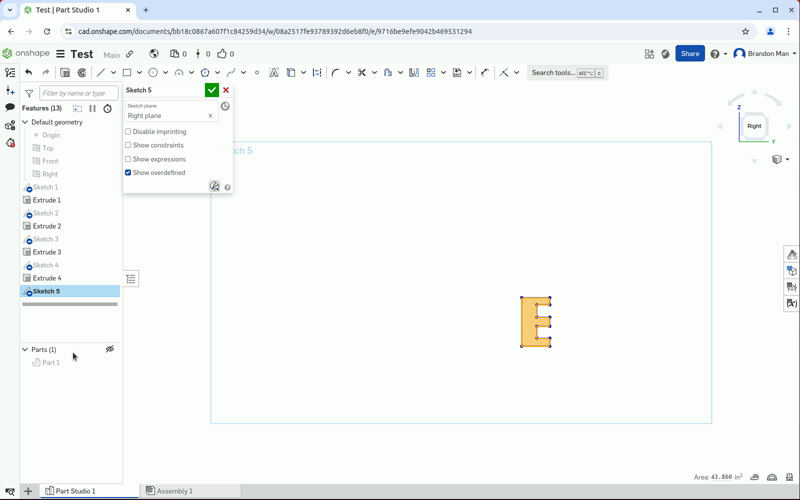
key(shift+e)
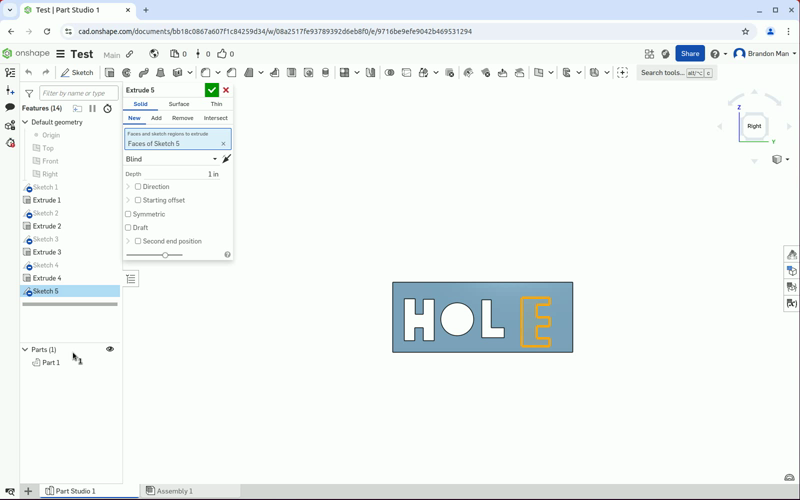
mouse_move(143, 106)
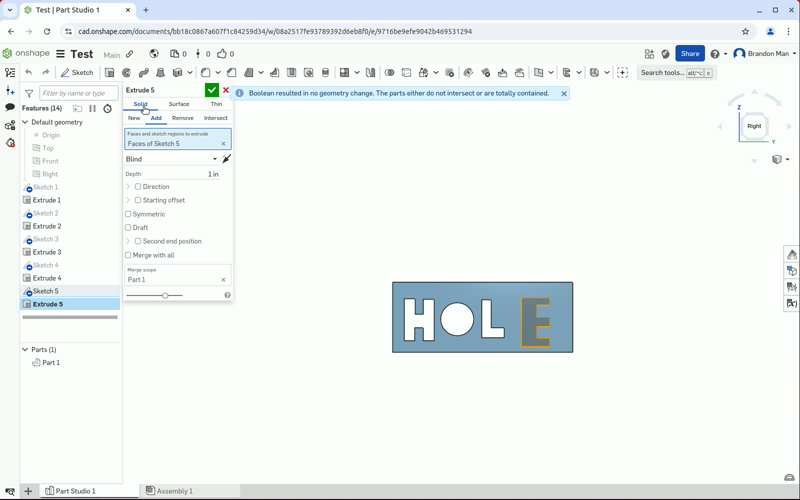
click(143, 106)
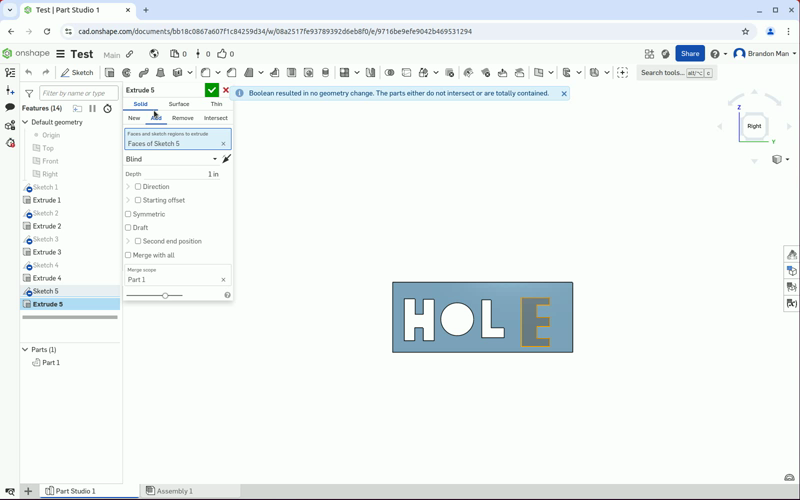
mouse_move(186, 120)
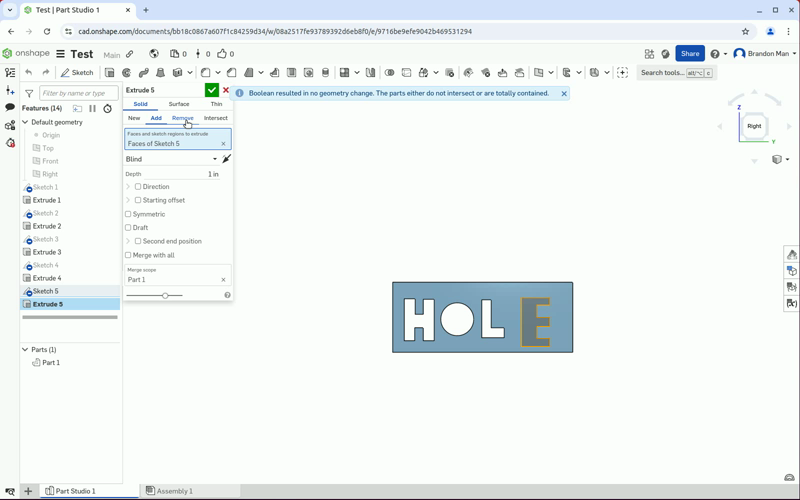
click(186, 120)
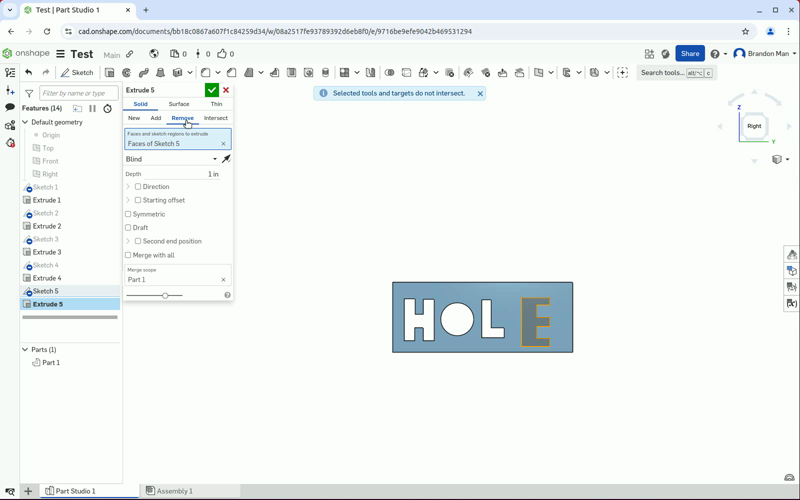
key(tab, 4)
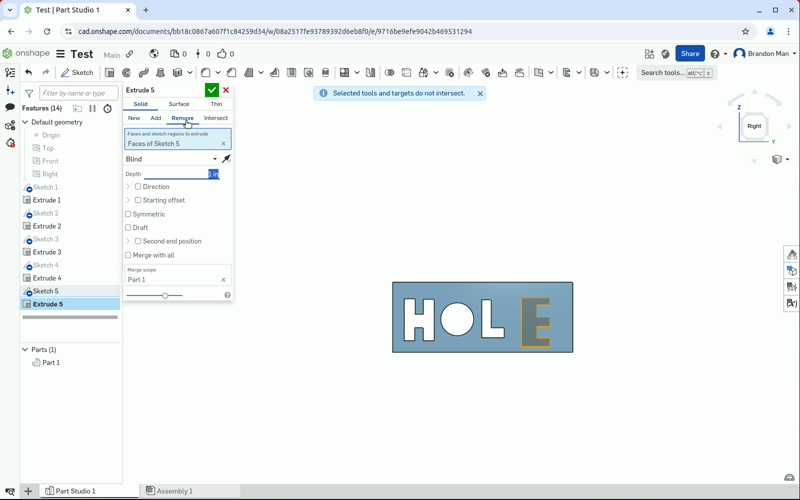
text(-19.979)
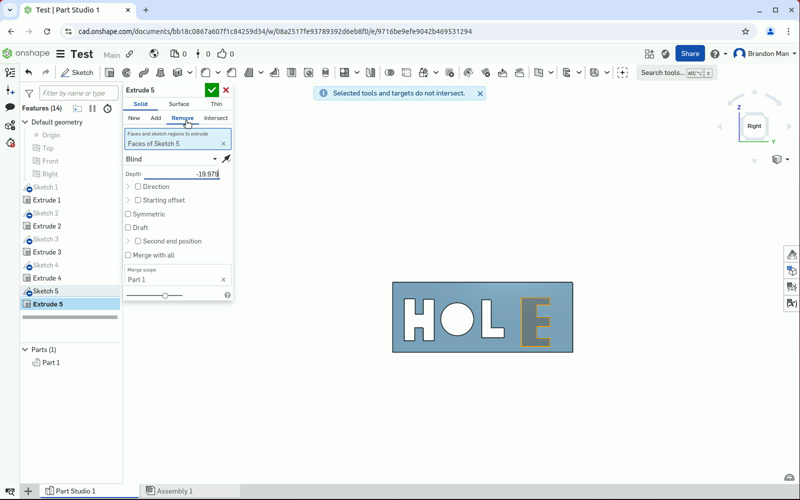
key(tab, 6)
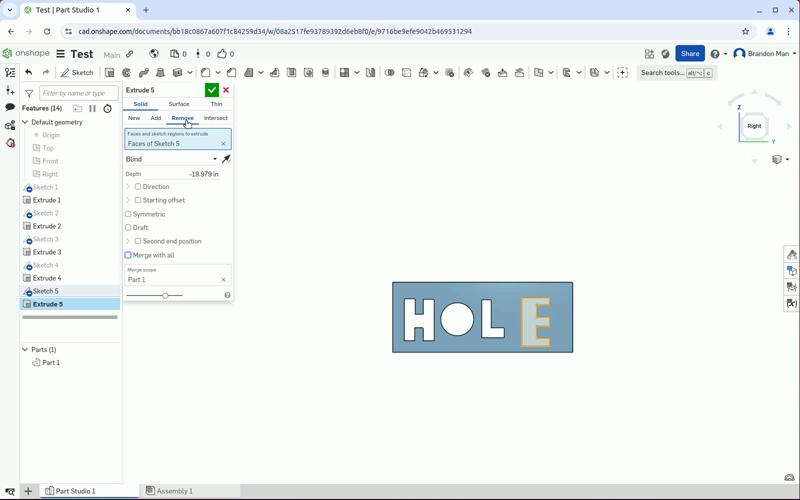
key(space)
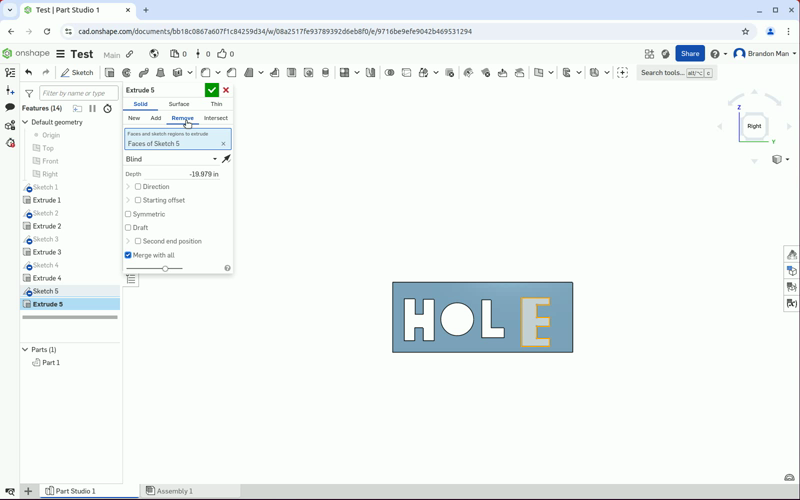
key(enter)
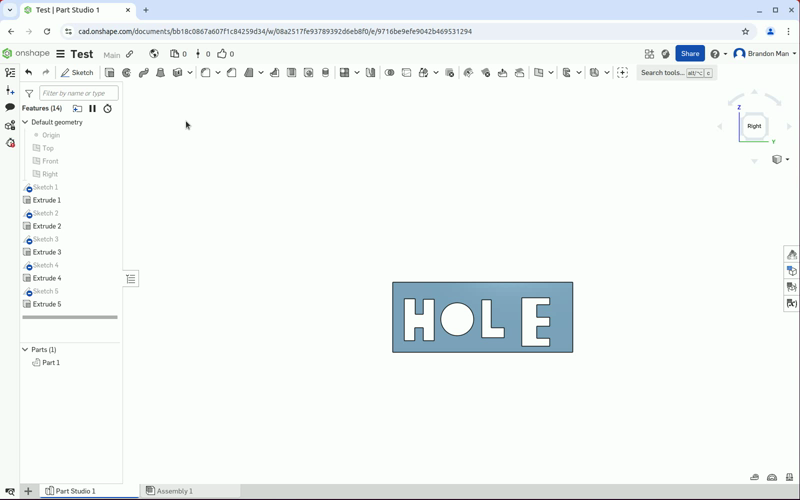
key(shift+h)
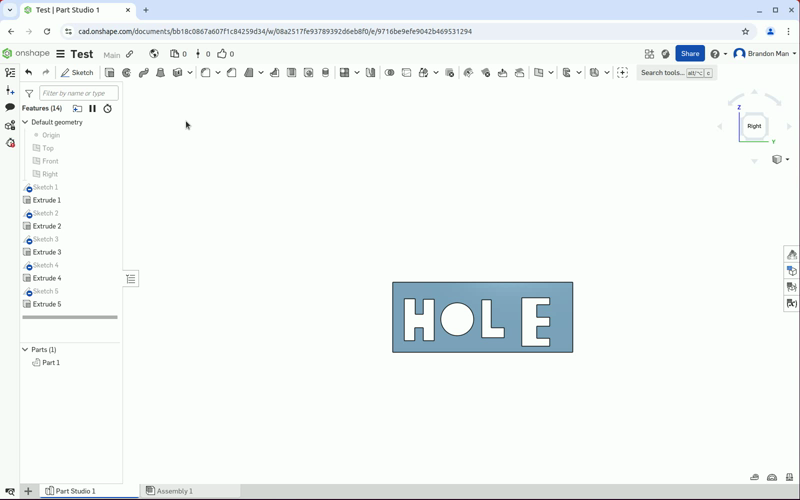
key(shift+h)
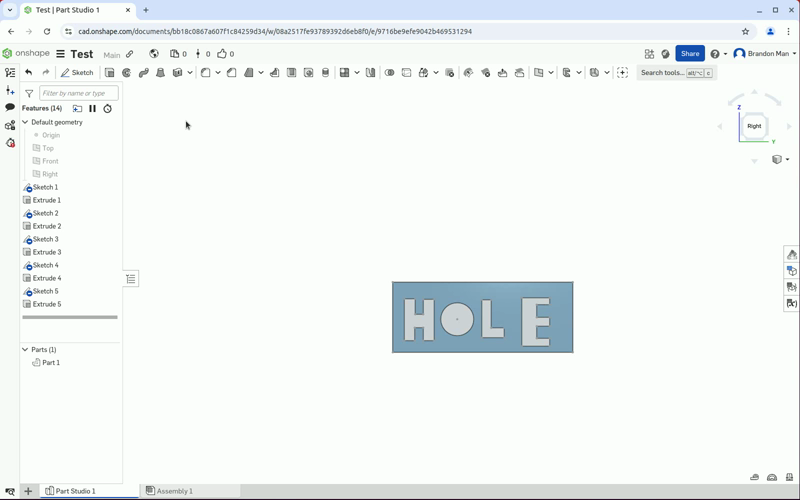
key(shift+7)
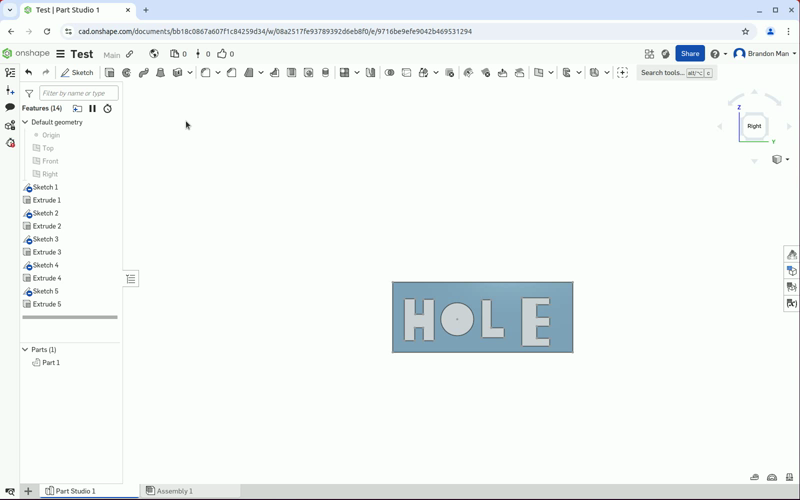
key(right, 2)
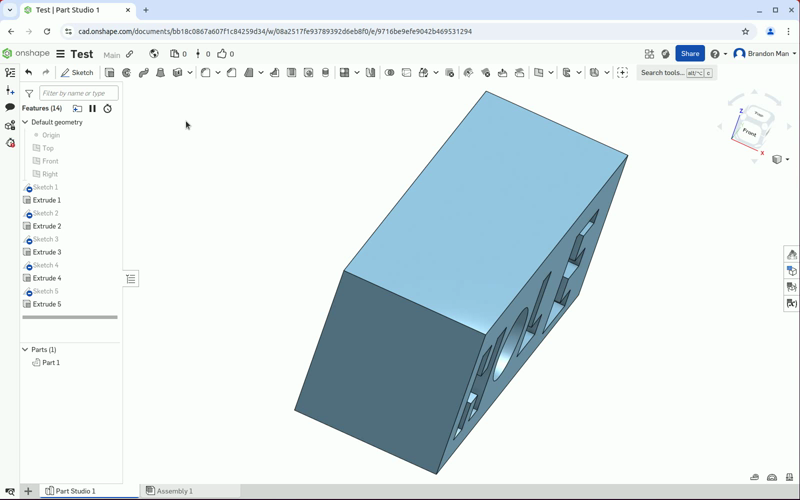
key(down, 2)
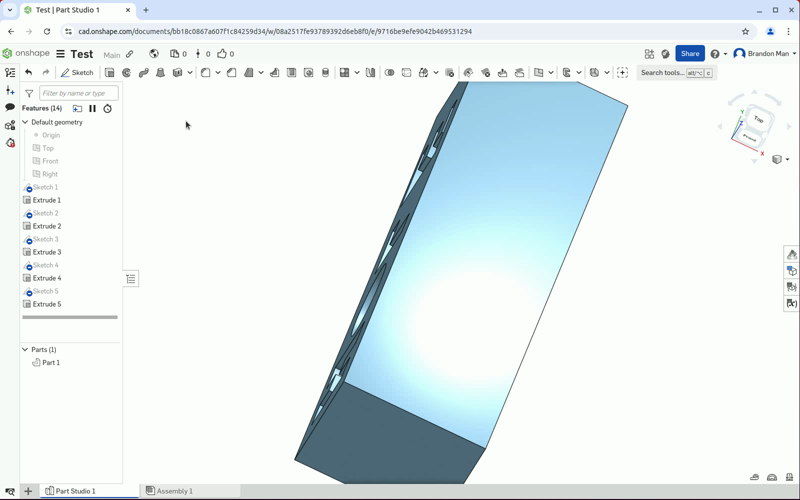
key(up, 2)
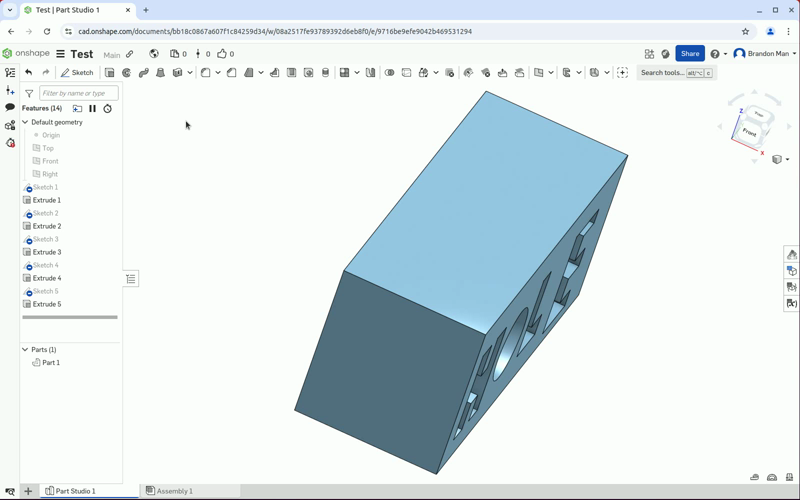
key(left, 2)
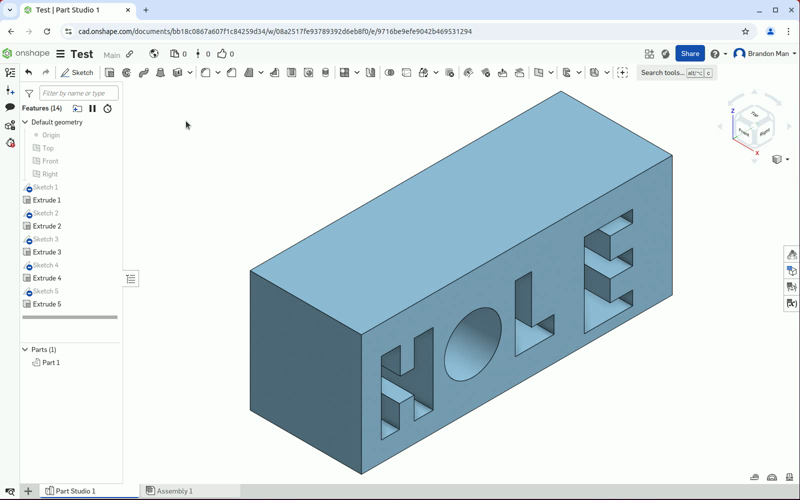
mouse_move(73, 189)
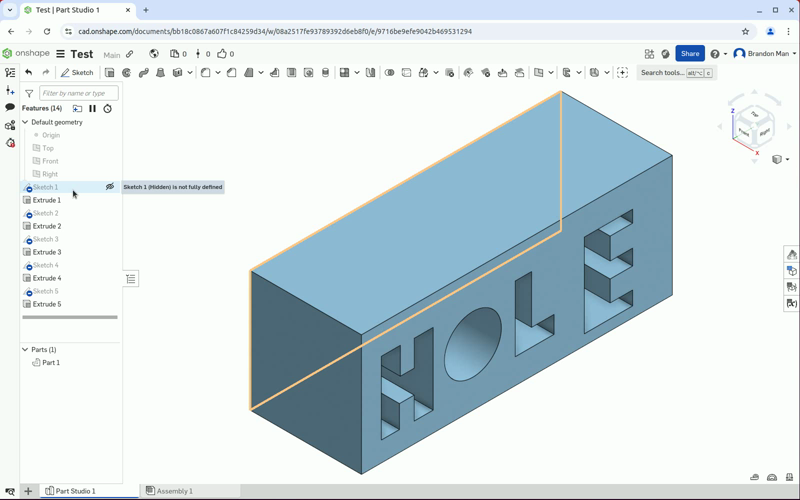
click(73, 189)